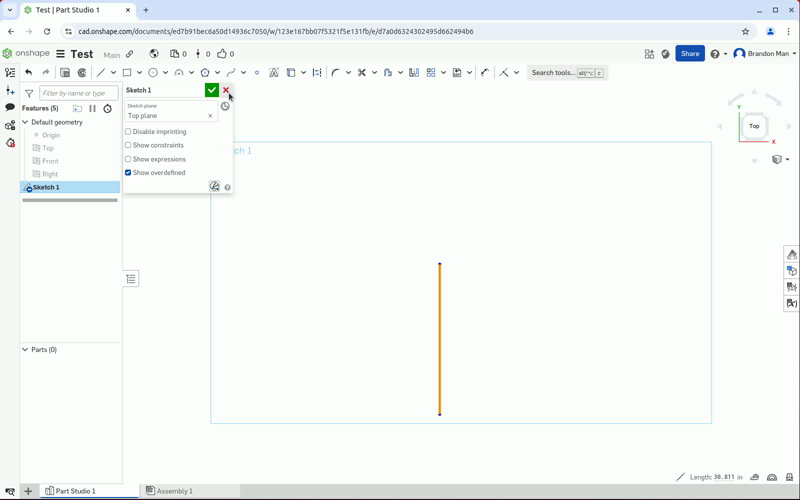
key(shift+h)
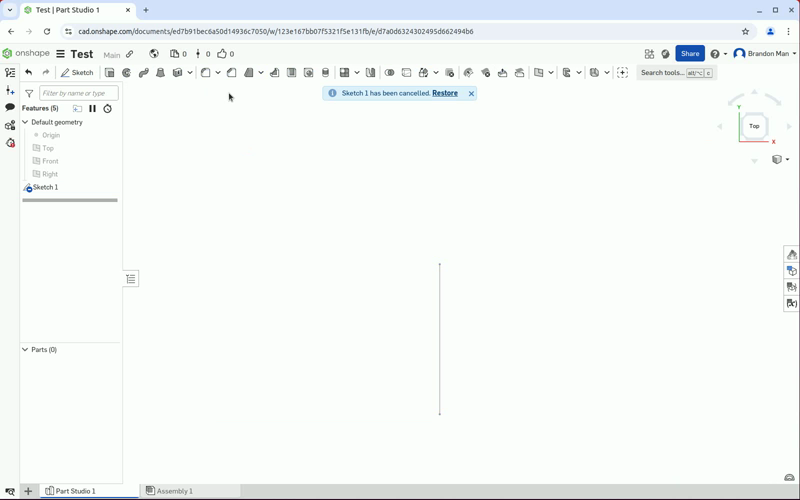
key(shift+s)
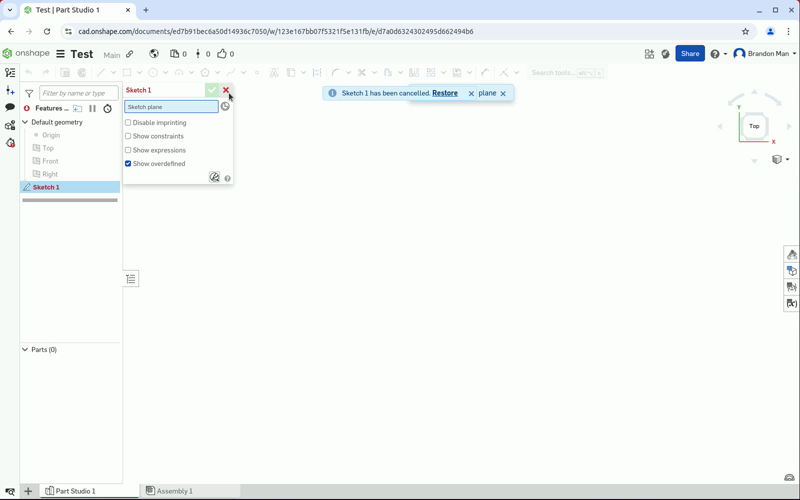
mouse_move(73, 150)
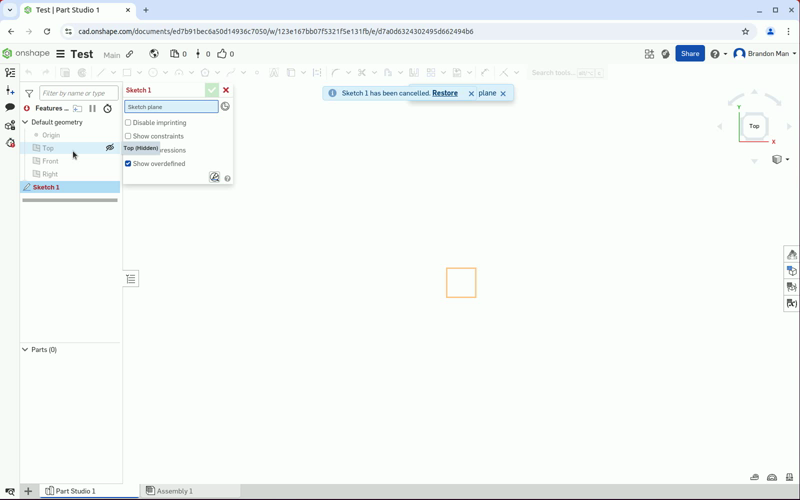
click(73, 150)
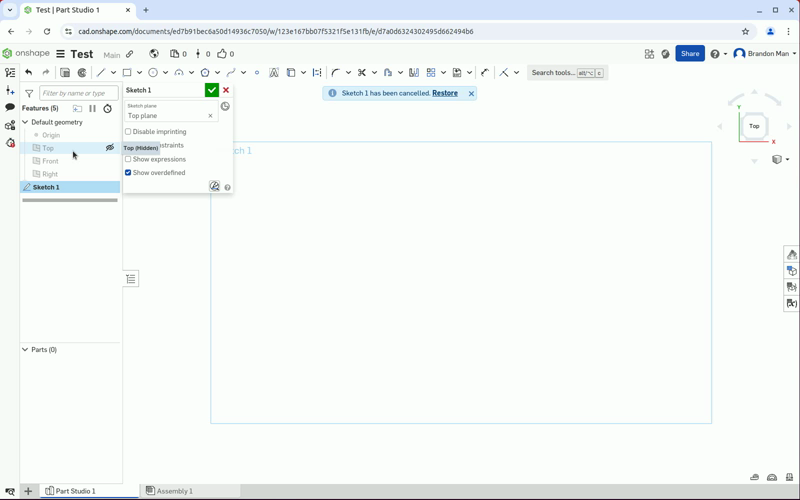
mouse_move(73, 352)
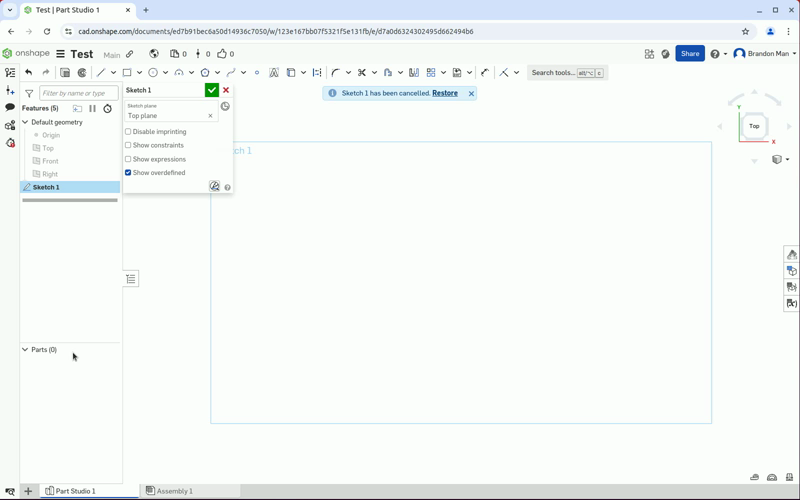
key(y)
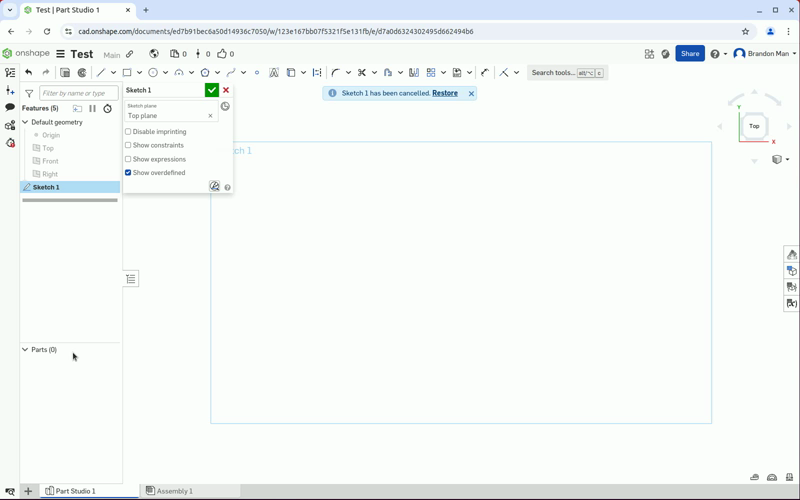
key(c)
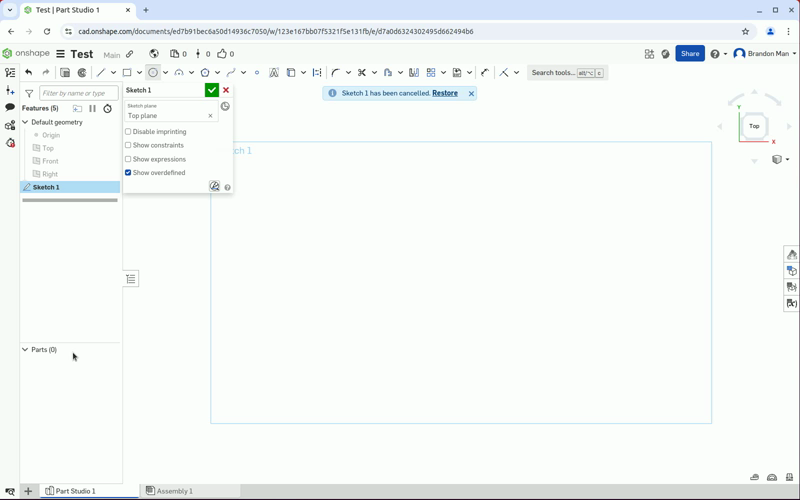
key_down(shift)
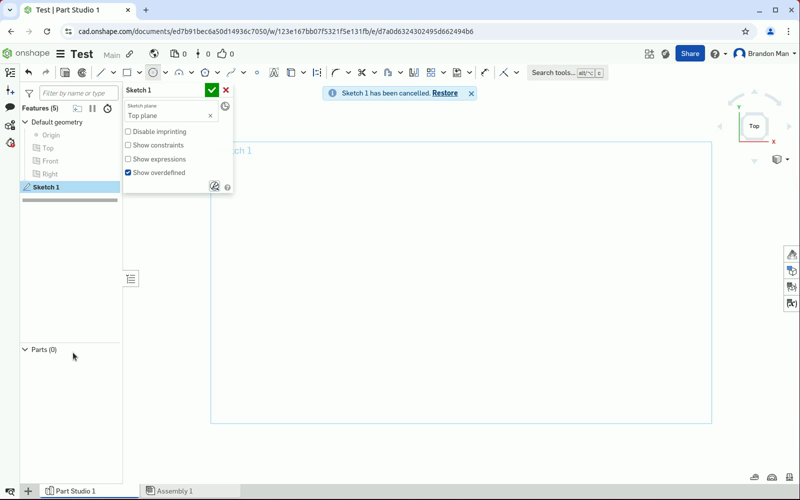
mouse_move(461, 282)
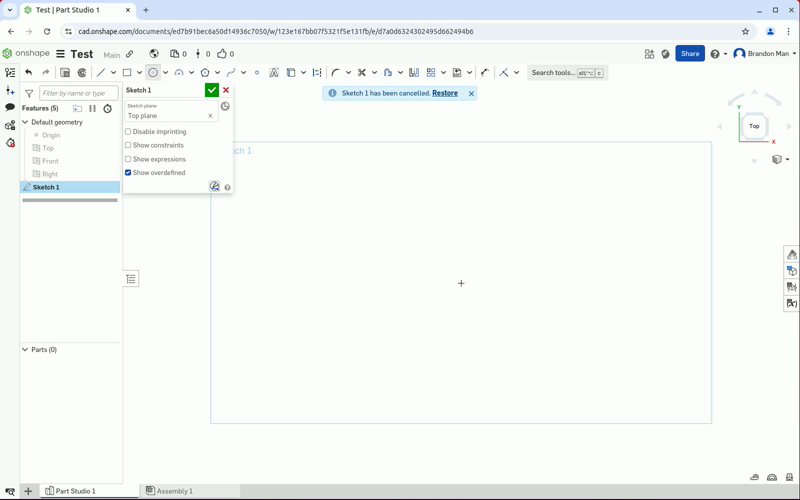
click(461, 282)
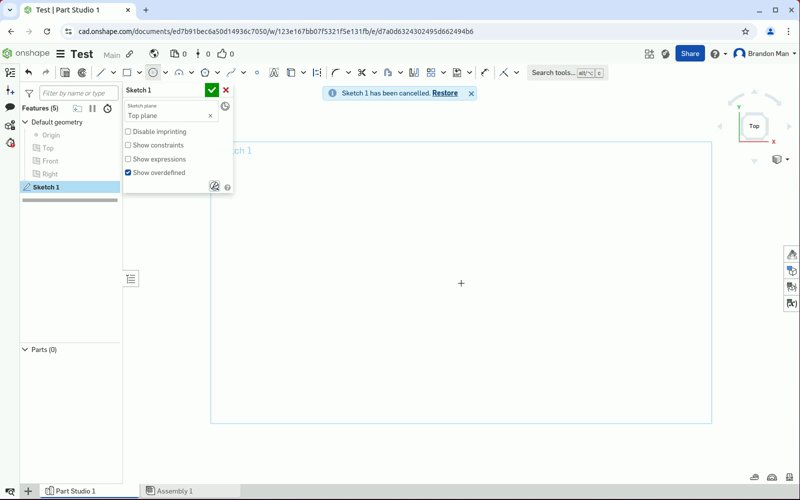
key_up(shift)
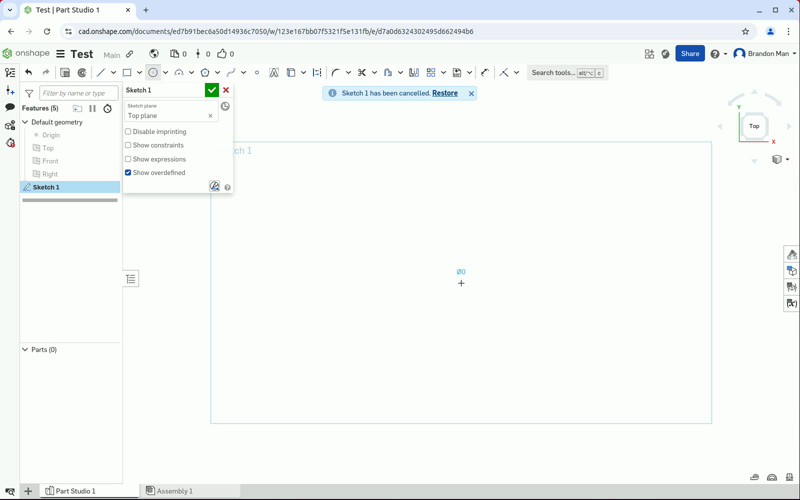
mouse_move(574, 282)
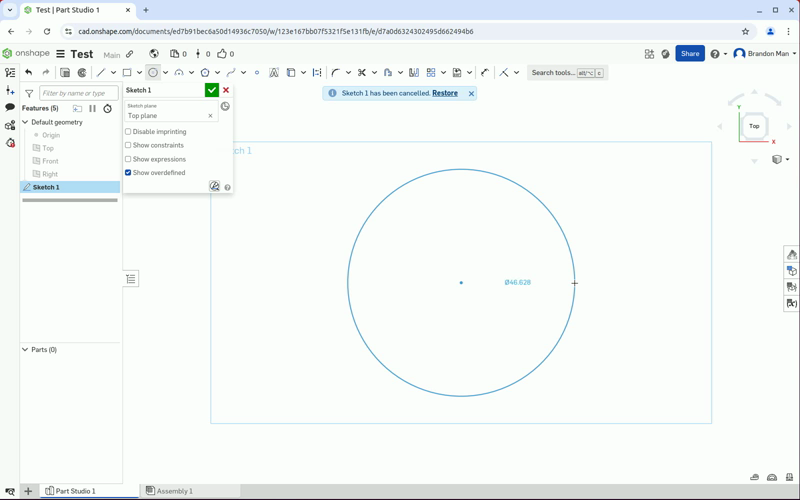
click(574, 282)
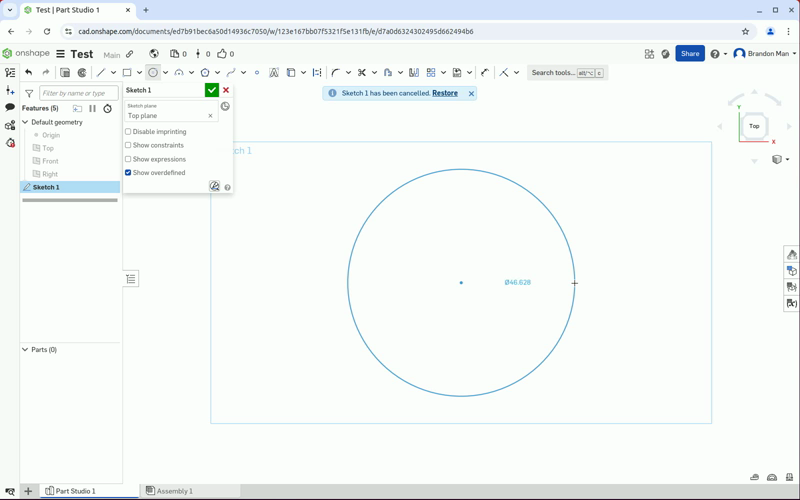
key(esc)
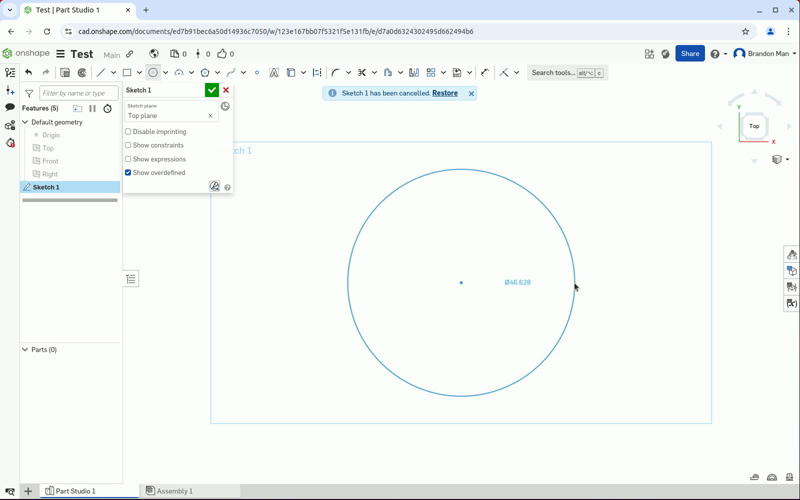
mouse_move(413, 245)
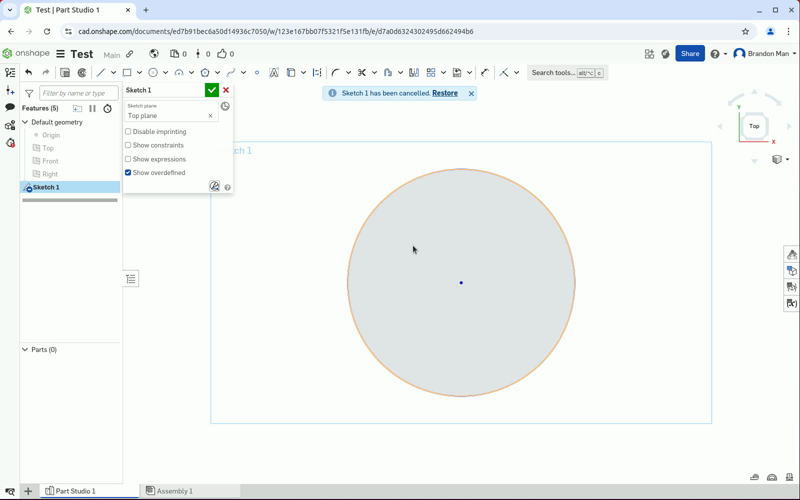
click(413, 245)
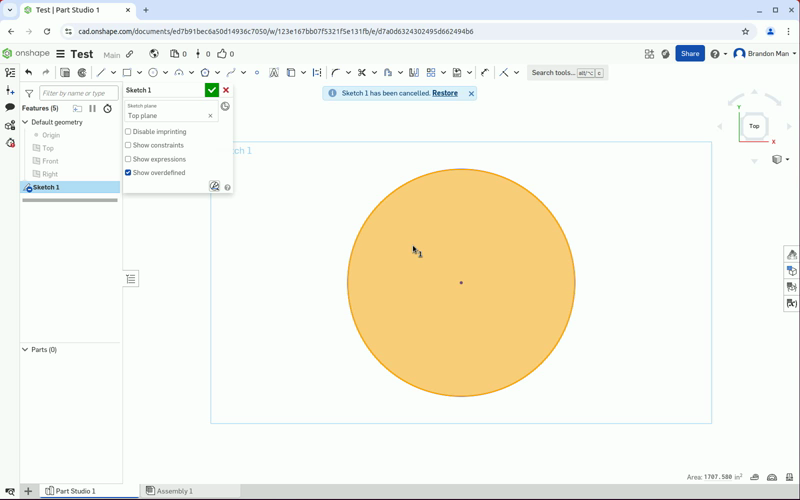
mouse_move(73, 352)
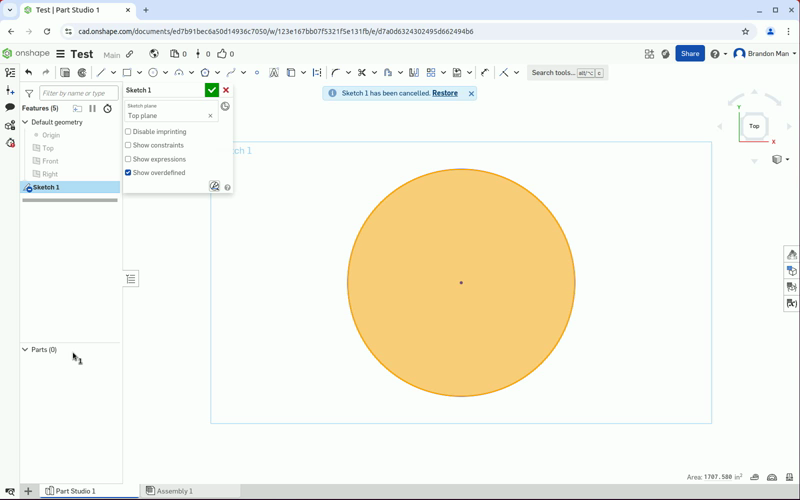
key(shift+y)
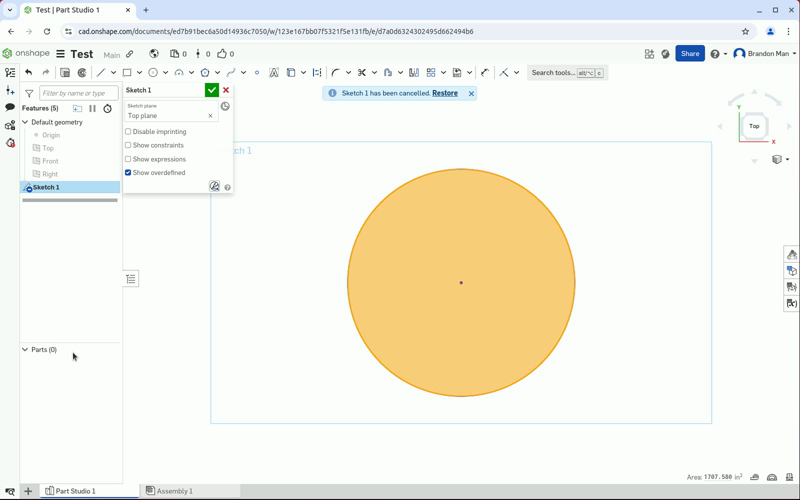
key(shift+e)
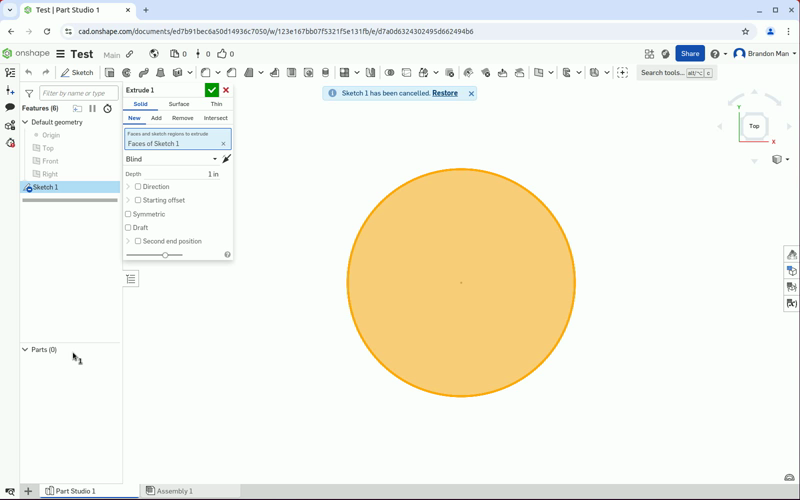
mouse_move(143, 106)
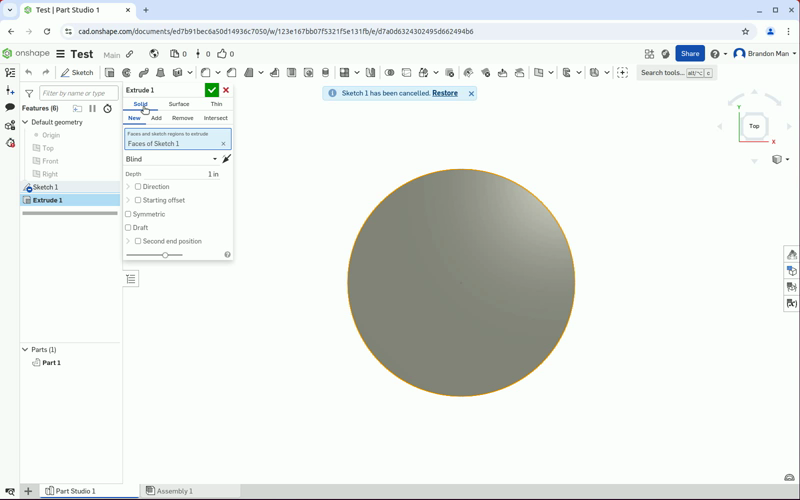
click(143, 106)
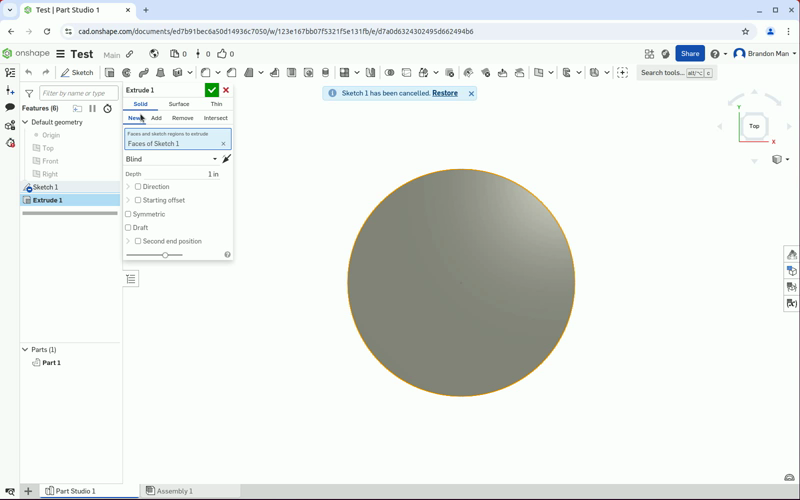
mouse_move(137, 120)
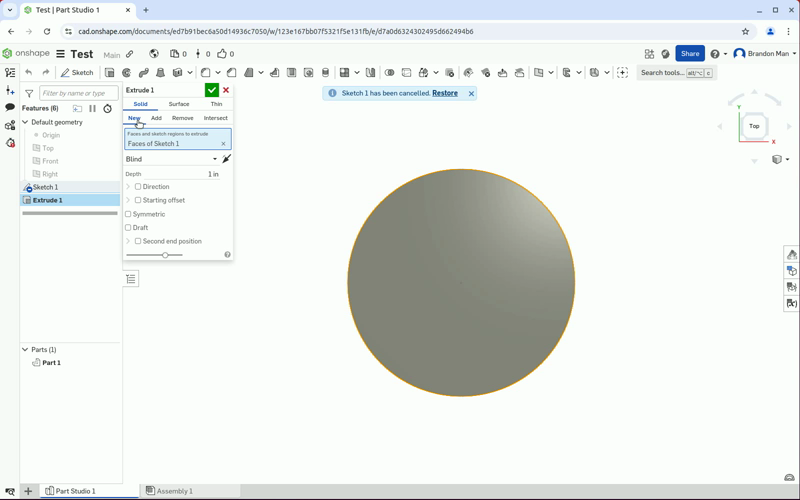
click(137, 120)
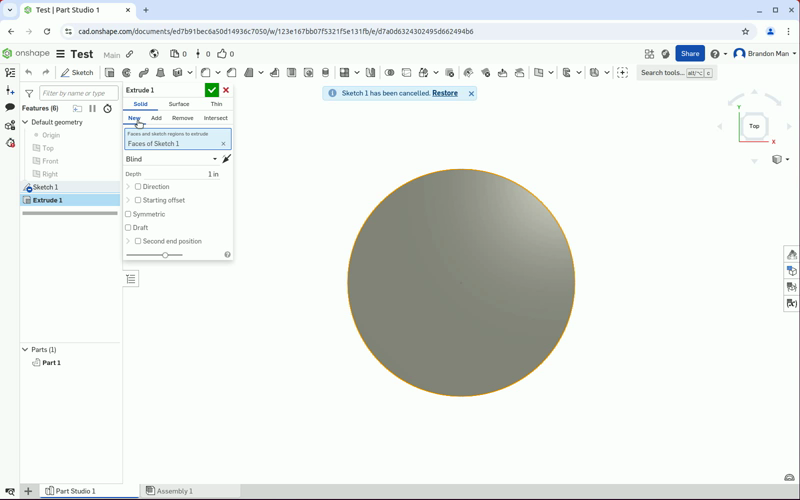
key(tab, 4)
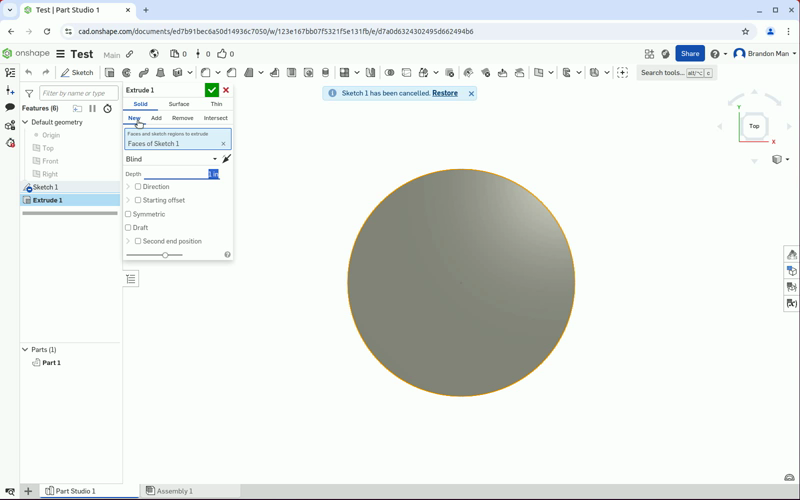
text(18.535)
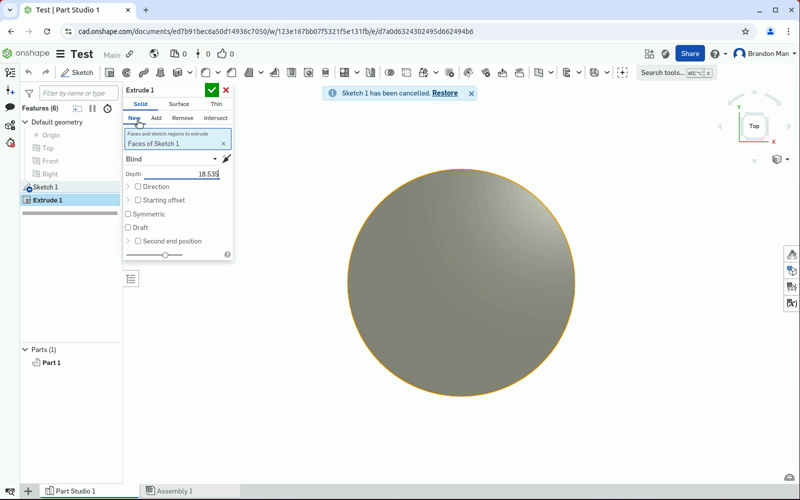
key(enter)
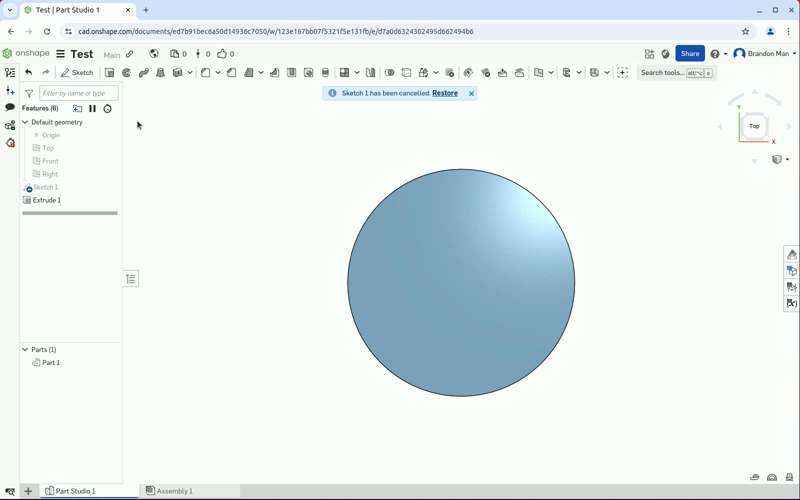
key(shift+h)
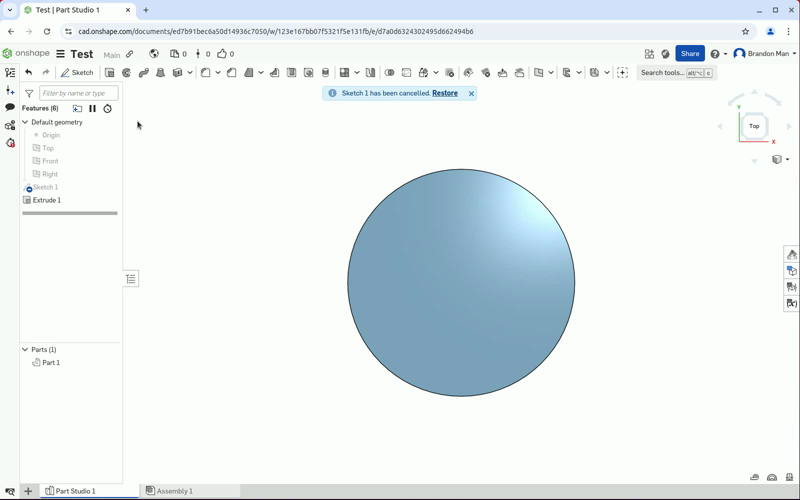
key(shift+h)
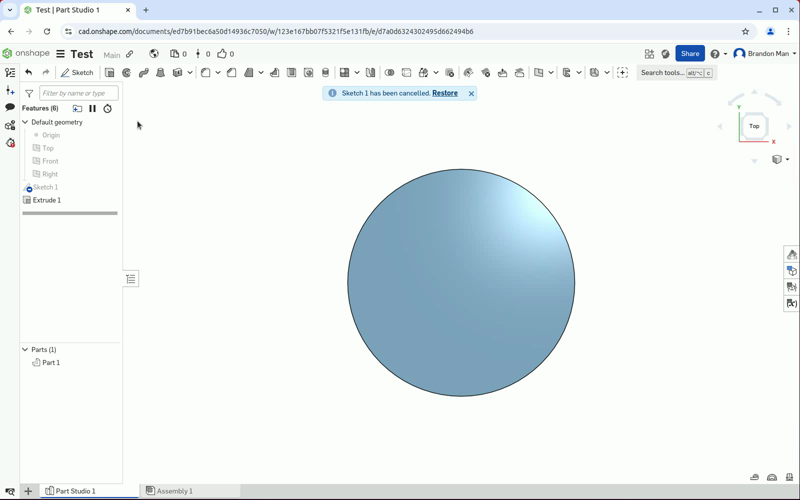
mouse_move(73, 189)
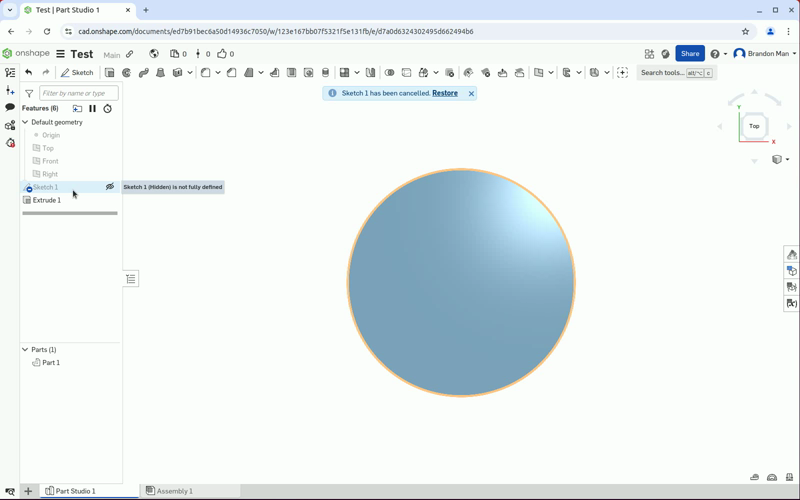
click(73, 189)
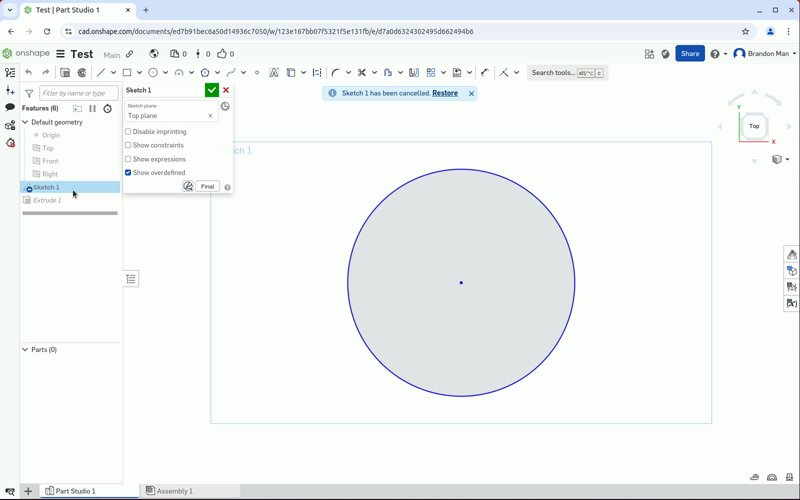
mouse_move(229, 92)
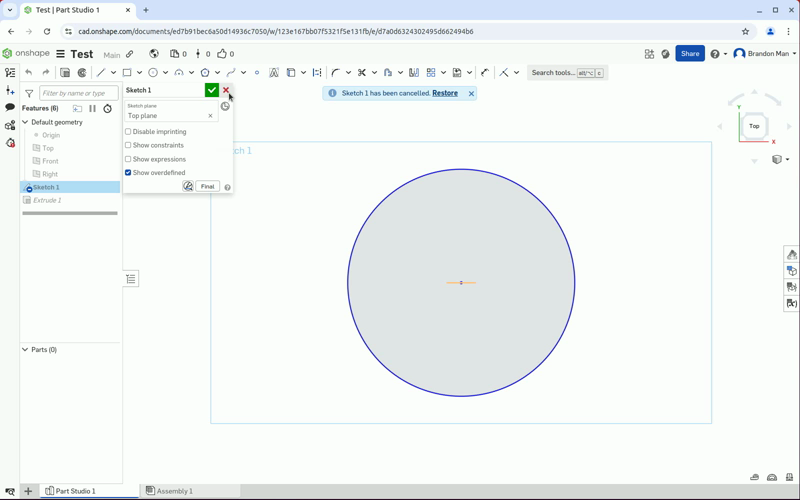
click(229, 92)
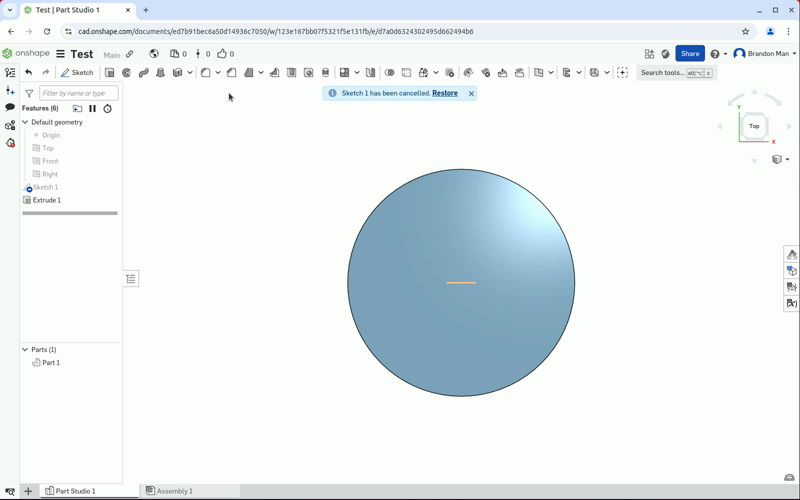
mouse_move(541, 75)
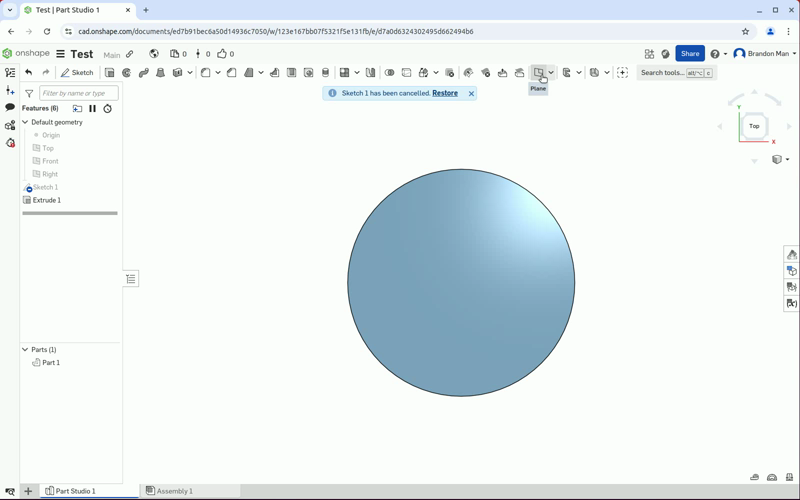
click(541, 75)
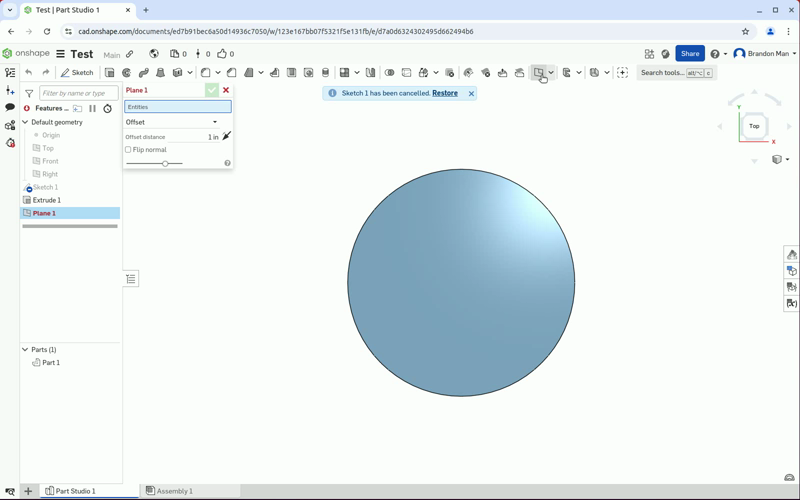
mouse_move(73, 150)
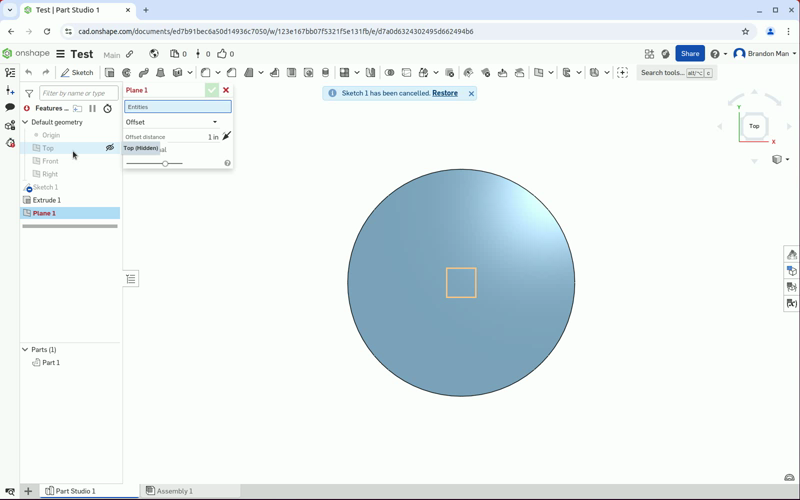
click(73, 150)
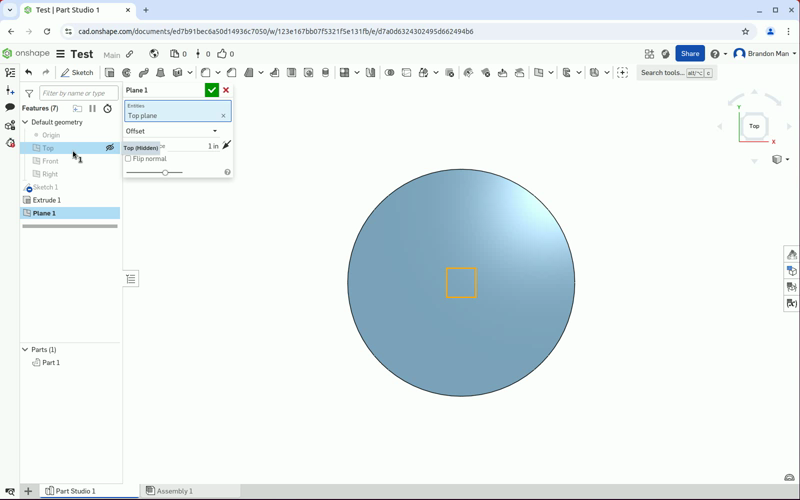
key(tab, 2)
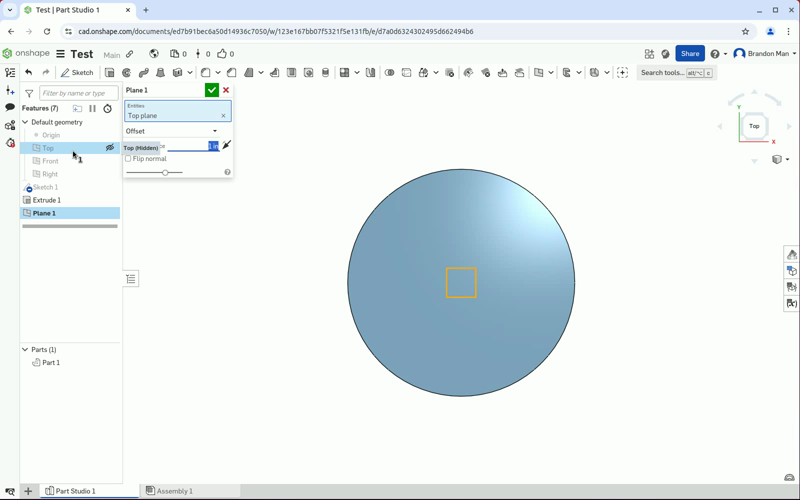
text(18.548)
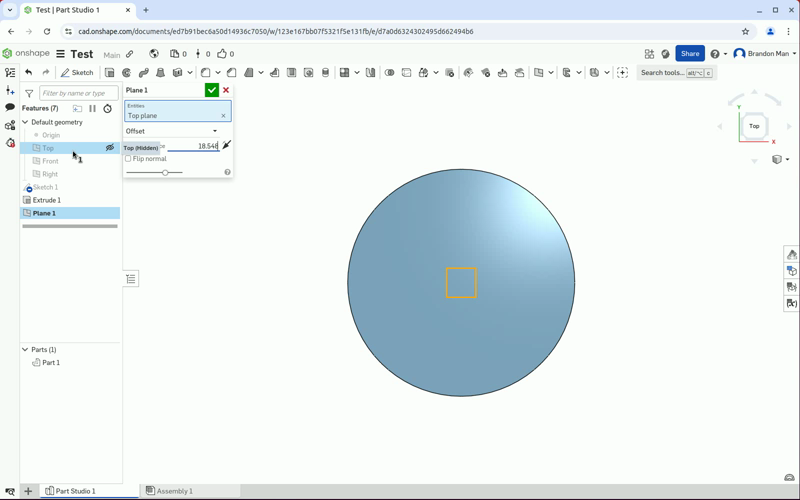
key(enter, 2)
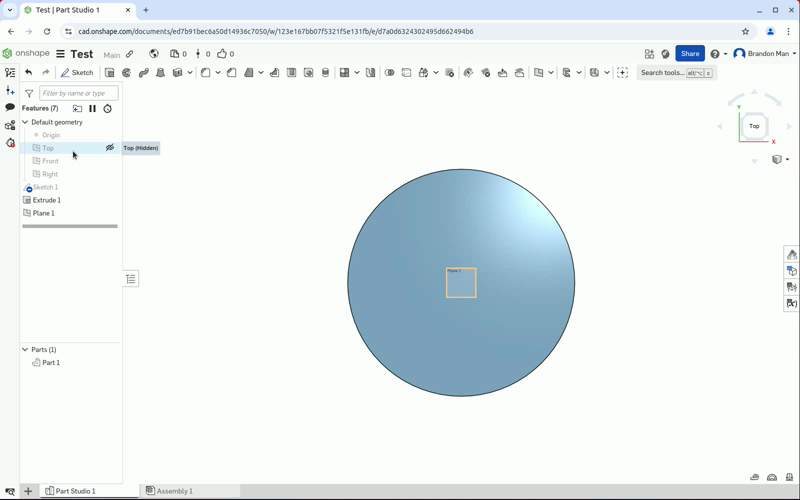
key(shift+s)
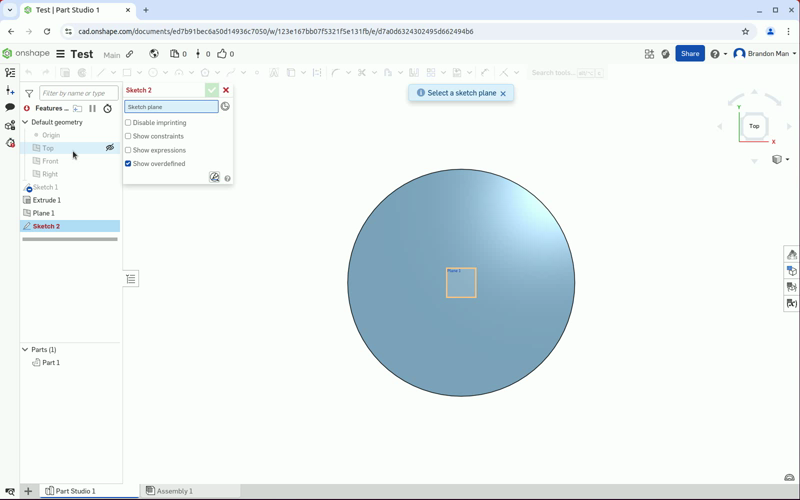
mouse_move(73, 215)
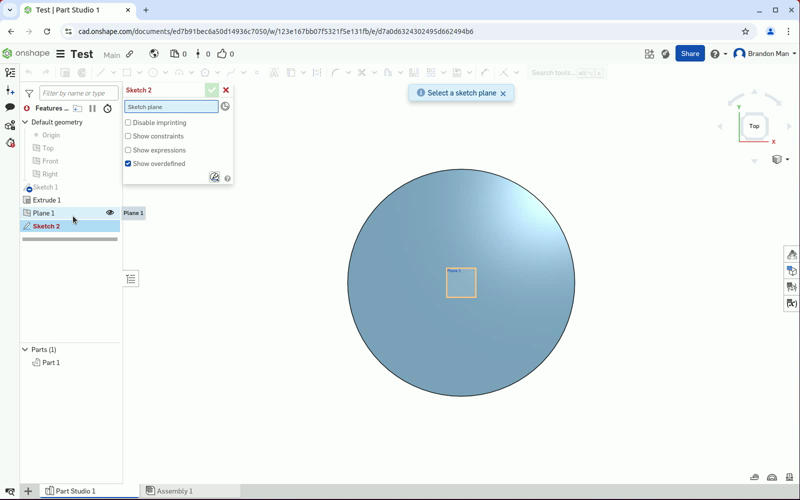
click(73, 215)
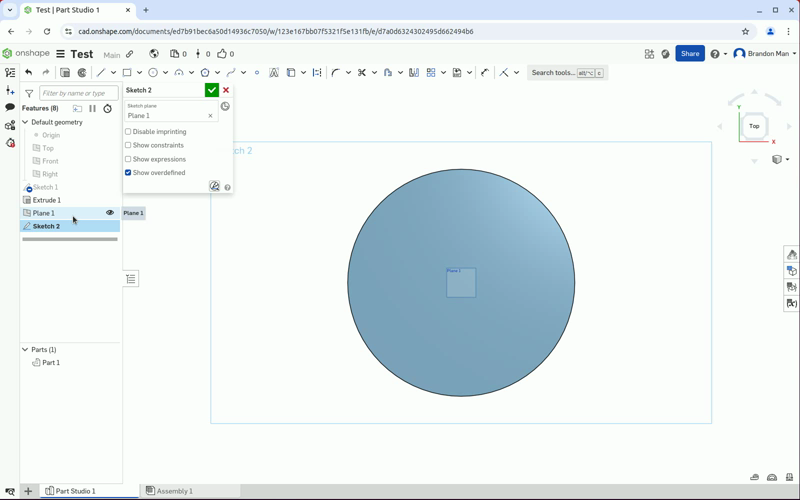
mouse_move(73, 352)
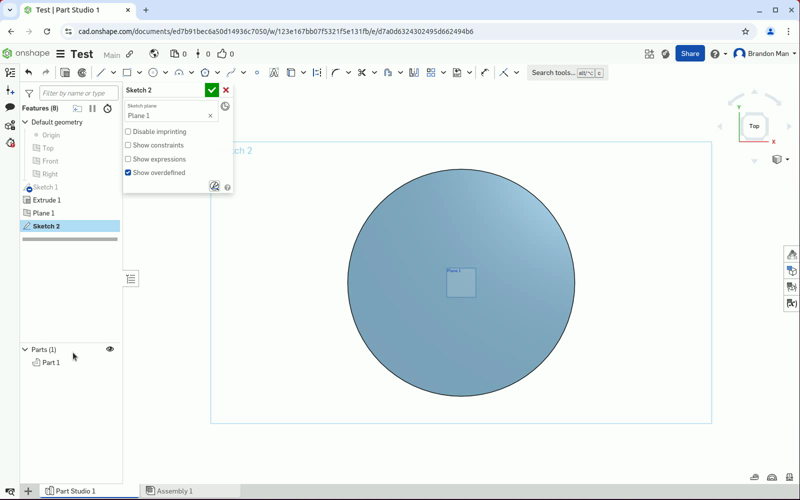
key(y)
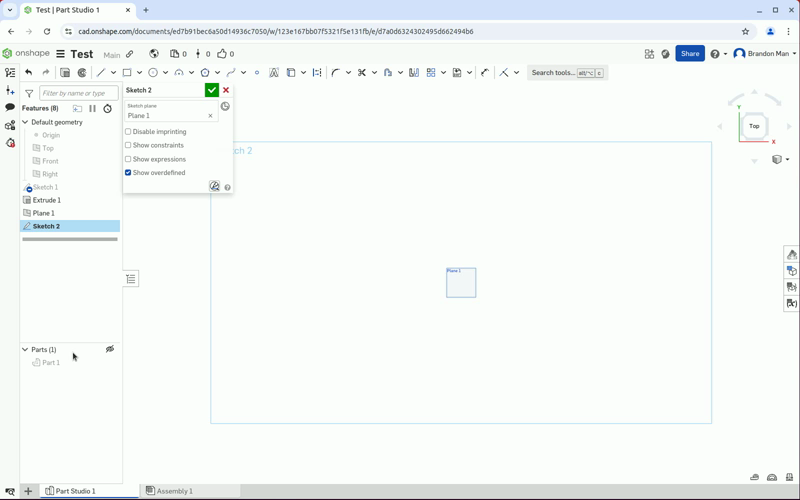
key(c)
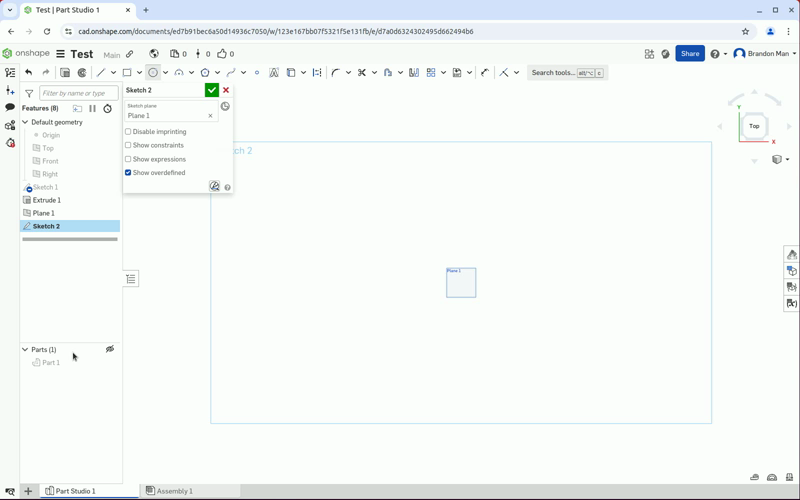
key_down(shift)
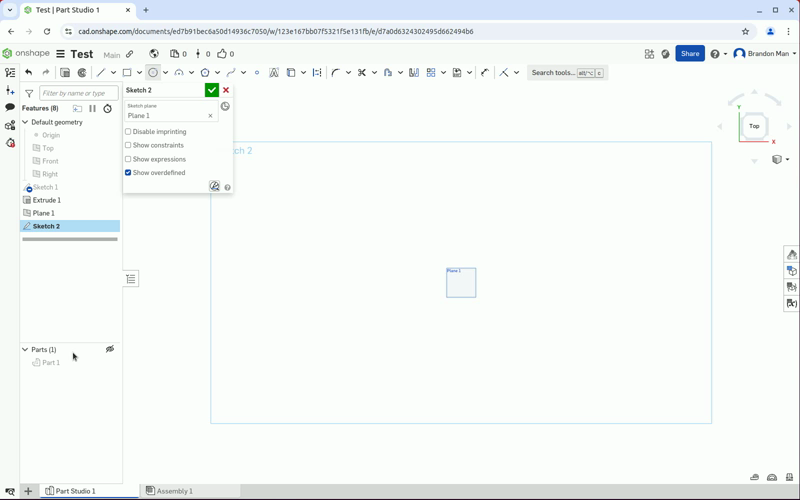
mouse_move(461, 282)
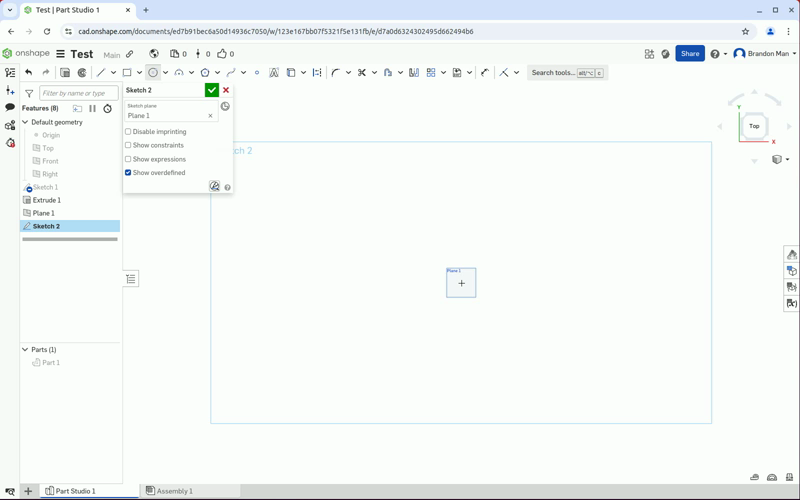
click(461, 282)
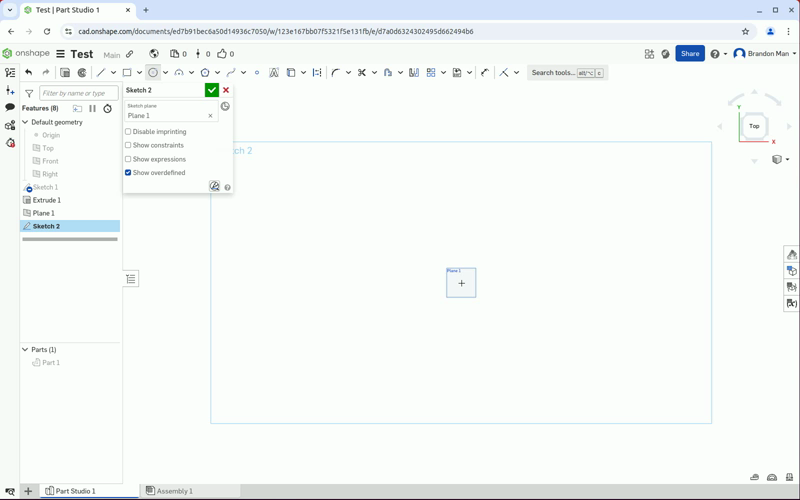
key_up(shift)
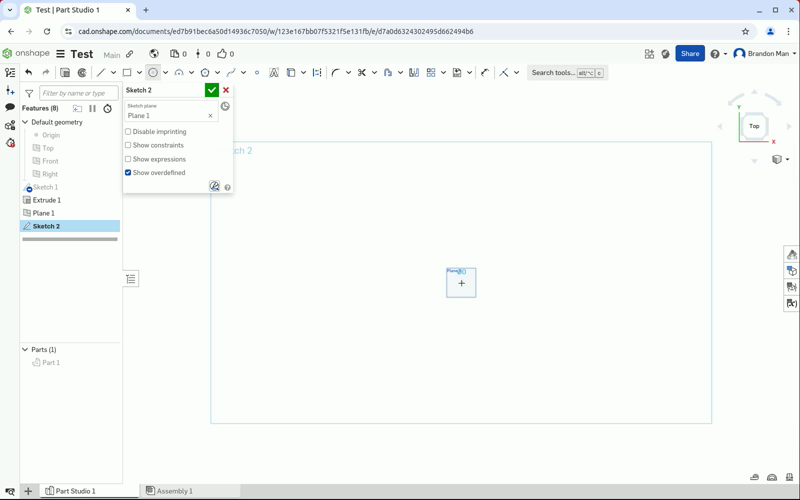
mouse_move(564, 282)
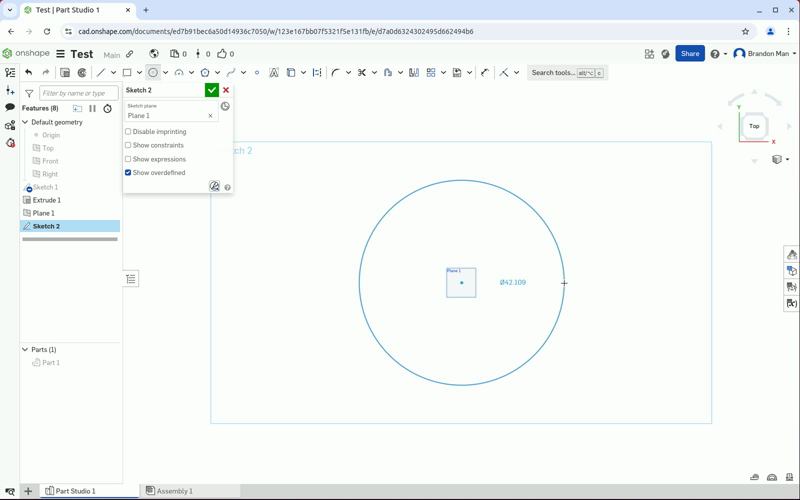
click(564, 282)
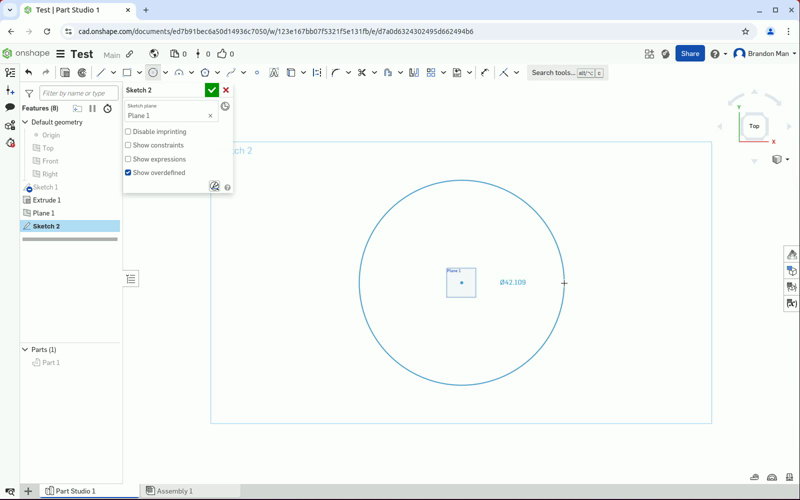
key(esc)
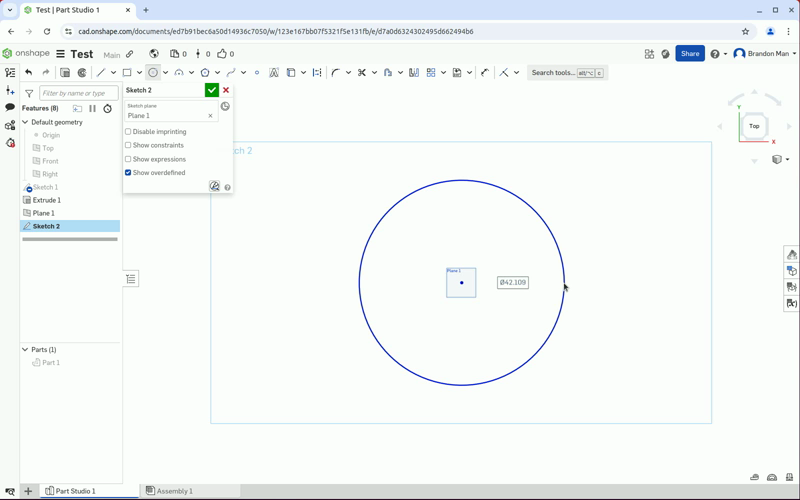
mouse_move(437, 314)
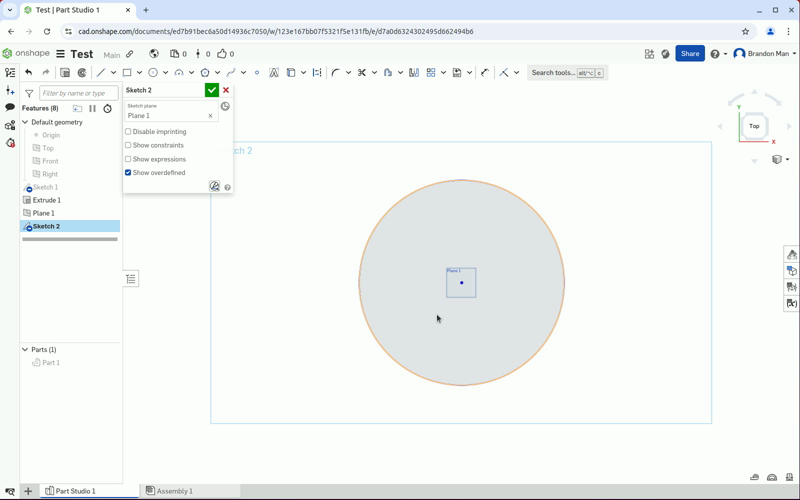
click(437, 314)
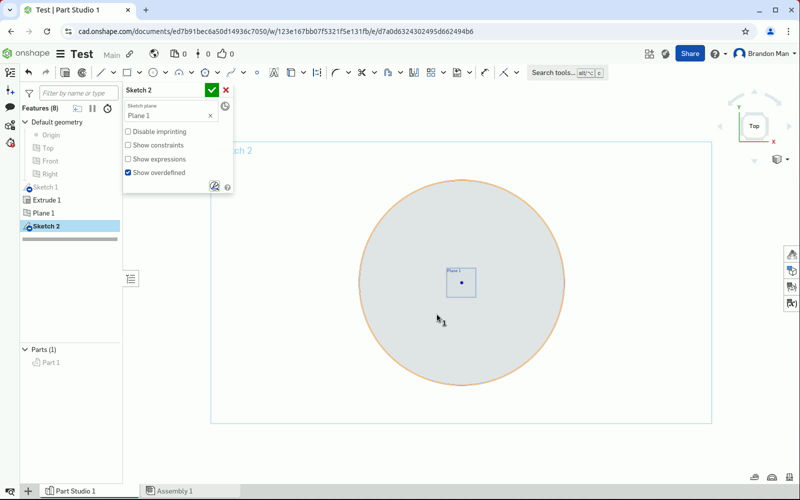
mouse_move(73, 352)
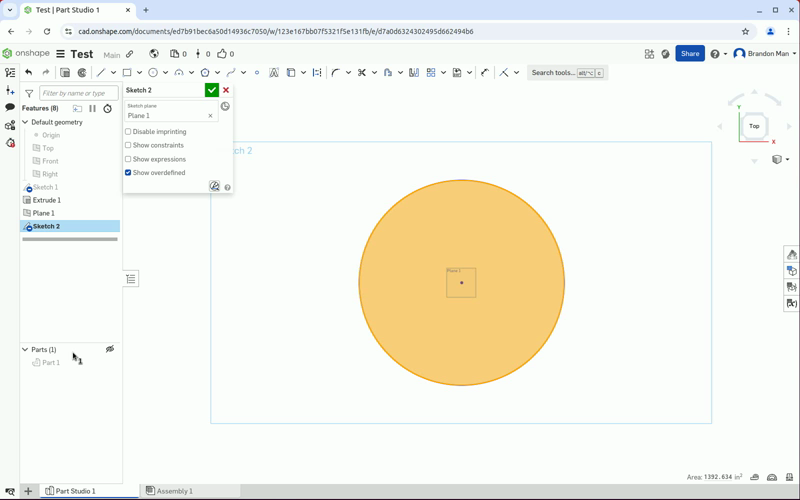
key(shift+y)
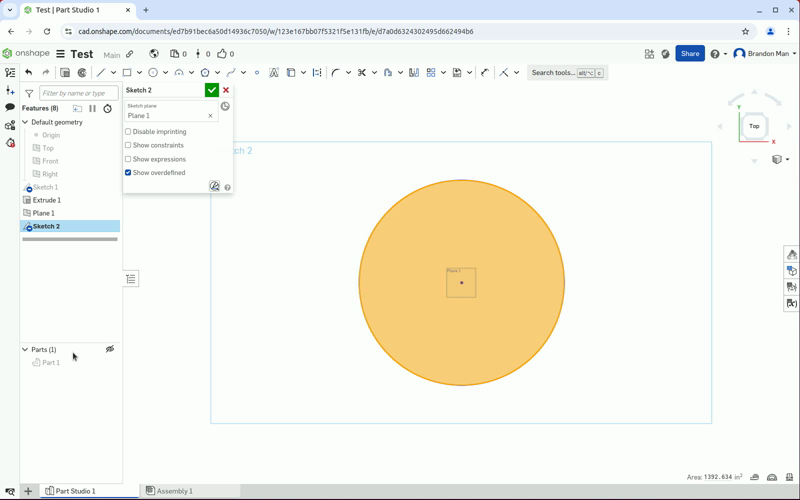
key(shift+e)
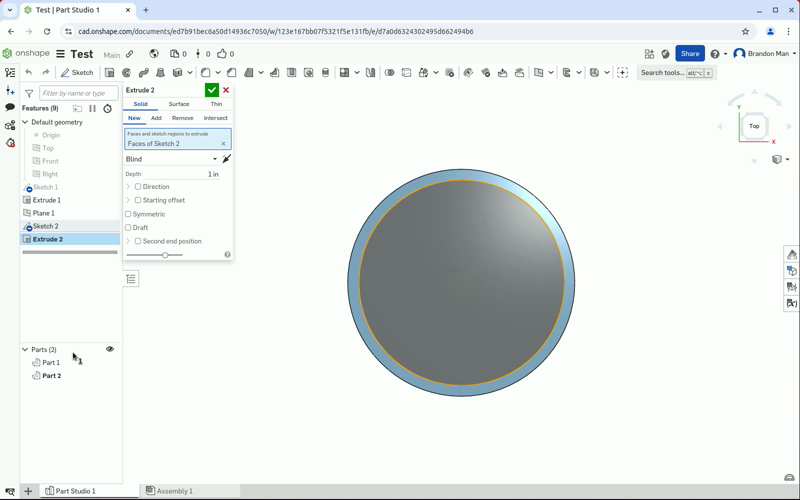
mouse_move(143, 106)
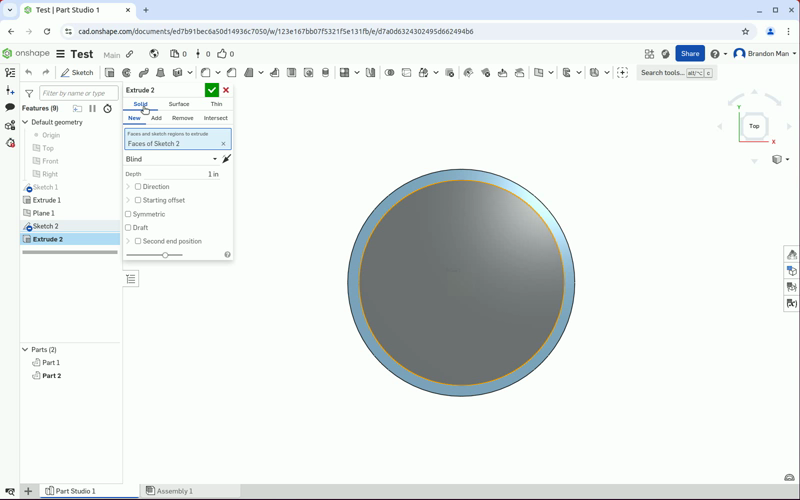
click(143, 106)
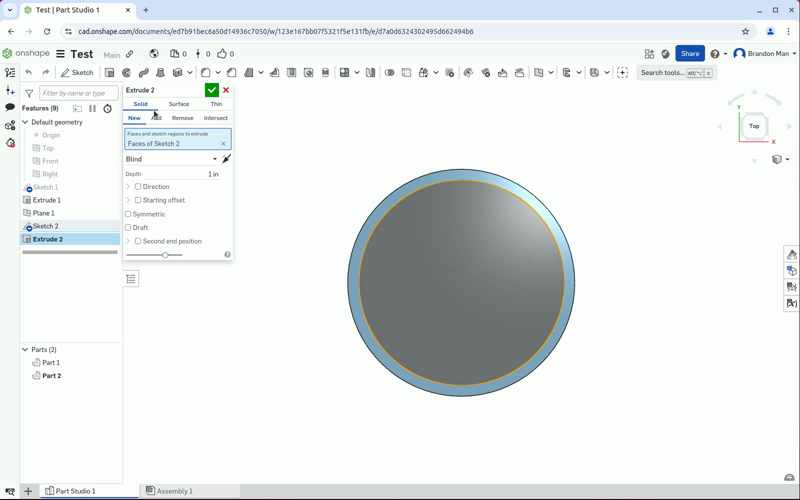
mouse_move(186, 120)
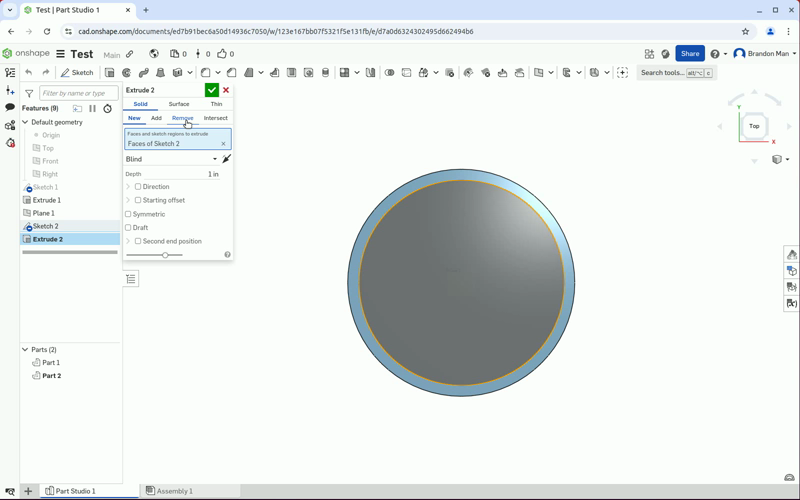
click(186, 120)
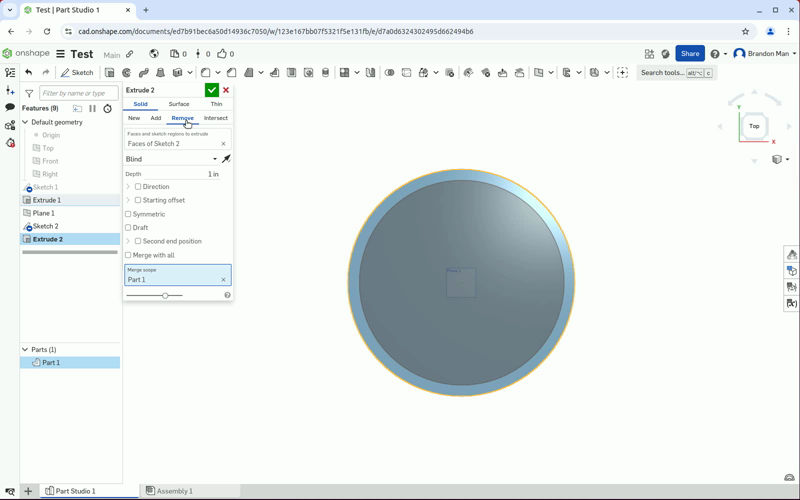
key(tab, 4)
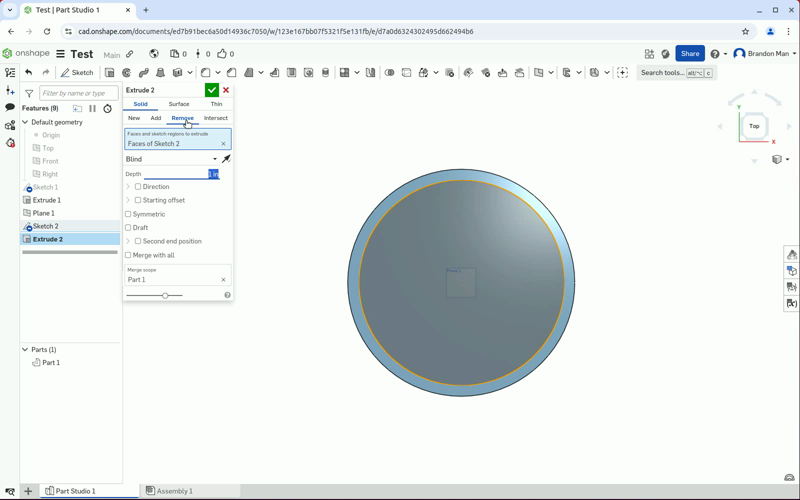
text(16.128)
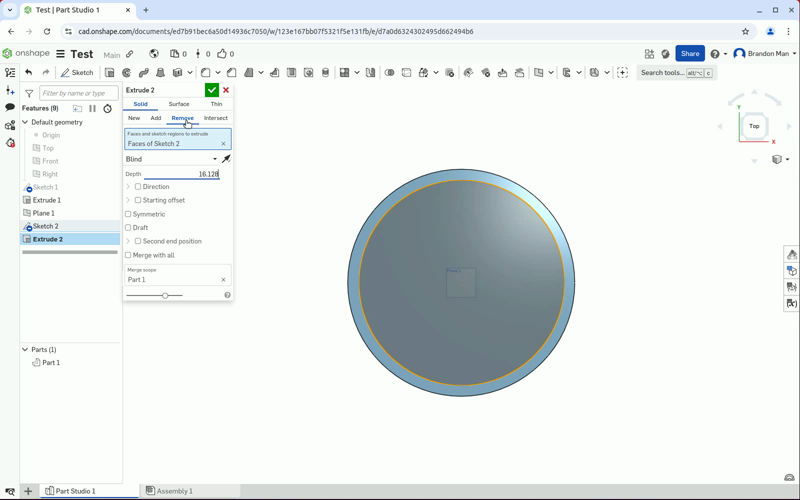
key(tab, 6)
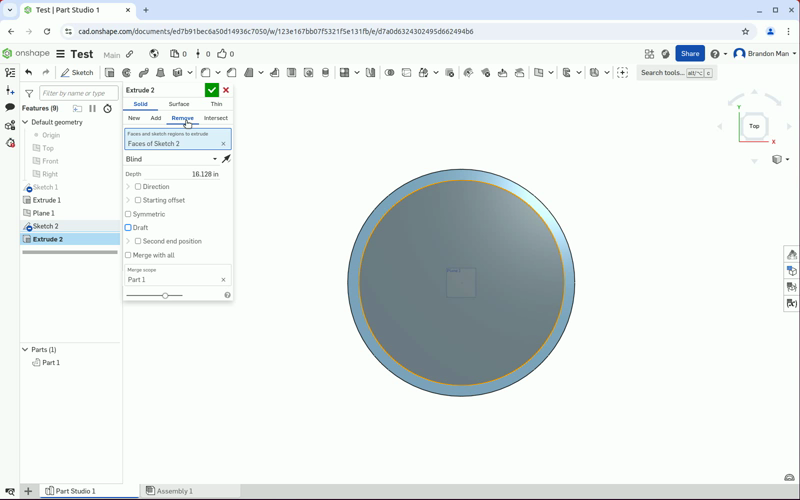
key(space)
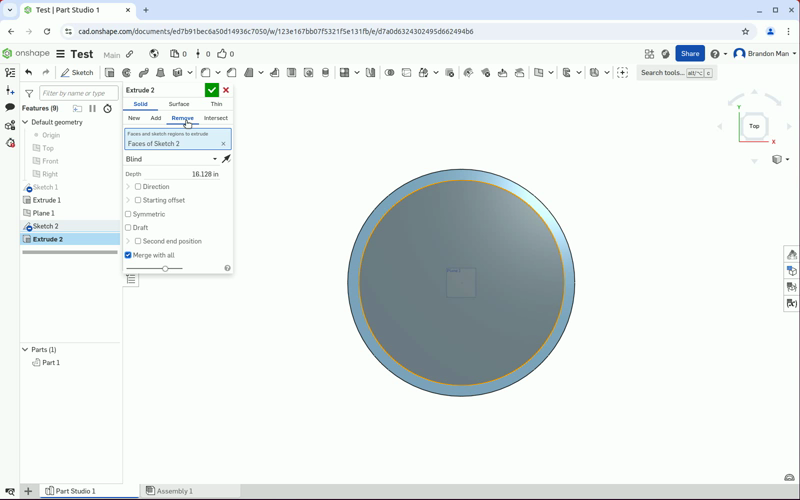
key(enter)
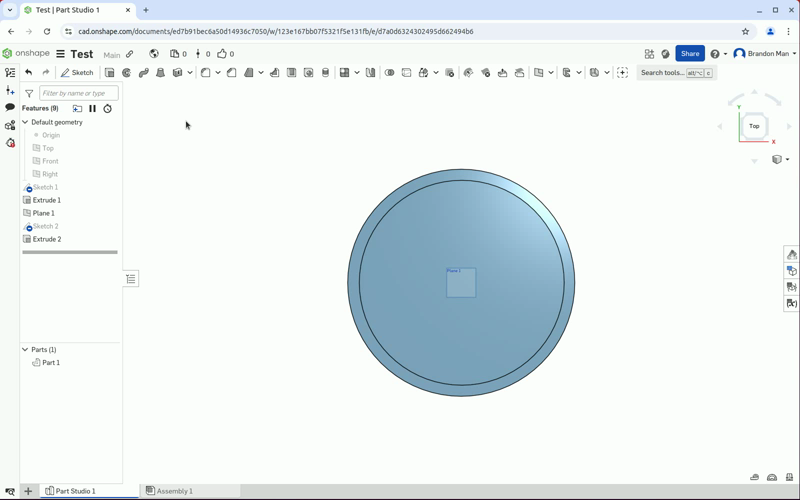
key(shift+h)
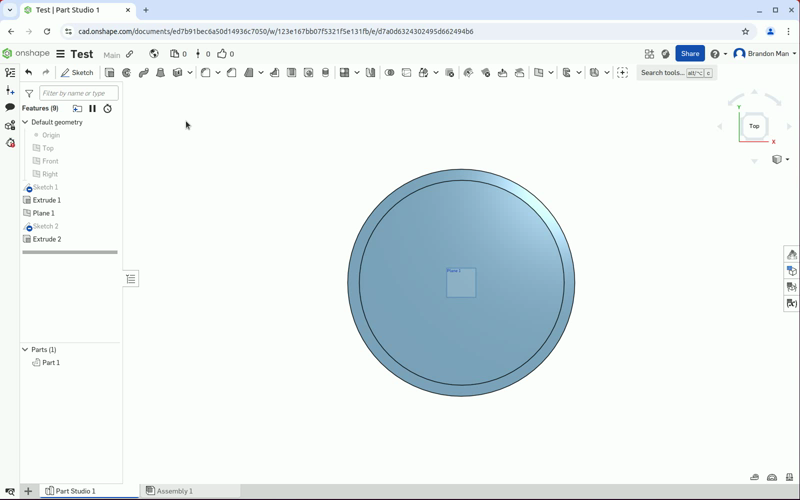
key(shift+h)
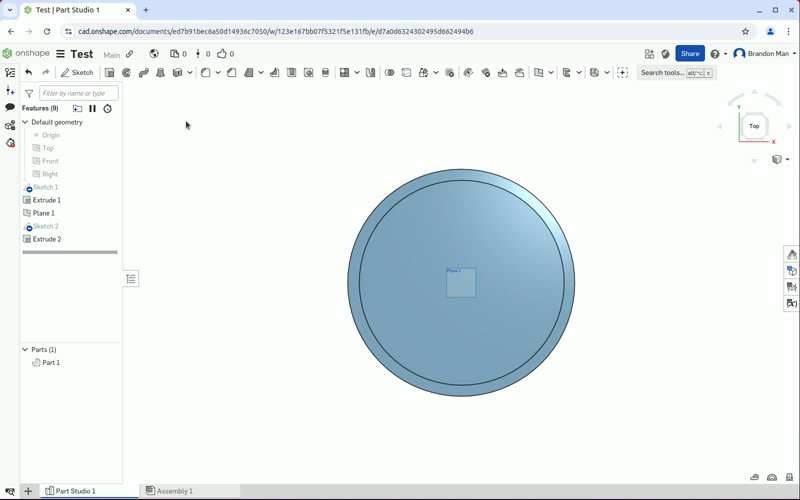
mouse_move(73, 189)
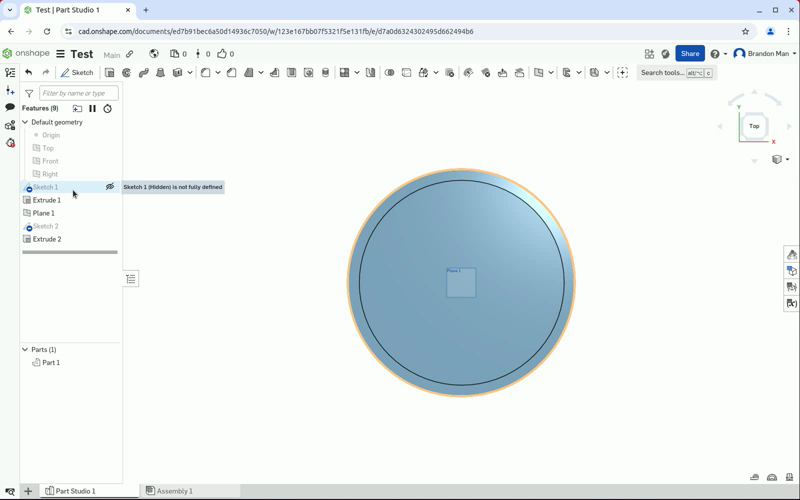
click(73, 189)
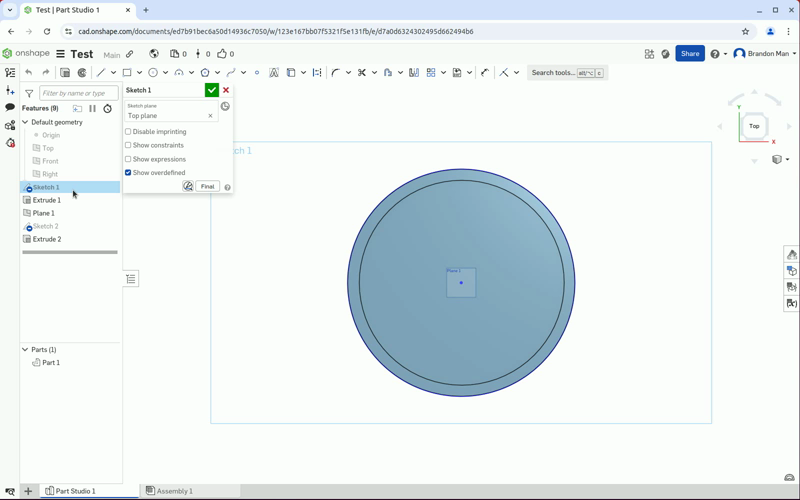
mouse_move(229, 92)
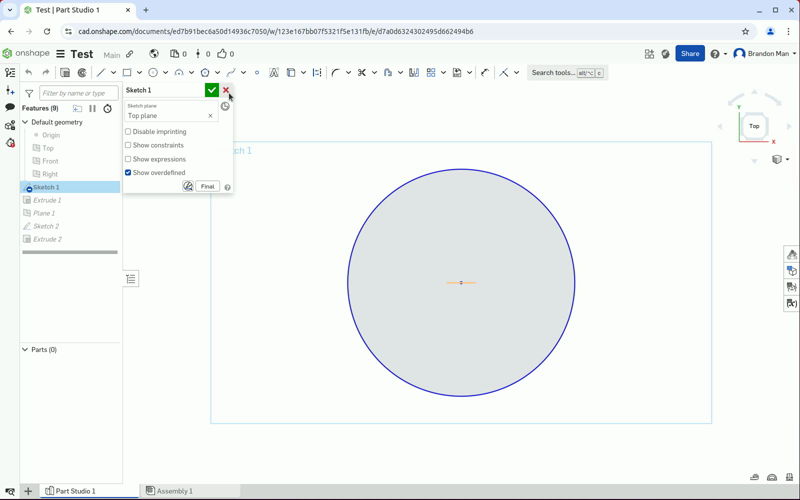
click(229, 92)
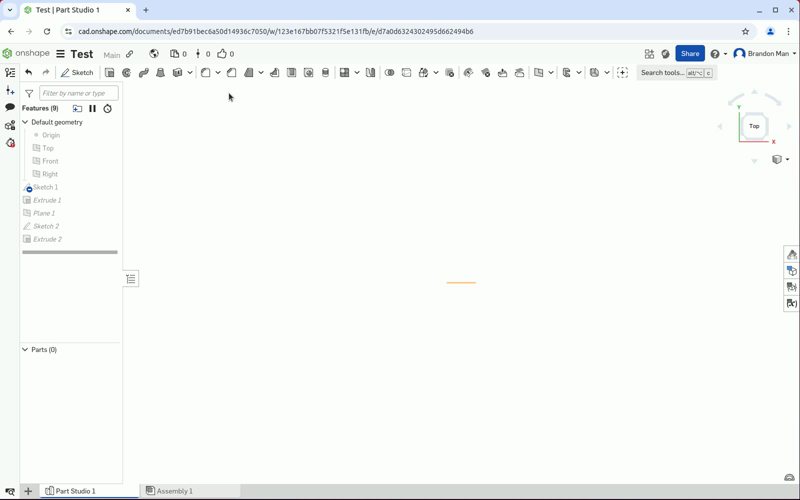
mouse_move(73, 352)
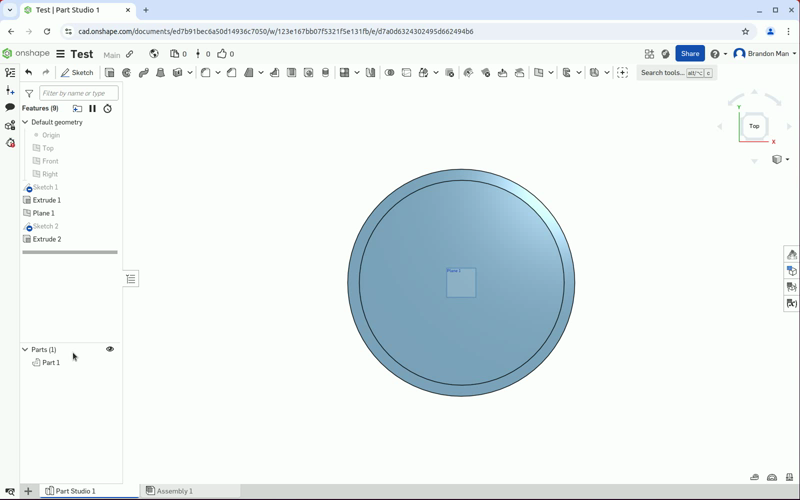
key(y)
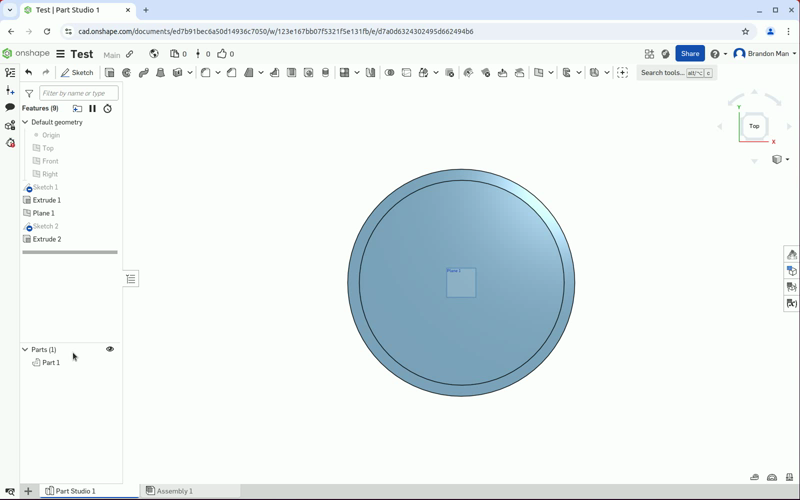
key(shift+p)
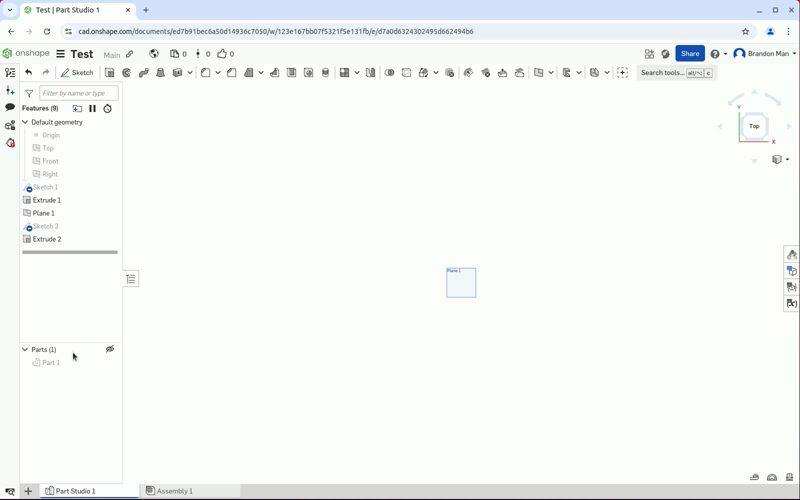
key(space)
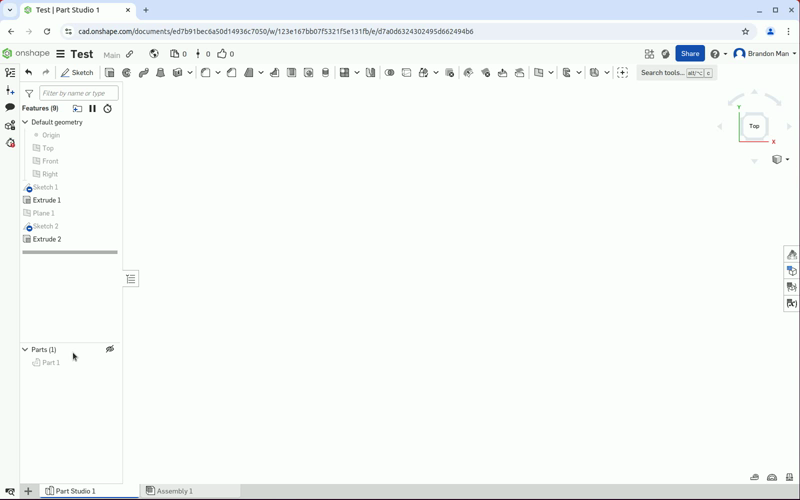
key_down(shift)
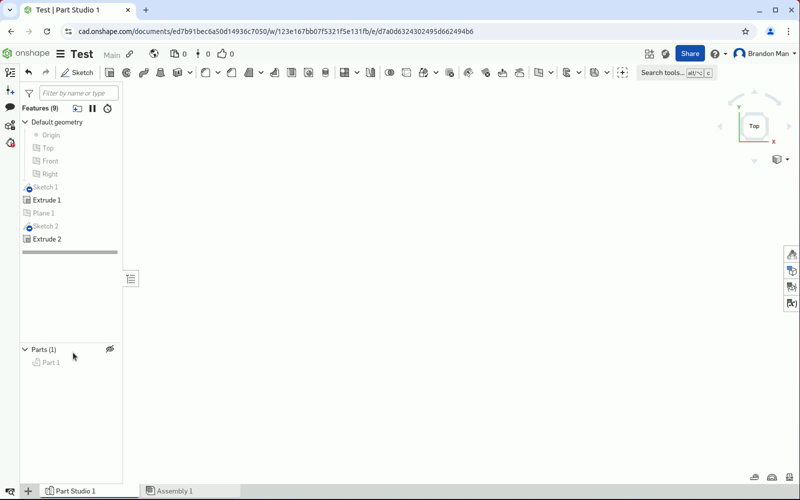
key(up)
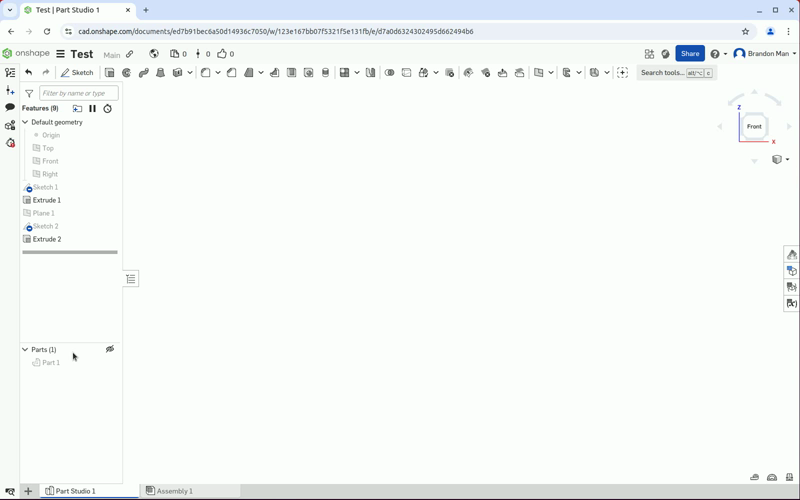
key_up(shift)
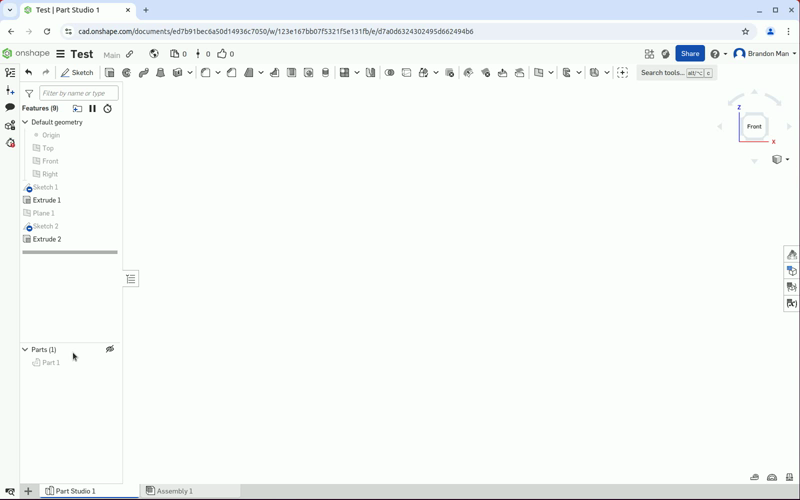
mouse_move(73, 352)
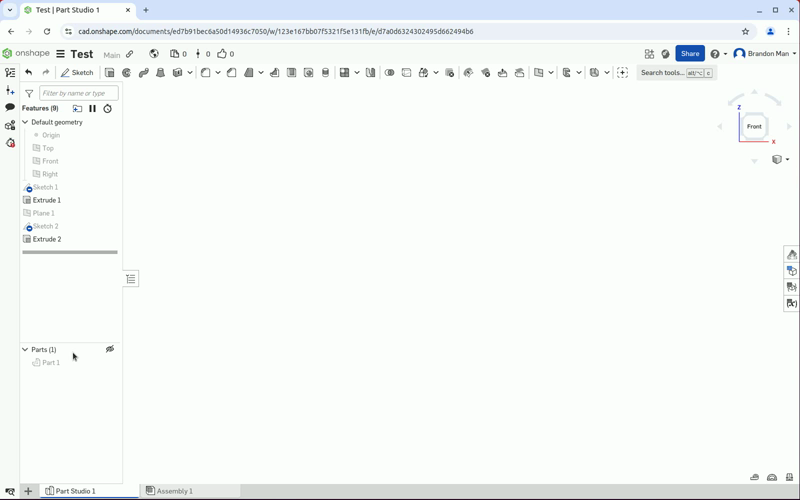
key(shift+y)
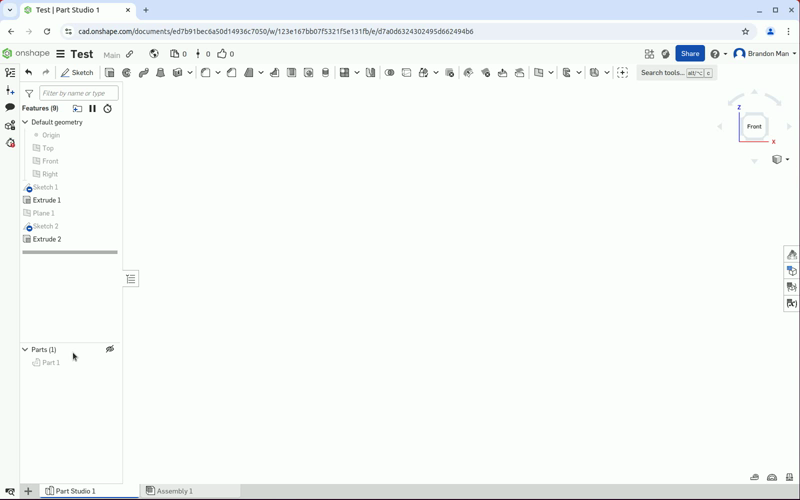
key(shift+s)
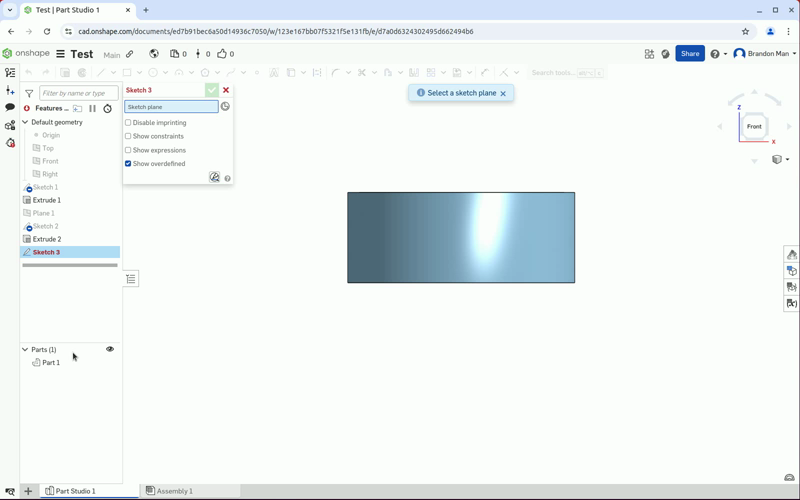
mouse_move(73, 163)
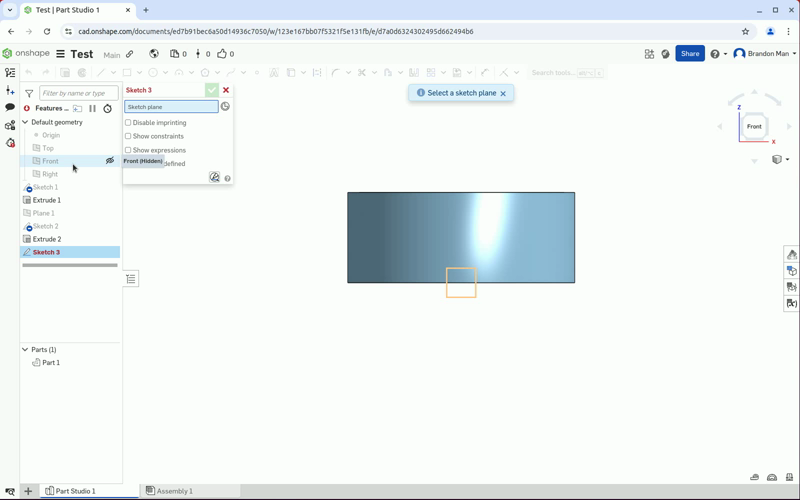
click(73, 163)
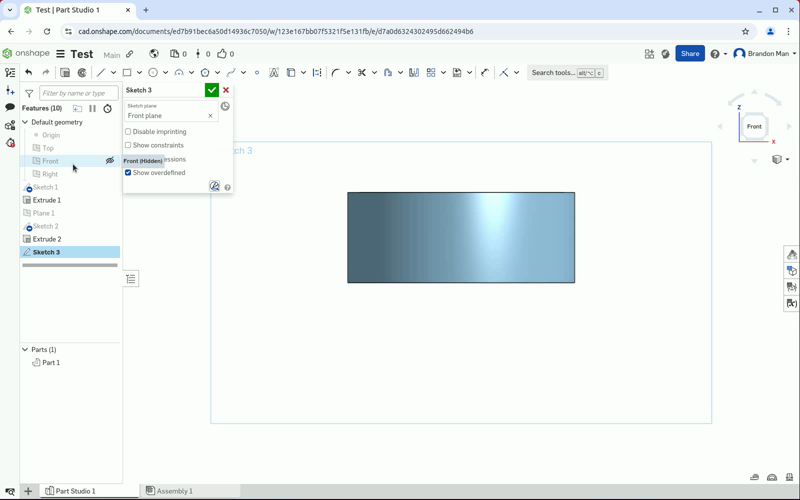
mouse_move(73, 352)
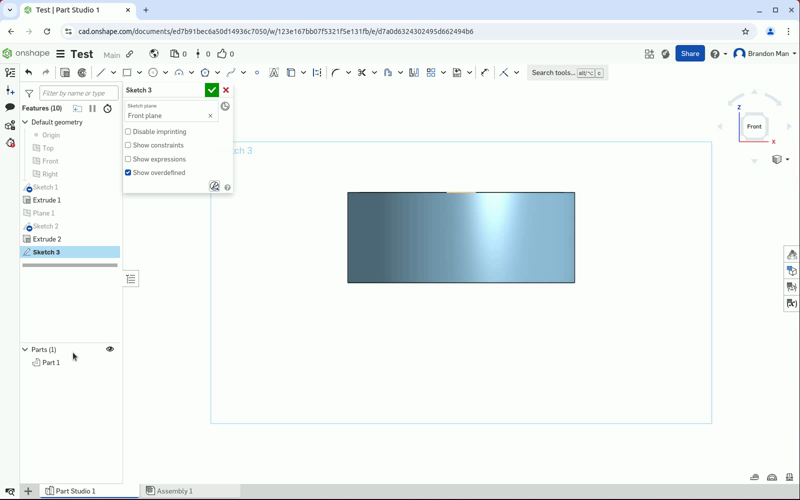
key(y)
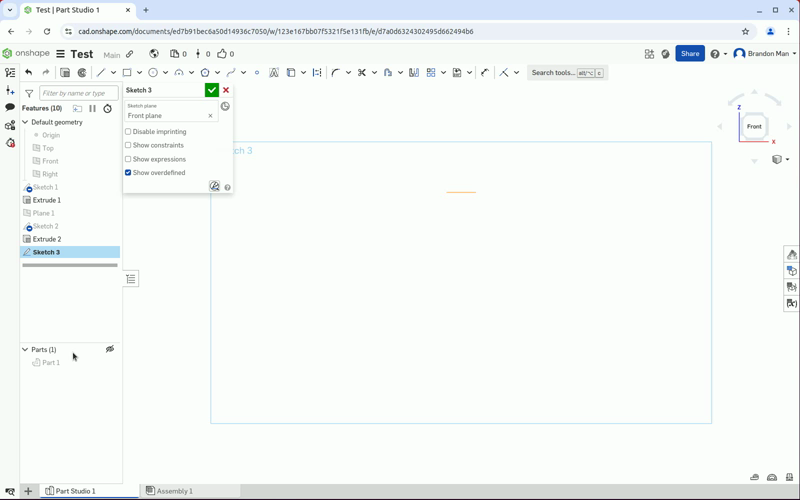
key(l)
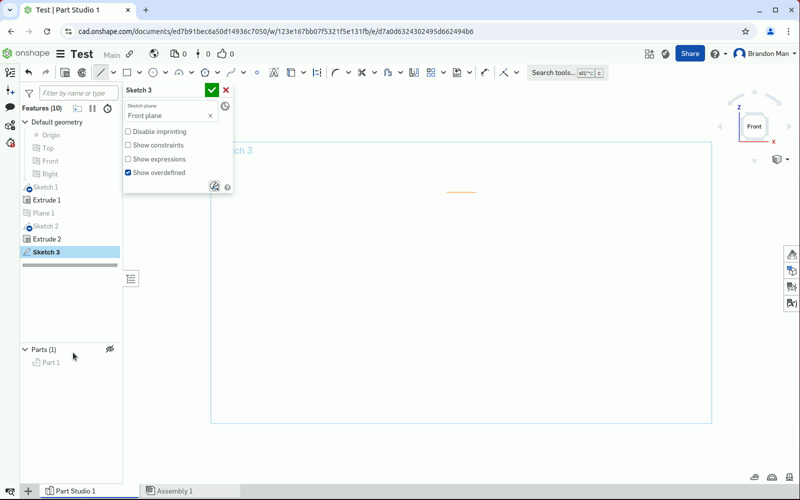
key_down(shift)
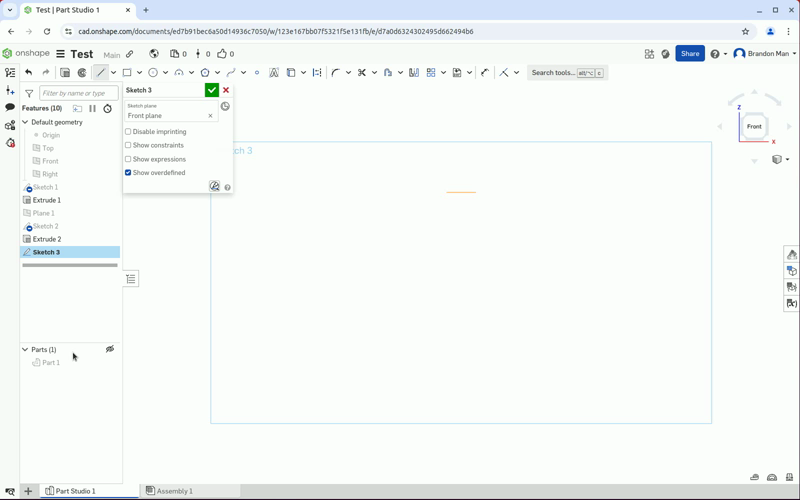
mouse_move(449, 206)
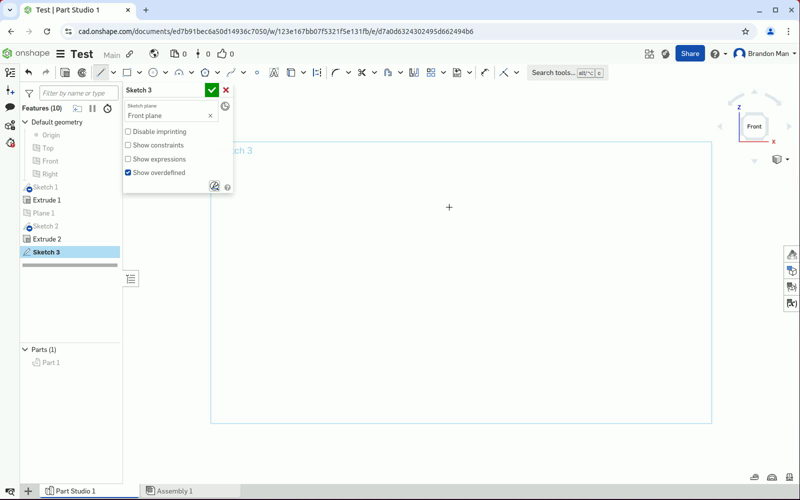
click(449, 206)
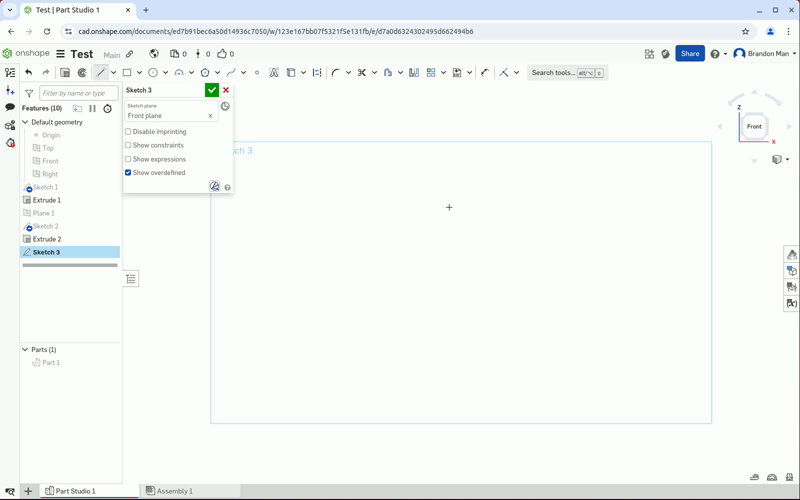
key_up(shift)
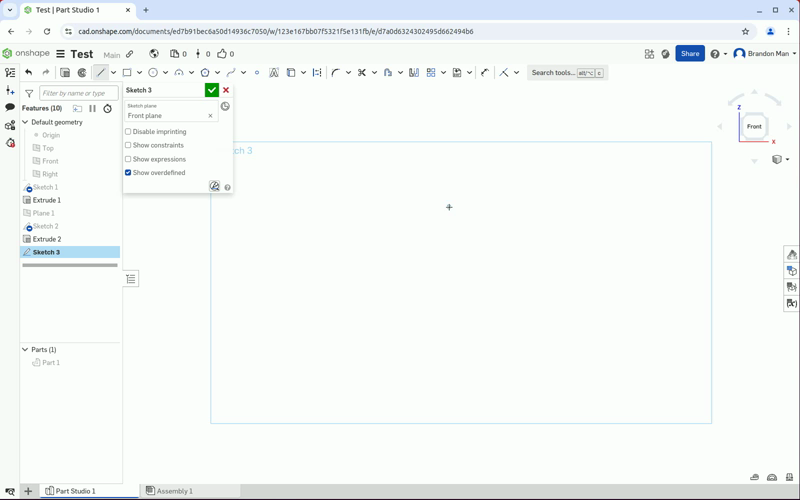
key_down(shift)
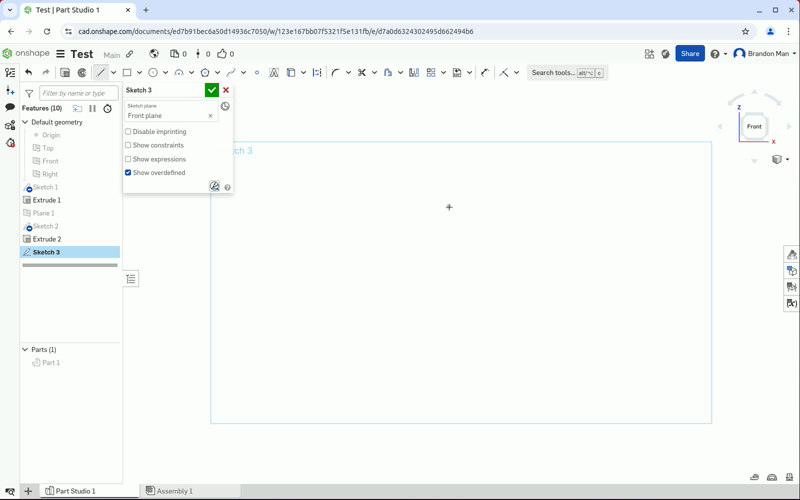
mouse_move(479, 206)
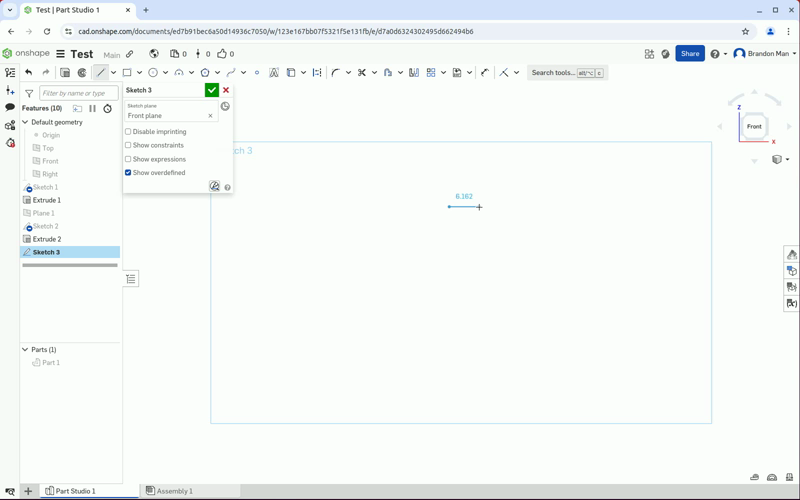
mouse_move(472, 206)
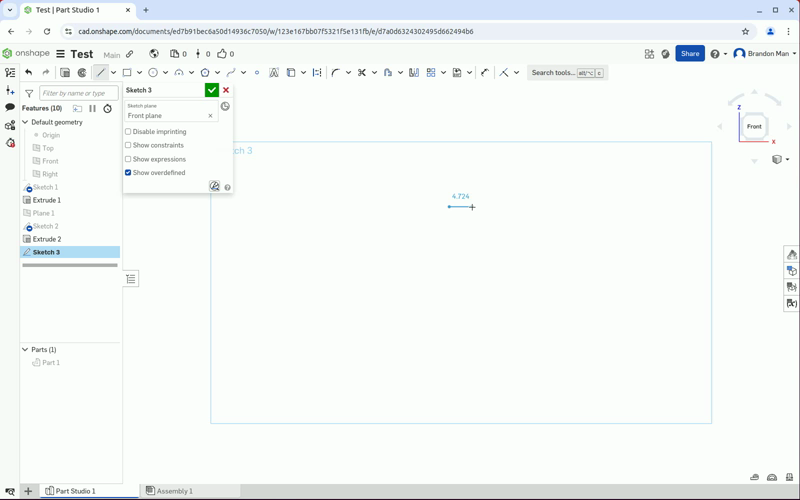
click(472, 206)
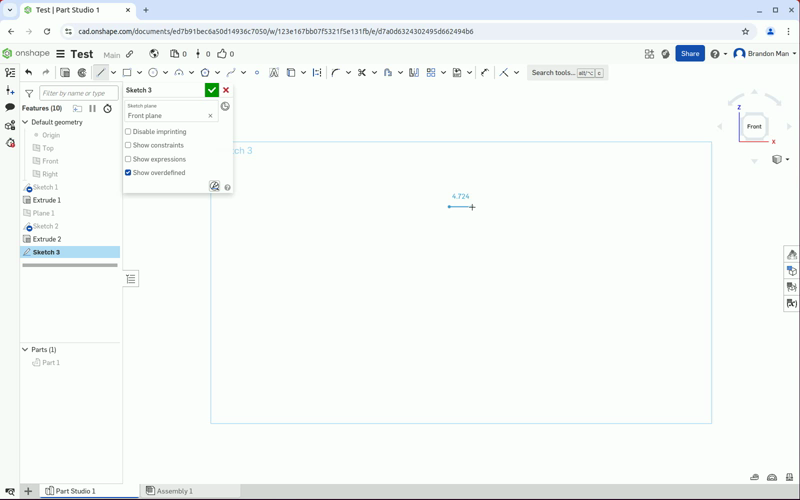
key_up(shift)
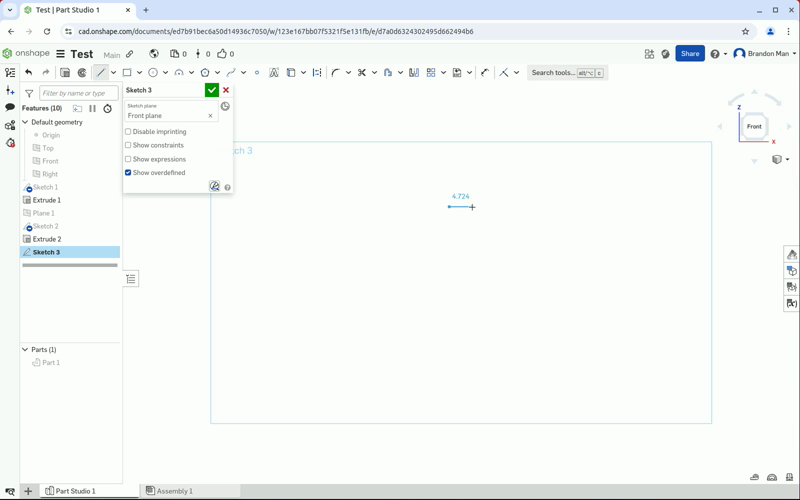
key_down(shift)
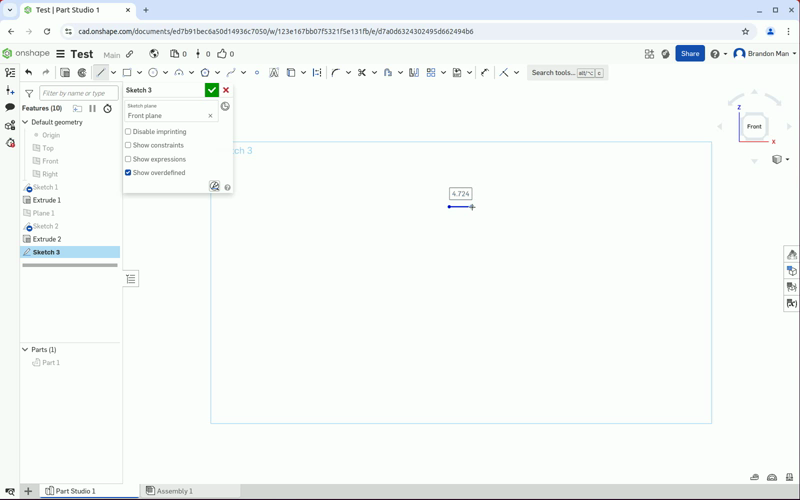
mouse_move(502, 206)
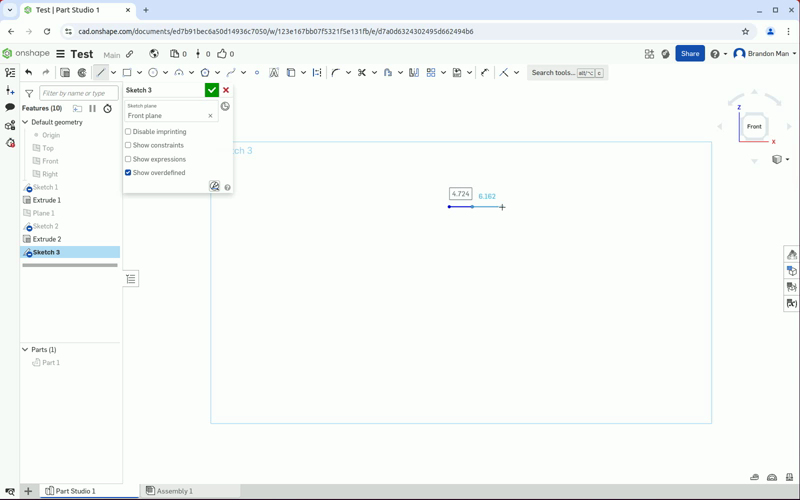
mouse_move(472, 192)
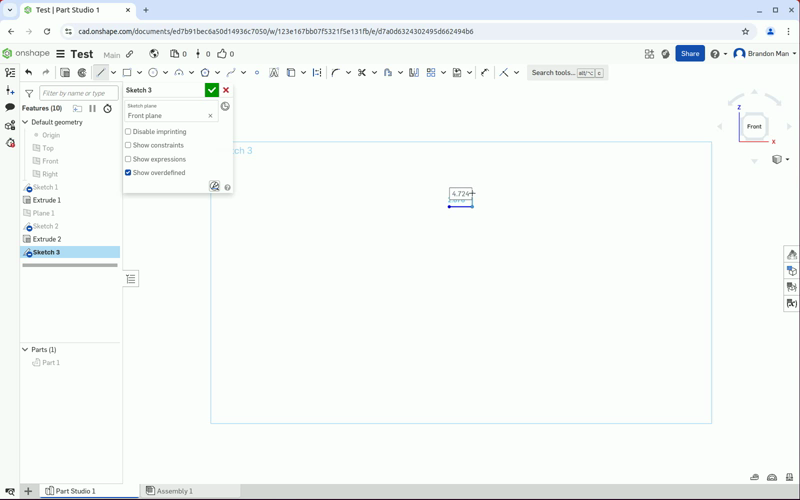
click(472, 192)
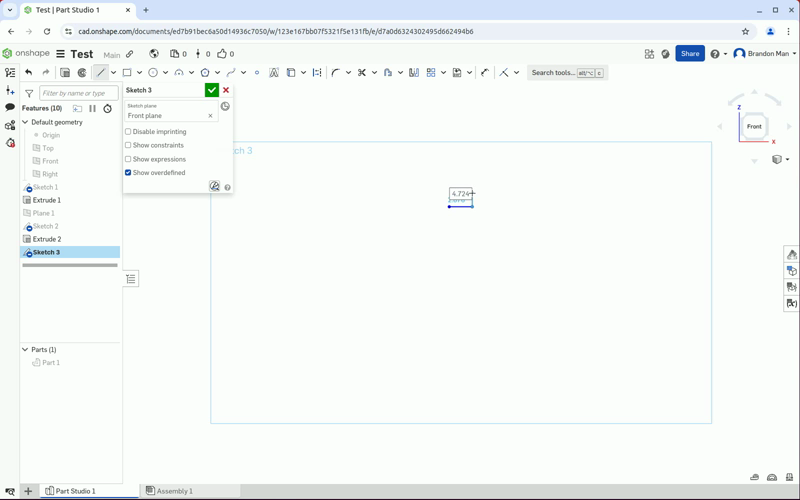
key_up(shift)
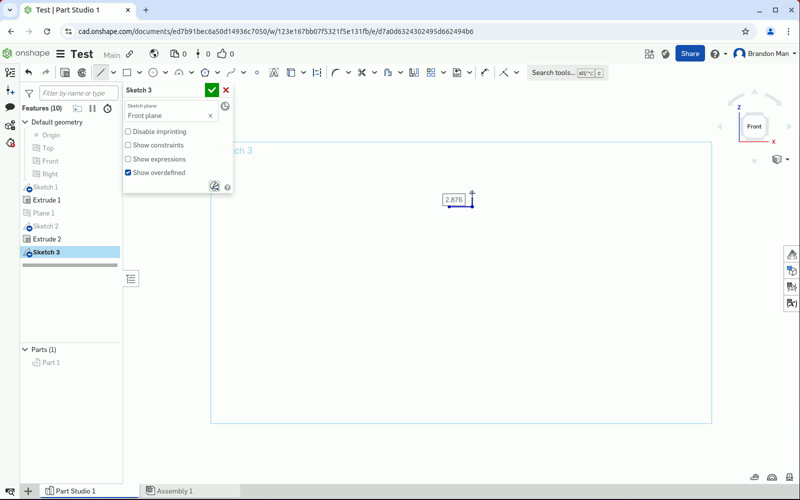
key_down(shift)
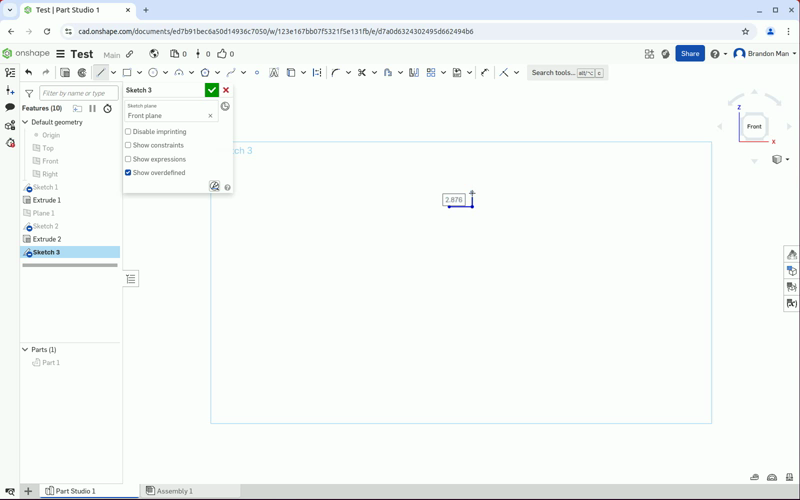
mouse_move(502, 192)
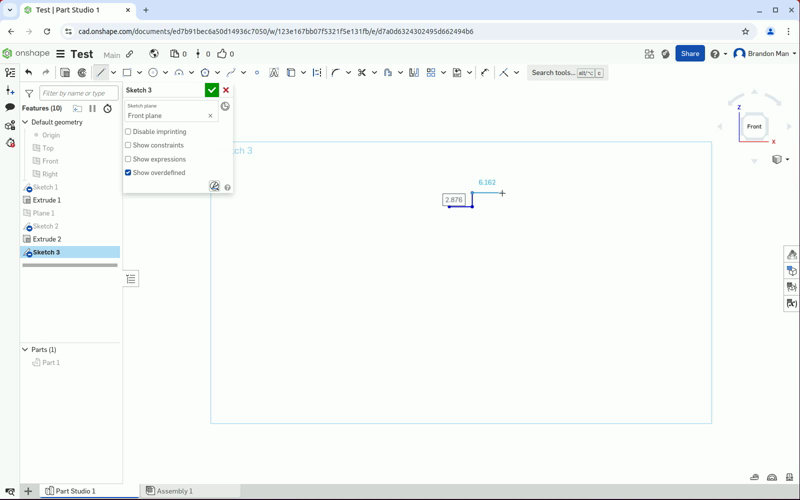
mouse_move(449, 192)
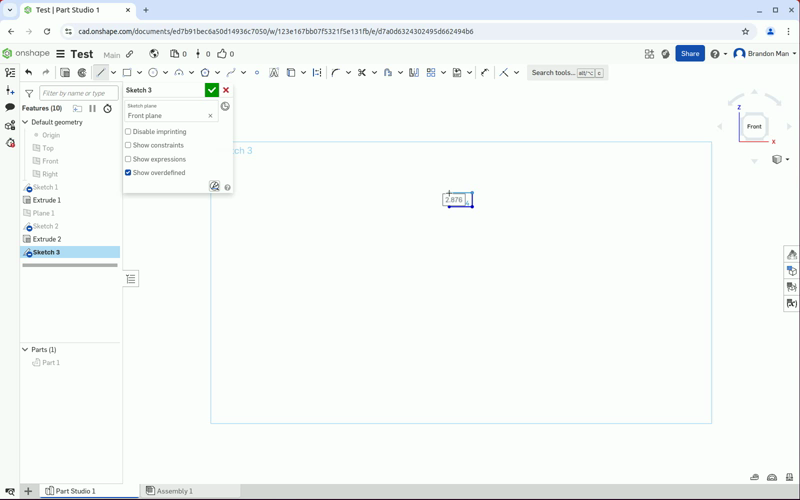
click(449, 192)
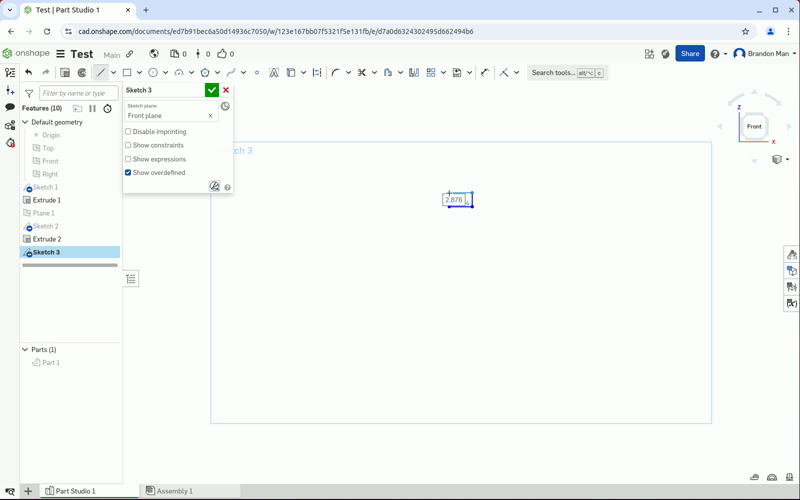
key_up(shift)
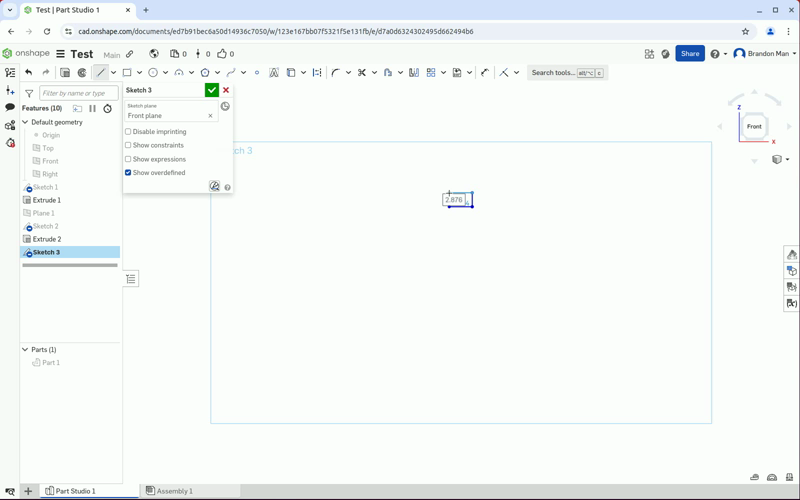
mouse_move(479, 192)
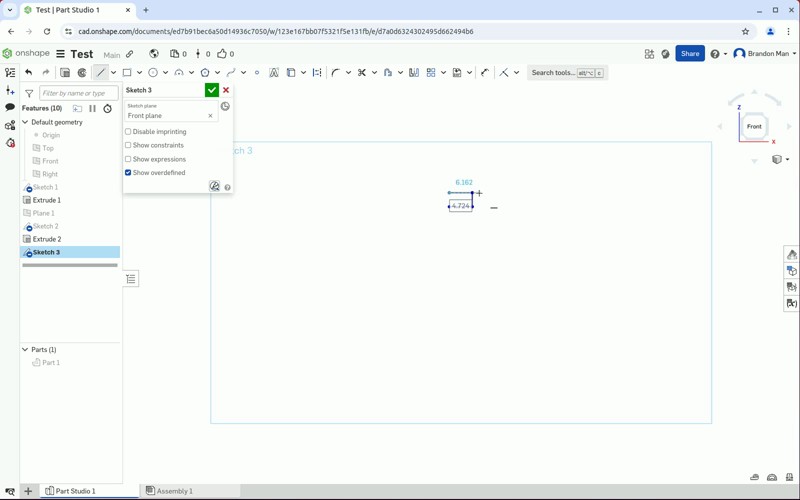
key_down(shift)
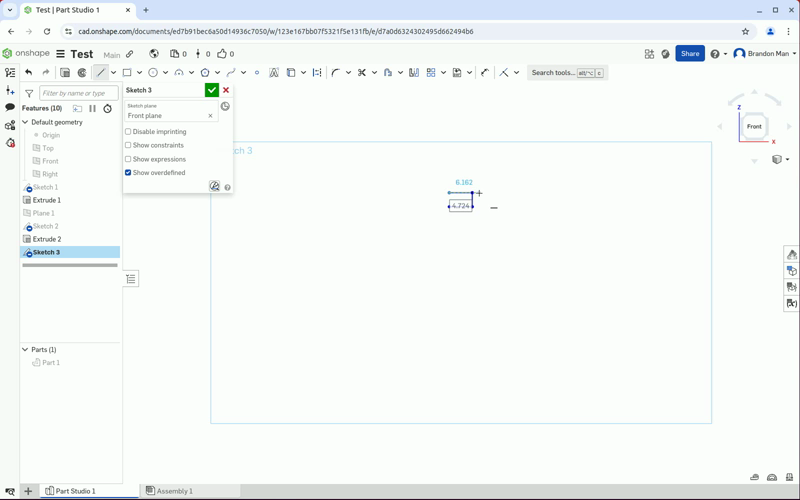
mouse_move(449, 206)
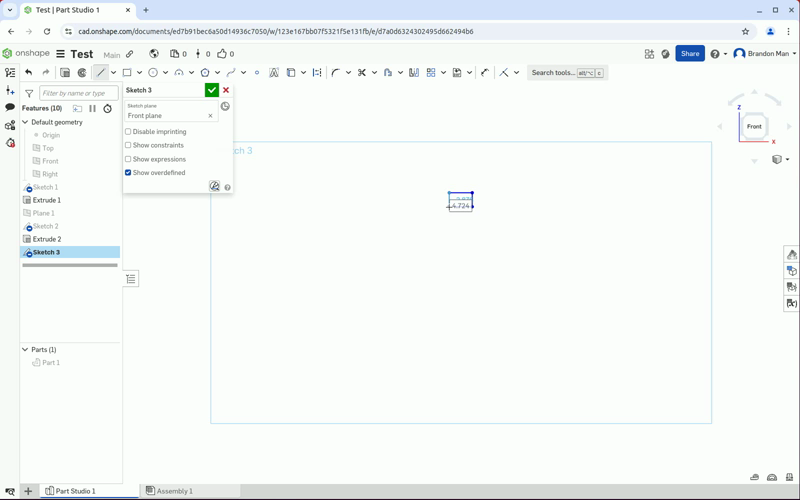
key_up(shift)
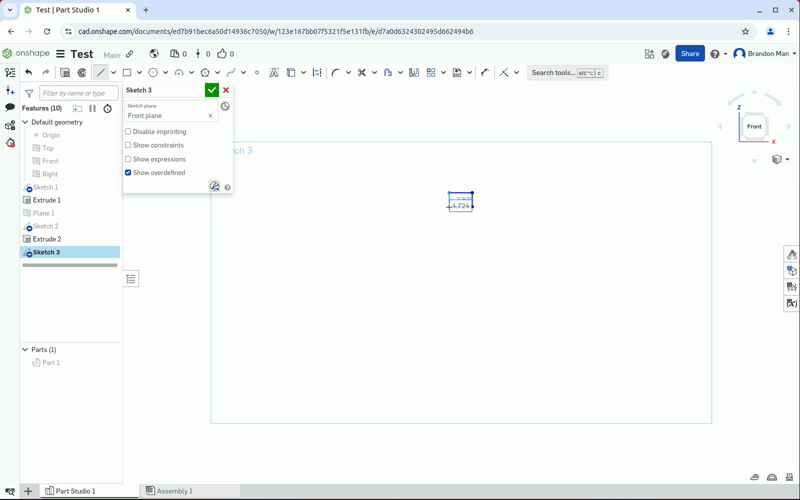
click(449, 206)
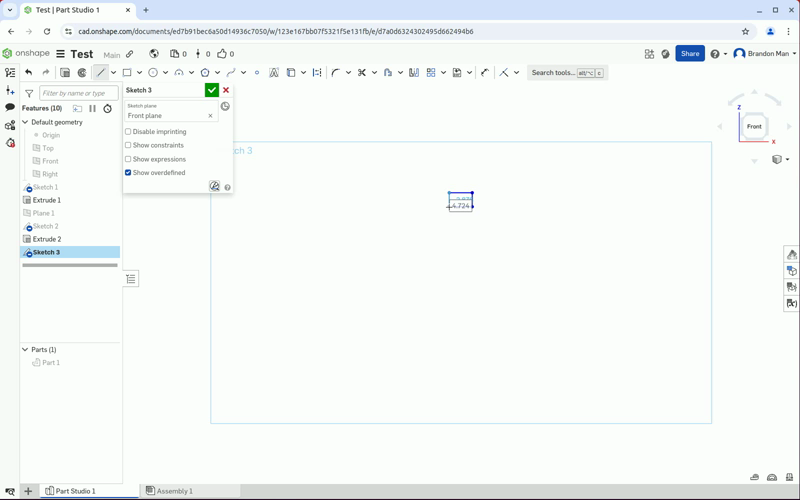
key(esc)
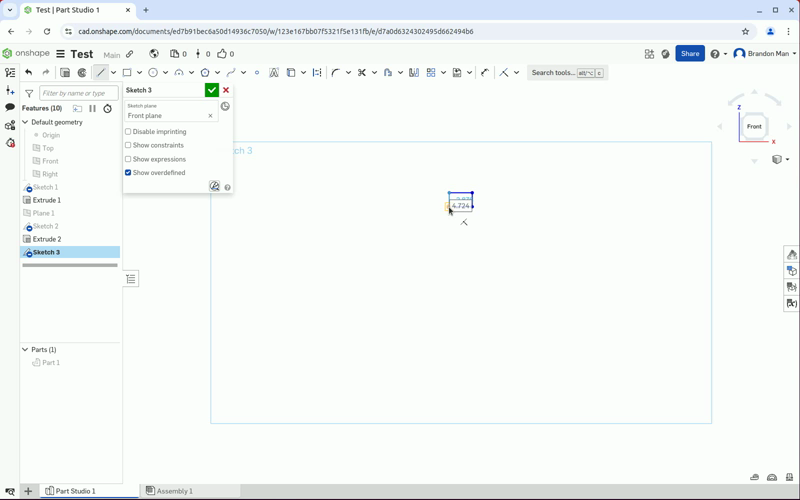
mouse_move(471, 200)
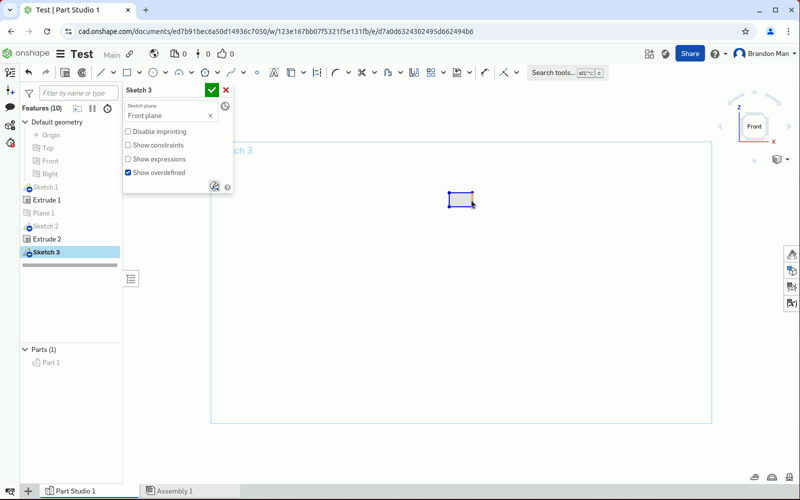
scroll(6)
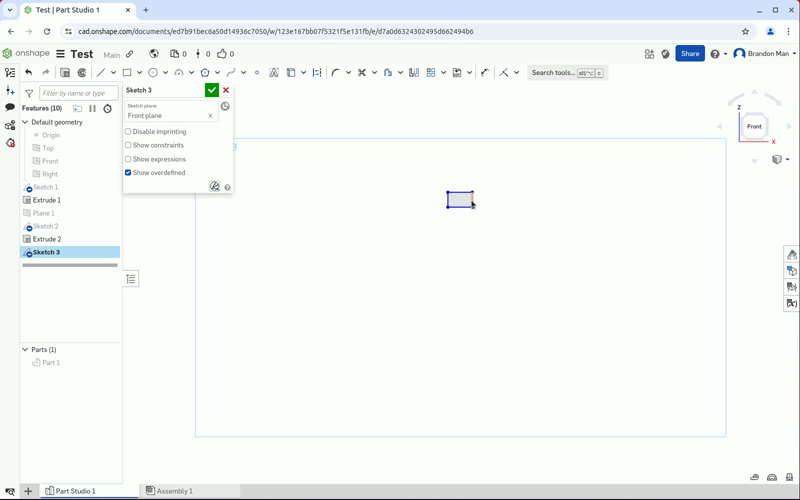
scroll(6)
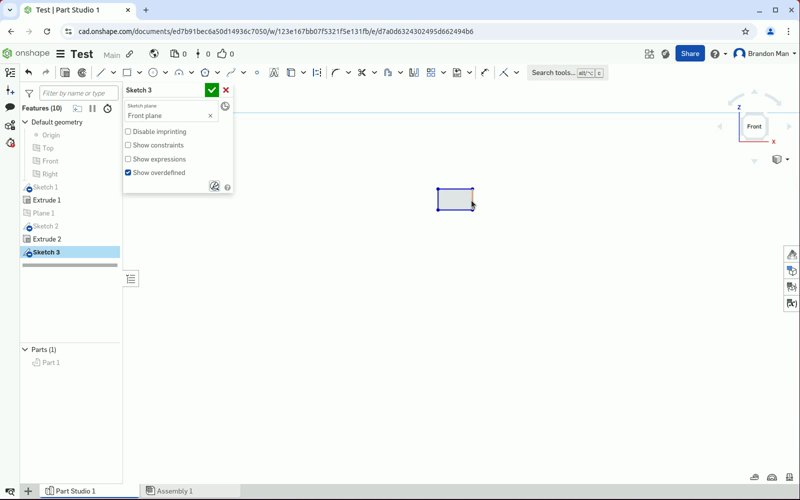
scroll(6)
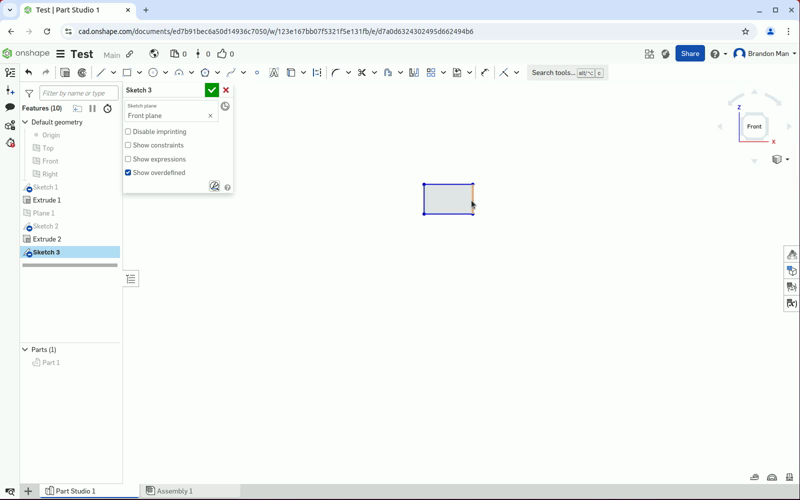
scroll(6)
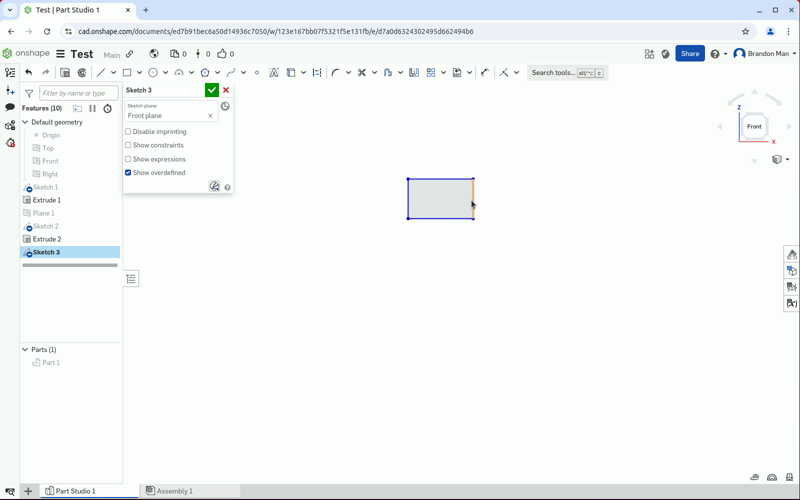
scroll(6)
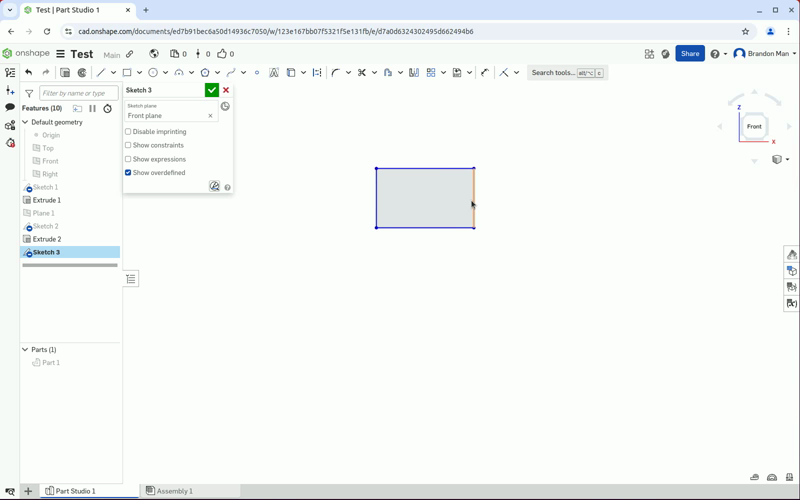
scroll(6)
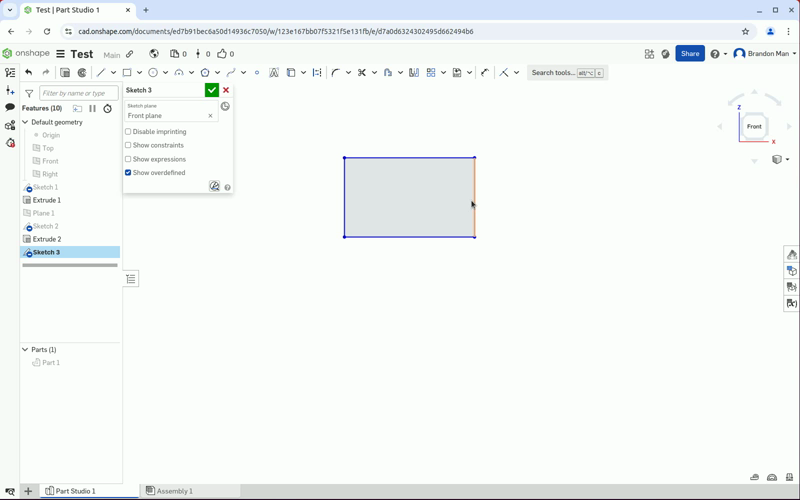
scroll(6)
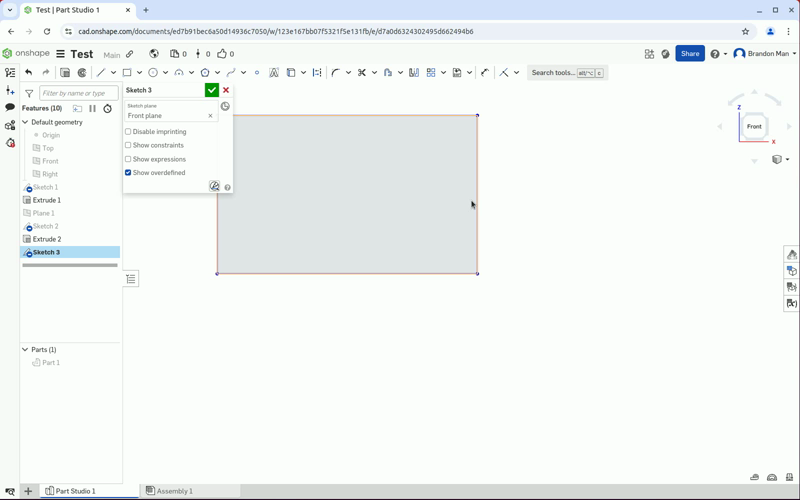
click(471, 200)
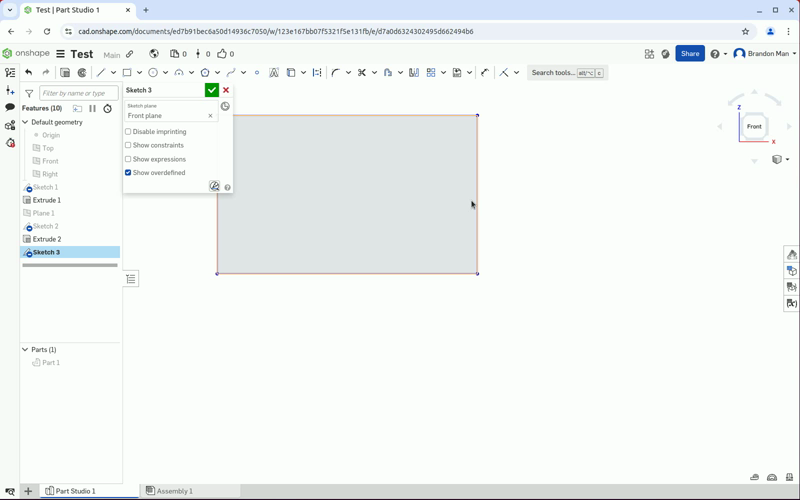
scroll(-6)
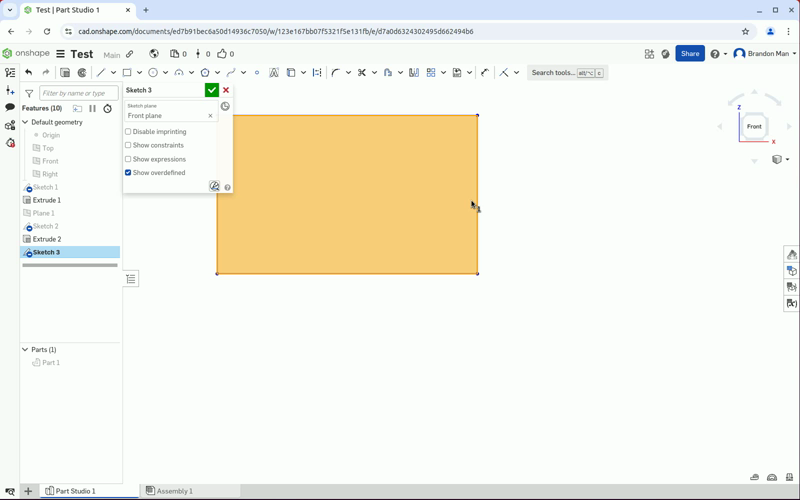
scroll(-6)
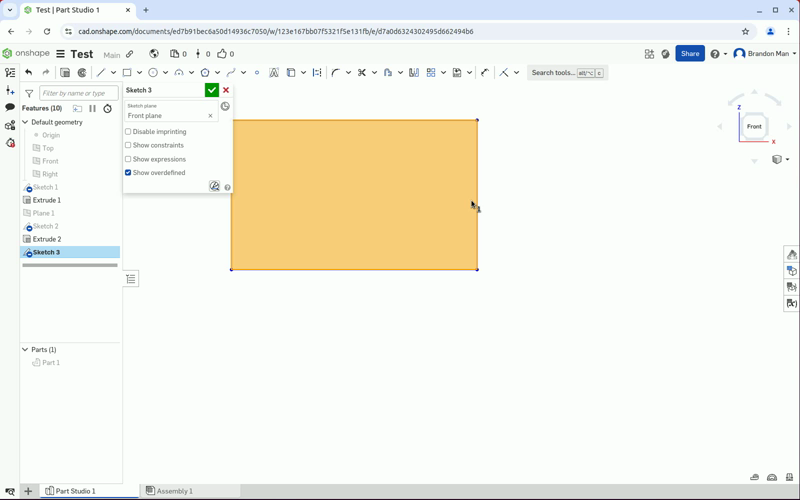
scroll(-6)
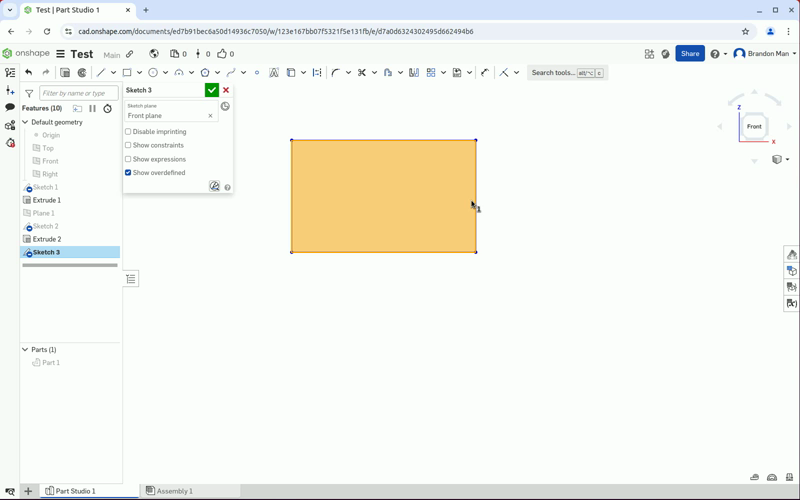
scroll(-6)
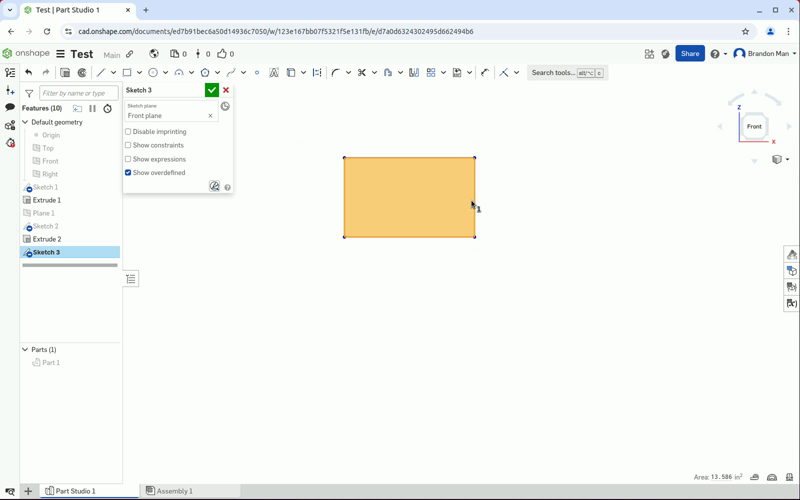
scroll(-6)
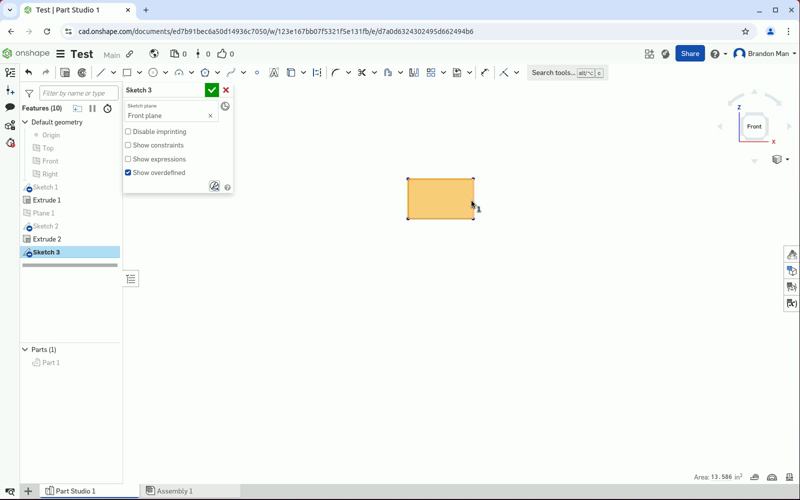
scroll(-6)
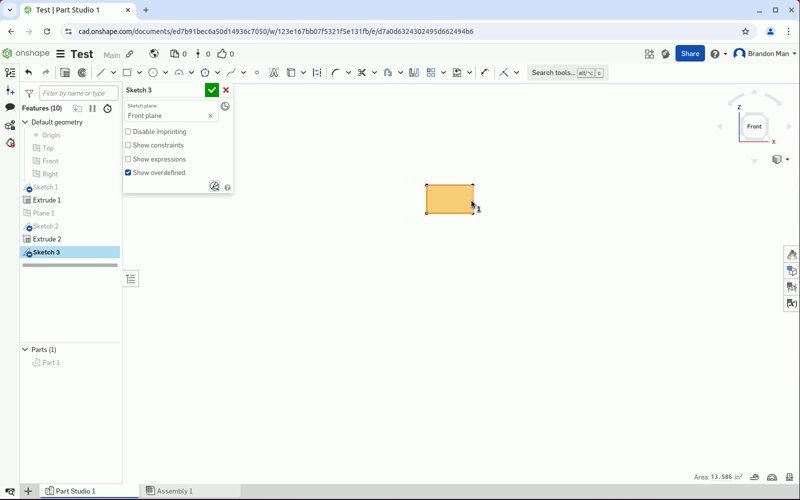
scroll(-6)
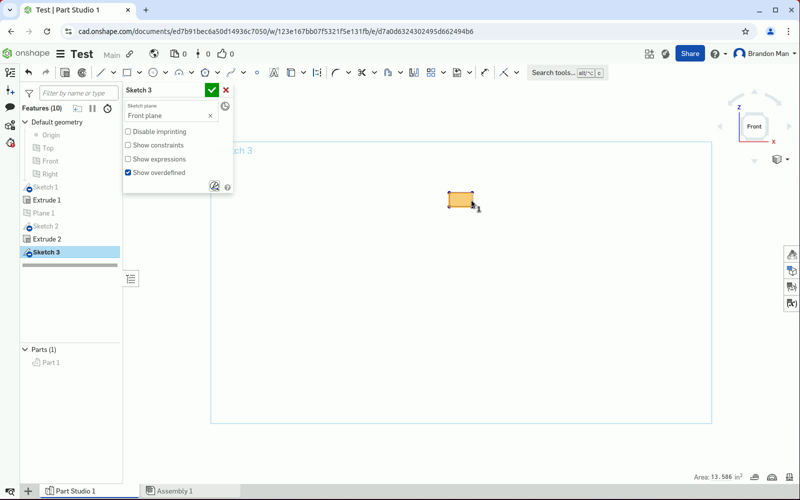
mouse_move(73, 352)
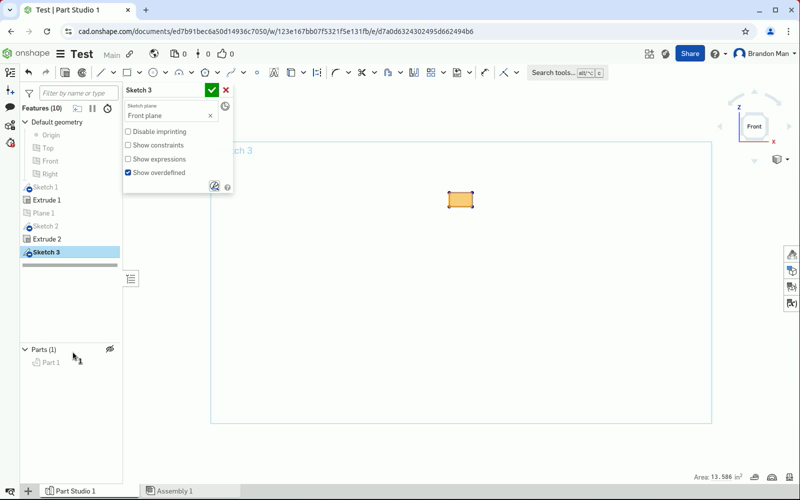
key(shift+y)
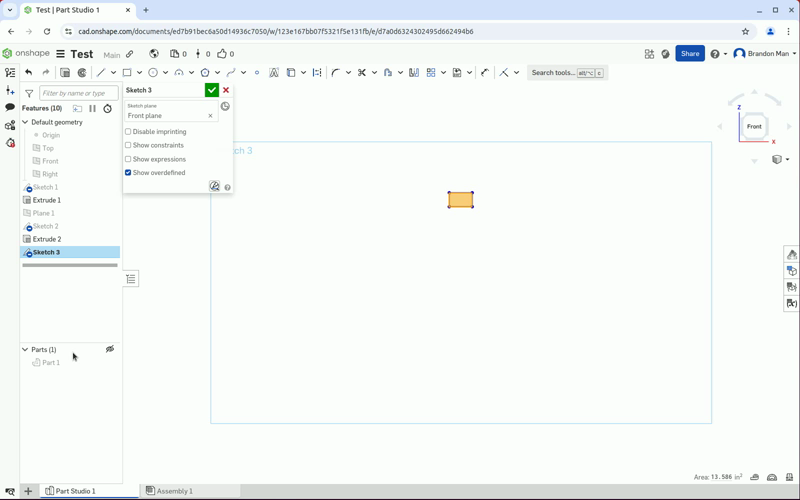
key(shift+e)
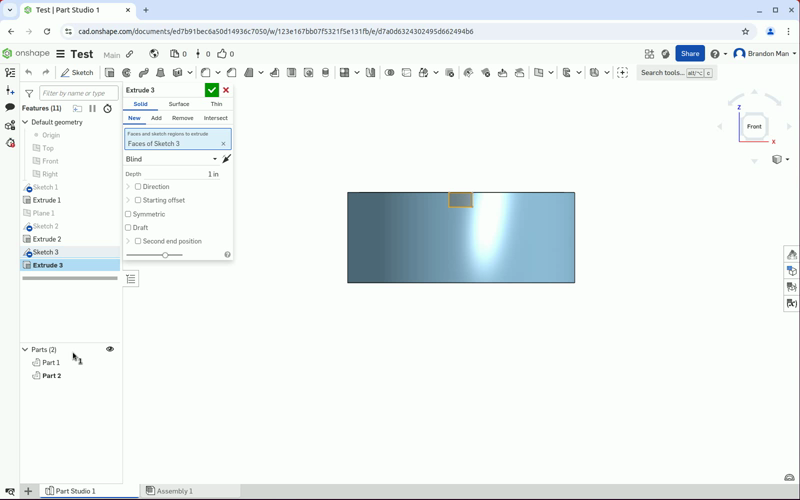
mouse_move(143, 106)
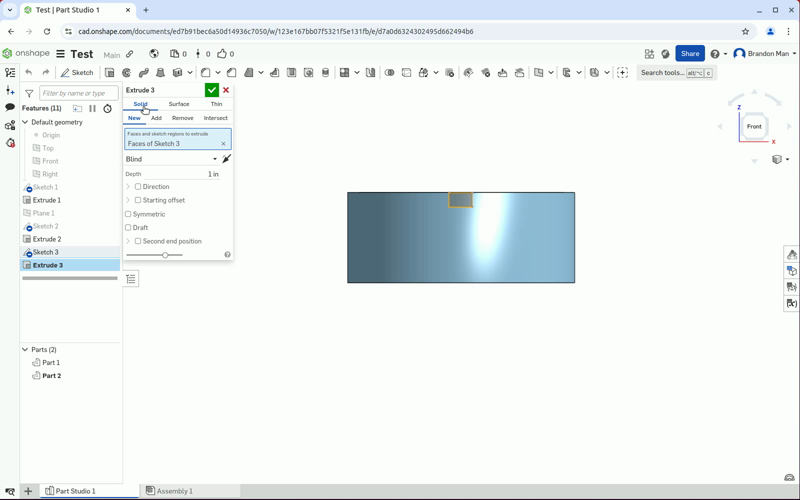
click(143, 106)
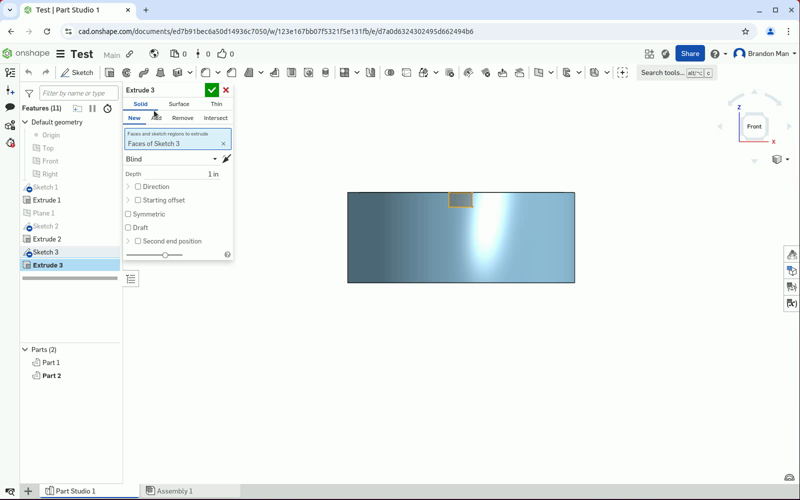
mouse_move(186, 120)
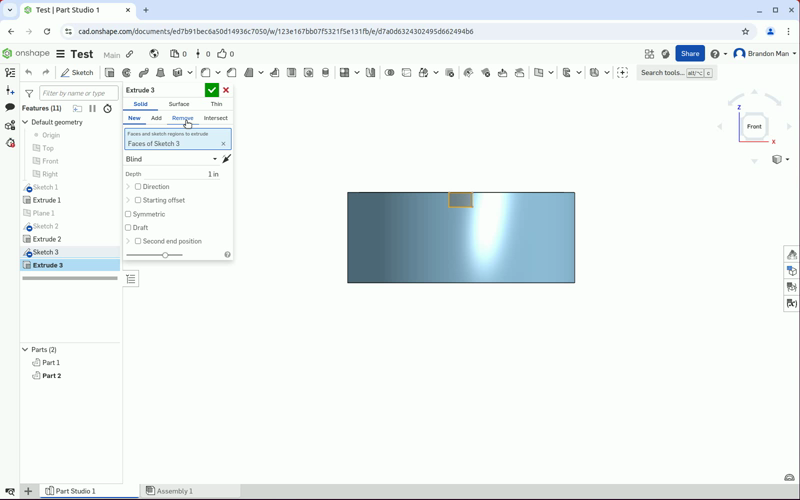
click(186, 120)
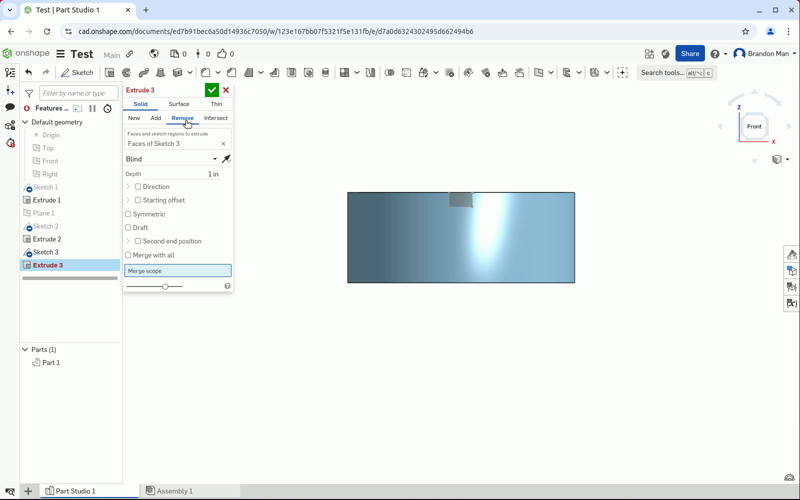
key(tab, 4)
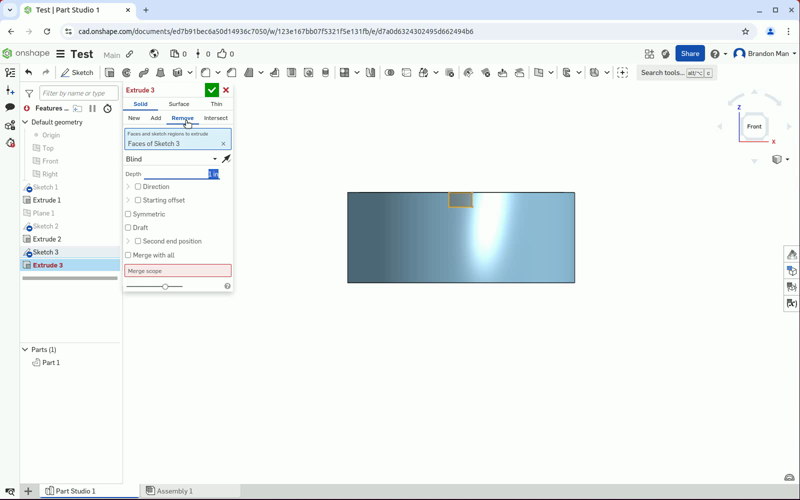
text(23.108)
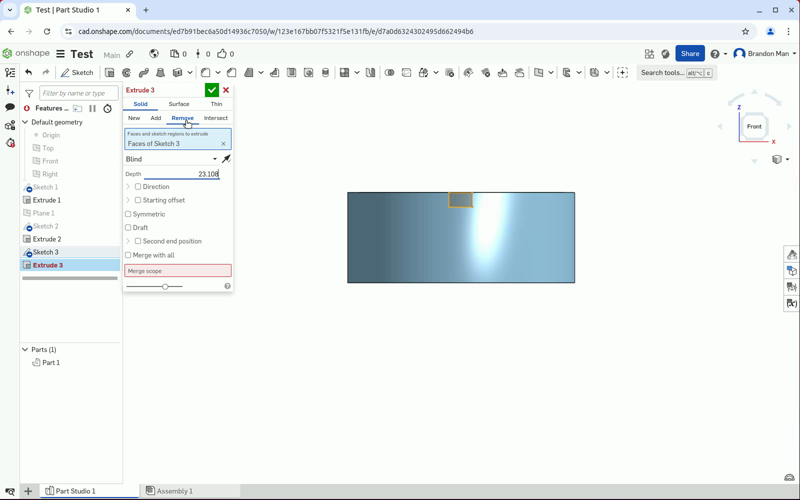
key(tab, 6)
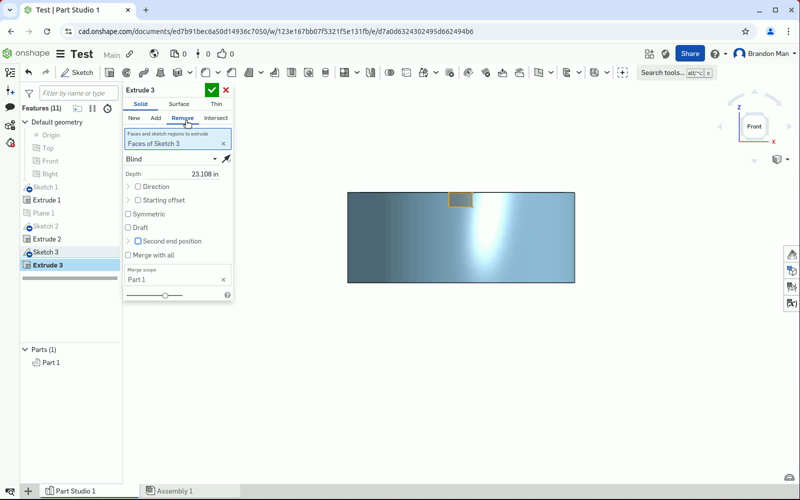
key(space)
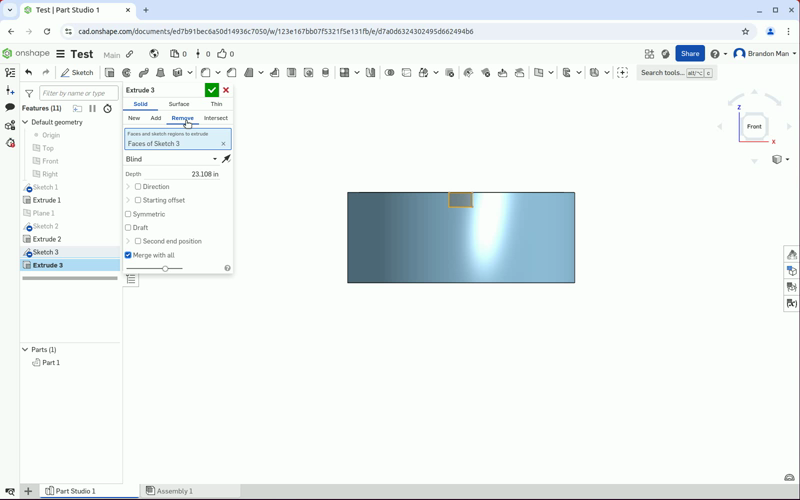
key(enter)
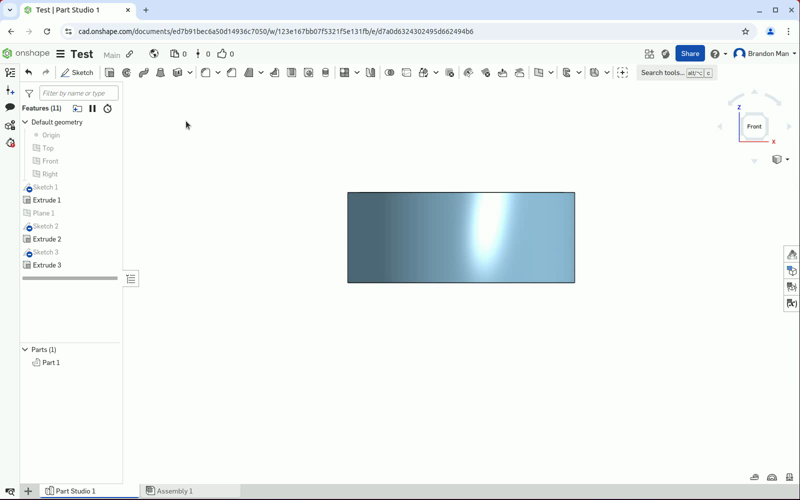
key(shift+h)
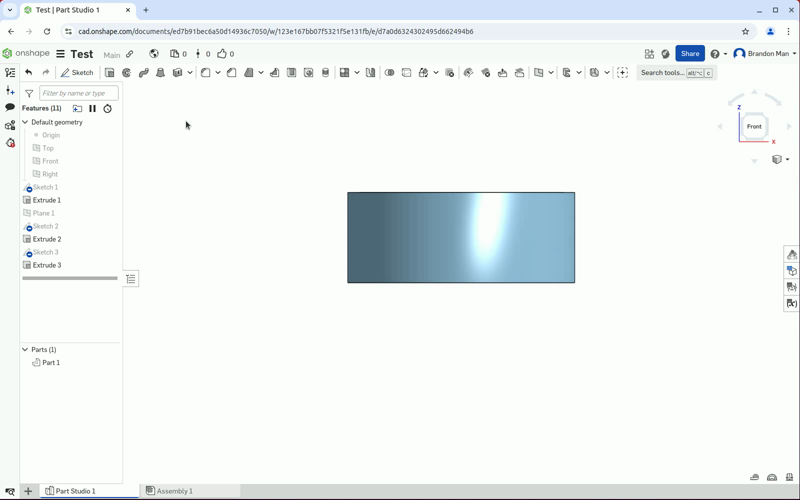
key(shift+h)
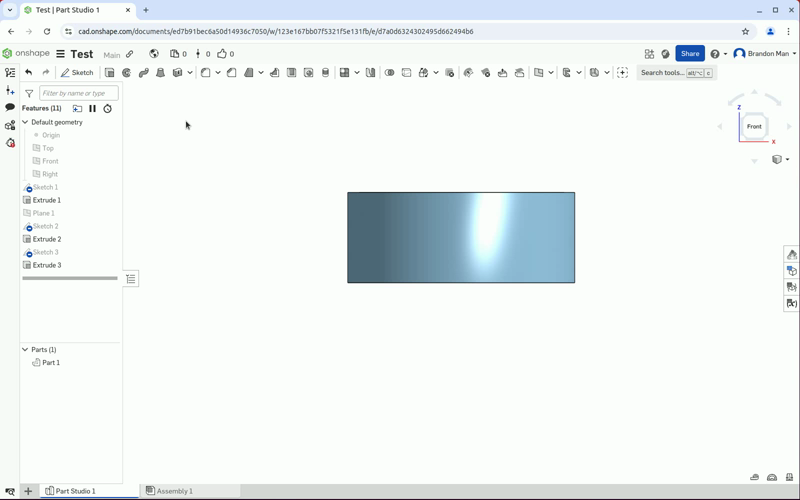
mouse_move(73, 189)
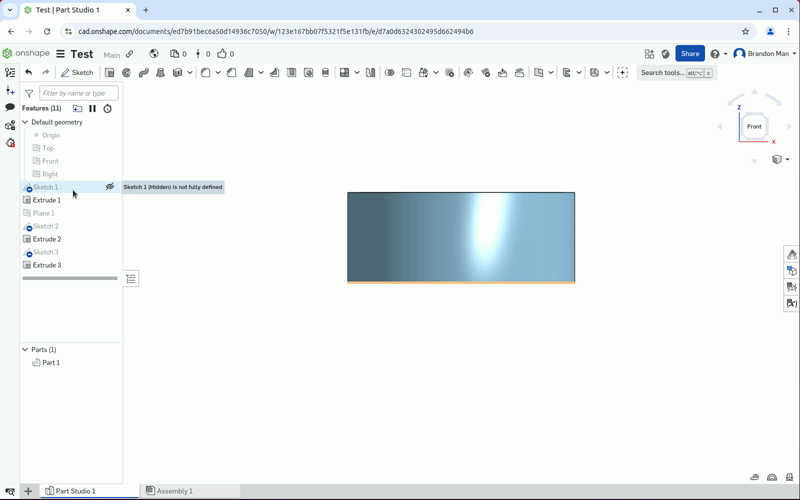
click(73, 189)
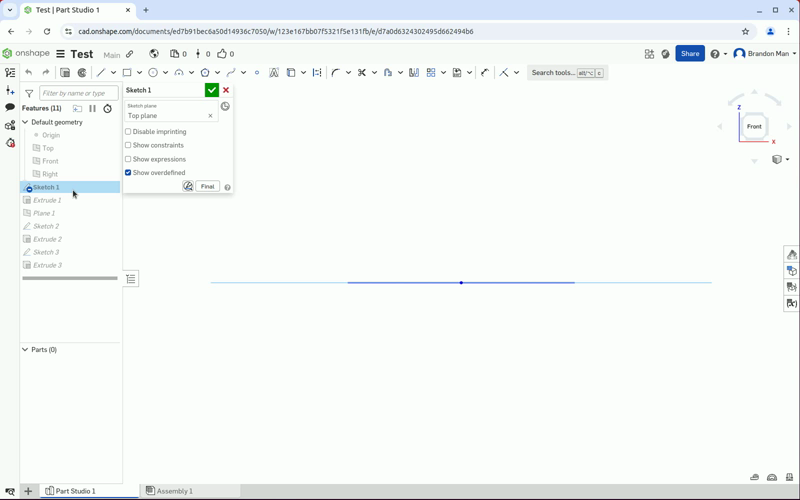
mouse_move(229, 92)
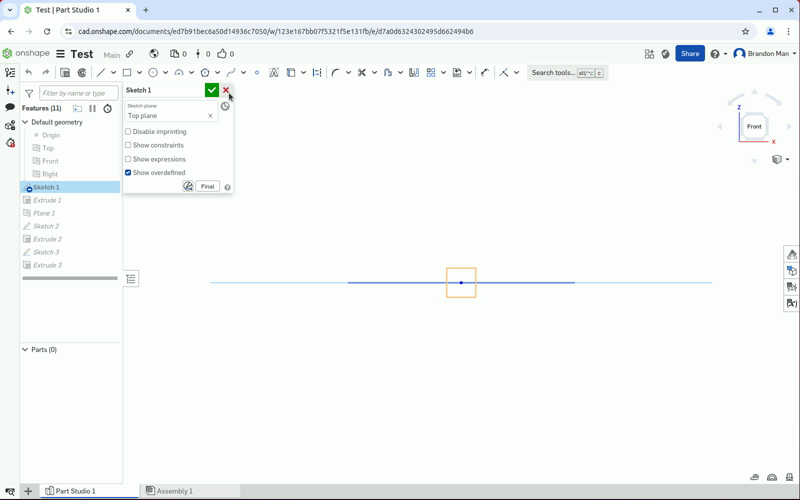
click(229, 92)
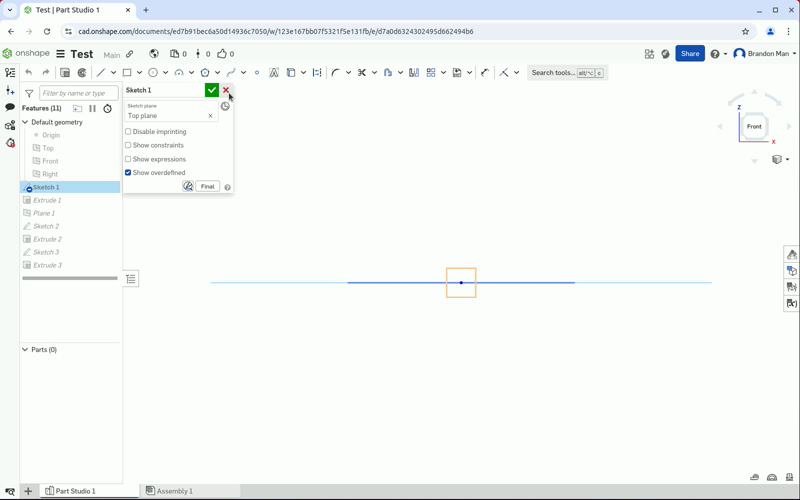
key(shift+s)
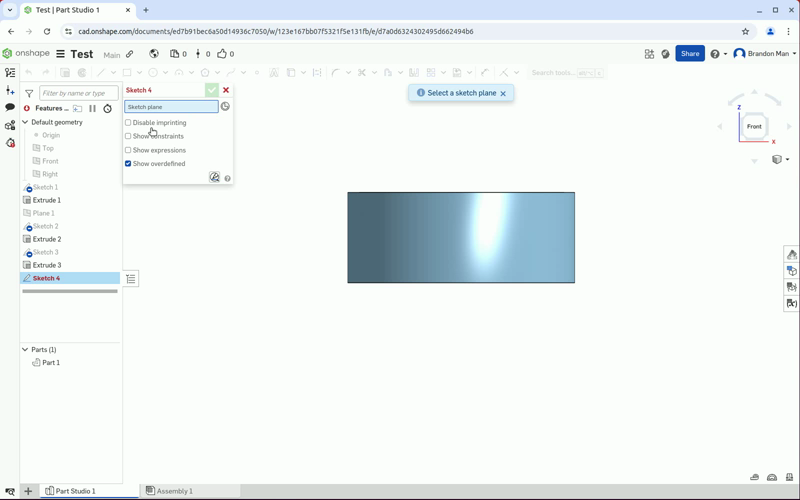
mouse_move(73, 163)
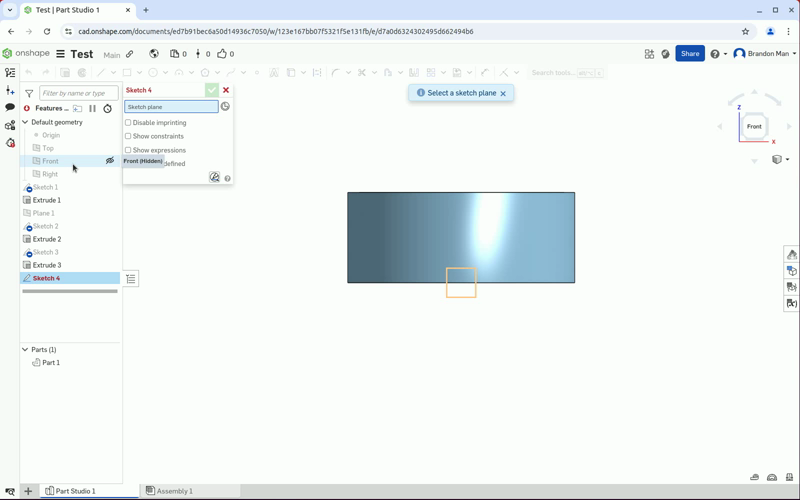
click(73, 163)
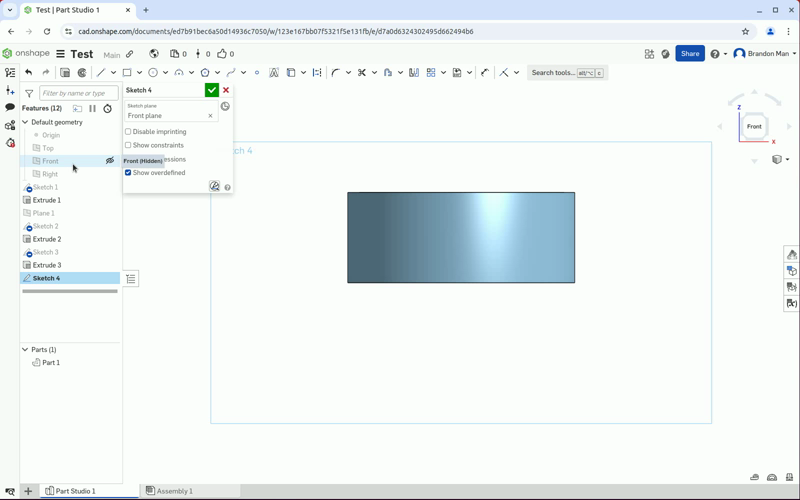
mouse_move(73, 352)
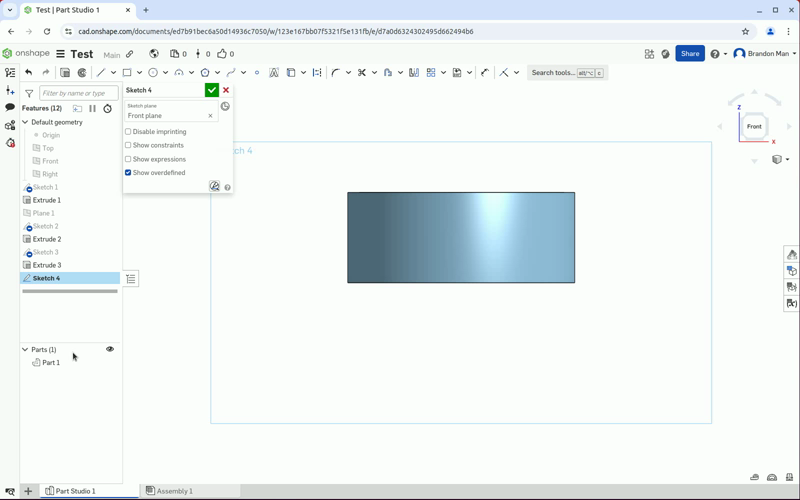
key(y)
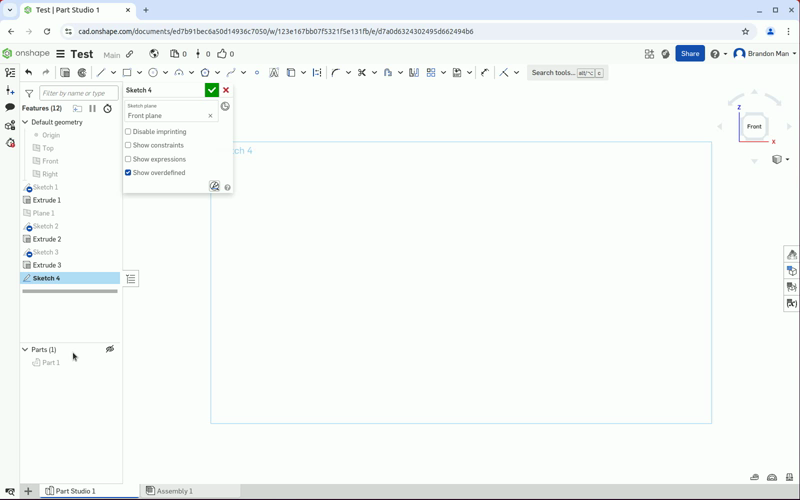
key(l)
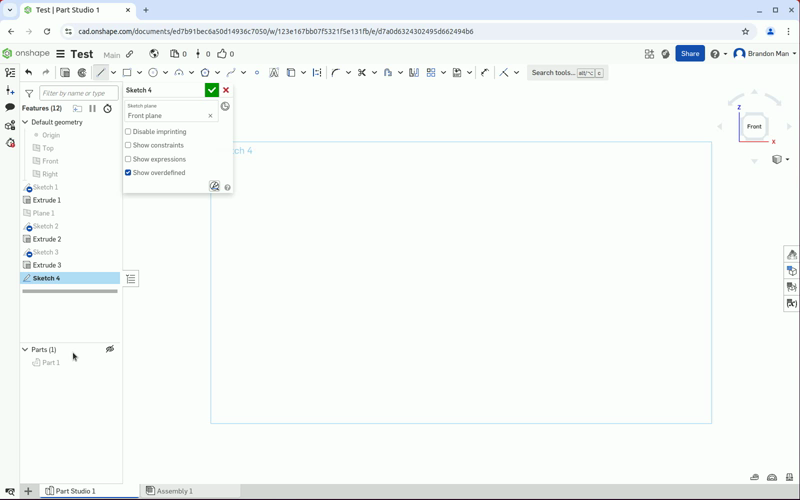
key_down(shift)
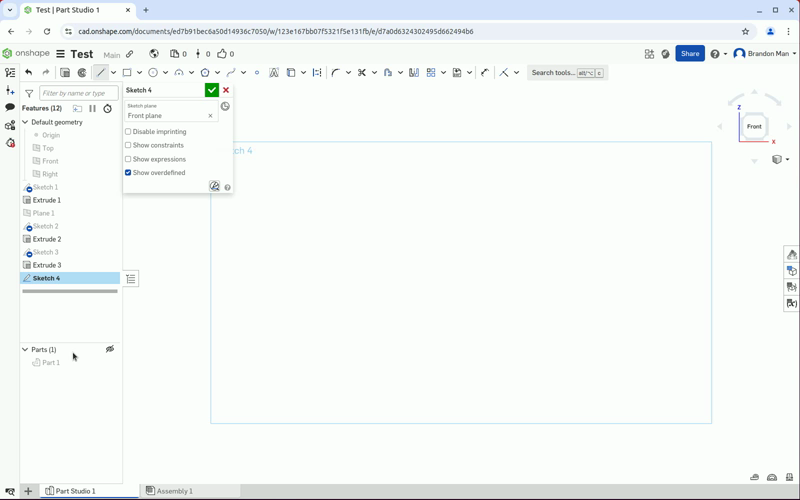
mouse_move(449, 206)
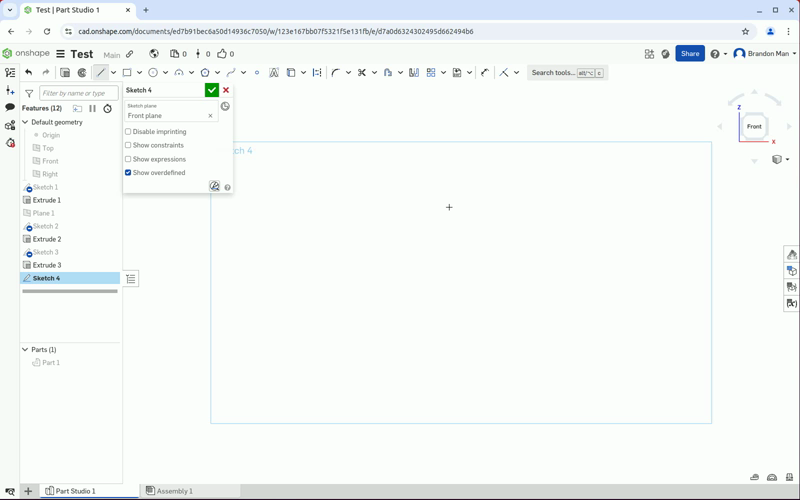
click(449, 206)
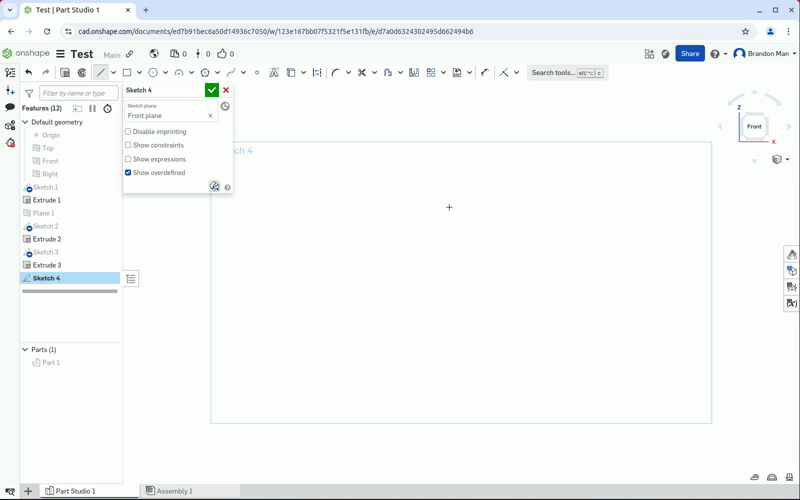
key_up(shift)
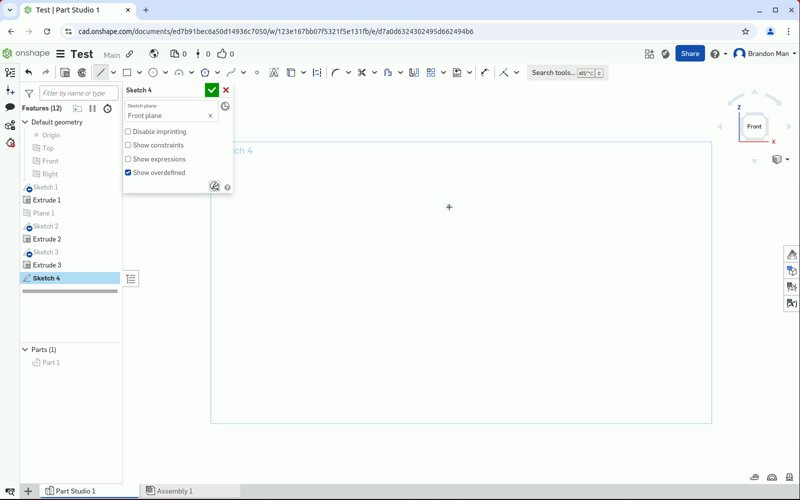
key_down(shift)
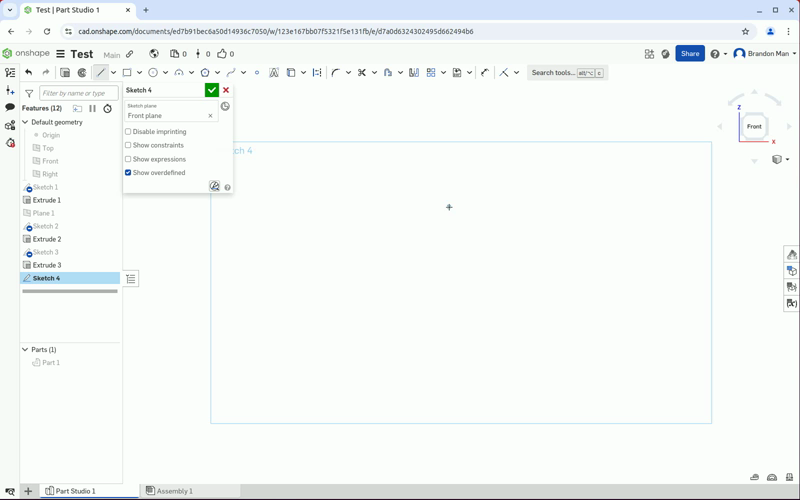
mouse_move(479, 206)
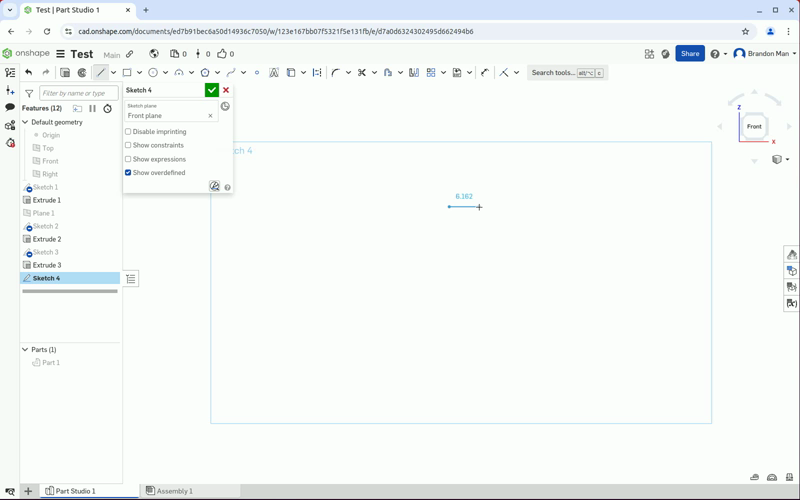
mouse_move(472, 206)
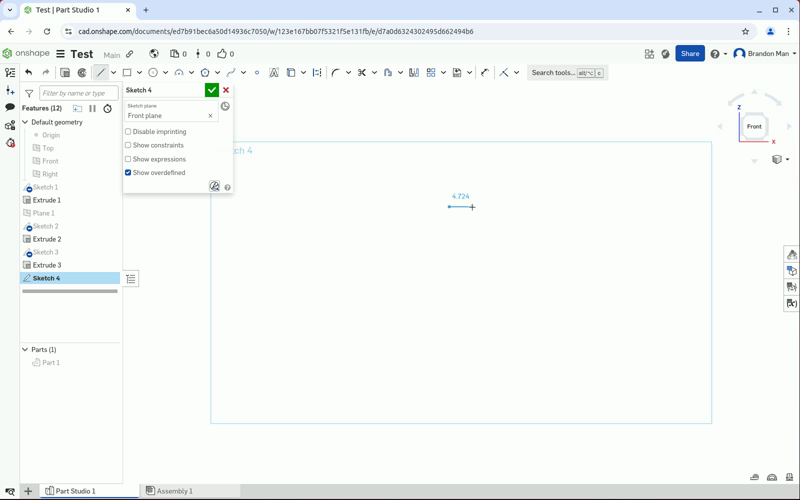
click(472, 206)
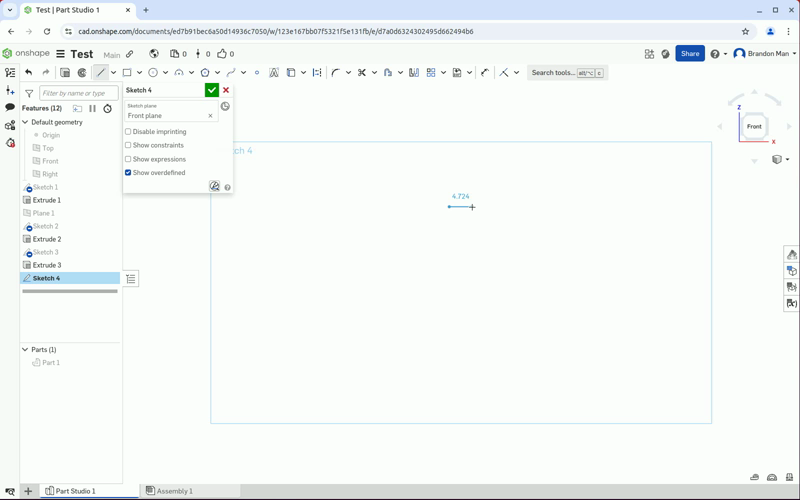
key_up(shift)
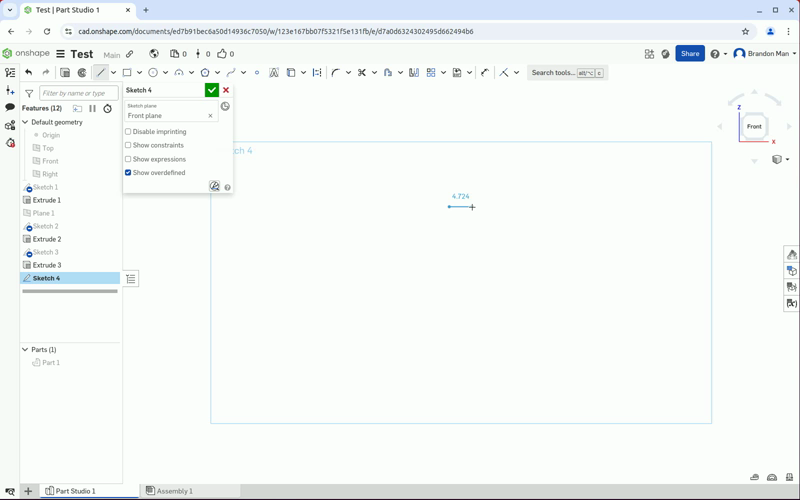
key_down(shift)
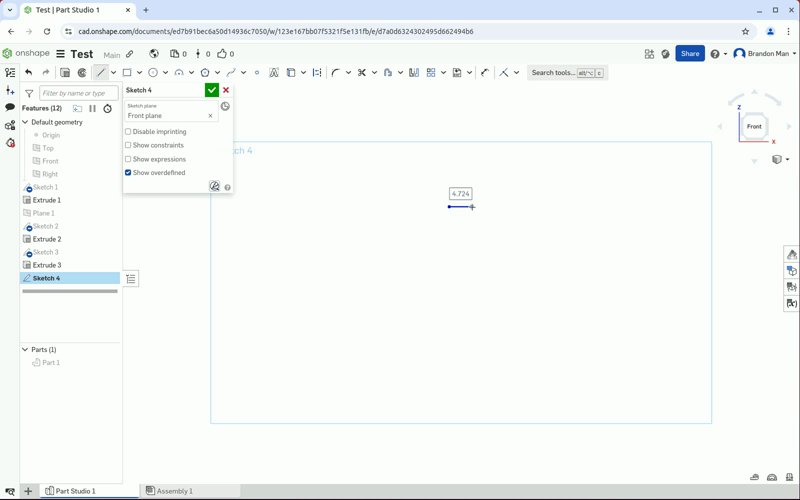
mouse_move(502, 206)
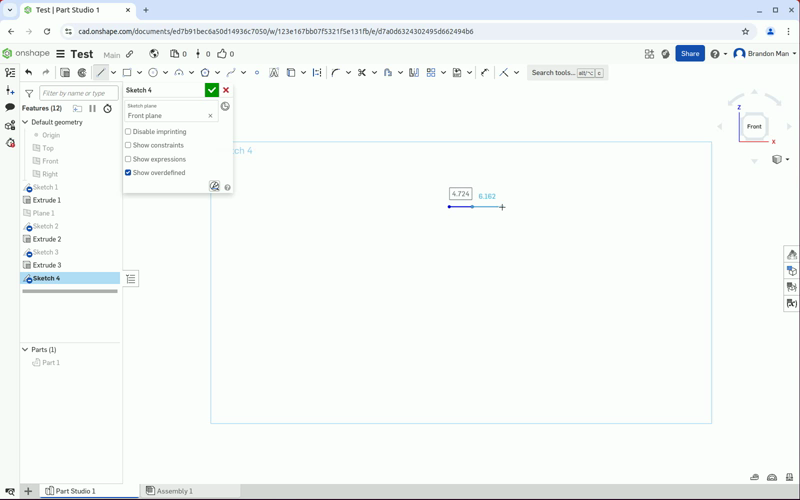
mouse_move(472, 192)
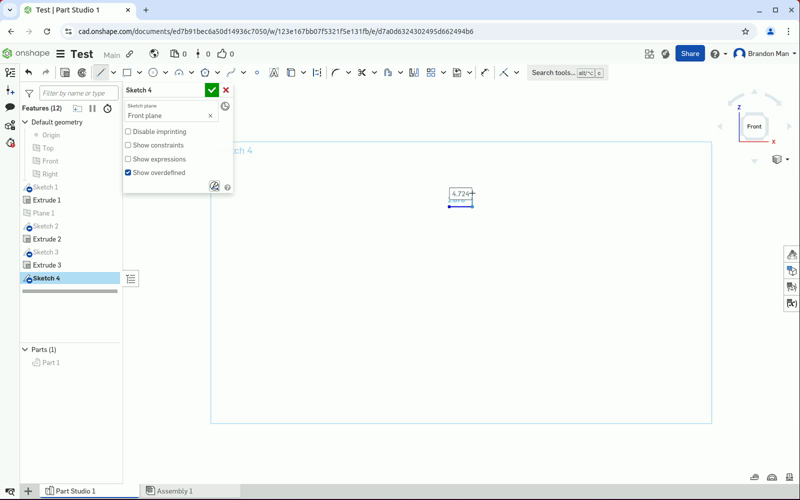
click(472, 192)
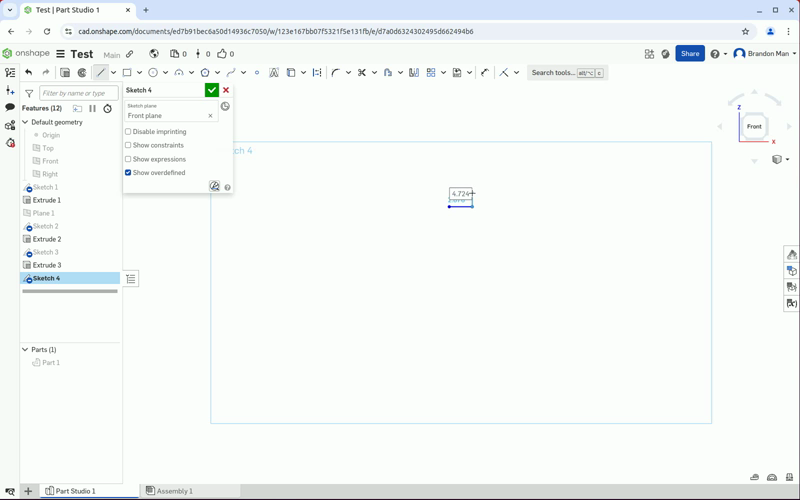
key_up(shift)
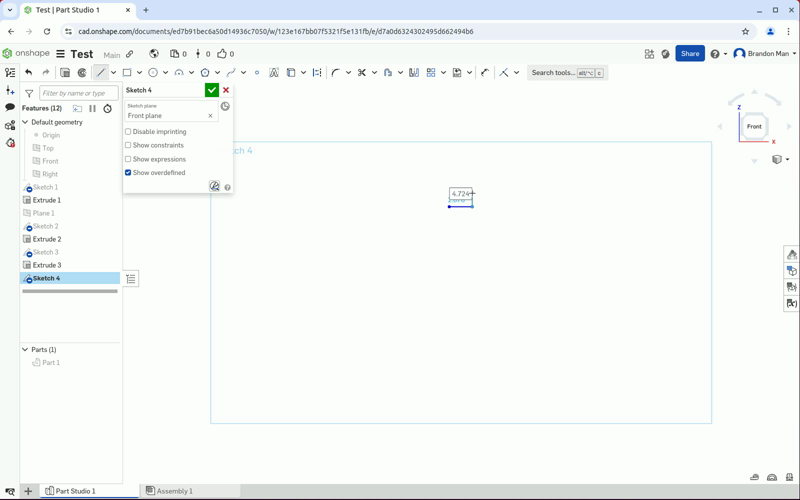
key_down(shift)
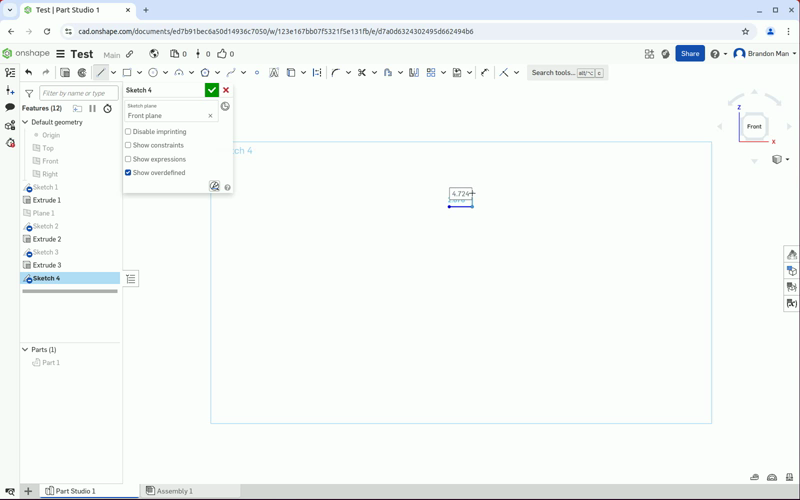
mouse_move(502, 192)
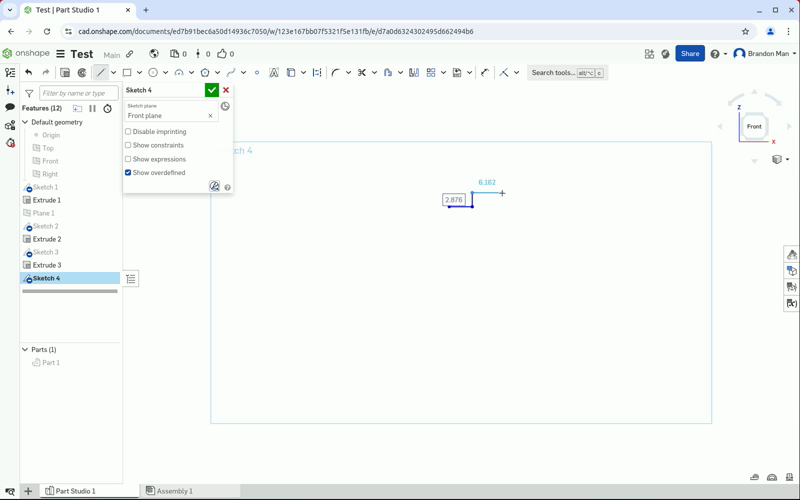
mouse_move(449, 192)
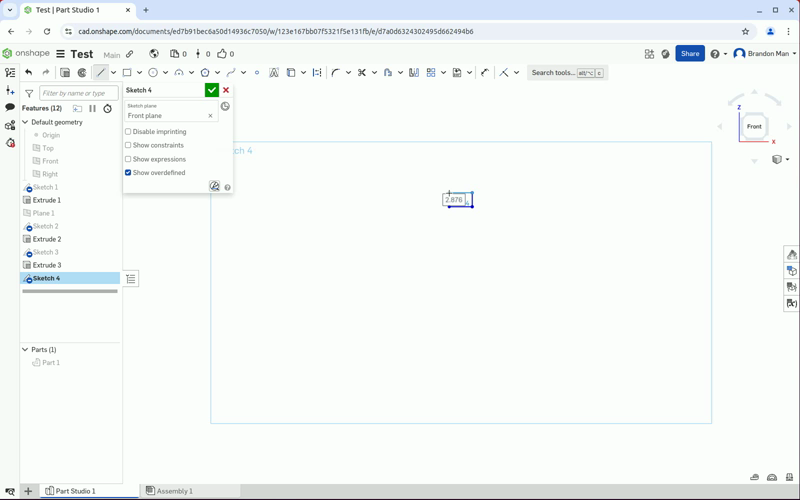
click(449, 192)
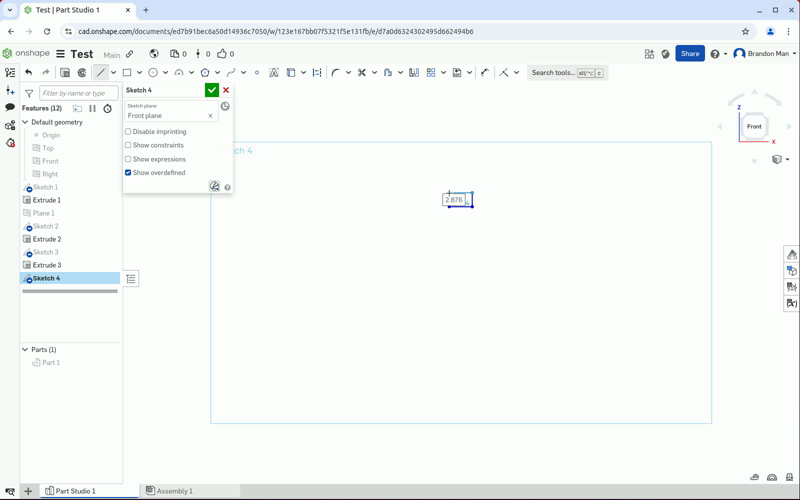
key_up(shift)
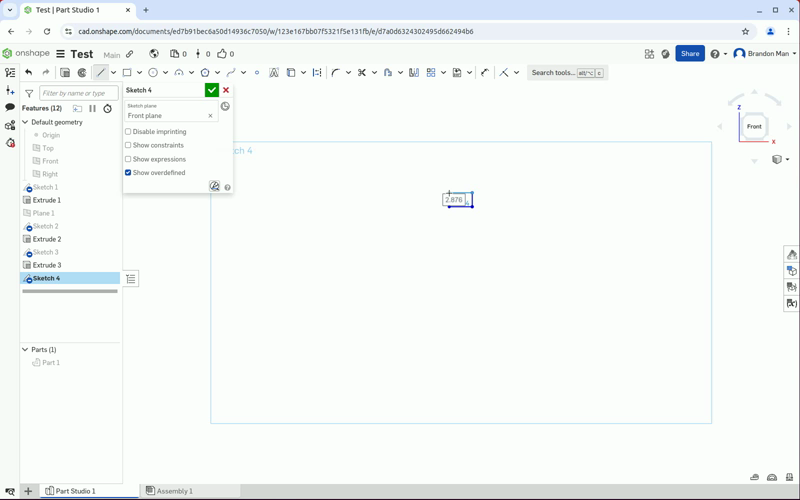
mouse_move(479, 192)
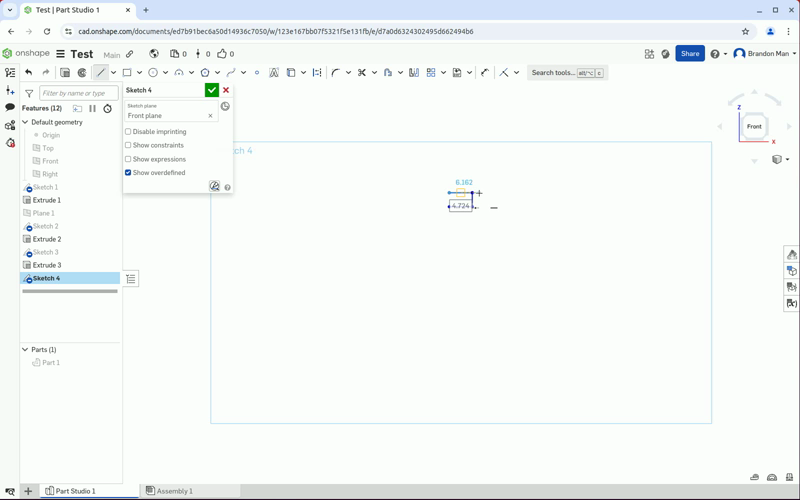
key_down(shift)
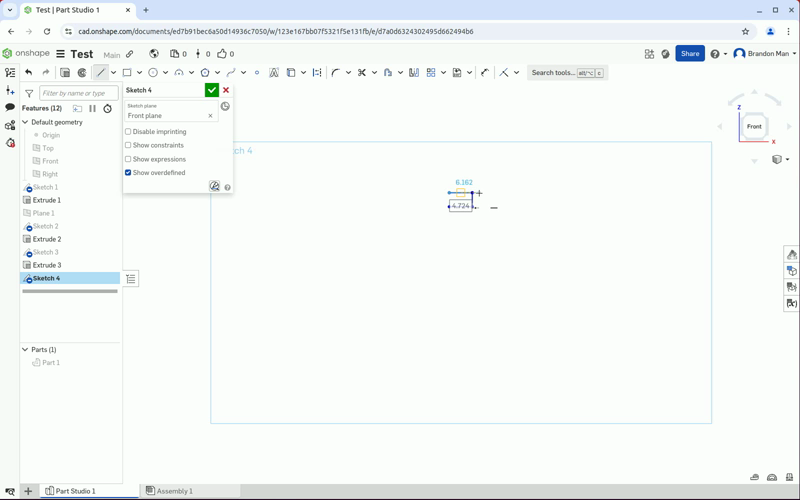
mouse_move(449, 206)
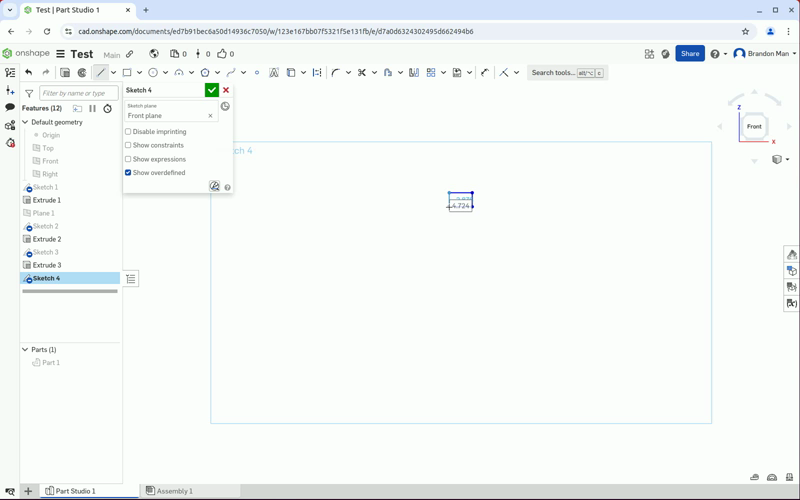
key_up(shift)
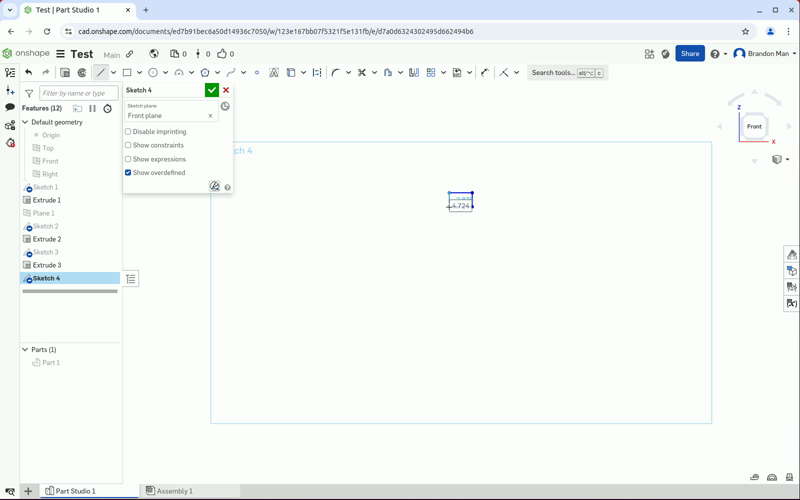
click(449, 206)
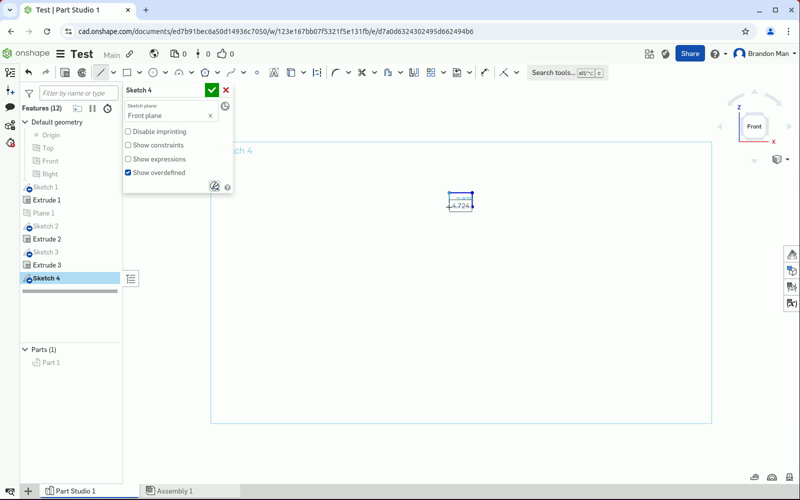
key(esc)
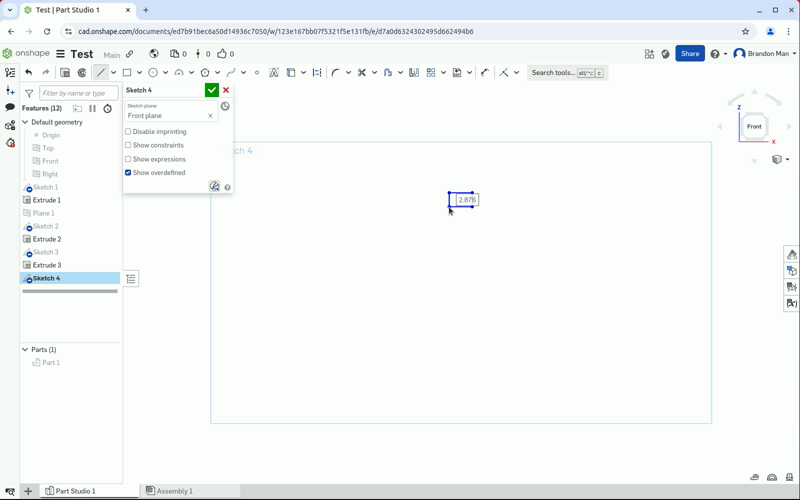
mouse_move(453, 197)
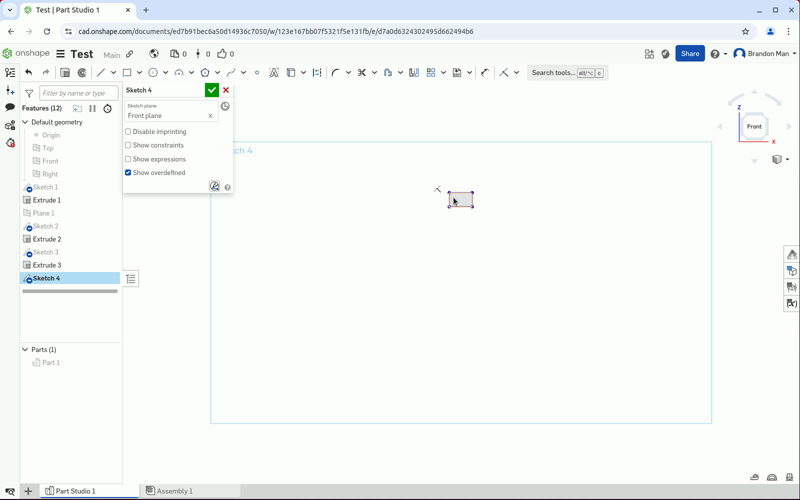
scroll(6)
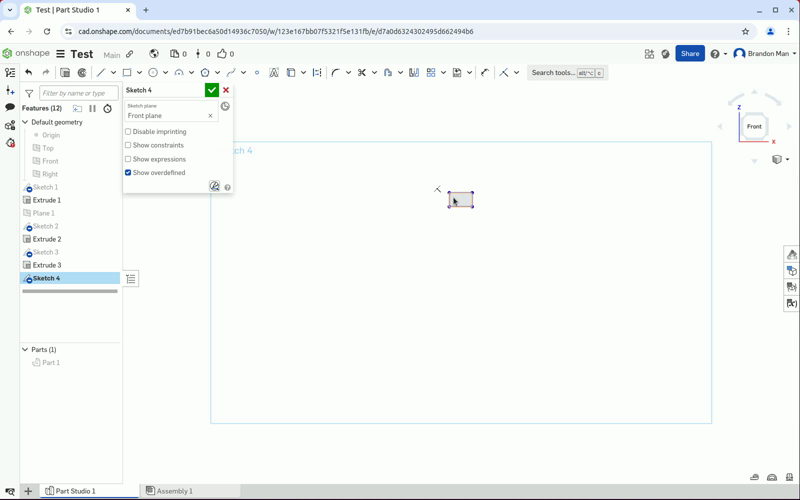
scroll(6)
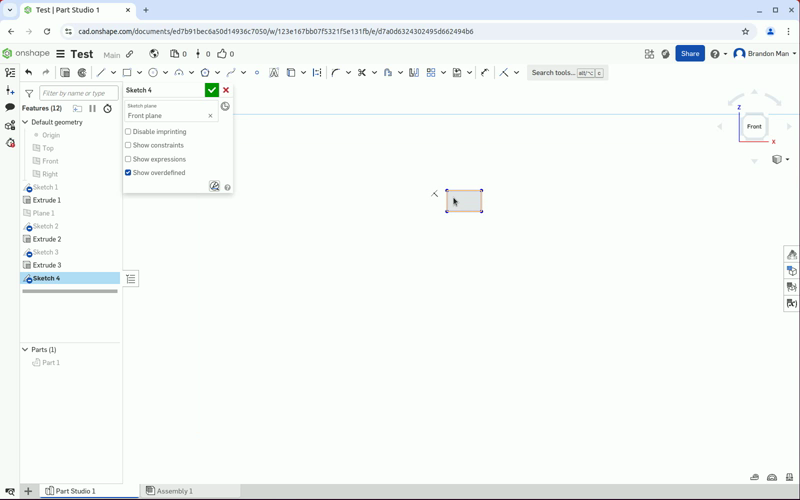
scroll(6)
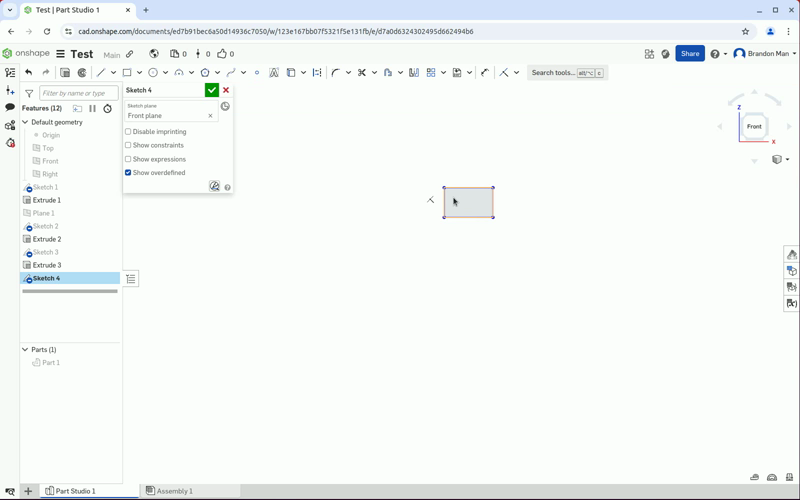
scroll(6)
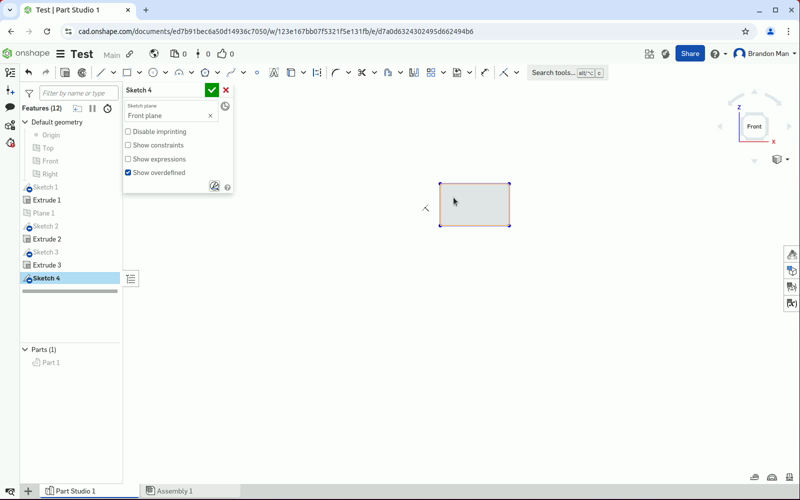
scroll(6)
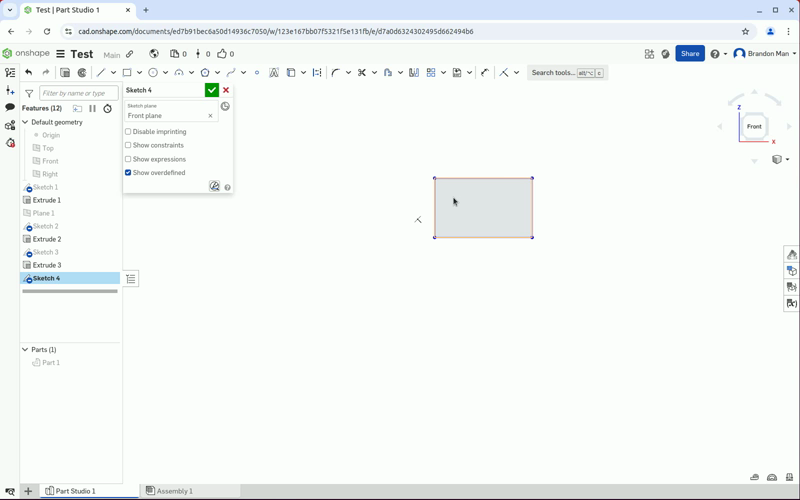
scroll(6)
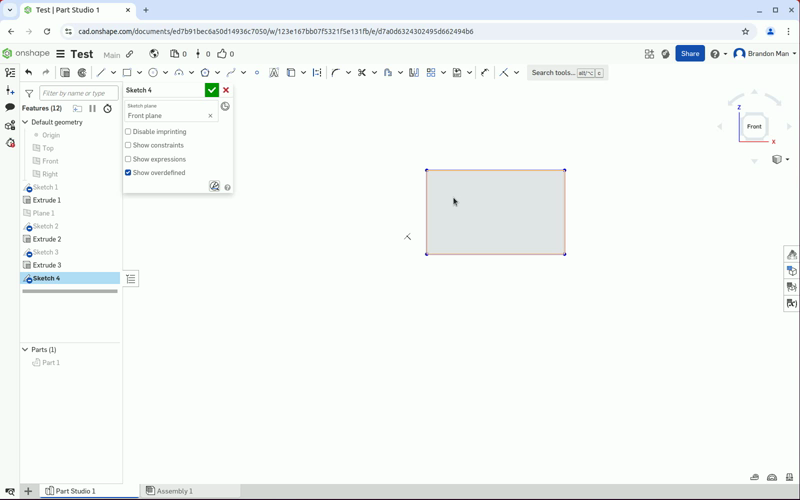
scroll(6)
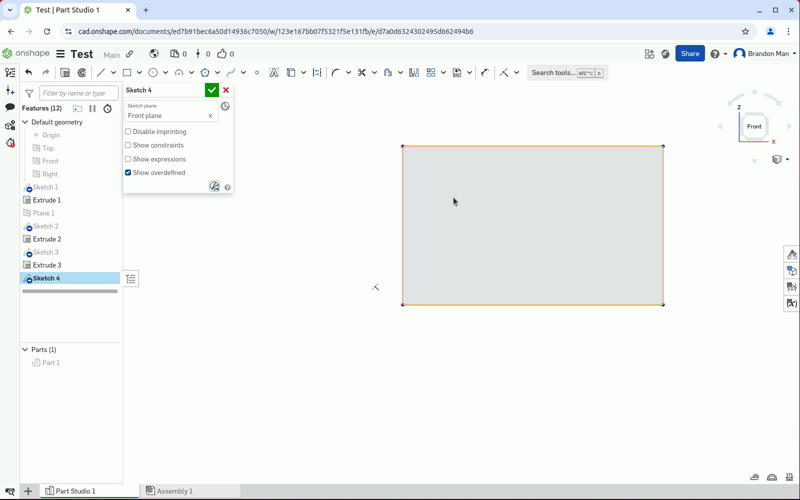
click(453, 197)
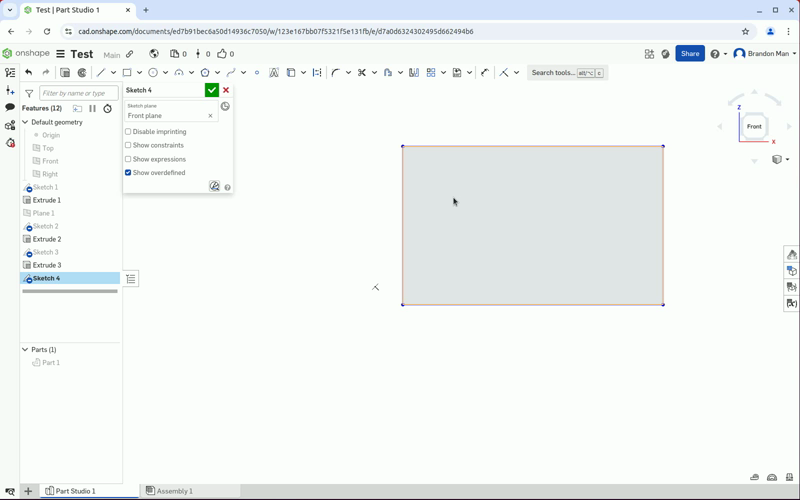
scroll(-6)
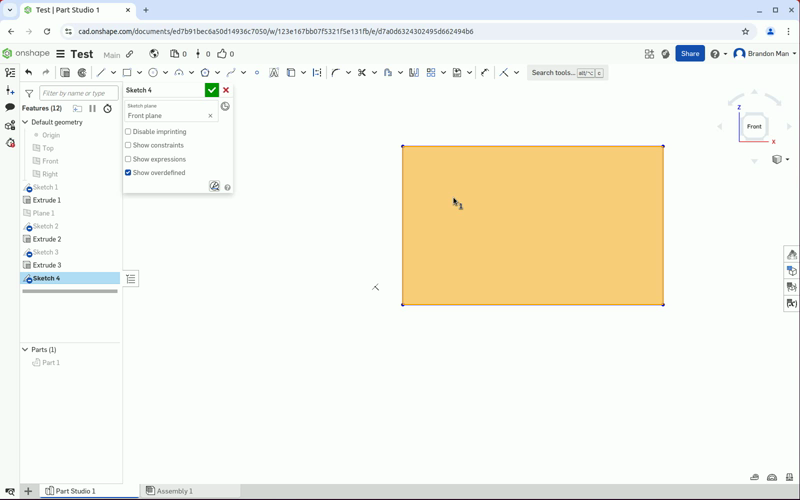
scroll(-6)
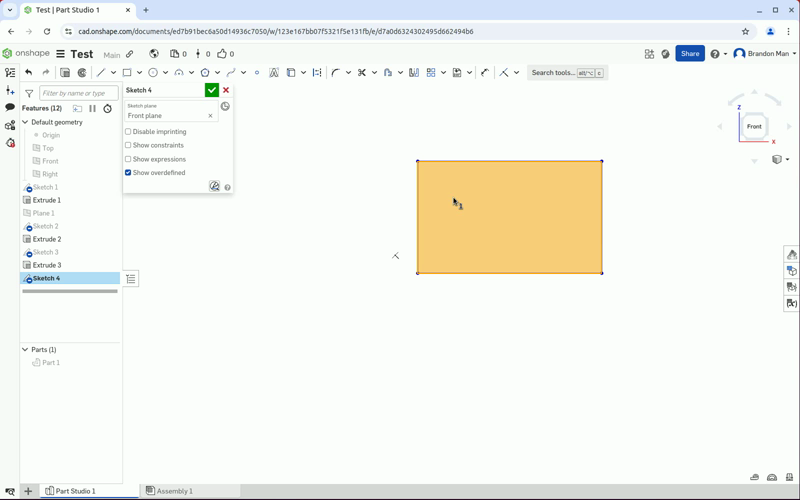
scroll(-6)
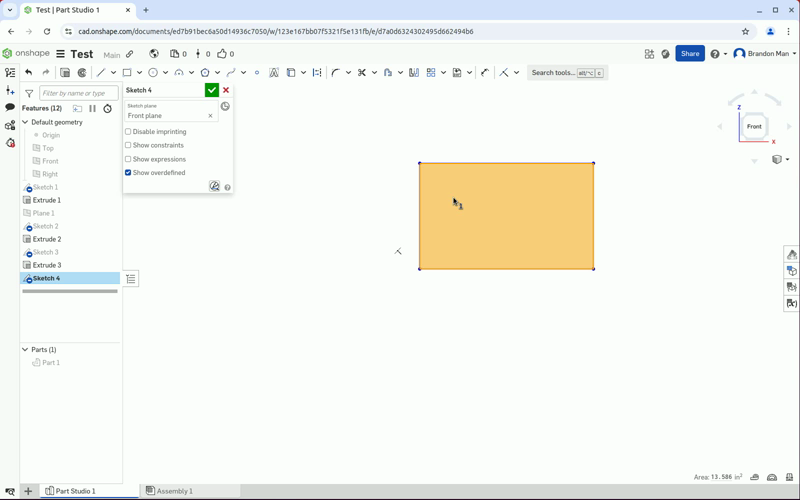
scroll(-6)
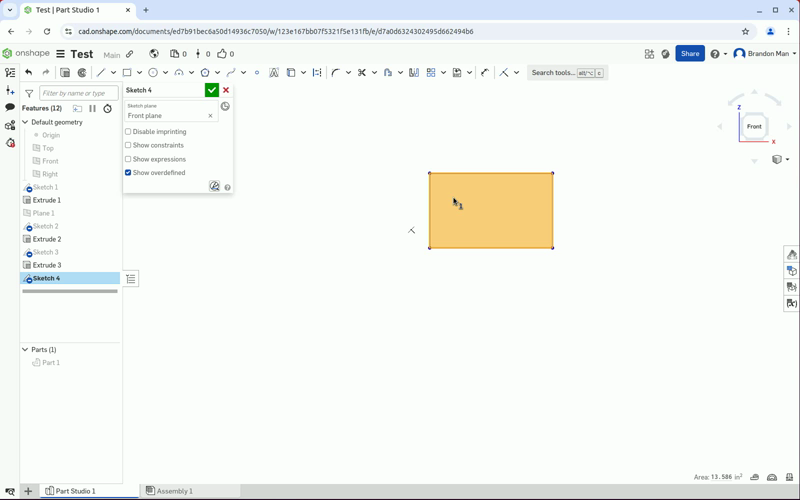
scroll(-6)
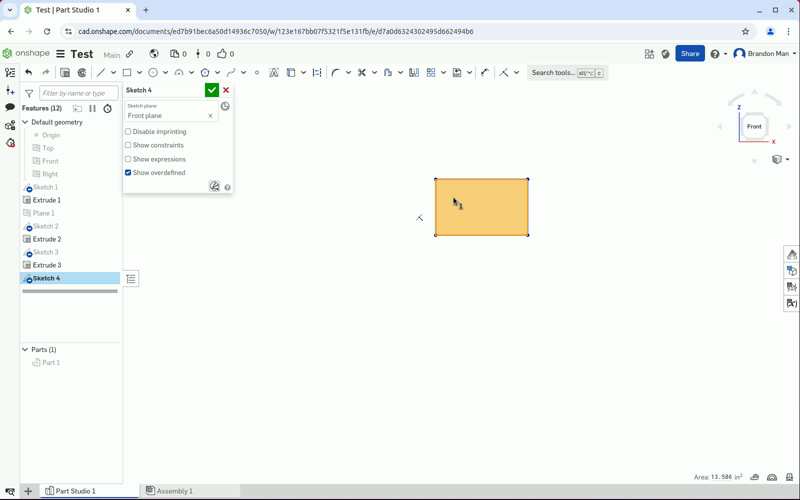
scroll(-6)
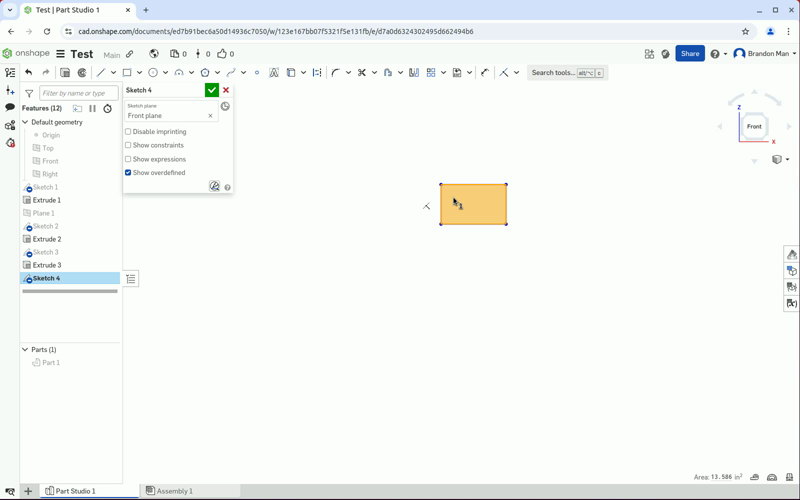
scroll(-6)
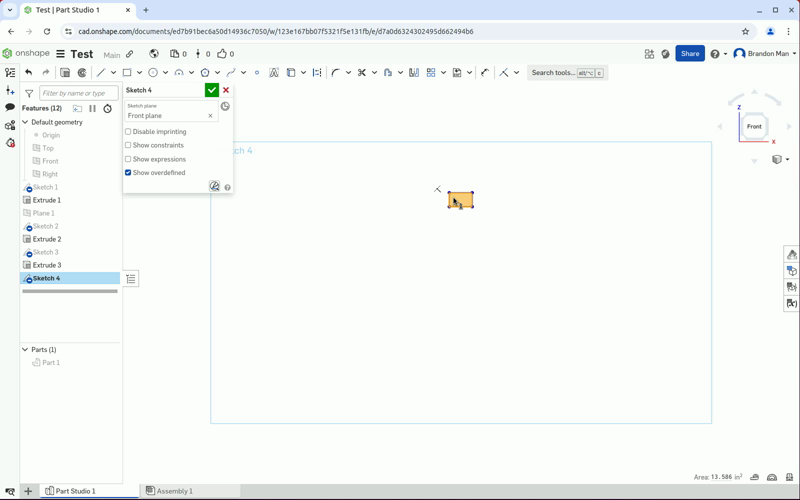
mouse_move(73, 352)
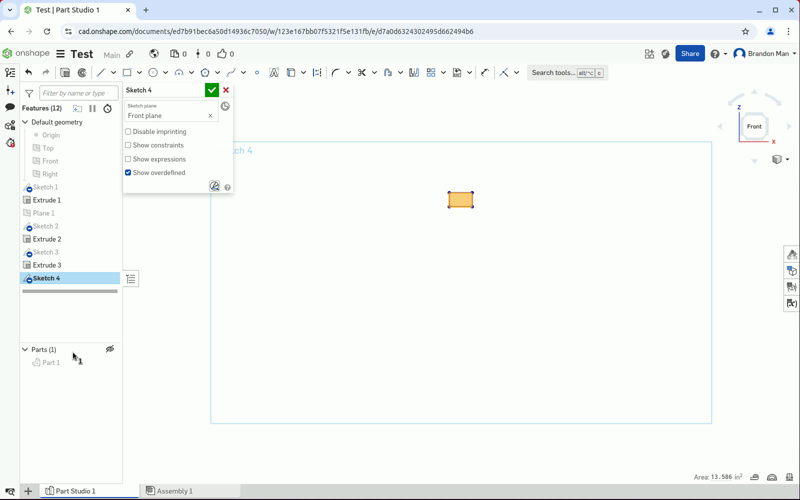
key(shift+y)
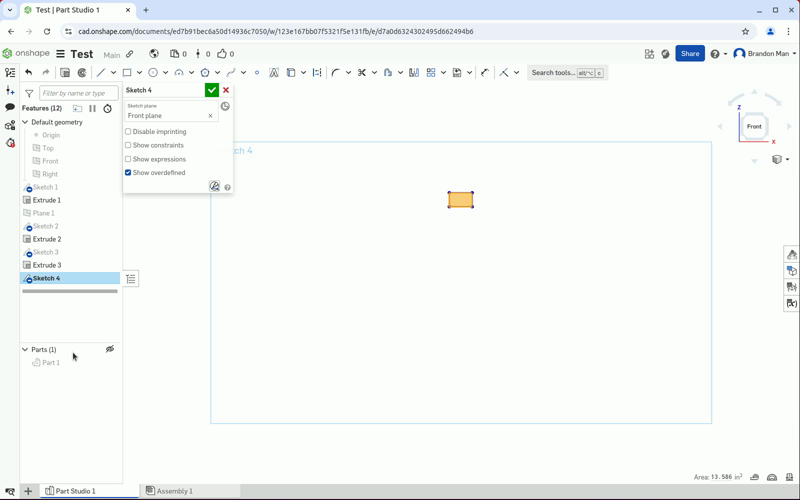
key(shift+e)
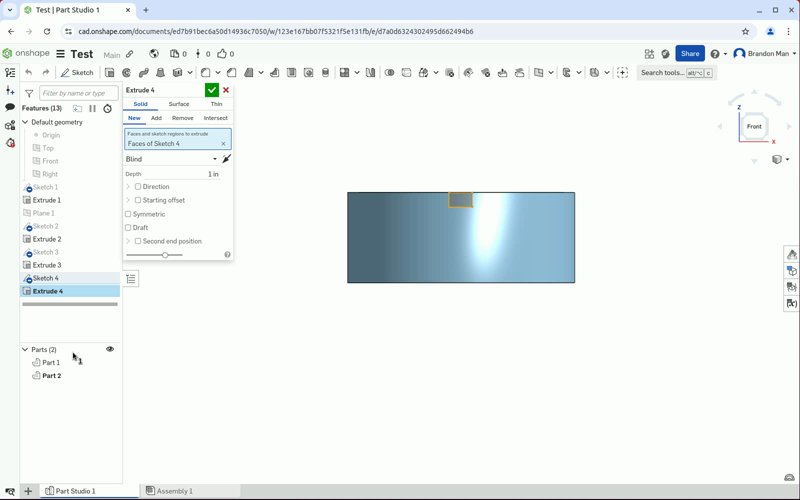
mouse_move(143, 106)
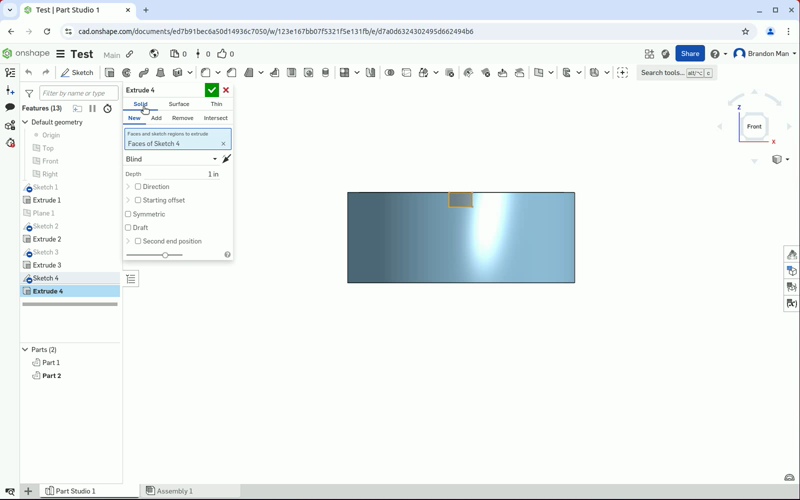
click(143, 106)
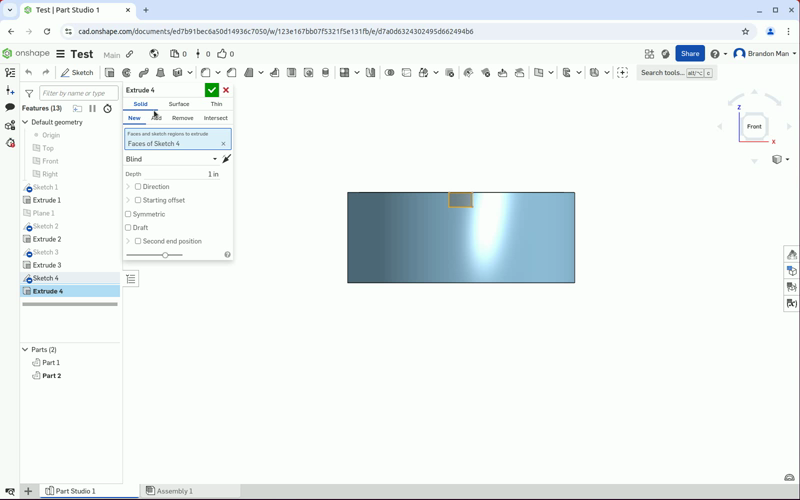
mouse_move(186, 120)
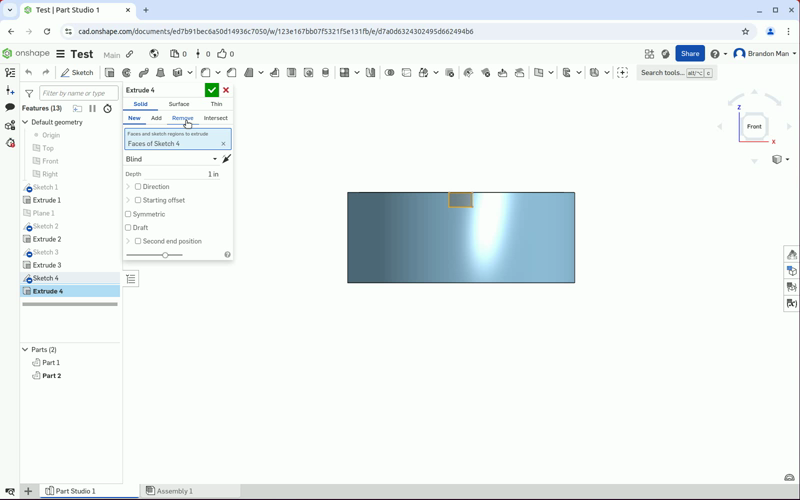
click(186, 120)
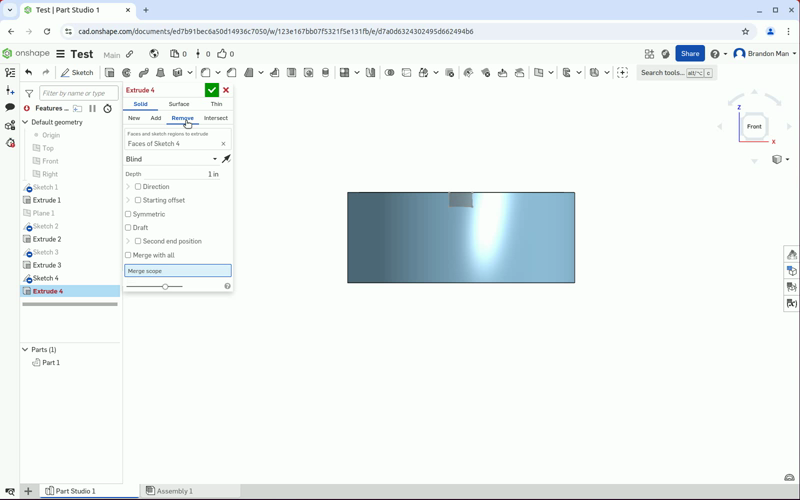
key(tab, 4)
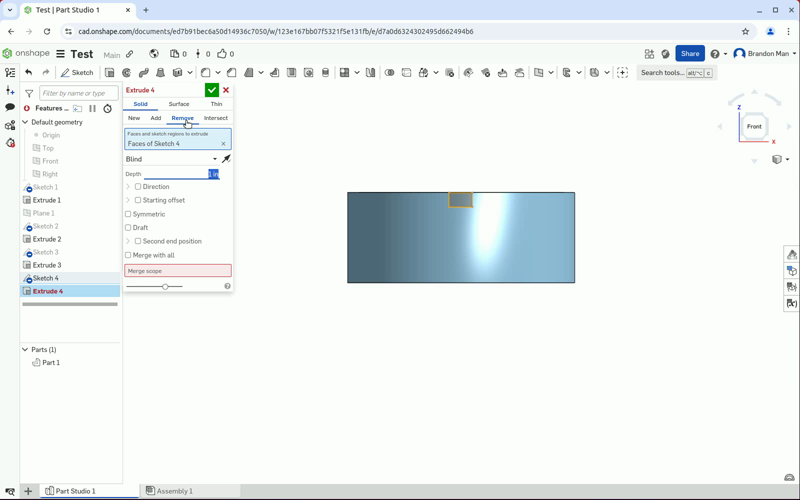
text(-23.108)
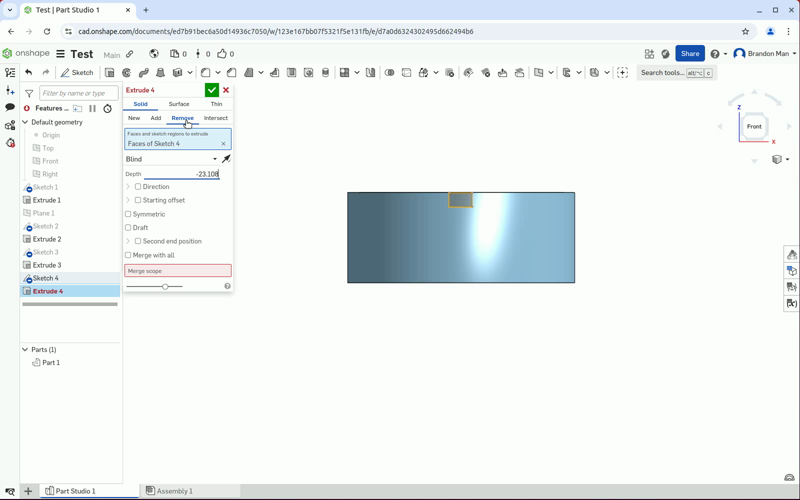
key(tab, 6)
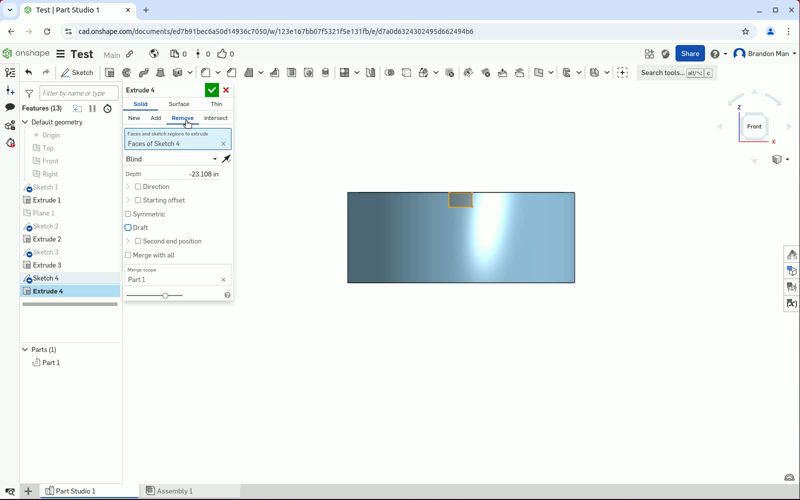
key(space)
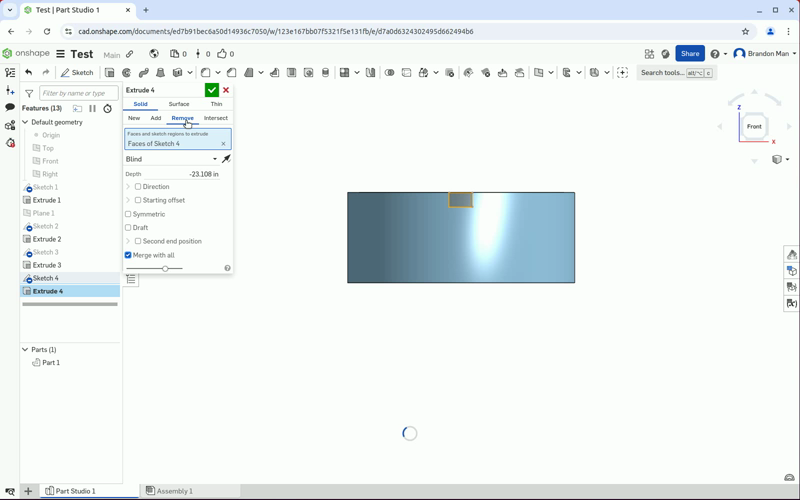
key(enter)
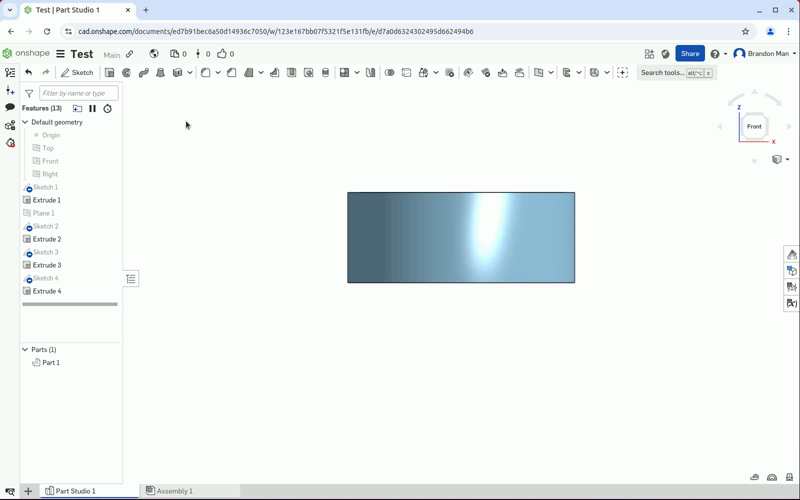
key(shift+h)
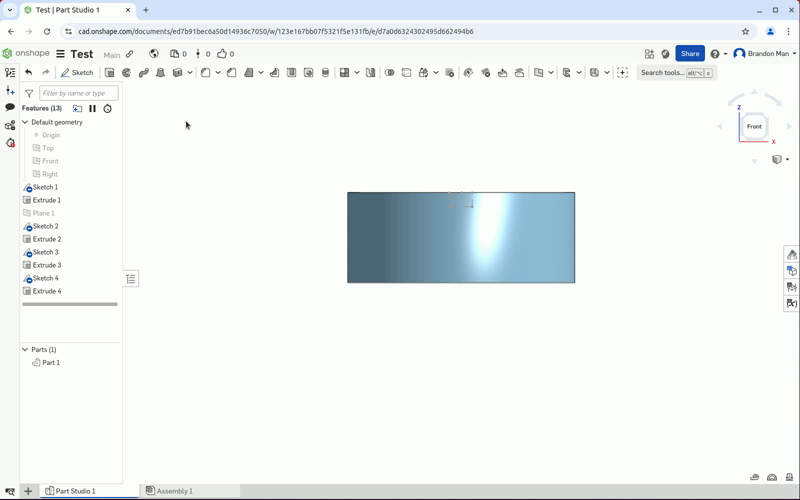
key(shift+h)
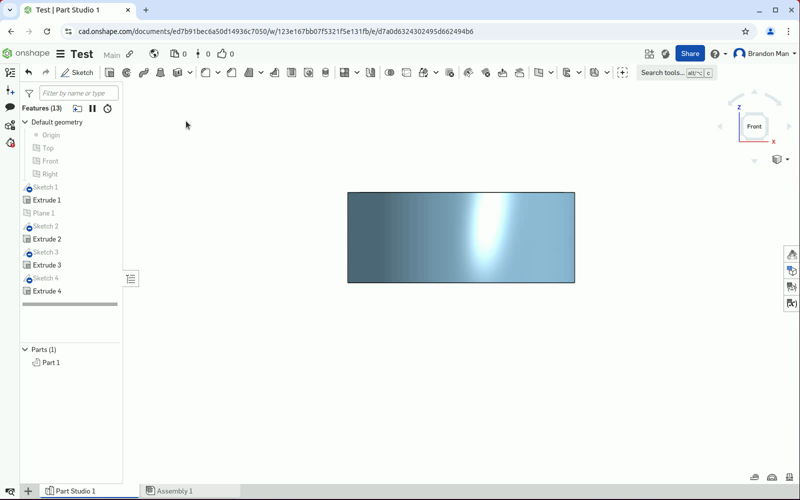
mouse_move(73, 189)
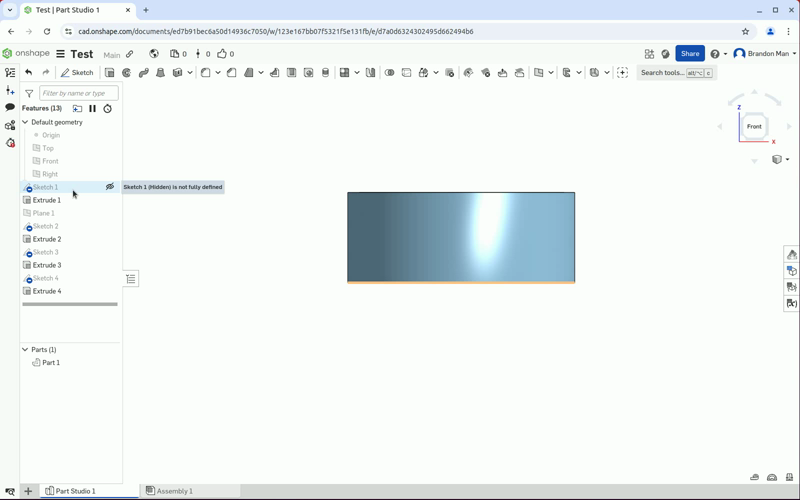
click(73, 189)
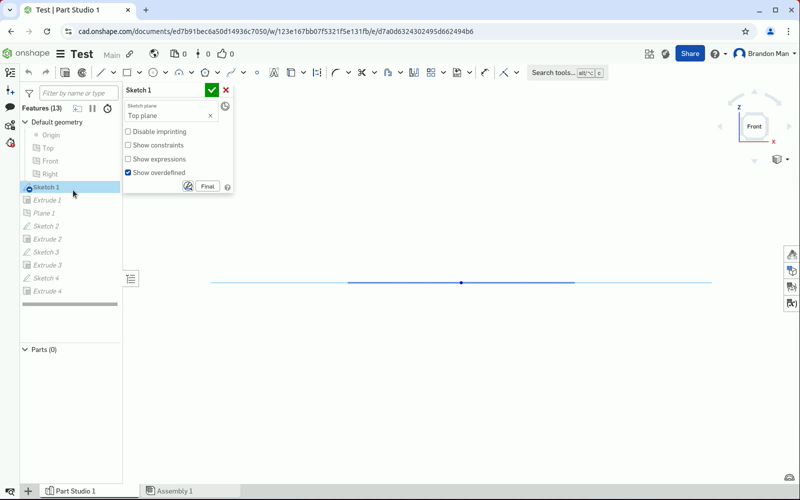
mouse_move(229, 92)
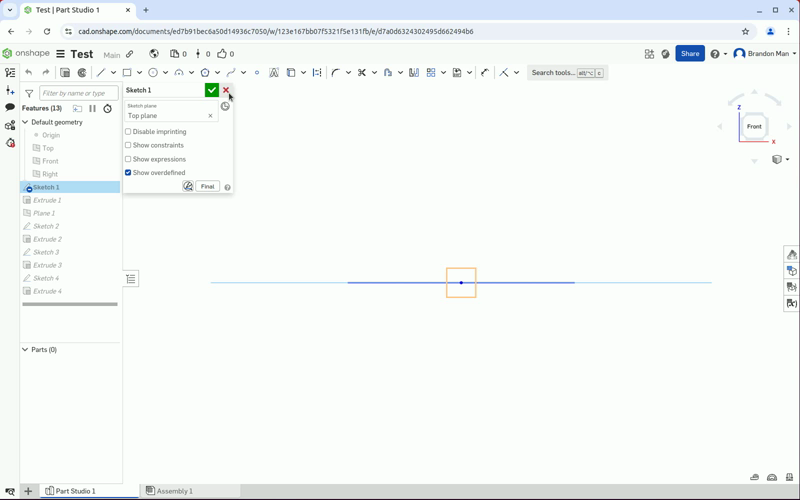
click(229, 92)
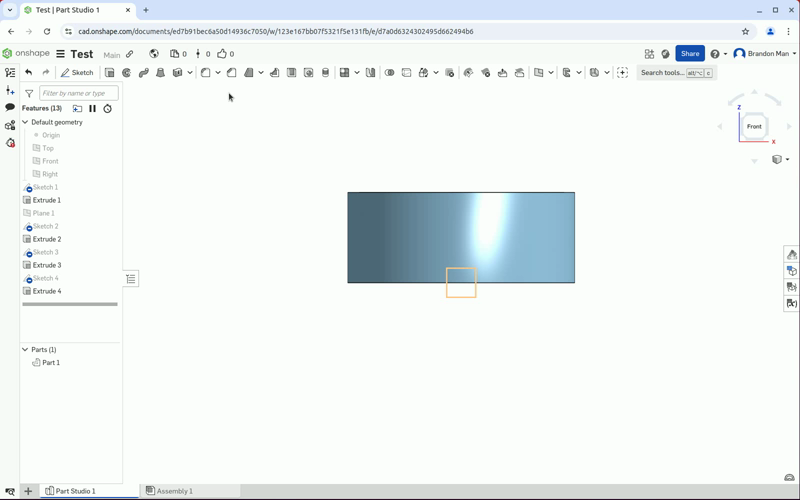
mouse_move(73, 352)
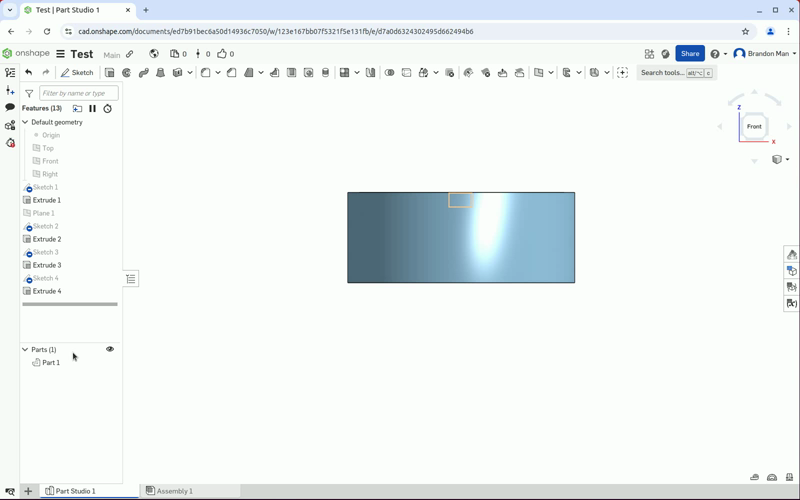
key(y)
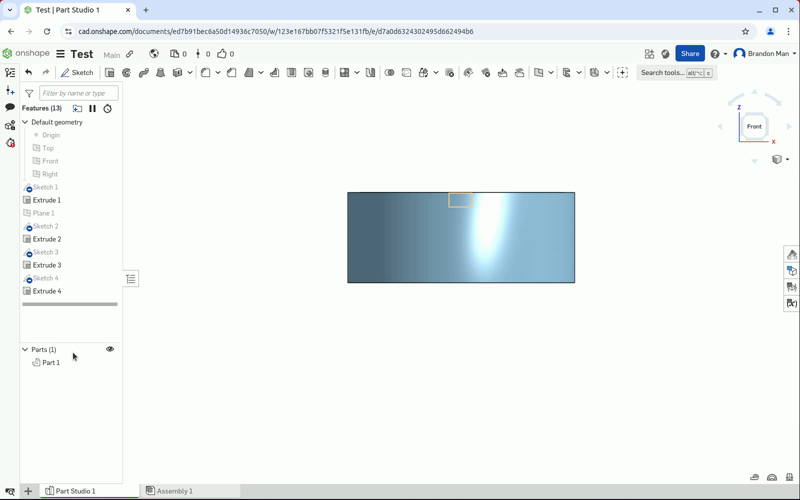
key(shift+p)
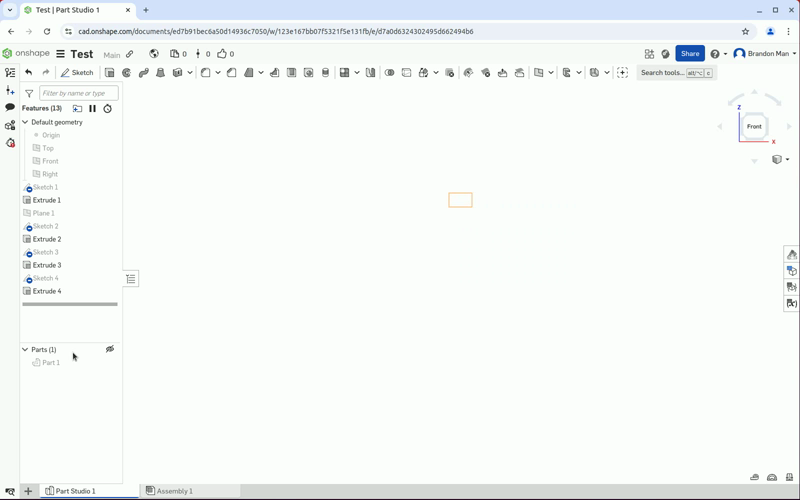
key(space)
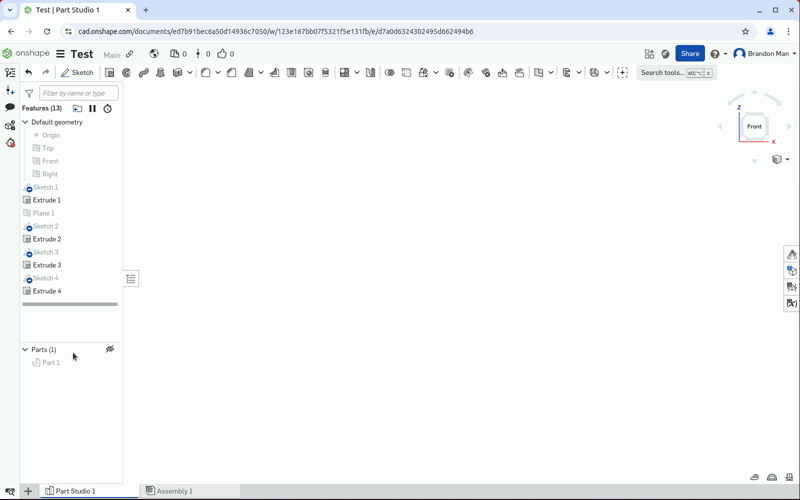
key_down(shift)
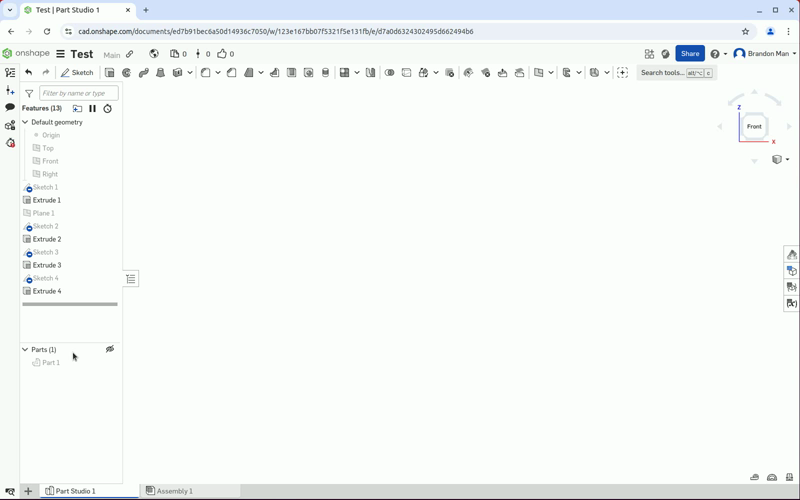
key(left)
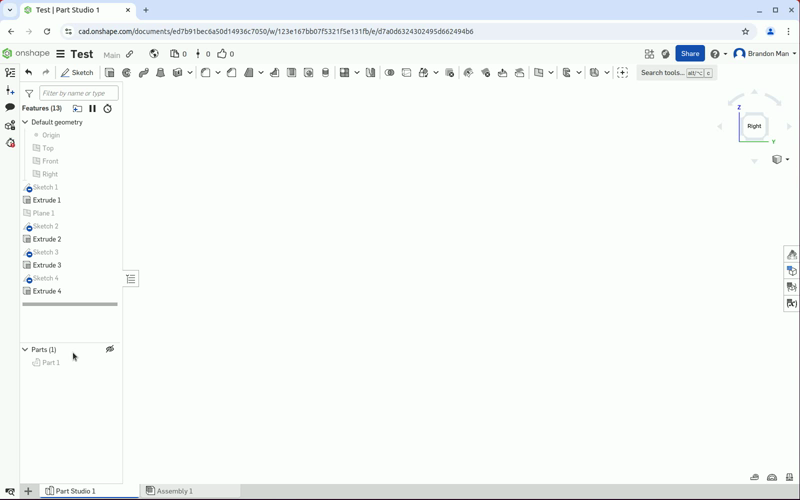
key_up(shift)
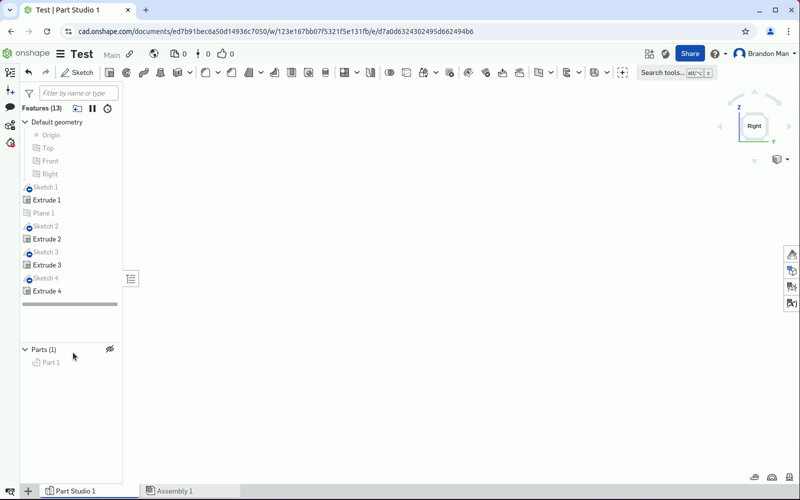
mouse_move(73, 352)
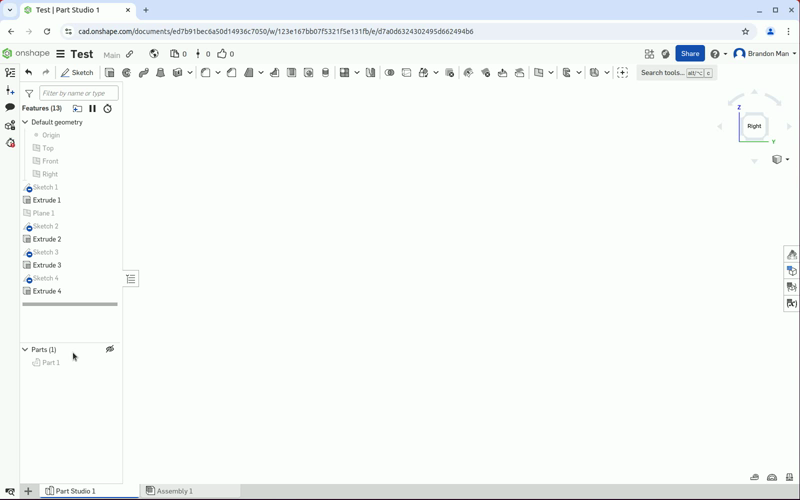
key(shift+y)
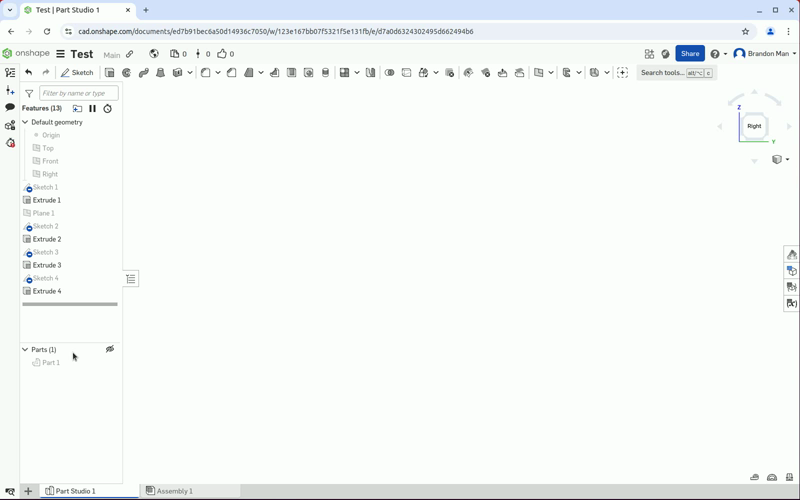
key(shift+s)
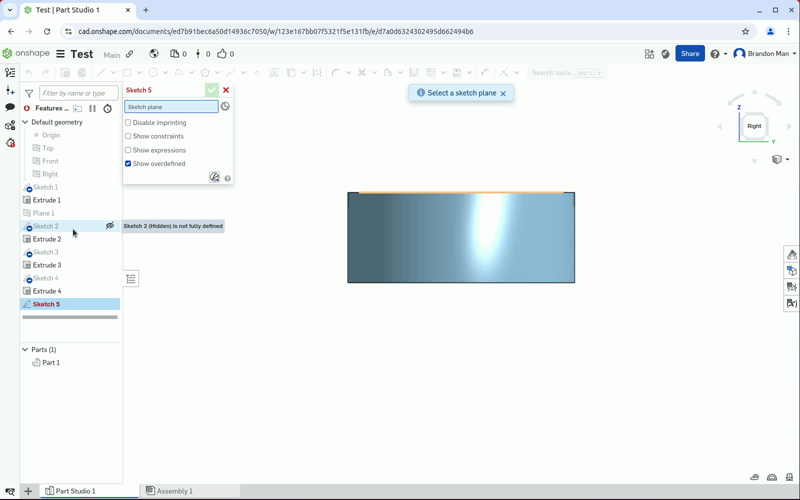
scroll(3)
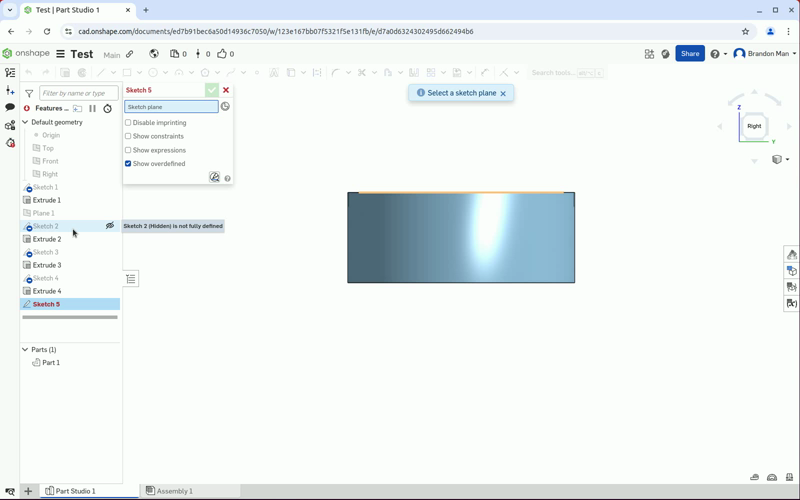
mouse_move(73, 176)
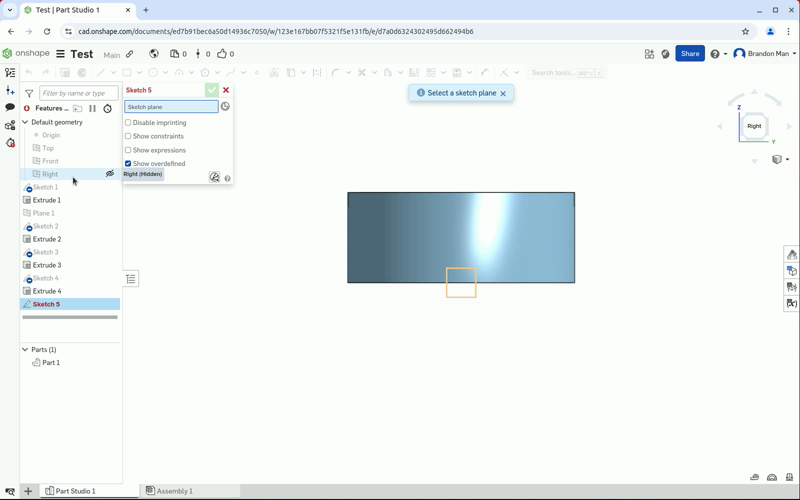
click(73, 176)
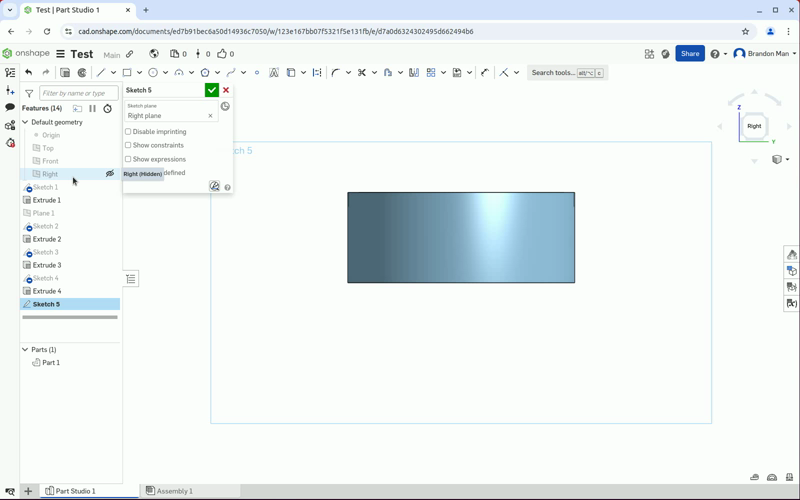
mouse_move(73, 352)
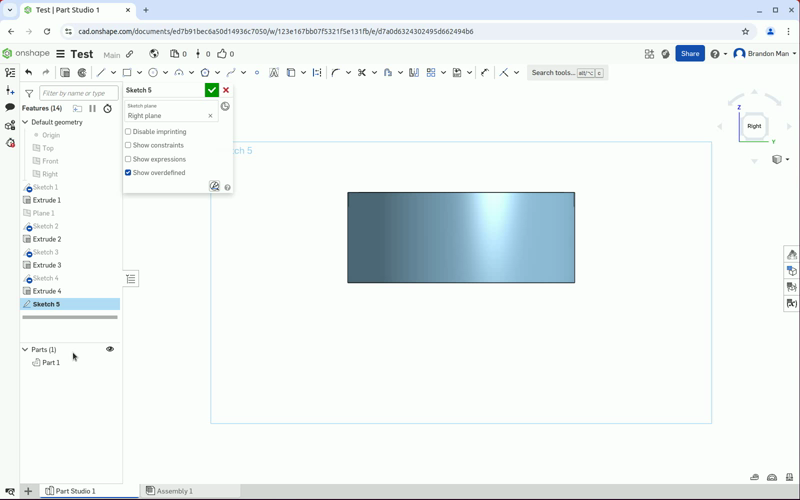
key(y)
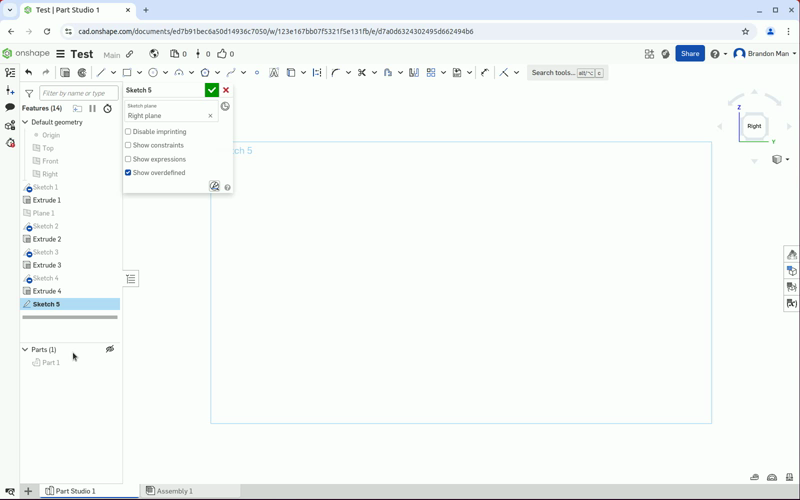
key(l)
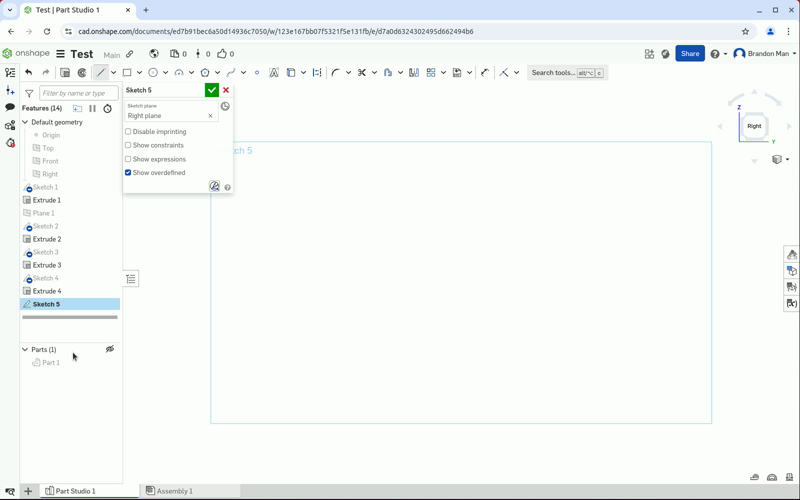
key_down(shift)
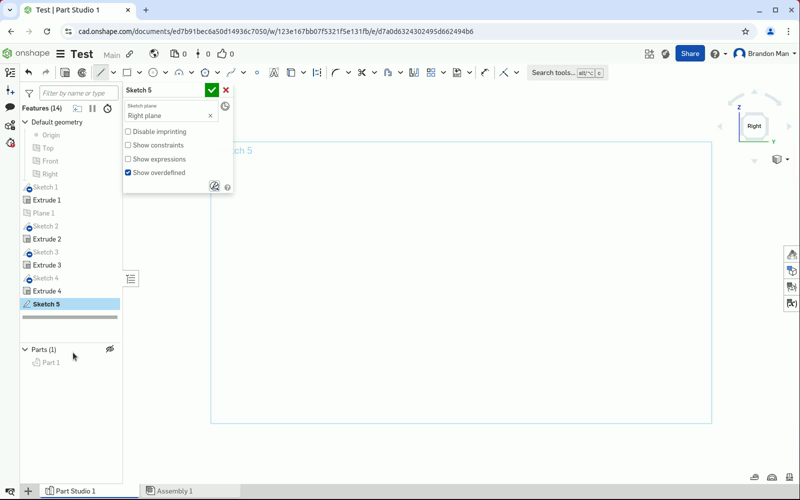
mouse_move(449, 205)
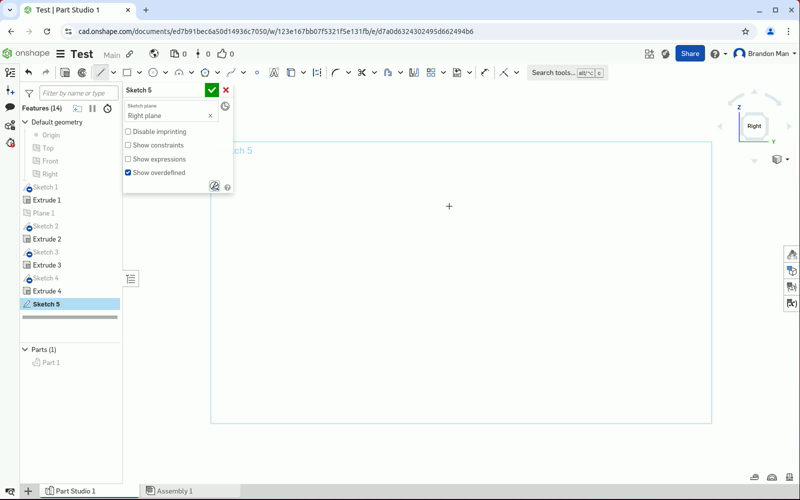
click(449, 205)
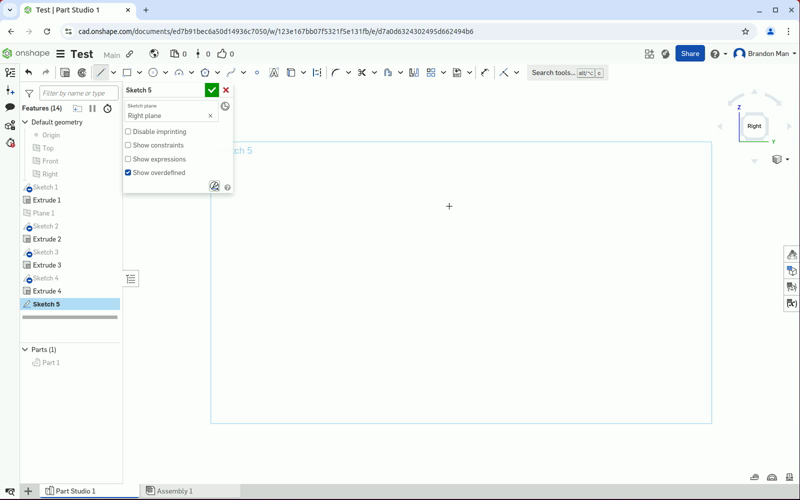
key_up(shift)
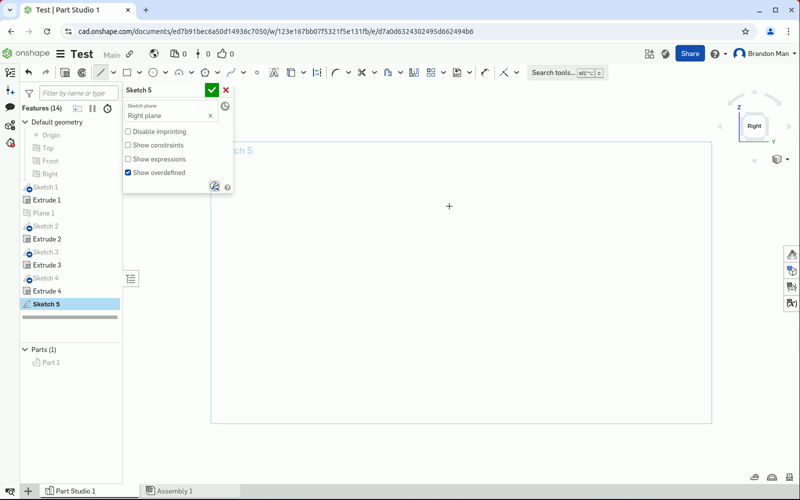
key_down(shift)
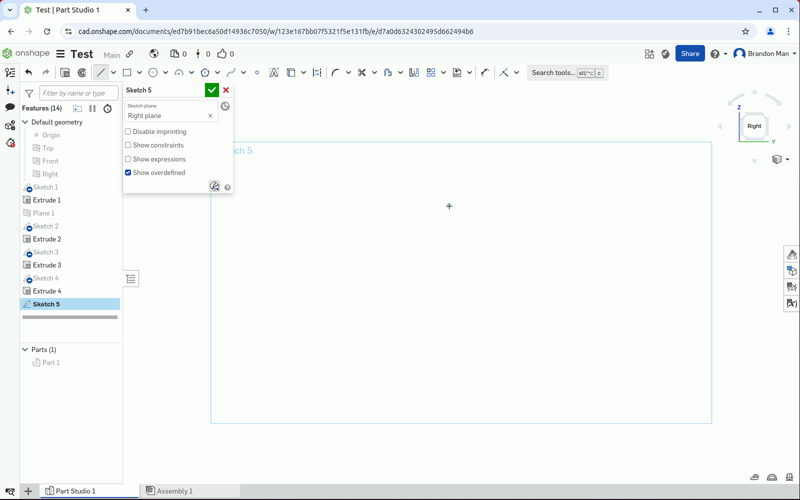
mouse_move(479, 205)
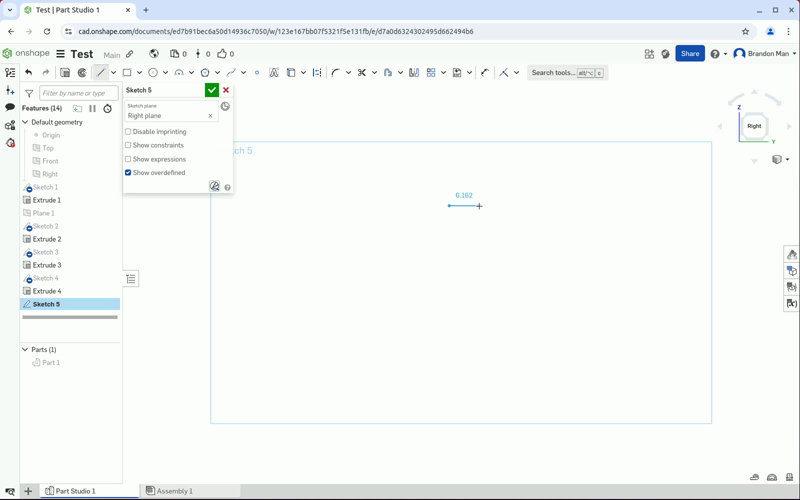
mouse_move(472, 205)
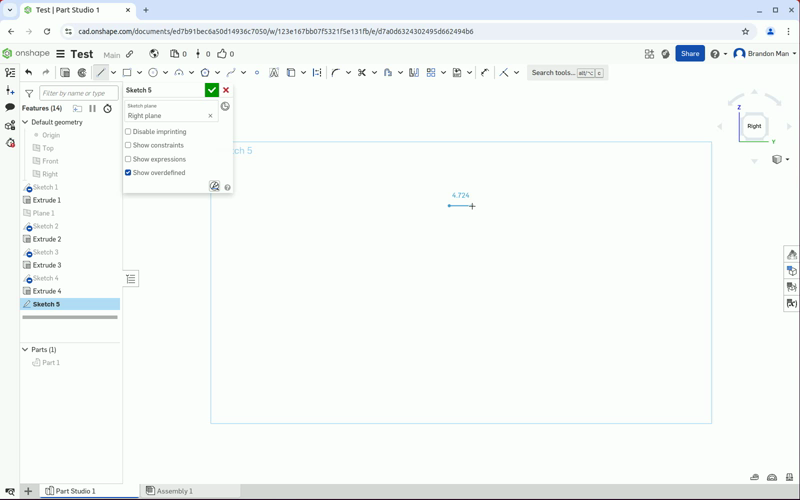
click(472, 205)
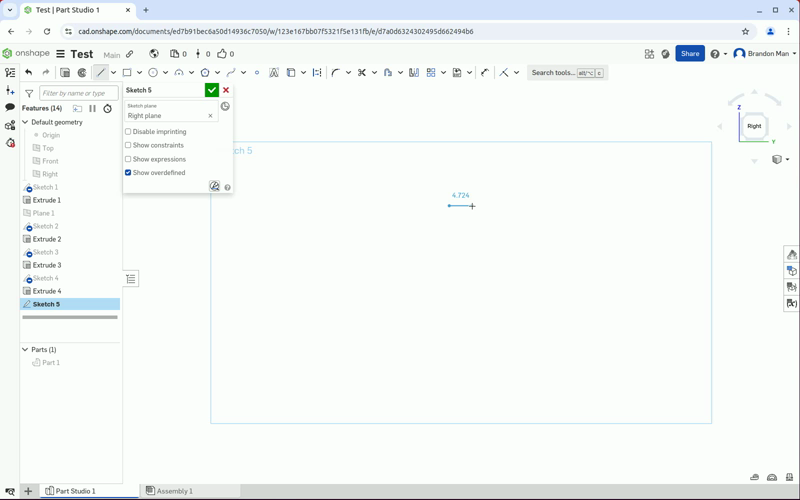
key_up(shift)
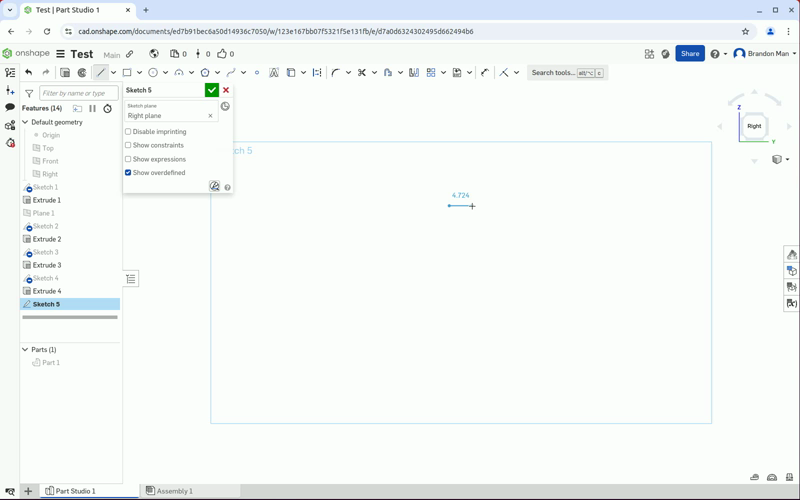
key_down(shift)
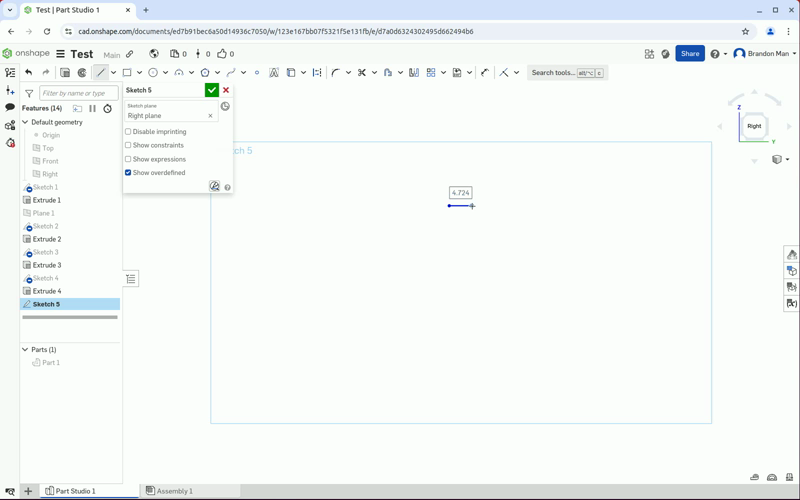
mouse_move(502, 205)
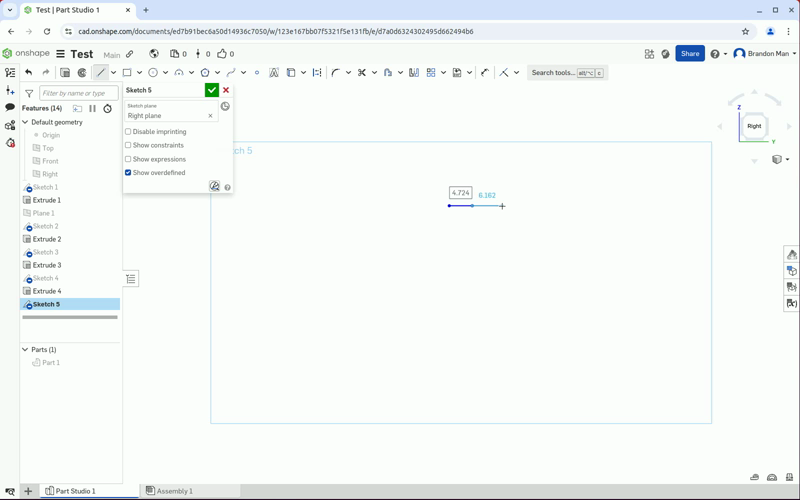
mouse_move(472, 192)
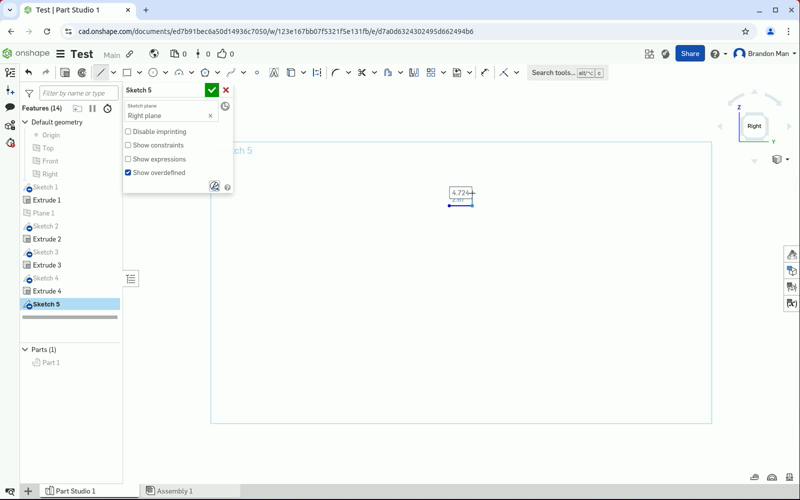
click(472, 192)
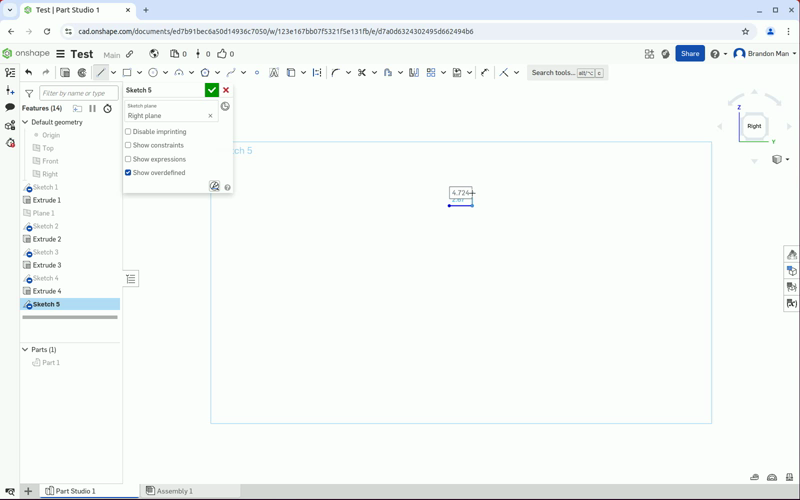
key_up(shift)
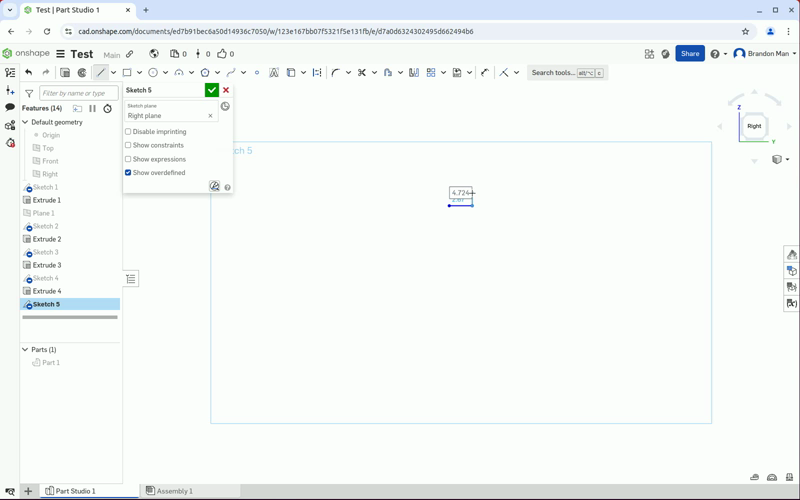
key_down(shift)
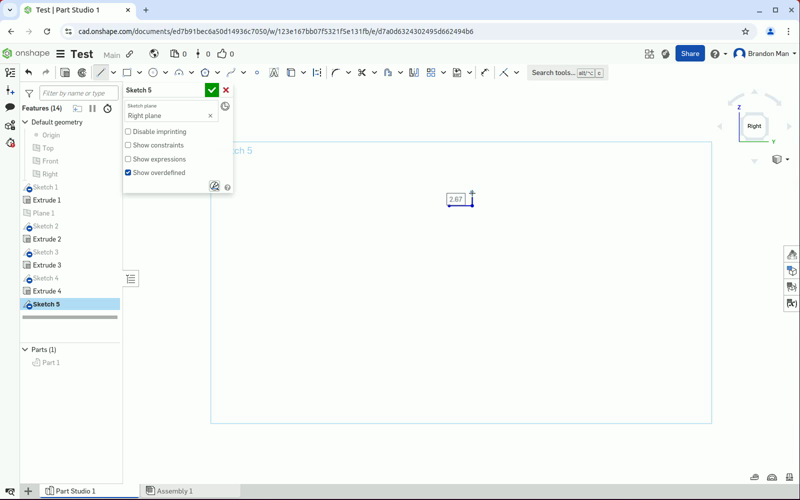
mouse_move(502, 192)
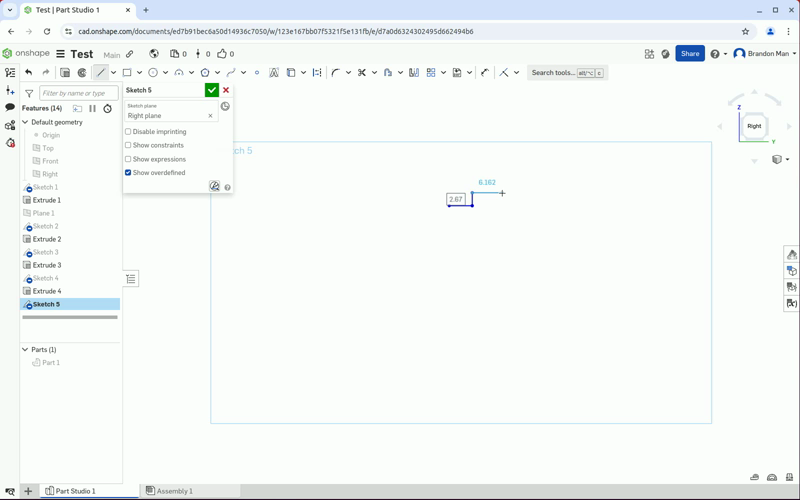
mouse_move(449, 192)
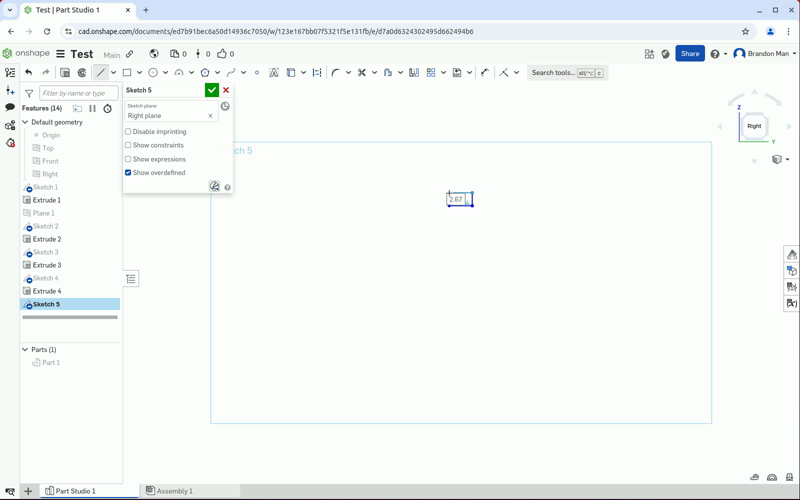
click(449, 192)
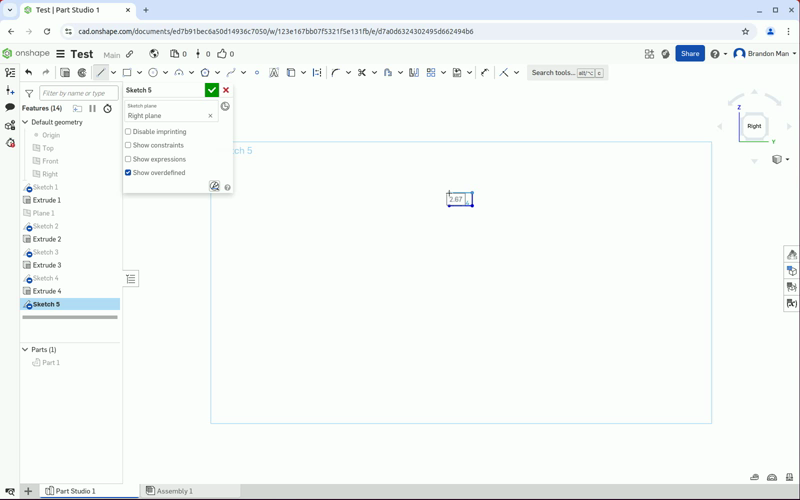
key_up(shift)
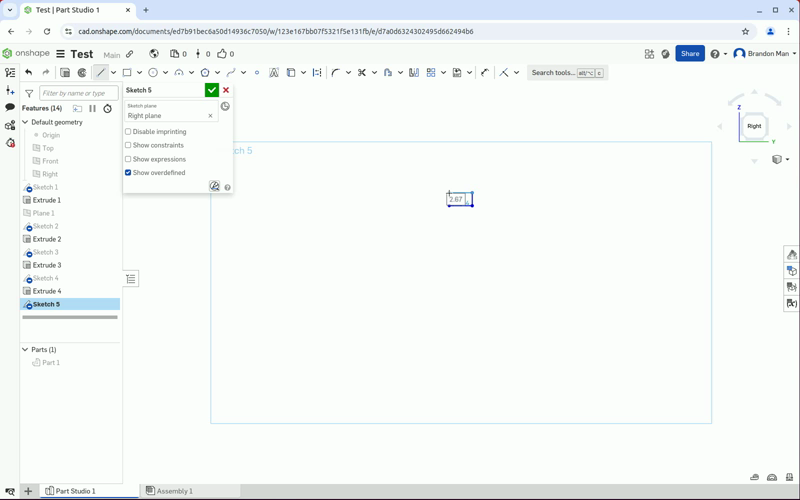
mouse_move(479, 192)
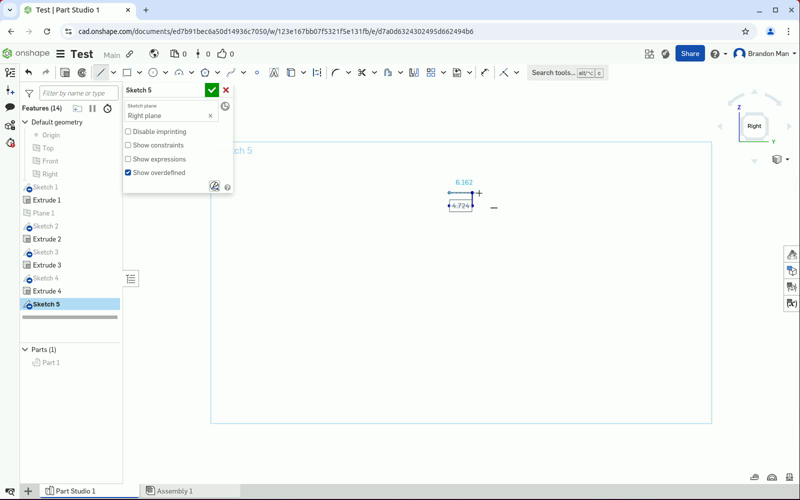
key_down(shift)
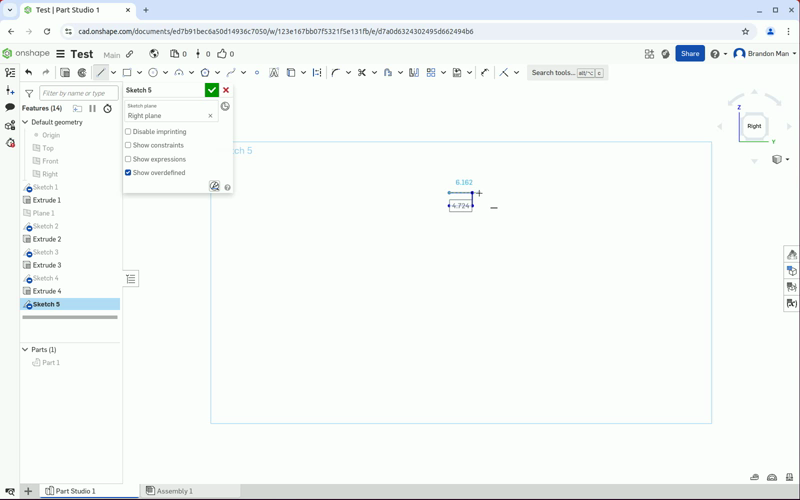
mouse_move(449, 205)
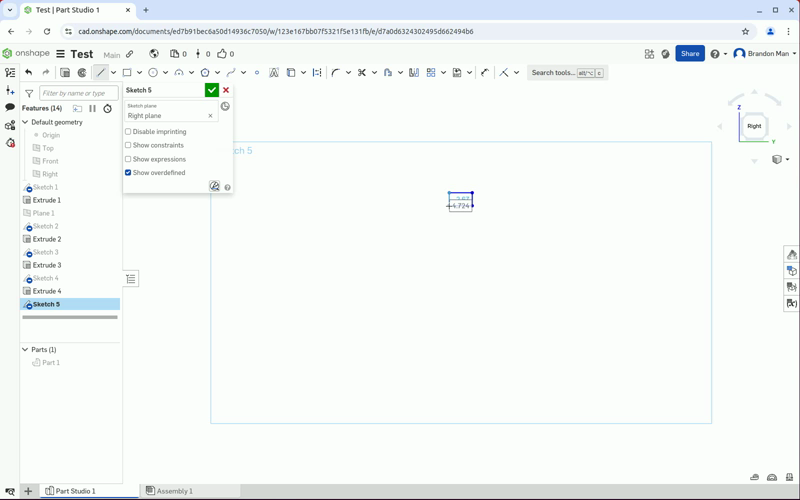
key_up(shift)
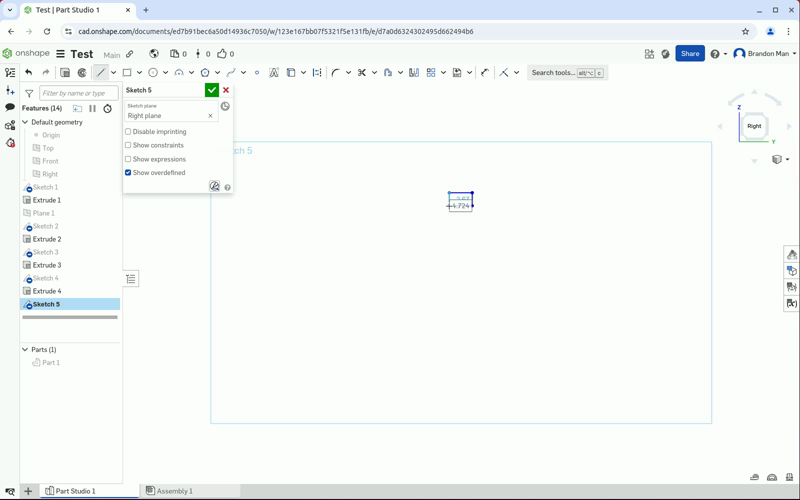
click(449, 205)
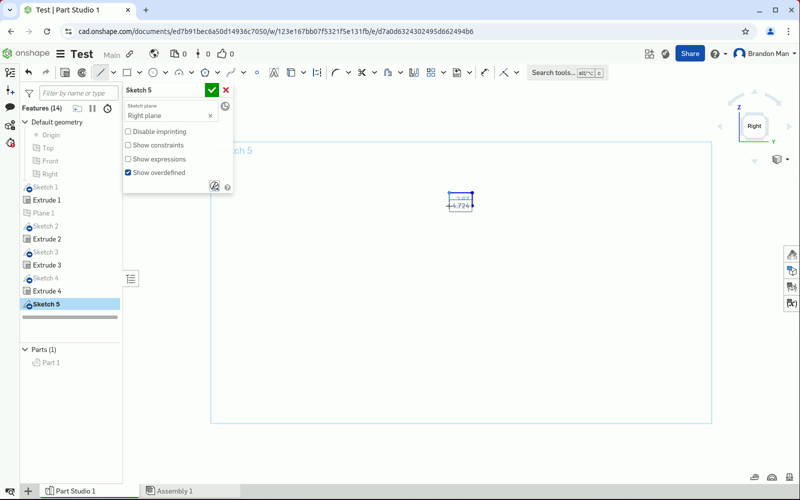
key(esc)
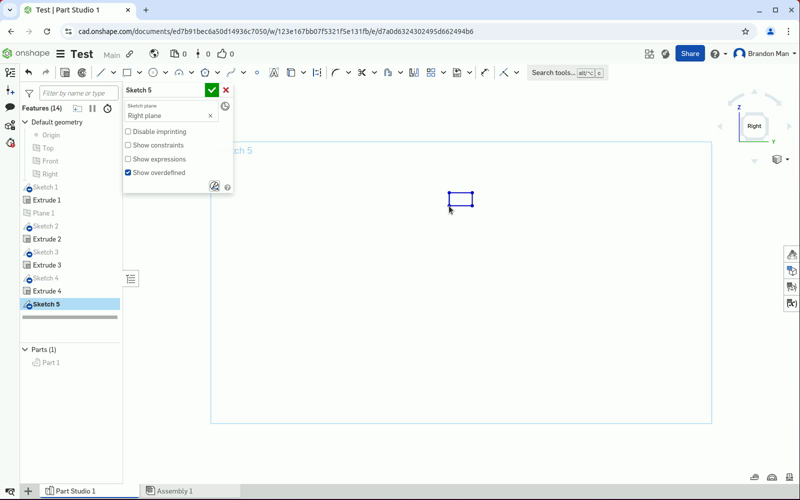
mouse_move(460, 202)
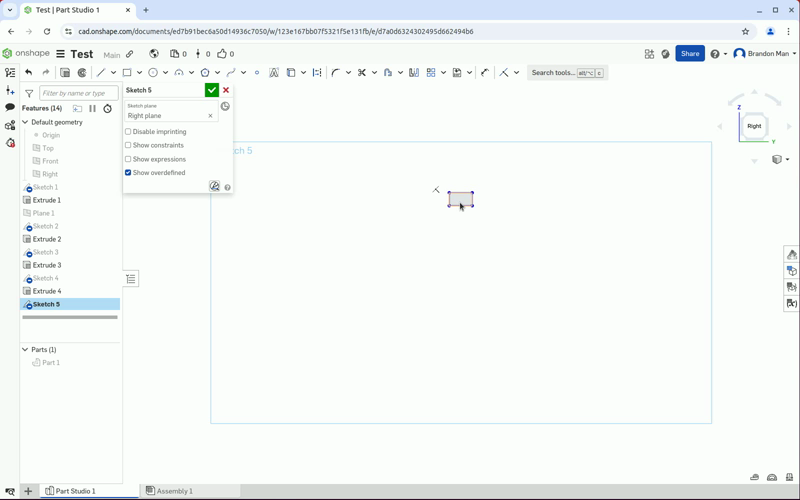
scroll(6)
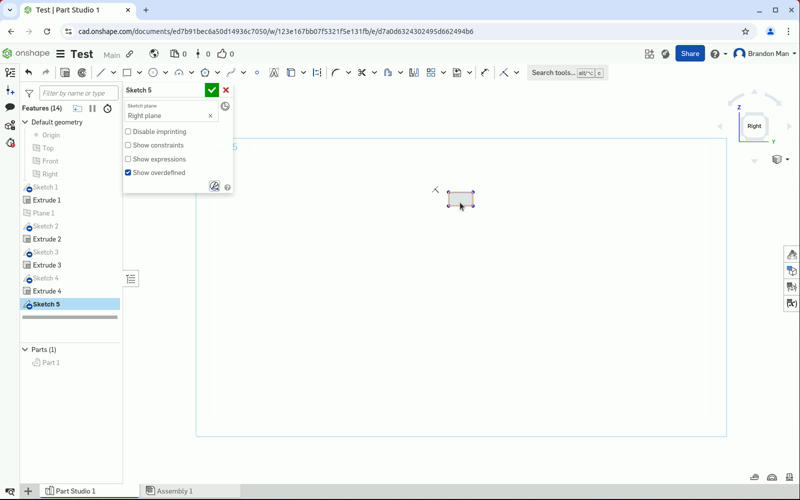
scroll(6)
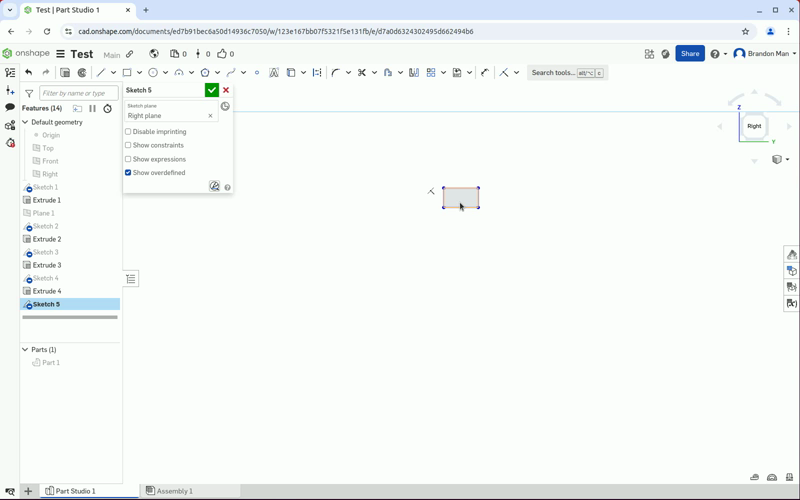
scroll(6)
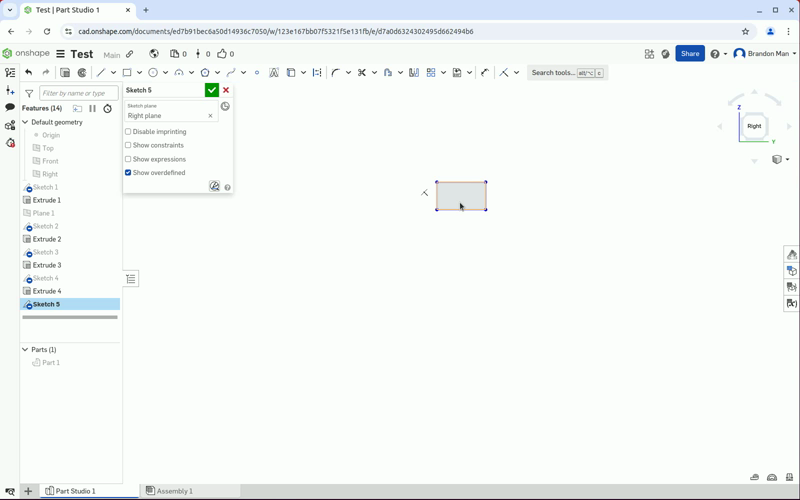
scroll(6)
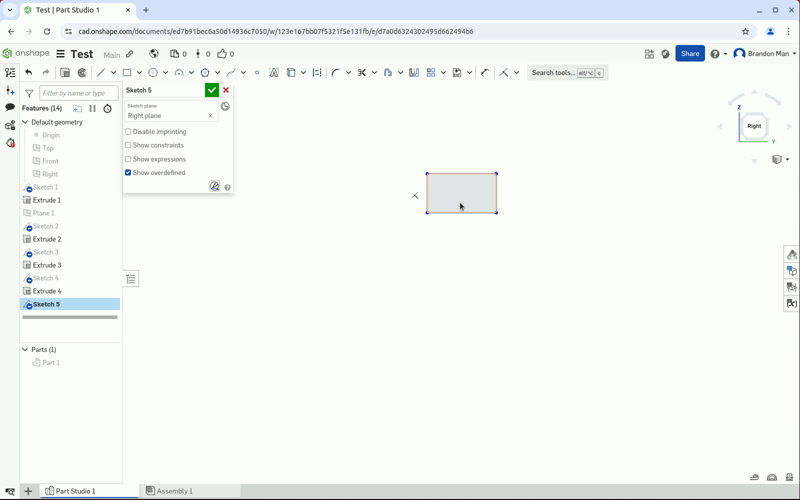
scroll(6)
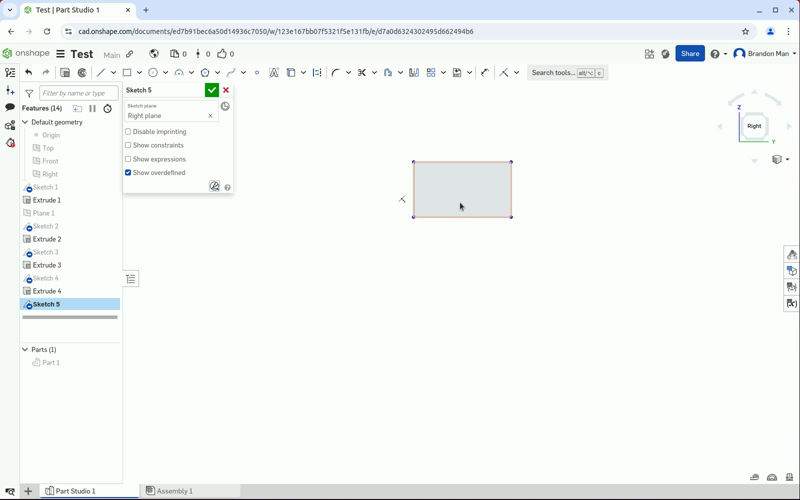
scroll(6)
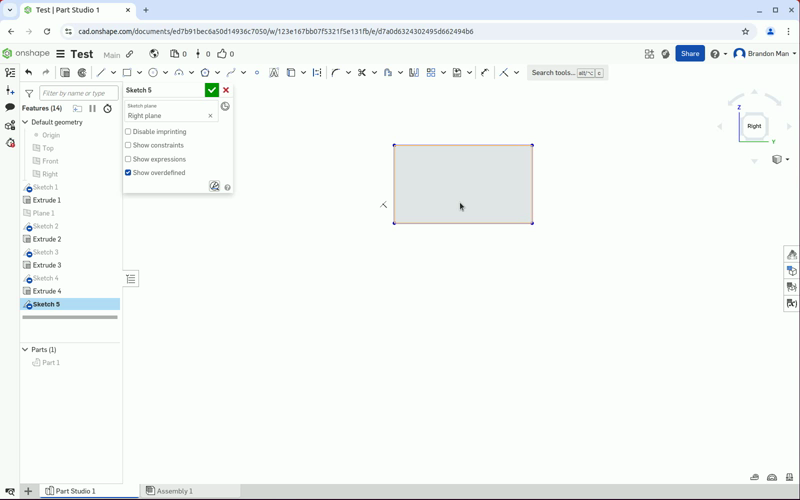
scroll(6)
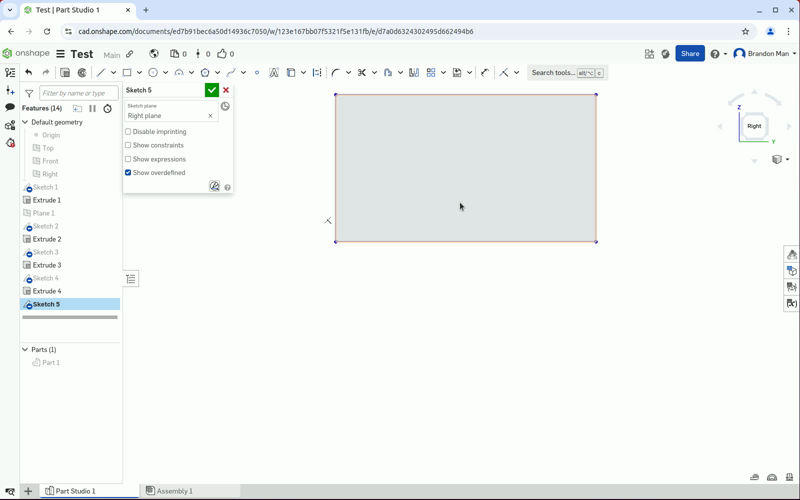
click(460, 202)
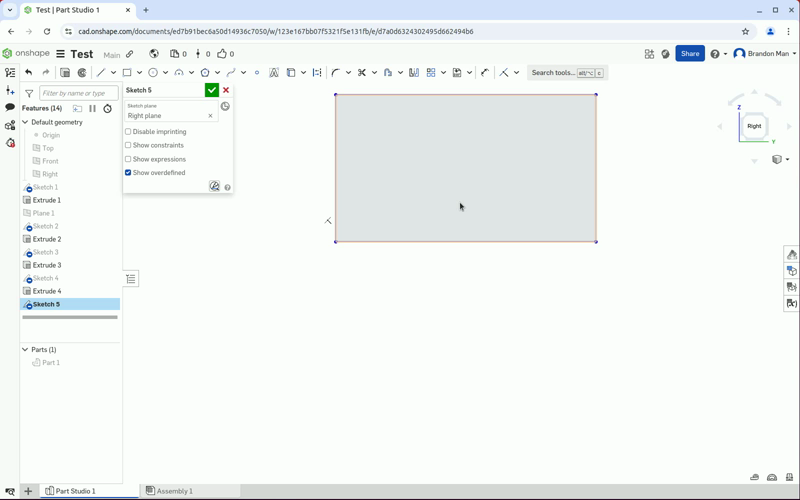
scroll(-6)
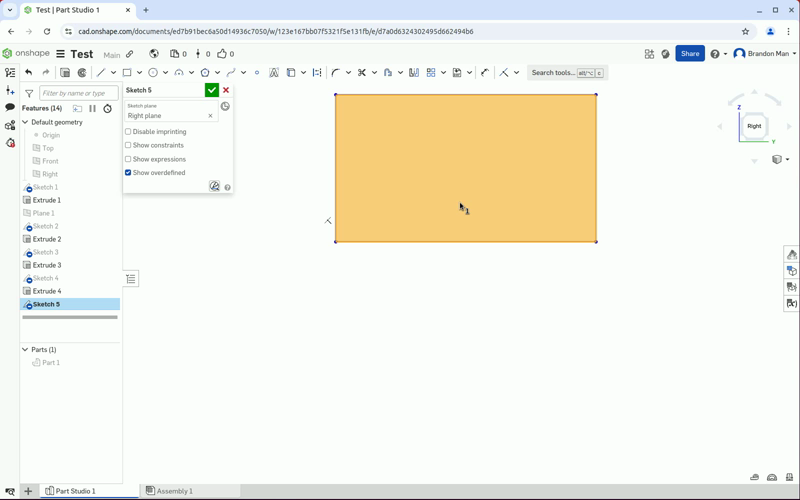
scroll(-6)
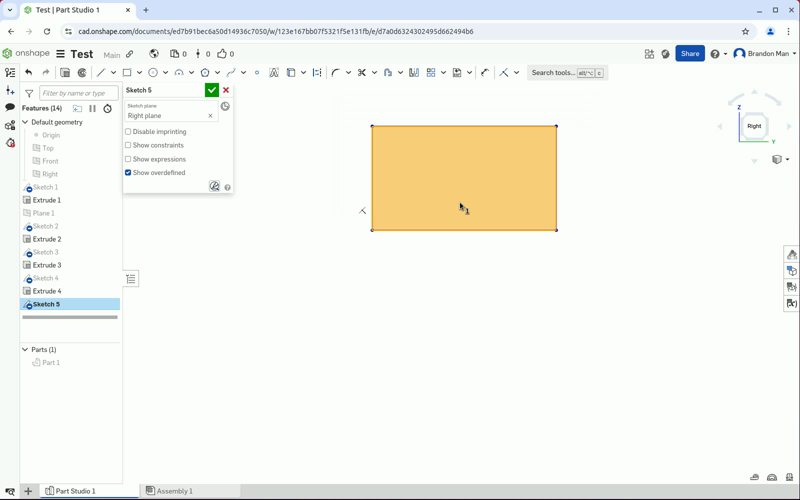
scroll(-6)
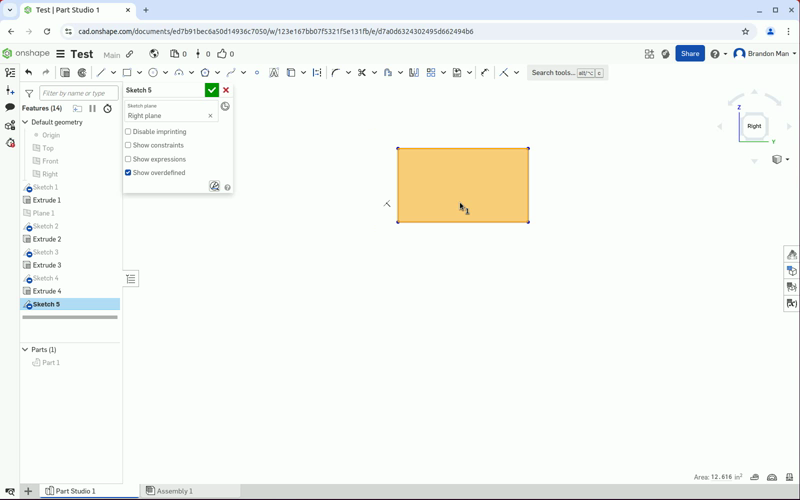
scroll(-6)
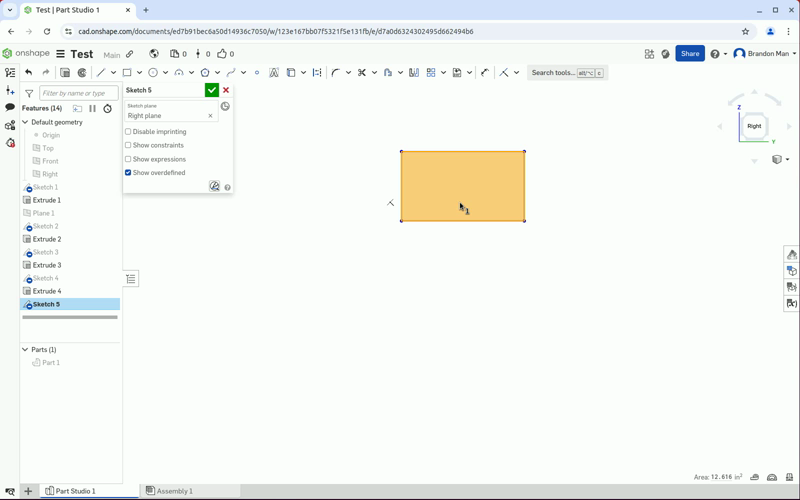
scroll(-6)
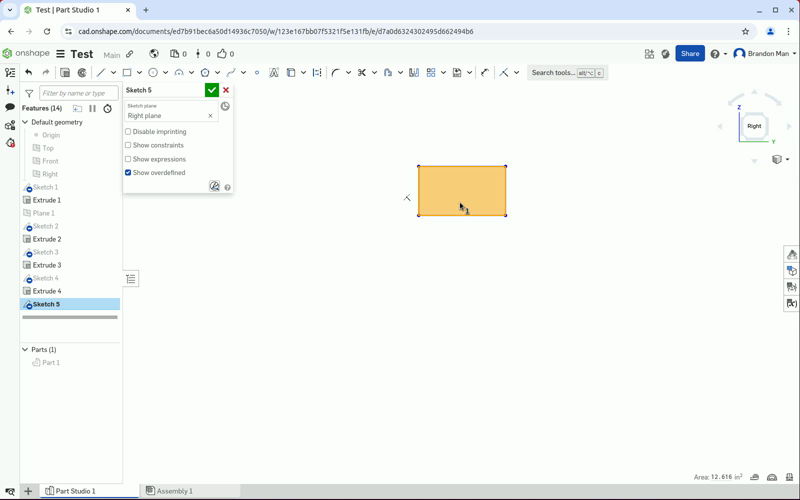
scroll(-6)
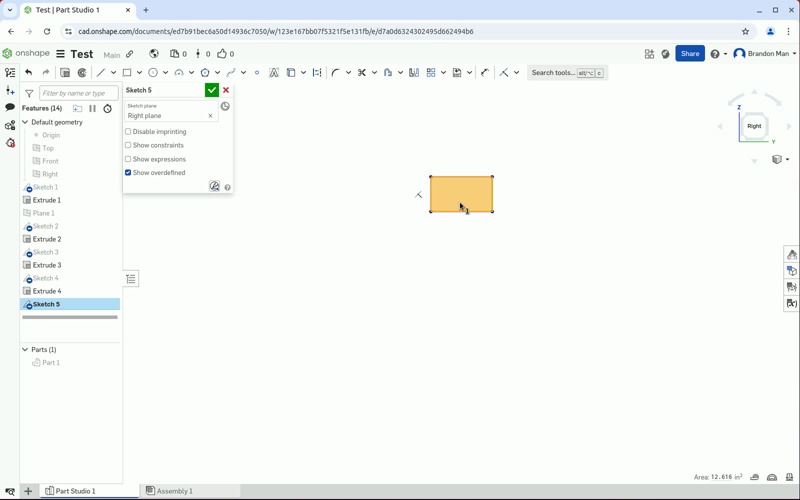
scroll(-6)
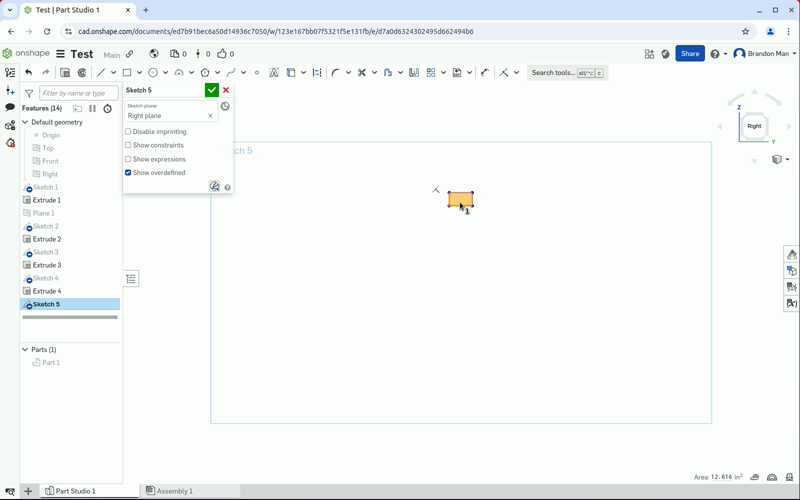
mouse_move(73, 352)
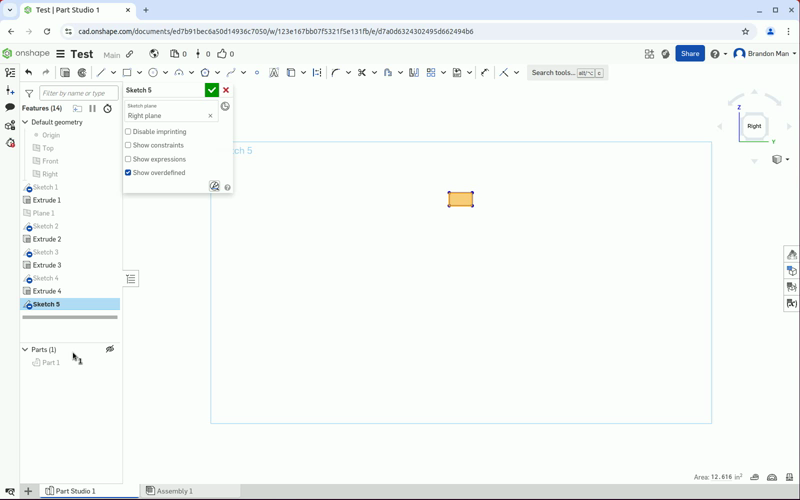
key(shift+y)
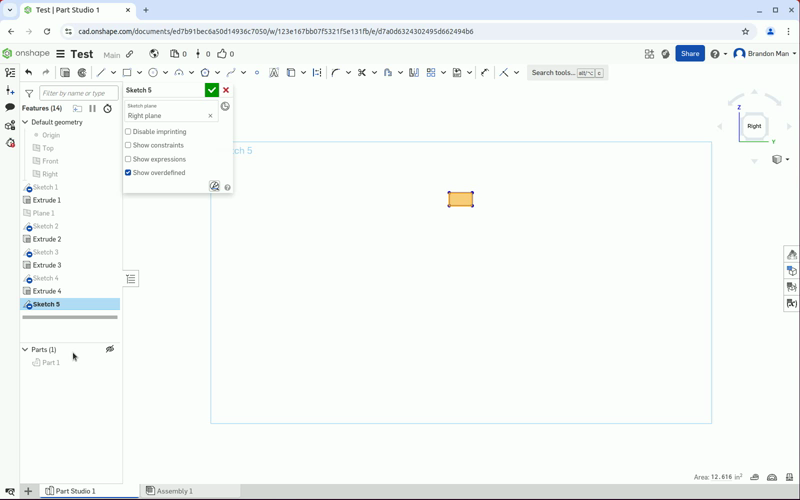
key(shift+e)
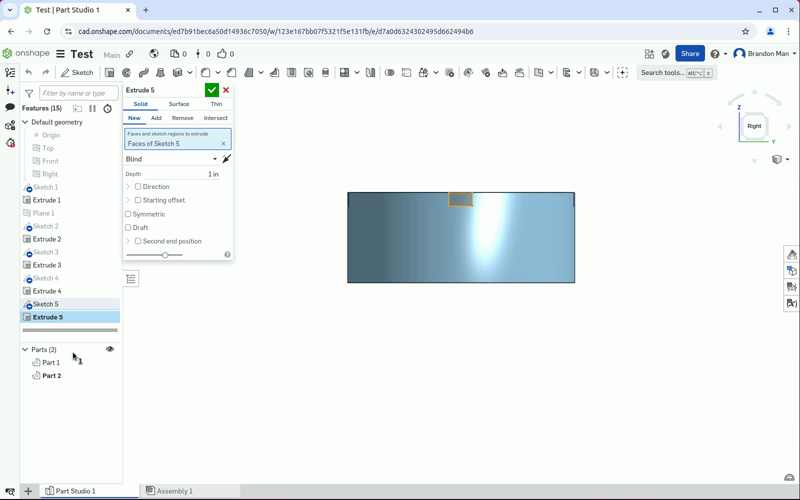
mouse_move(143, 106)
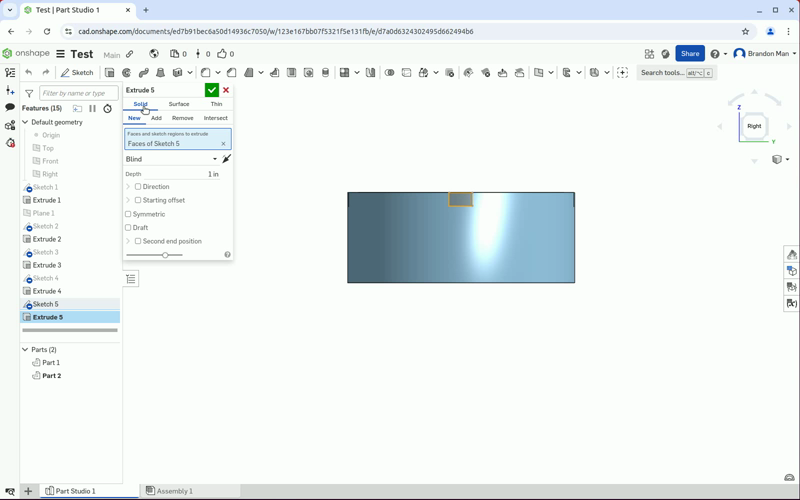
click(143, 106)
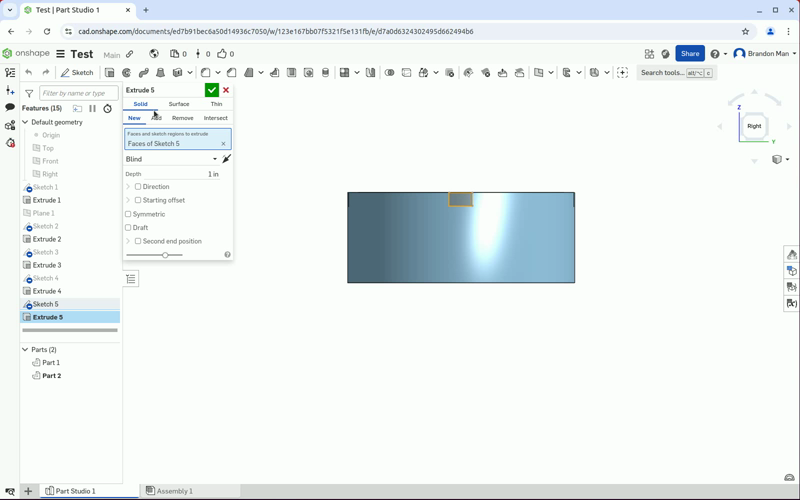
mouse_move(186, 120)
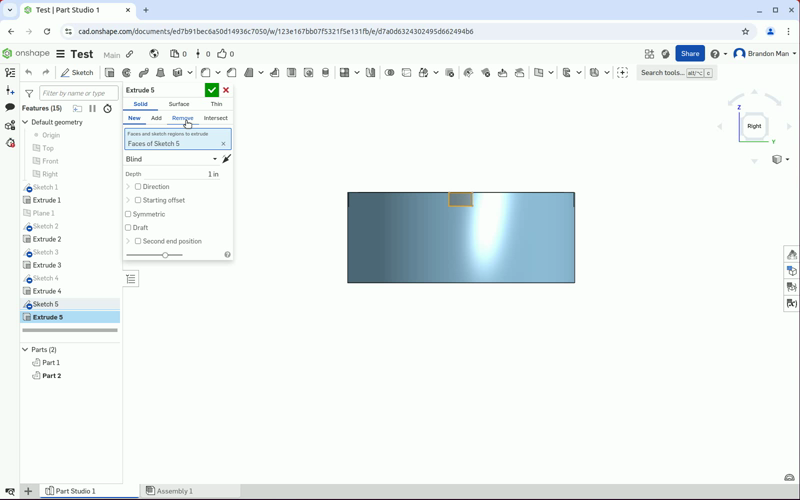
click(186, 120)
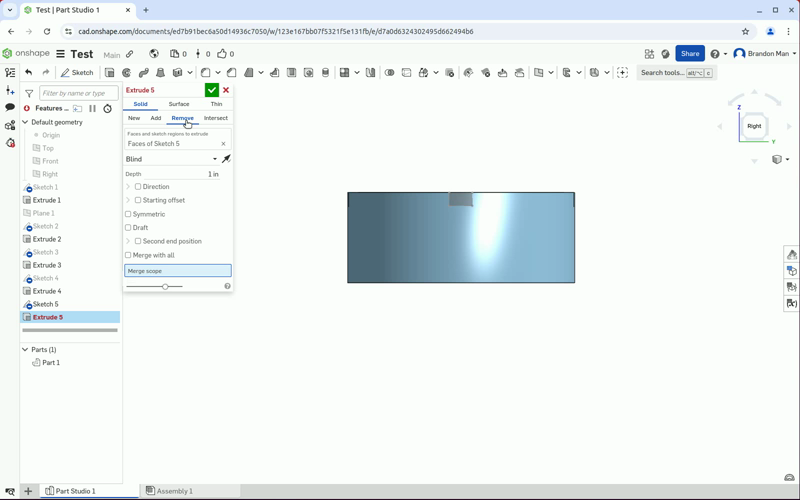
key(tab, 4)
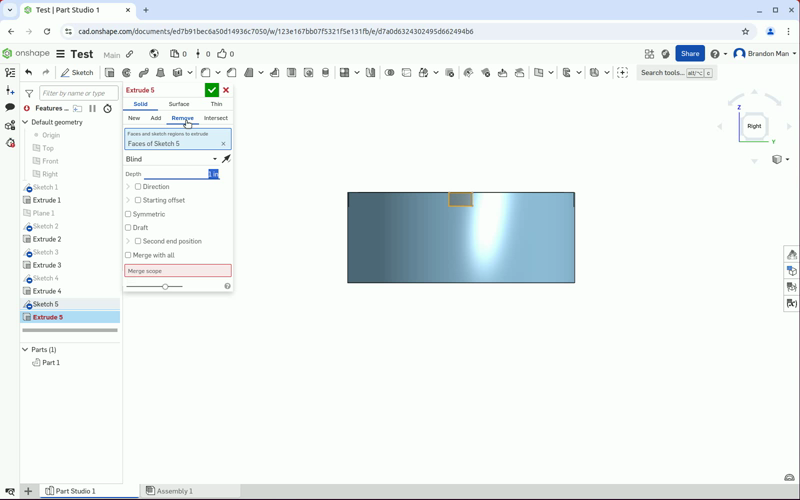
text(23.108)
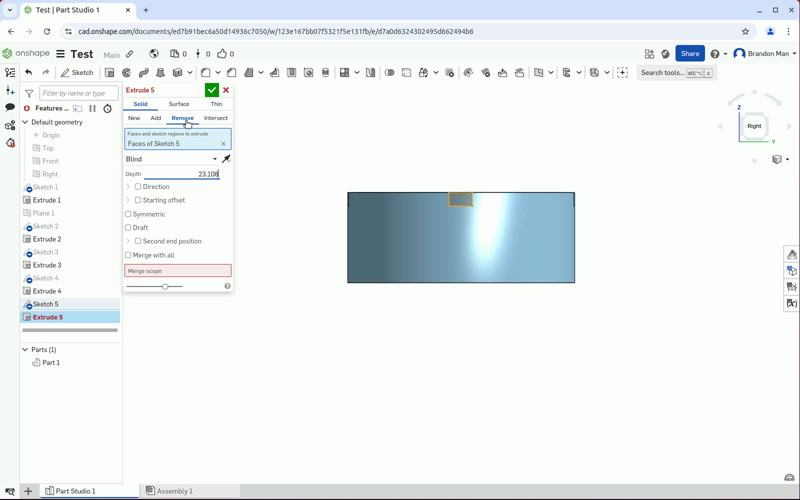
key(tab, 6)
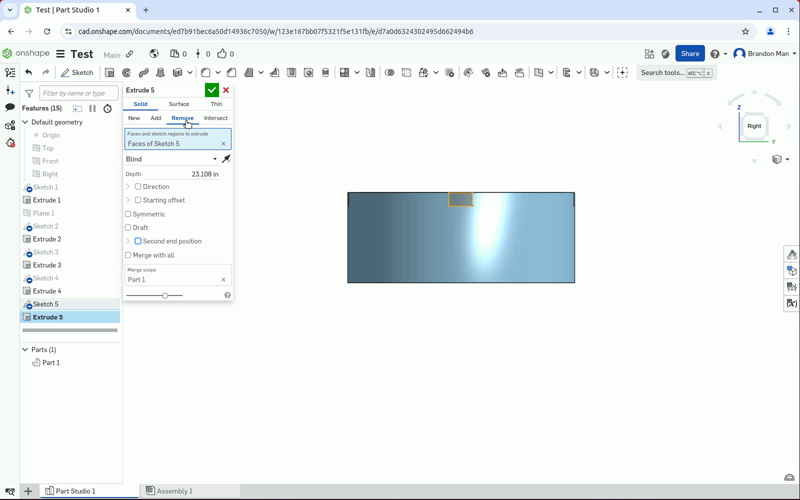
key(space)
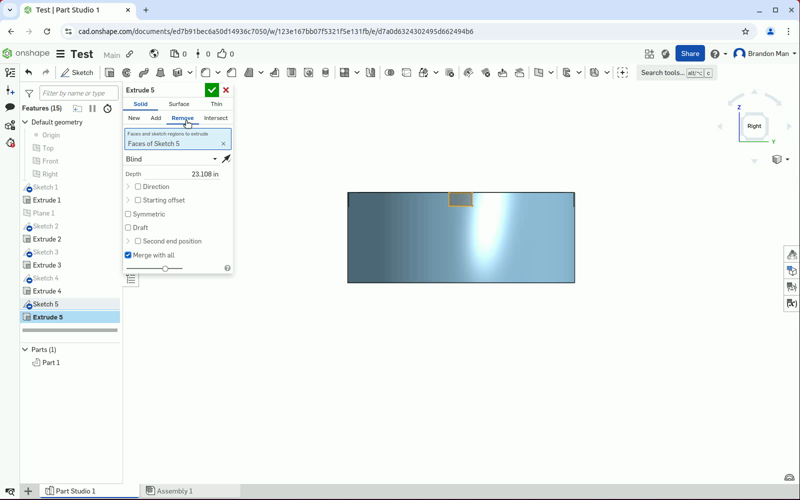
key(enter)
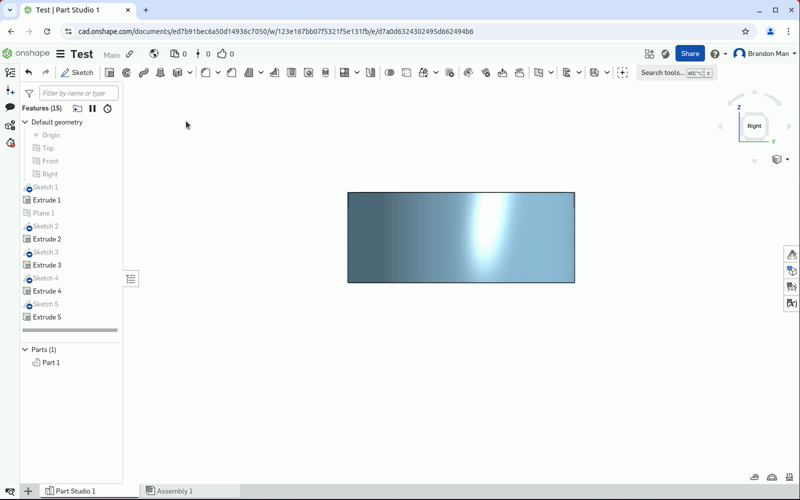
key(shift+h)
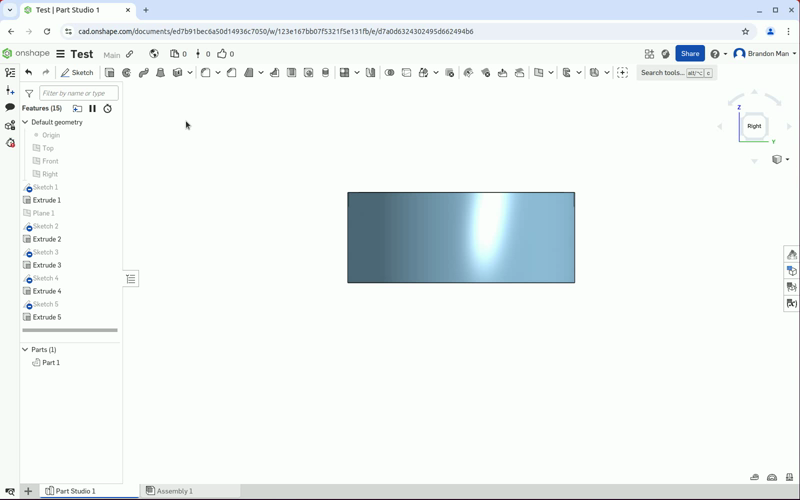
key(shift+h)
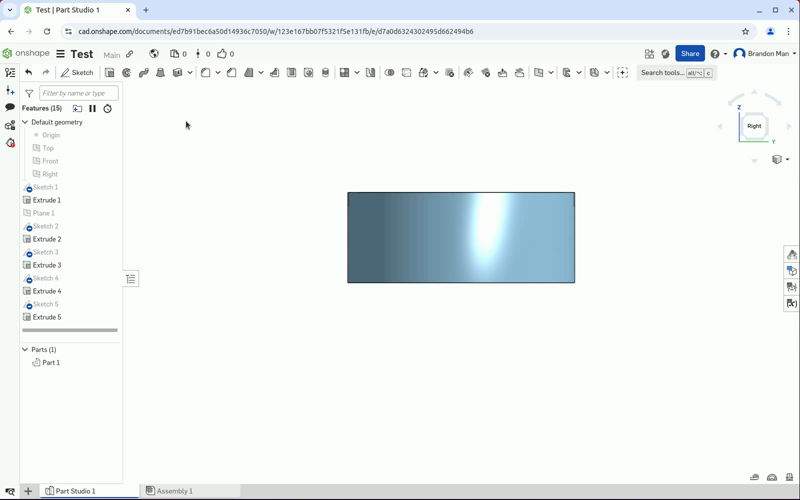
mouse_move(73, 189)
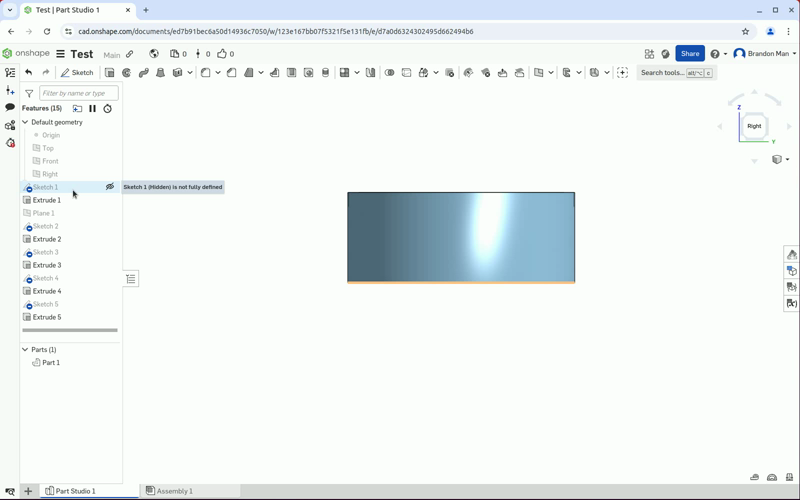
click(73, 189)
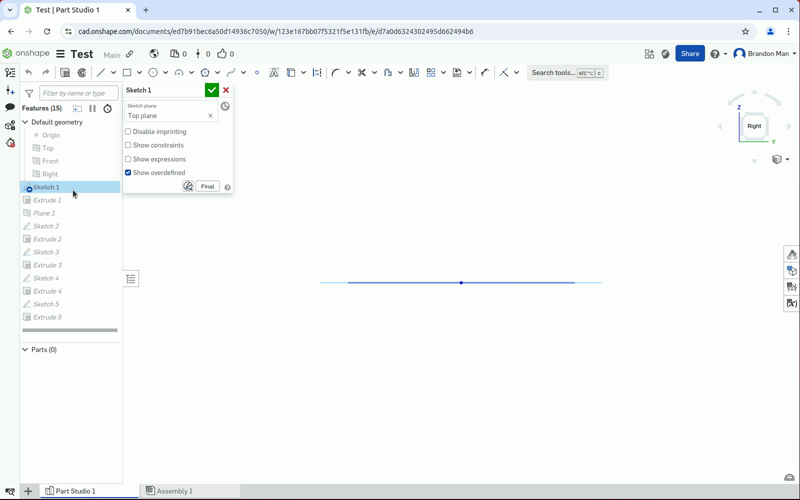
mouse_move(229, 92)
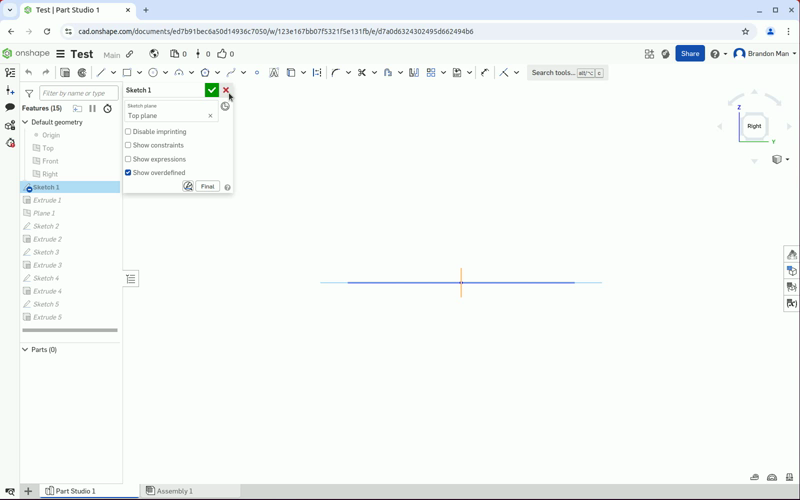
click(229, 92)
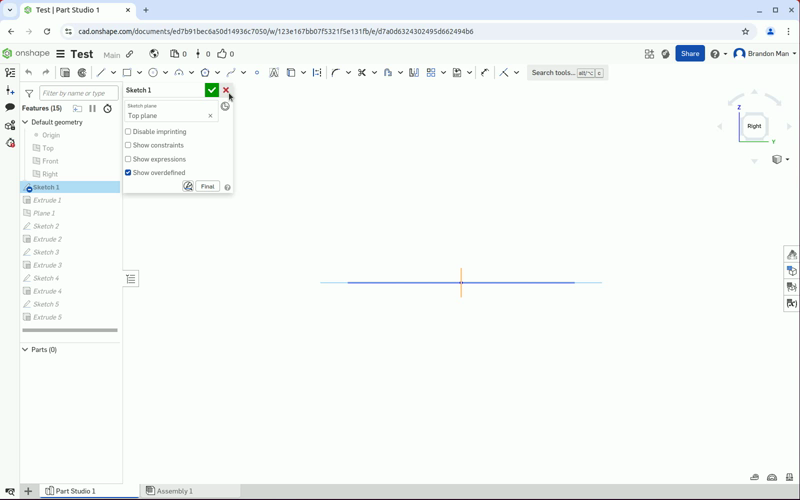
key(shift+s)
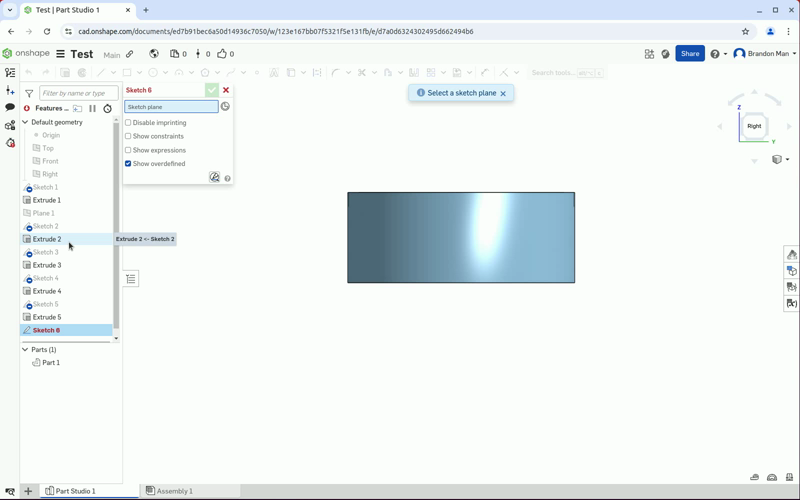
scroll(3)
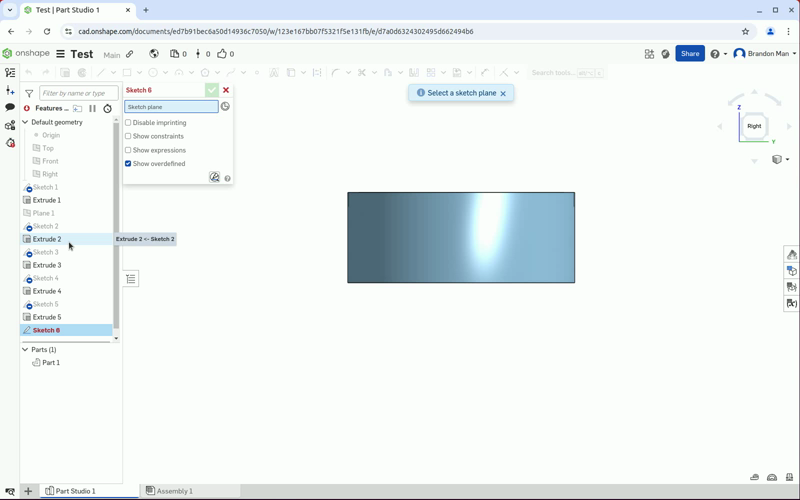
mouse_move(69, 176)
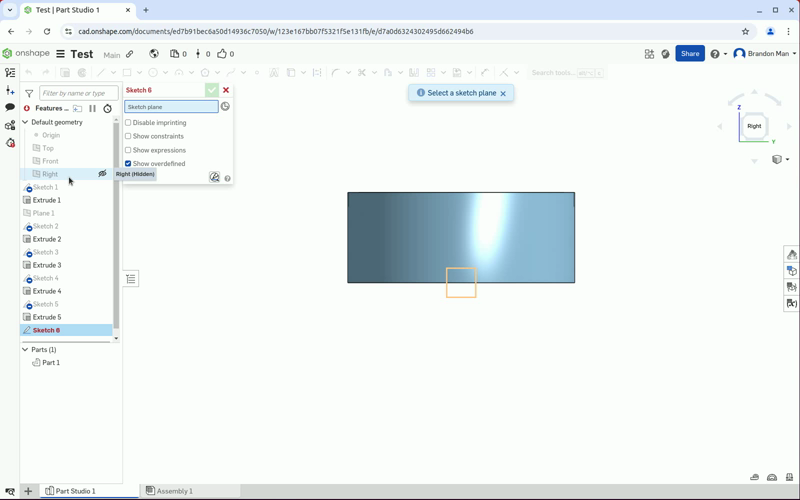
click(69, 176)
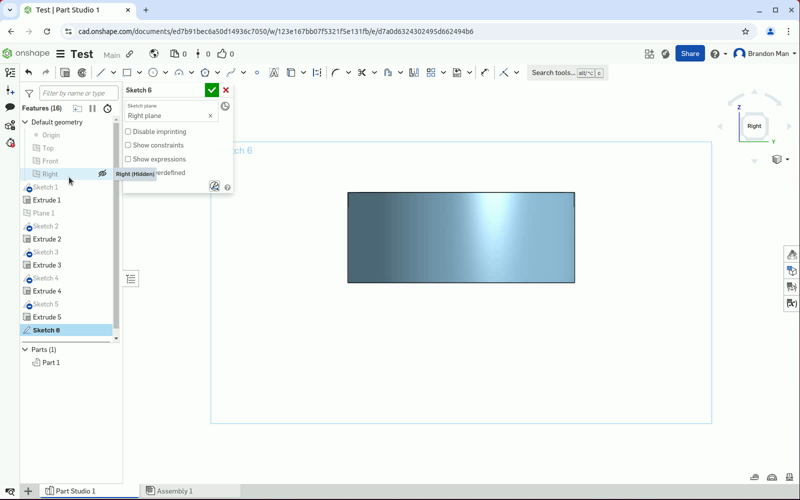
mouse_move(73, 352)
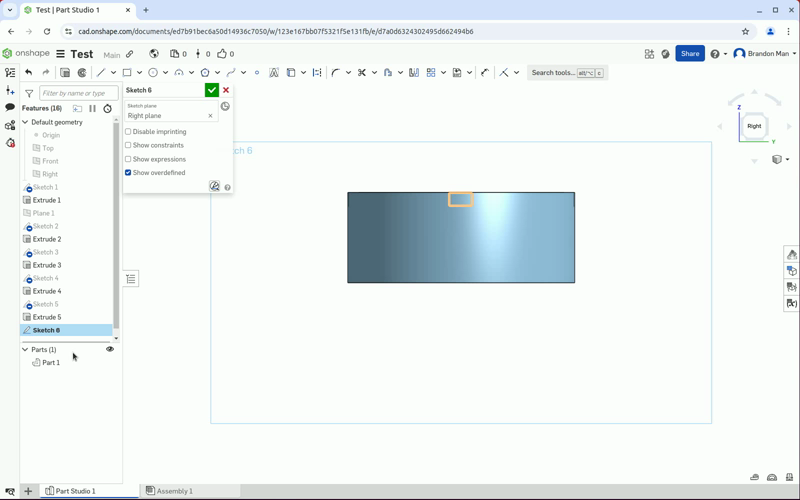
key(y)
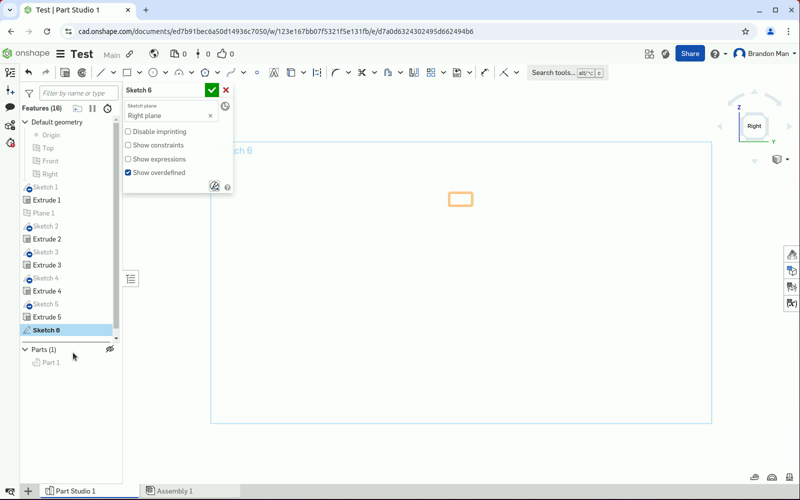
key(l)
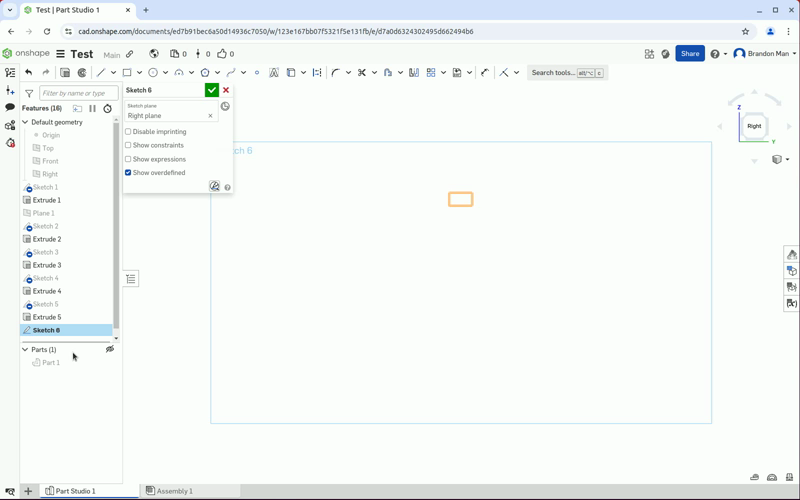
key_down(shift)
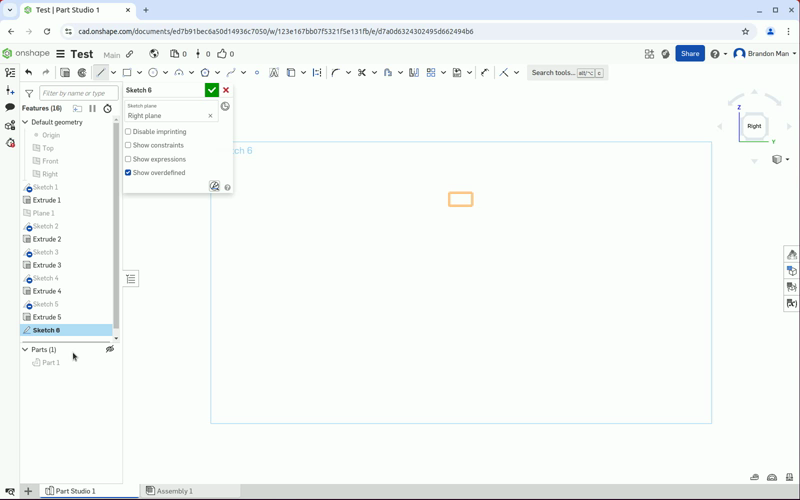
mouse_move(449, 205)
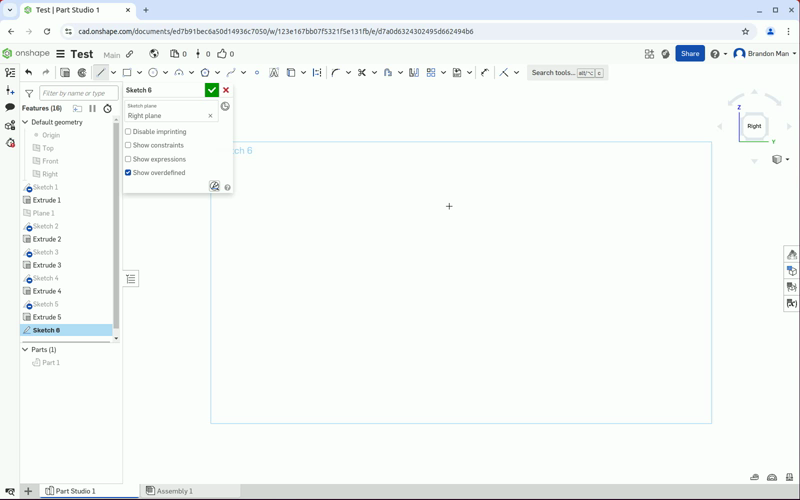
click(449, 205)
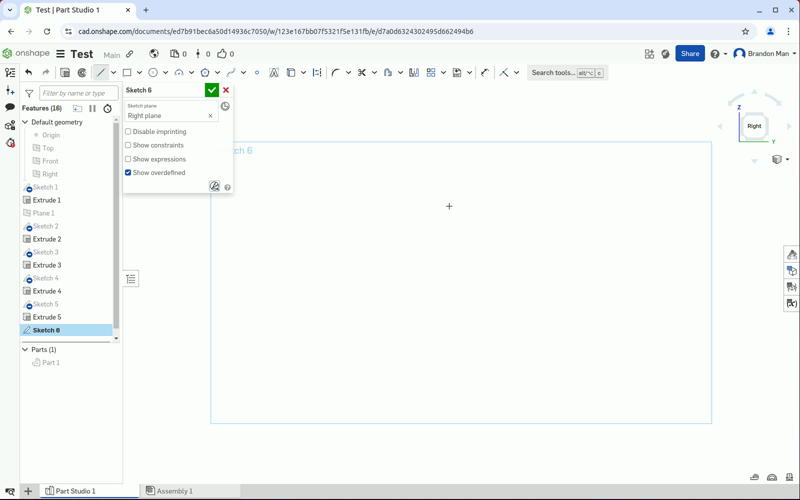
key_up(shift)
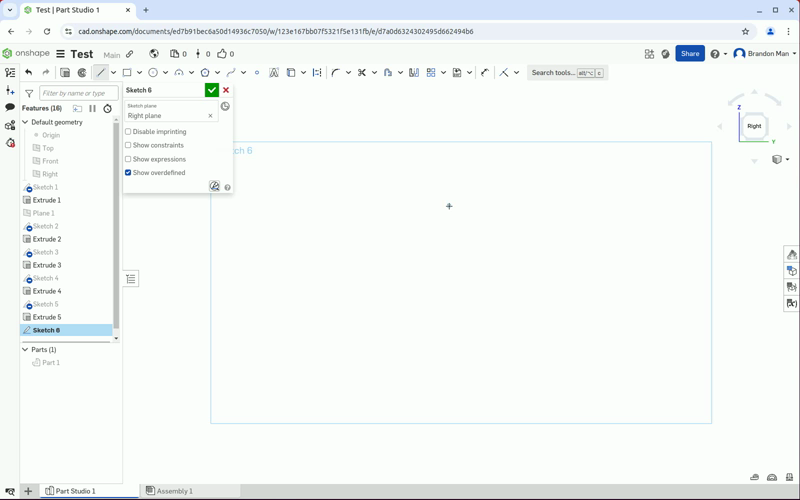
key_down(shift)
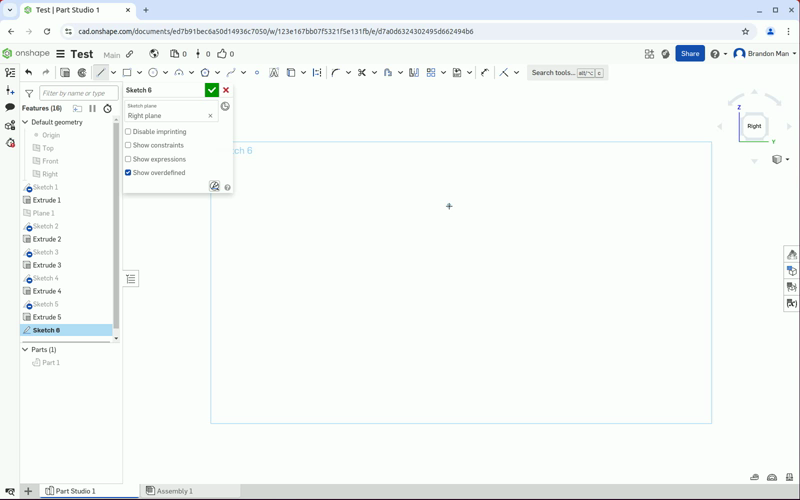
mouse_move(479, 205)
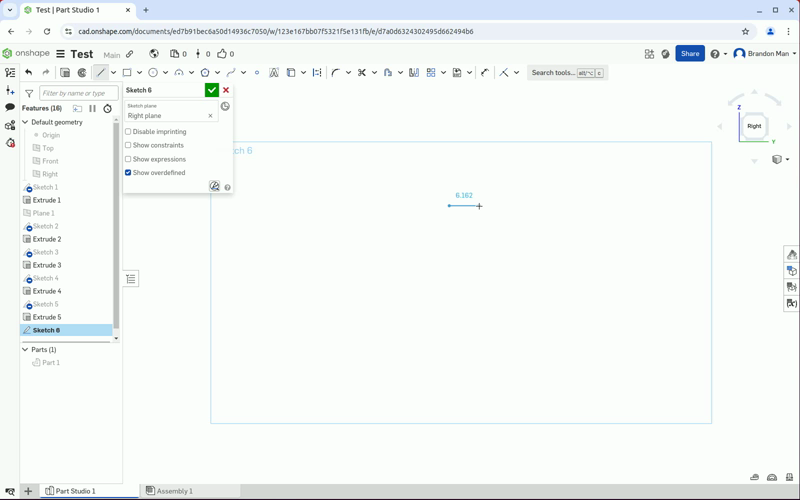
mouse_move(472, 205)
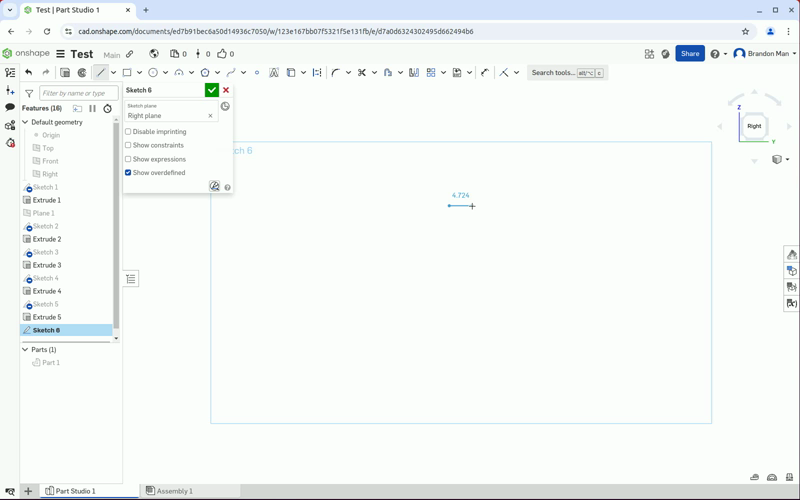
click(472, 205)
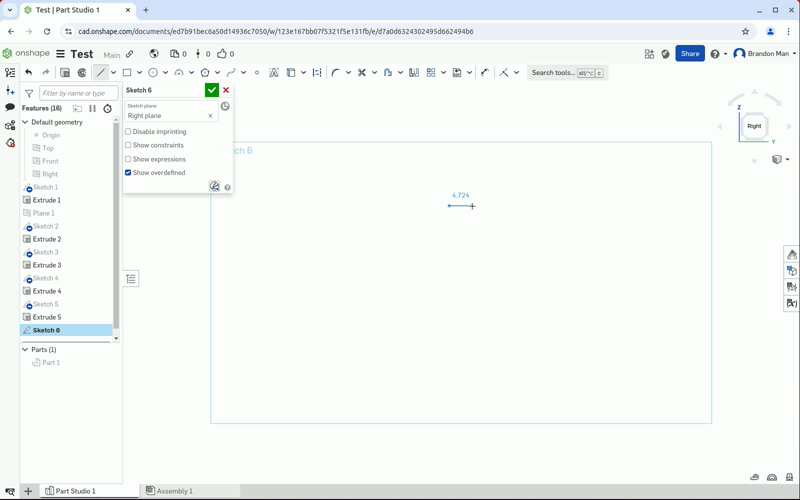
key_up(shift)
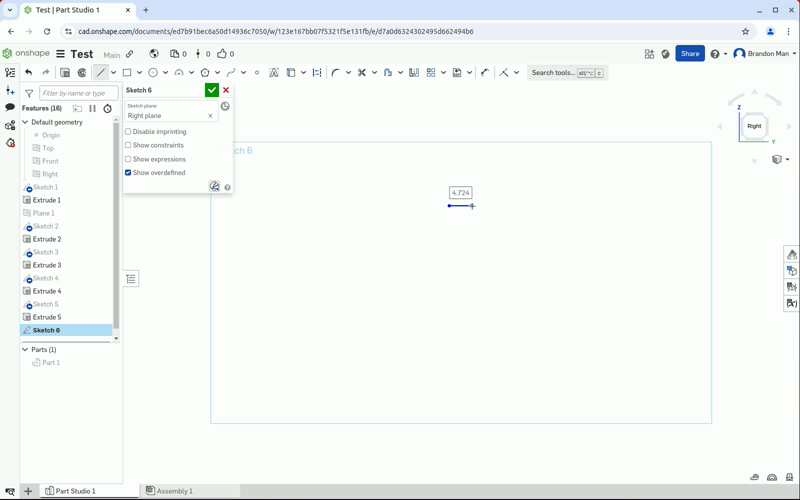
key_down(shift)
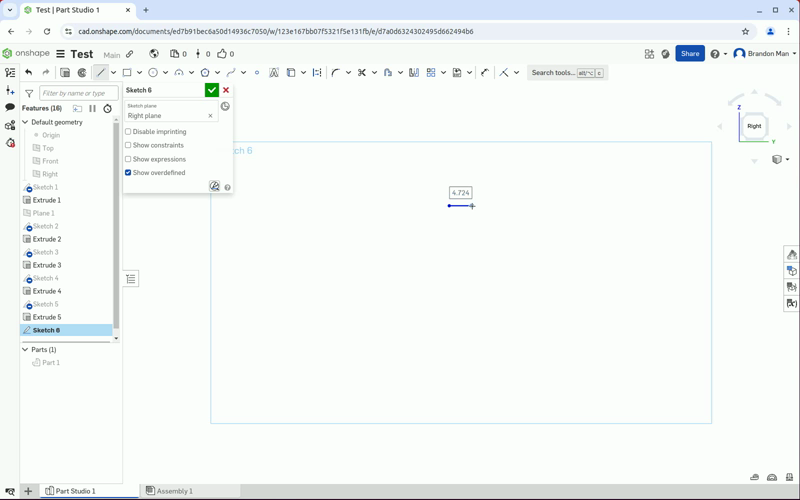
mouse_move(502, 205)
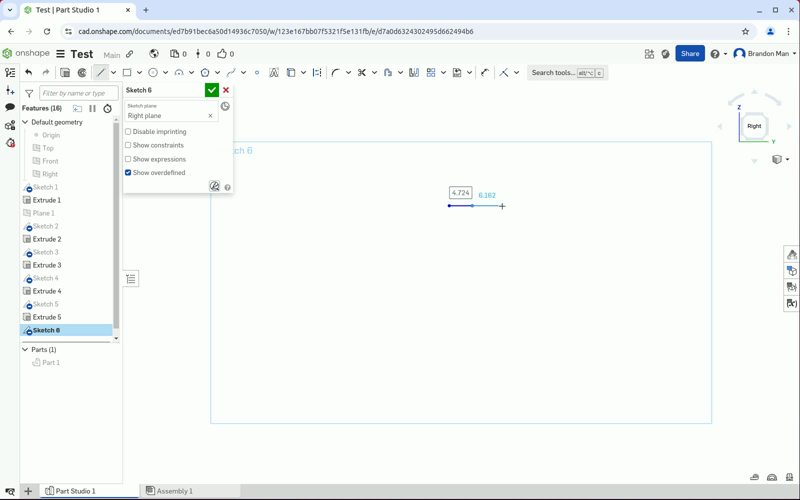
mouse_move(472, 192)
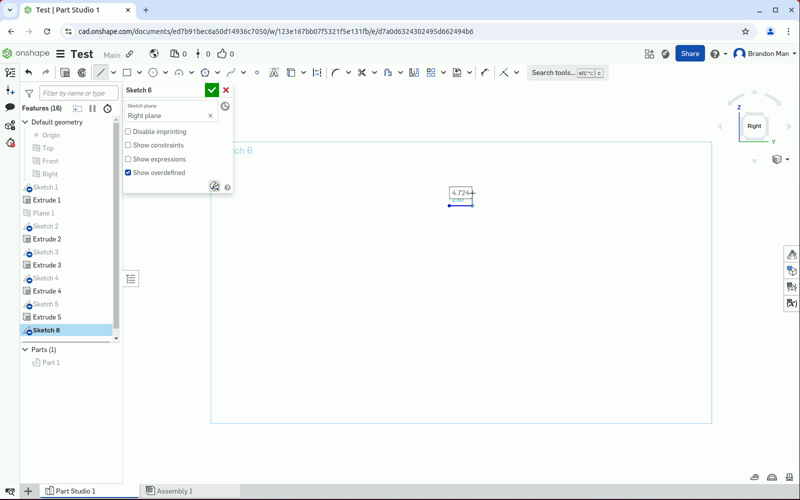
click(472, 192)
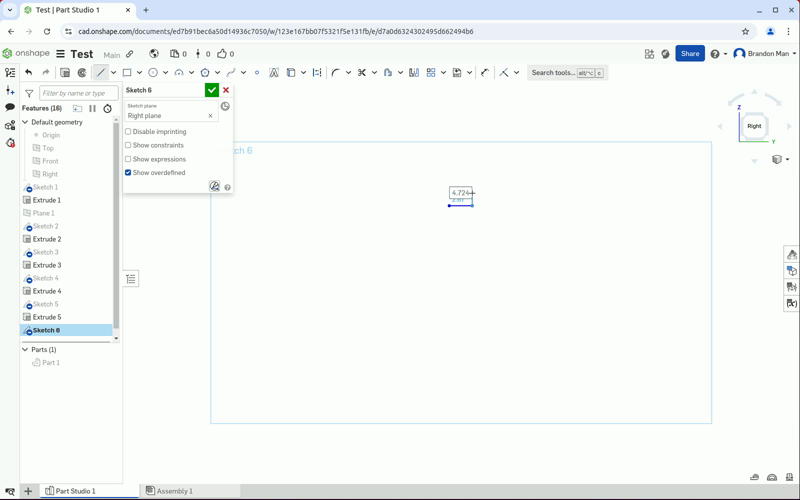
key_up(shift)
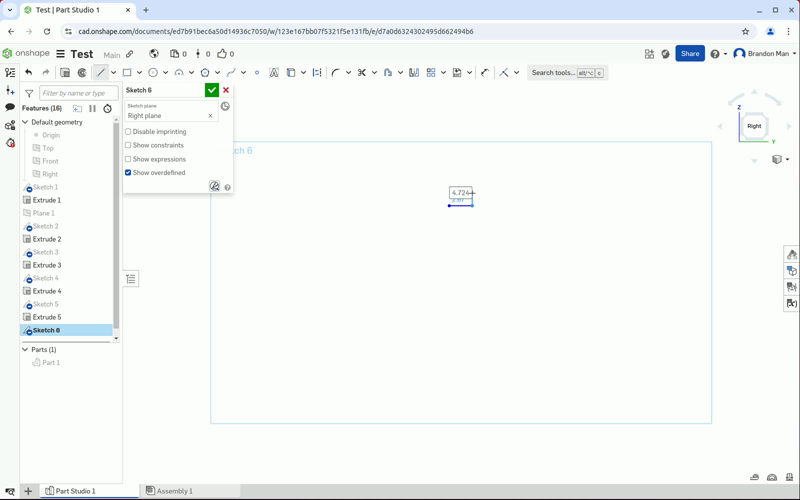
key_down(shift)
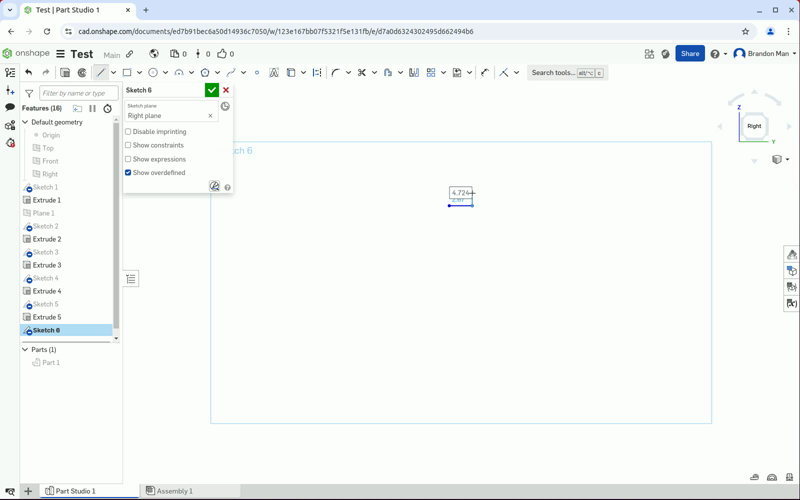
mouse_move(502, 192)
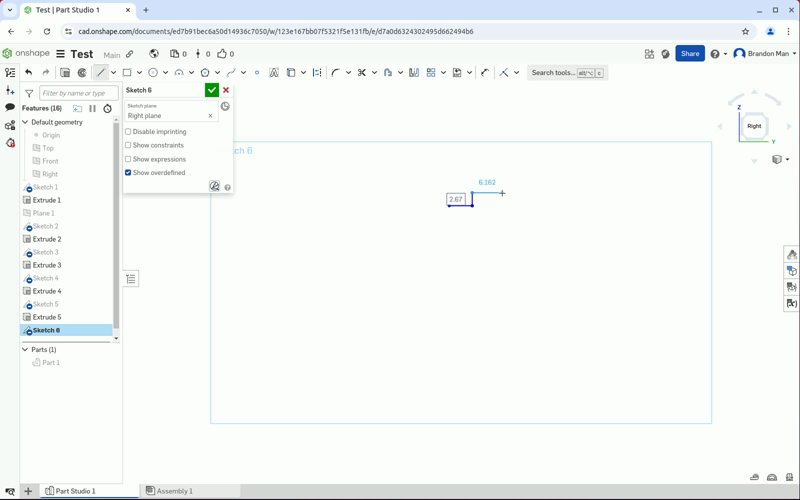
mouse_move(449, 192)
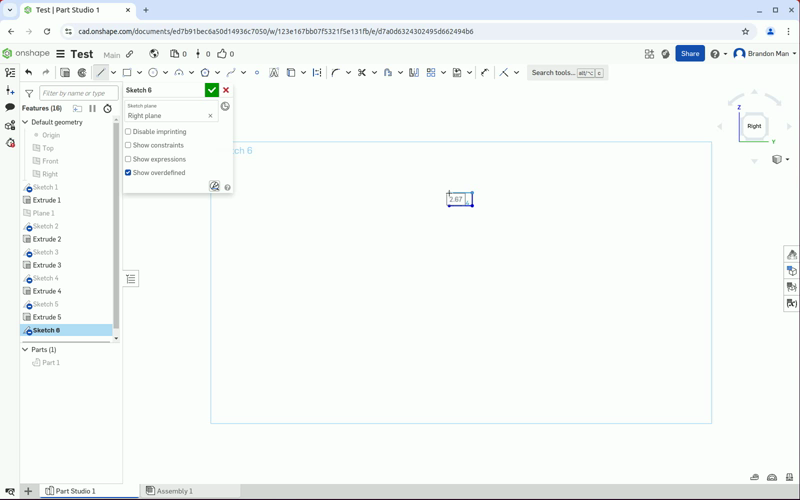
click(449, 192)
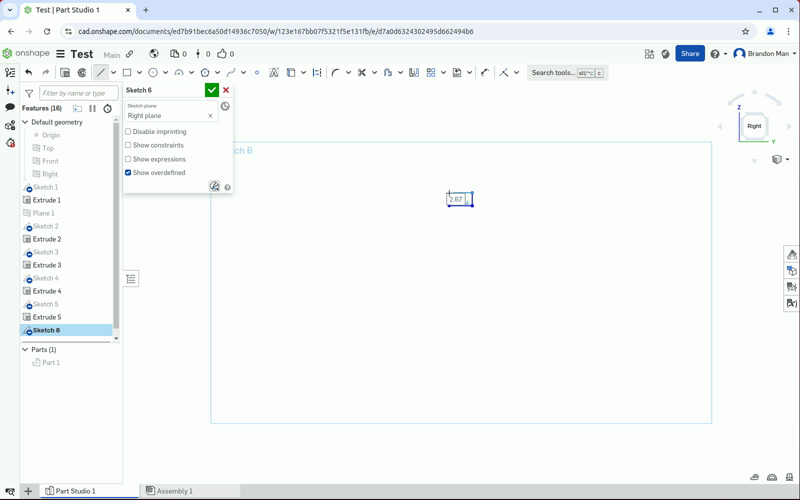
key_up(shift)
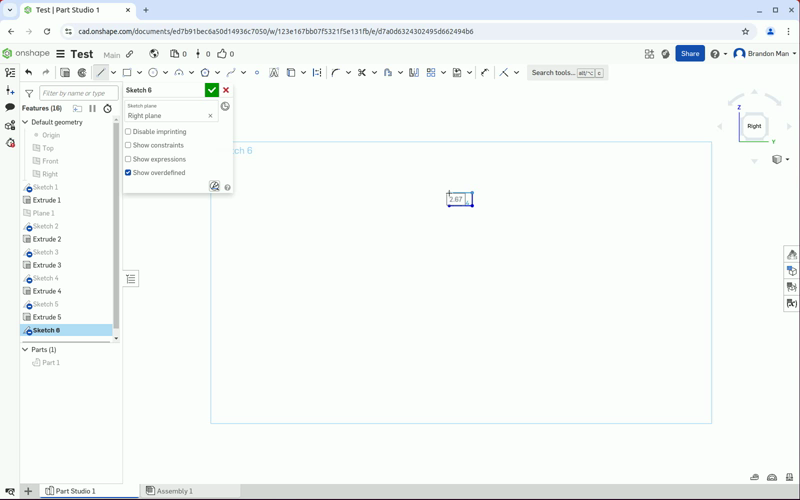
mouse_move(479, 192)
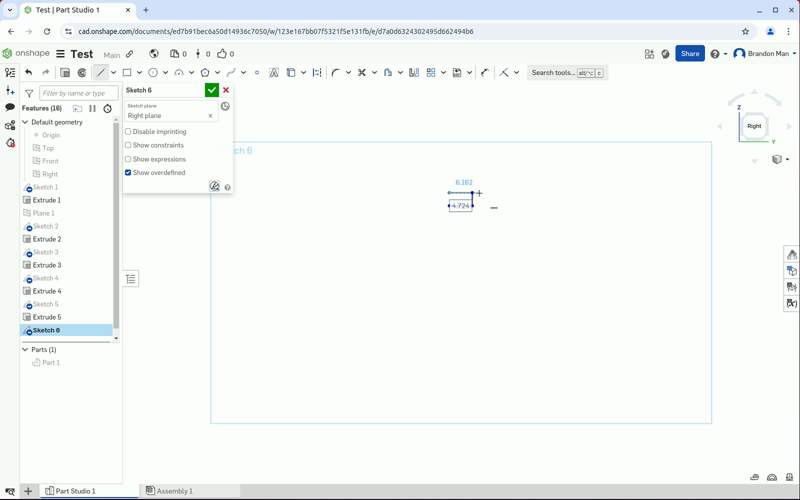
key_down(shift)
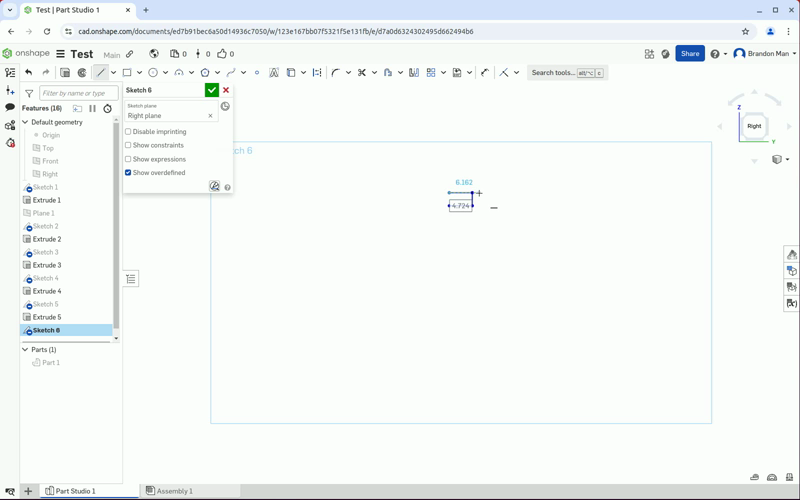
mouse_move(449, 205)
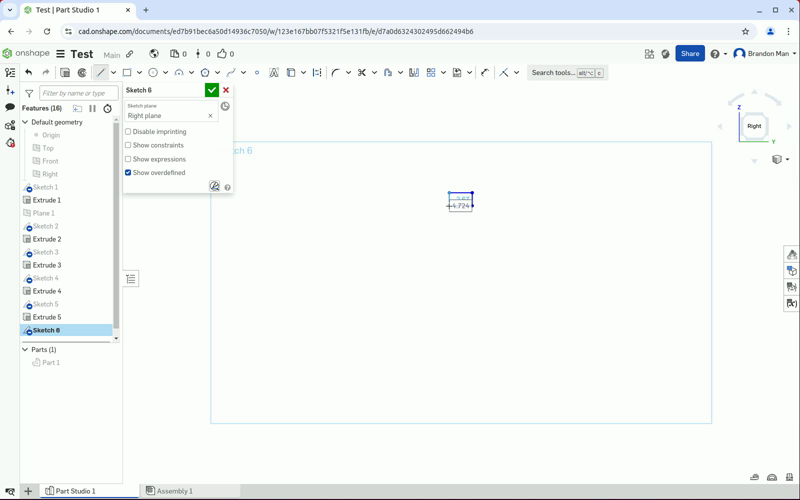
key_up(shift)
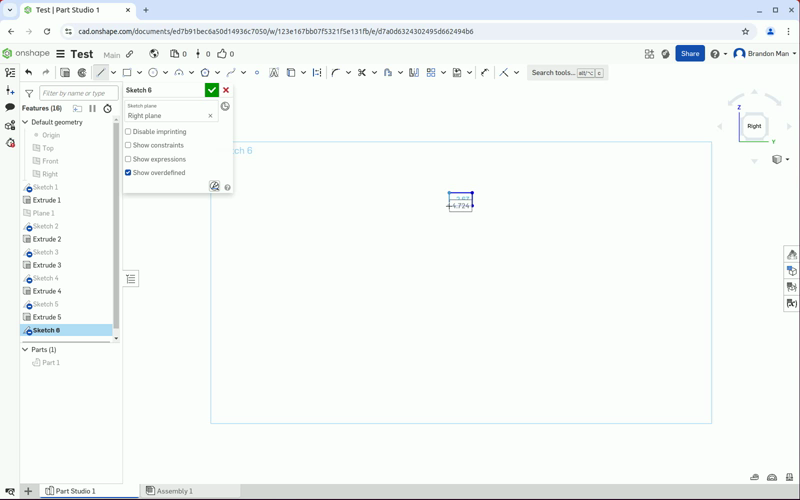
click(449, 205)
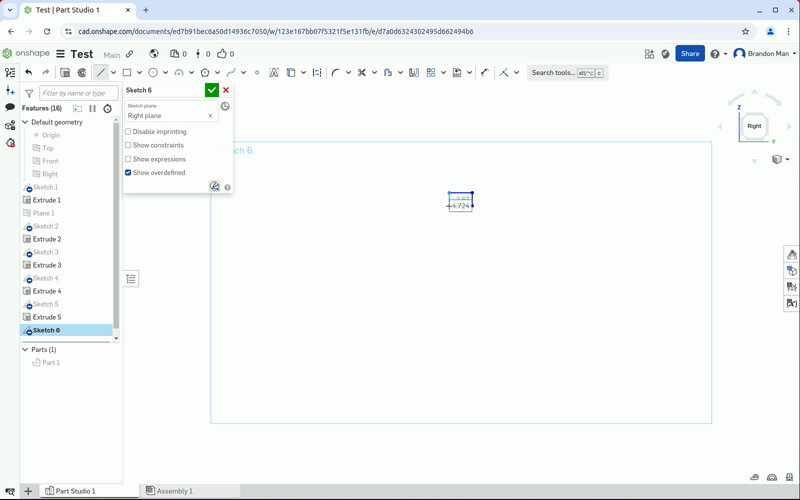
key(esc)
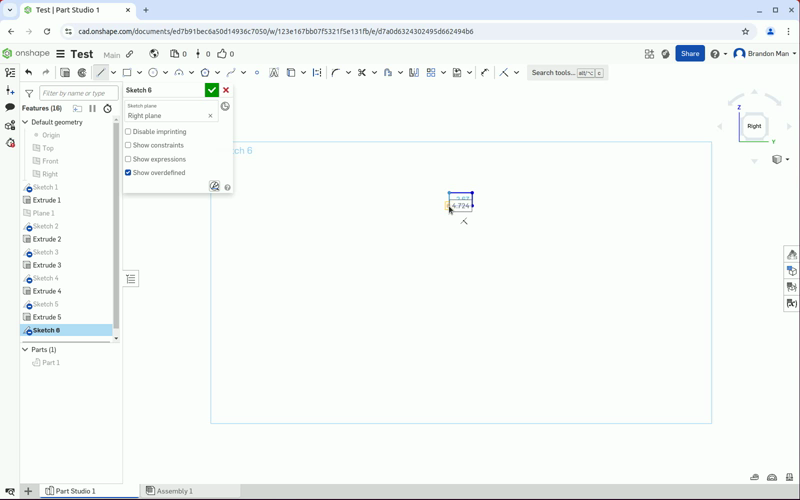
mouse_move(462, 193)
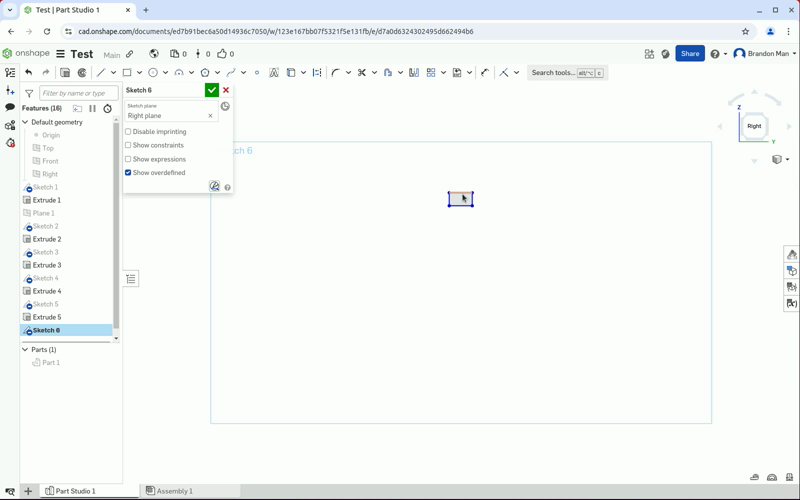
scroll(6)
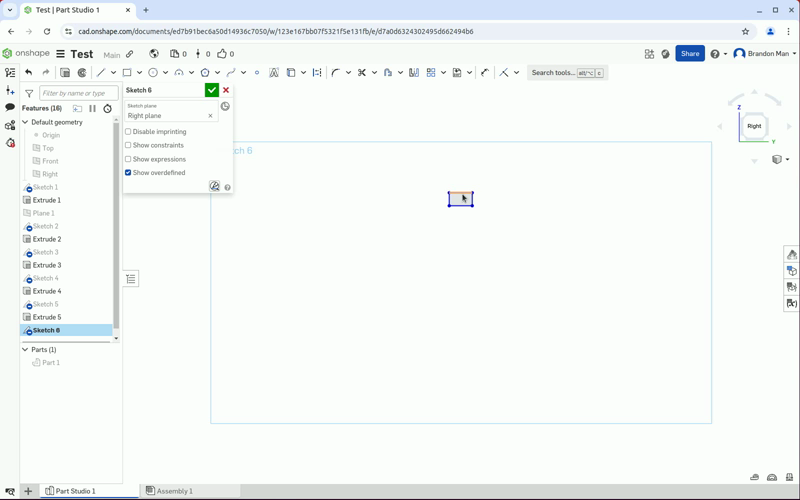
scroll(6)
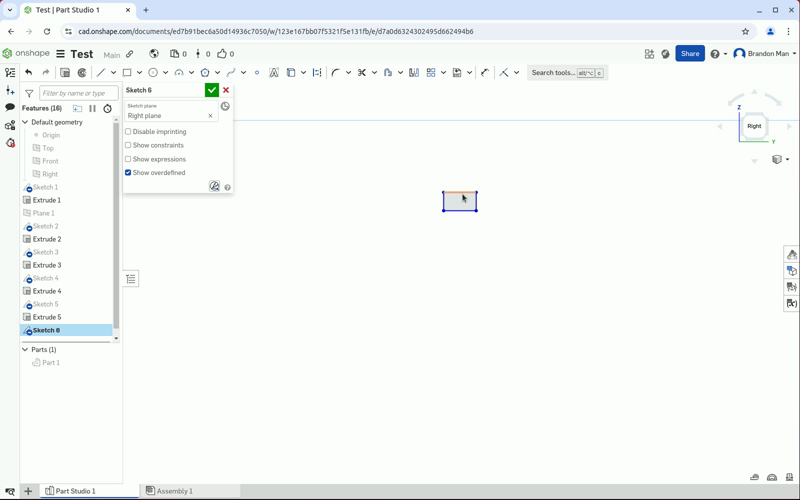
scroll(6)
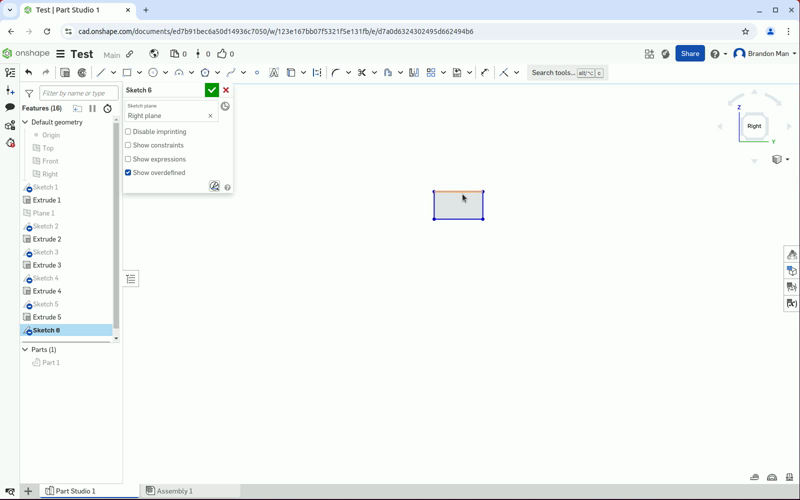
scroll(6)
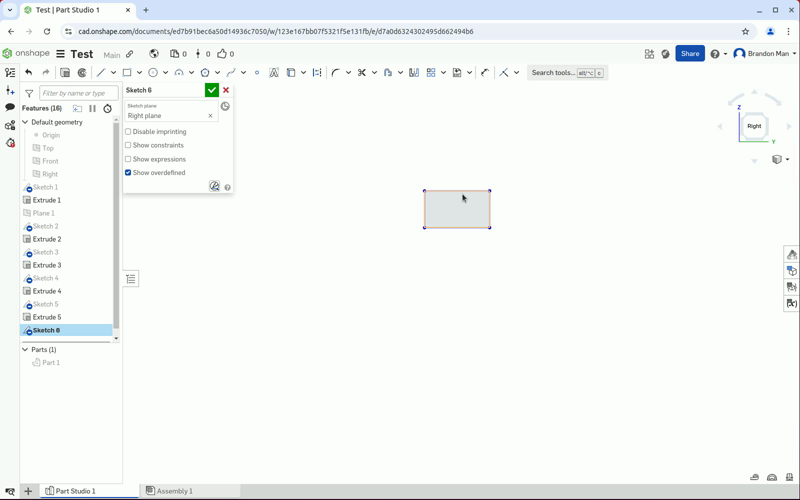
scroll(6)
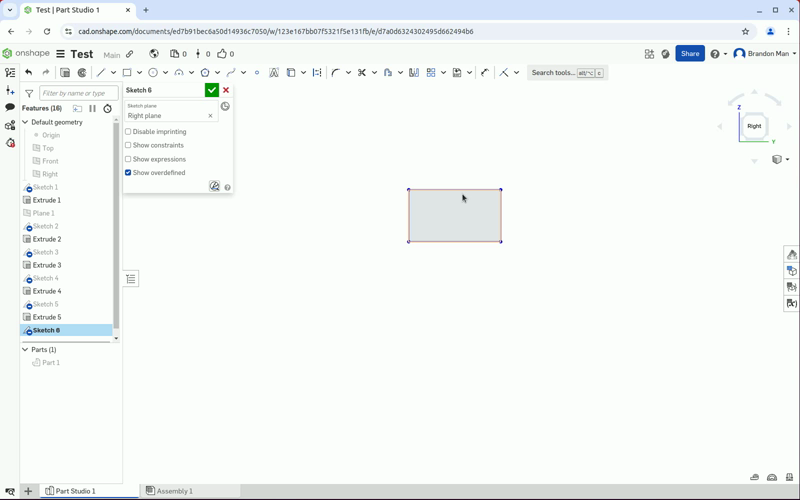
scroll(6)
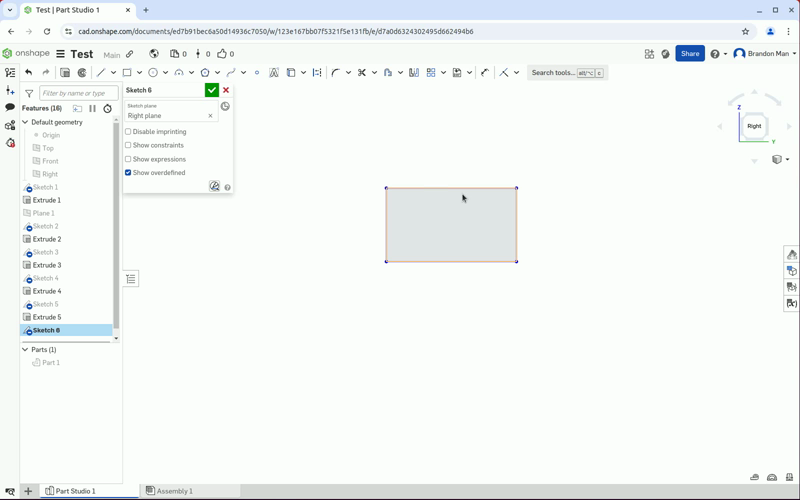
scroll(6)
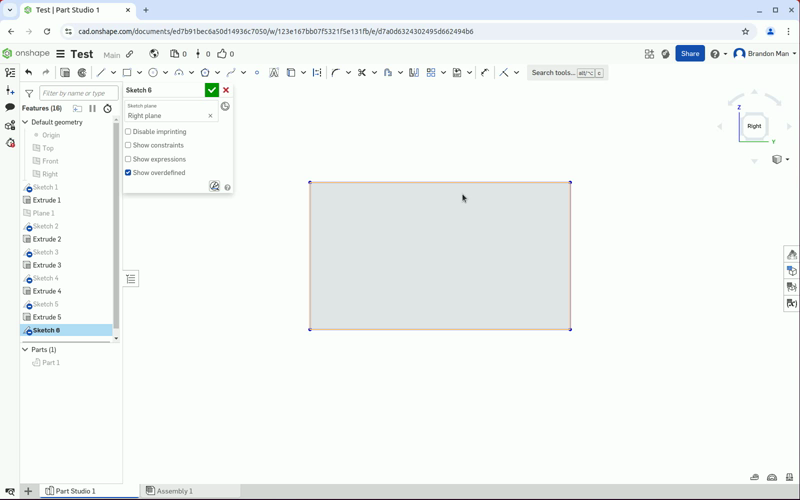
click(462, 193)
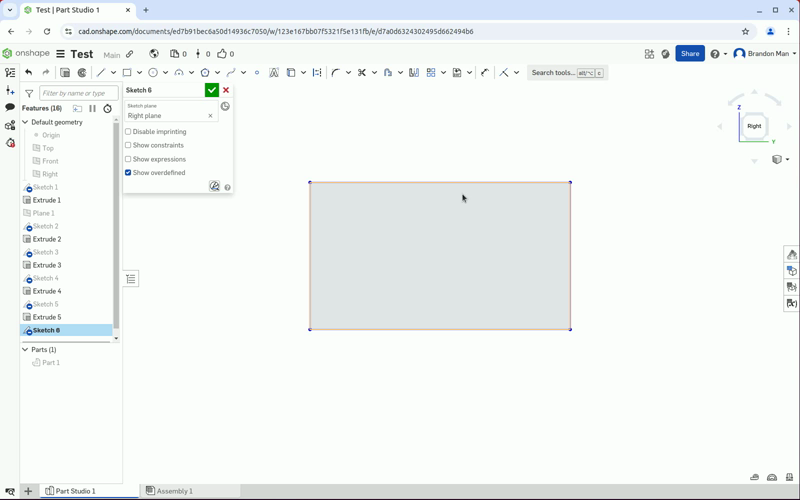
scroll(-6)
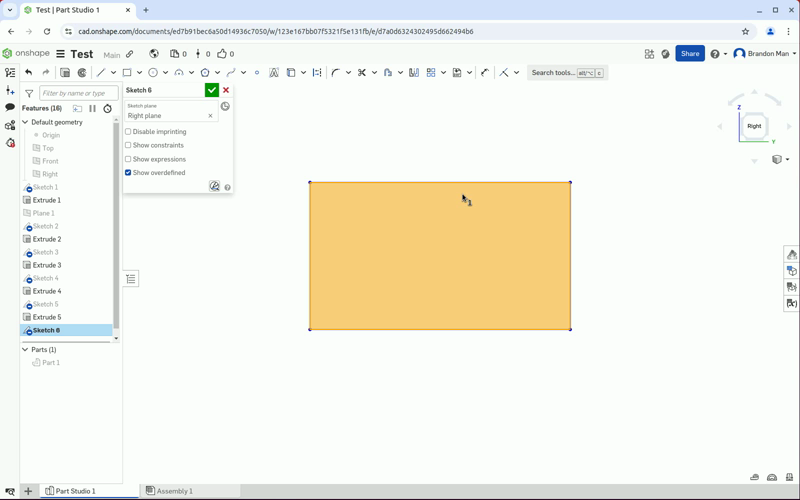
scroll(-6)
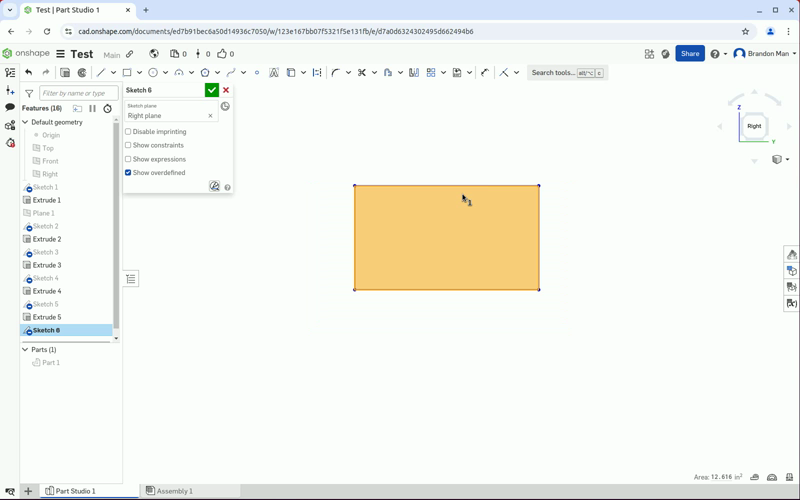
scroll(-6)
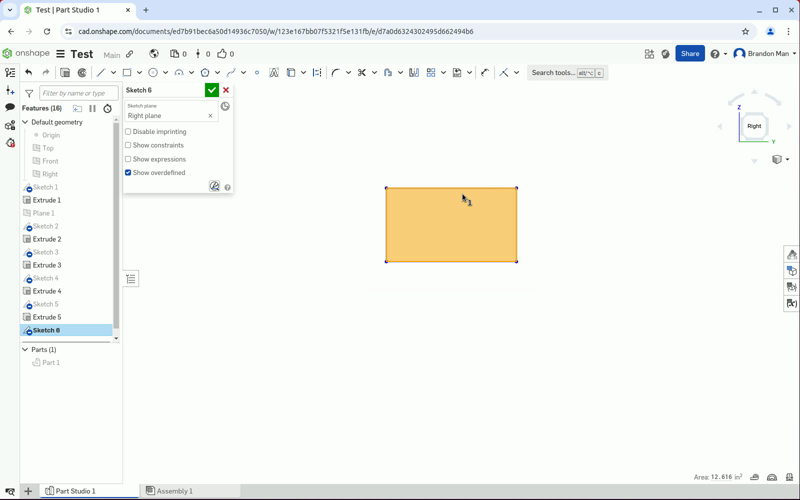
scroll(-6)
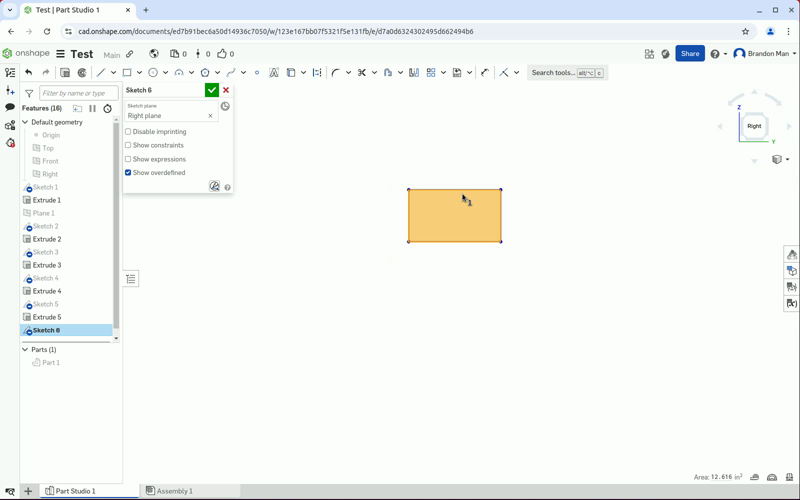
scroll(-6)
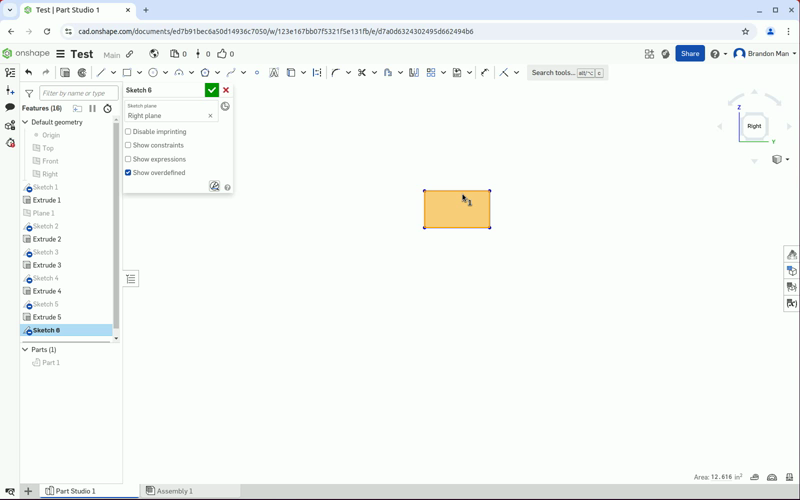
scroll(-6)
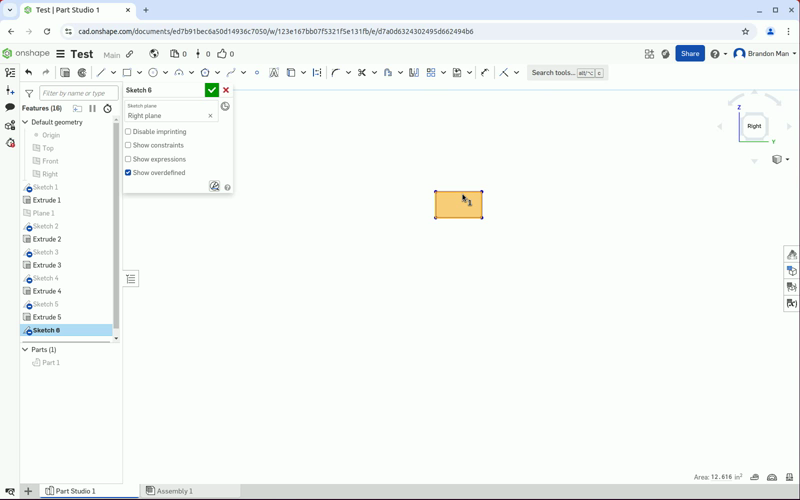
scroll(-6)
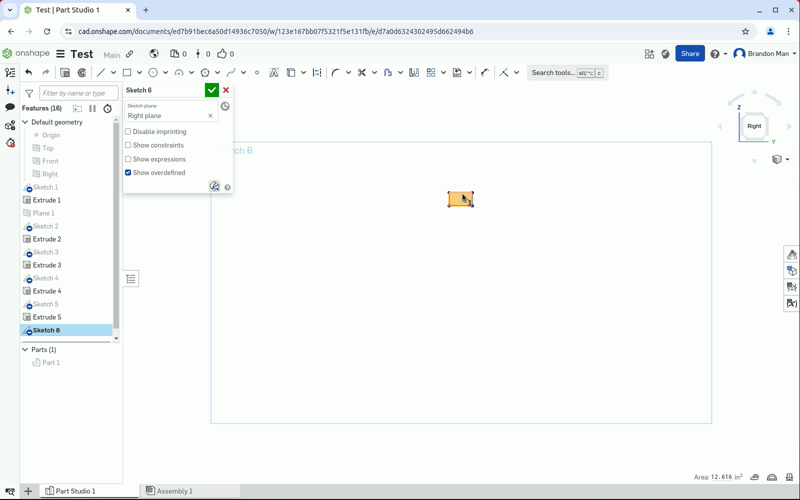
mouse_move(73, 352)
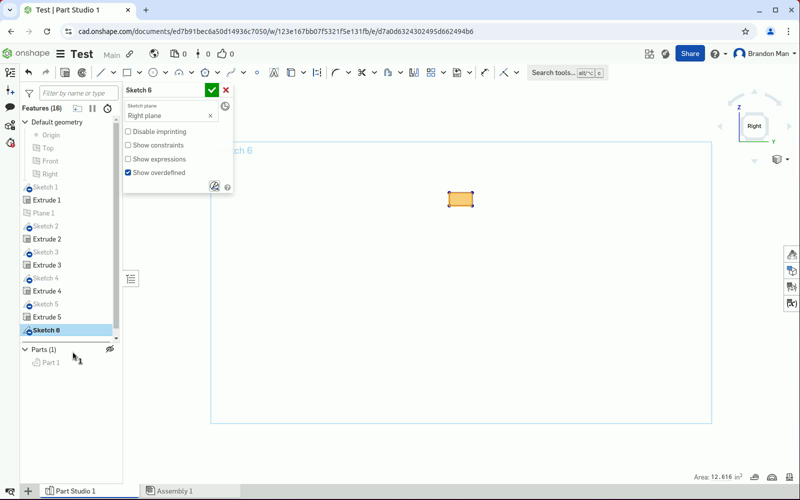
key(shift+y)
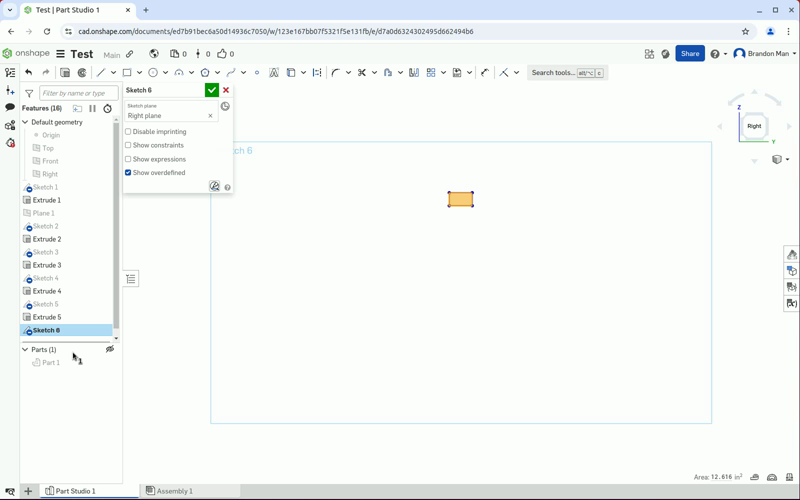
key(shift+e)
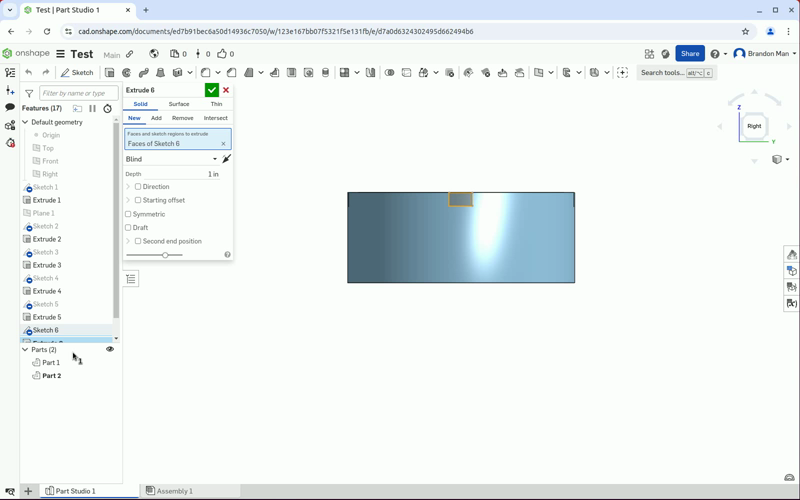
mouse_move(143, 106)
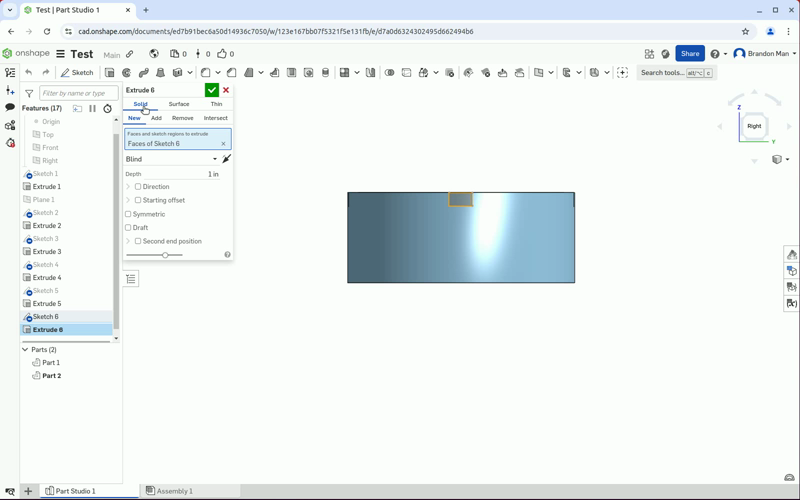
click(143, 106)
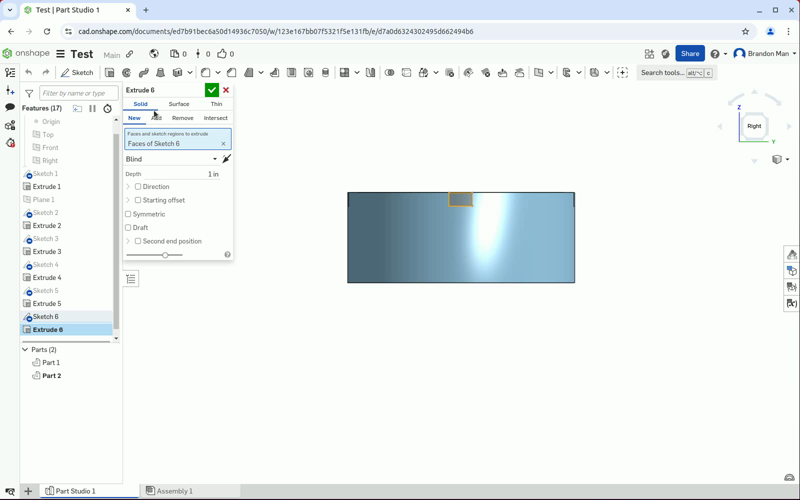
mouse_move(186, 120)
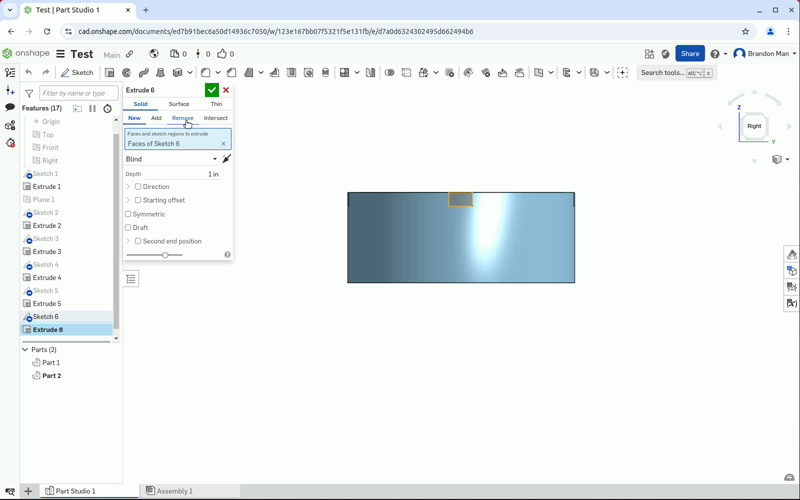
click(186, 120)
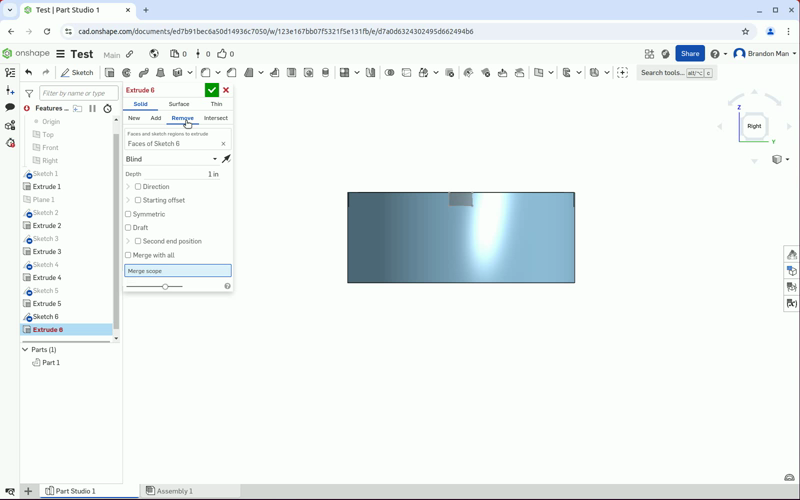
key(tab, 4)
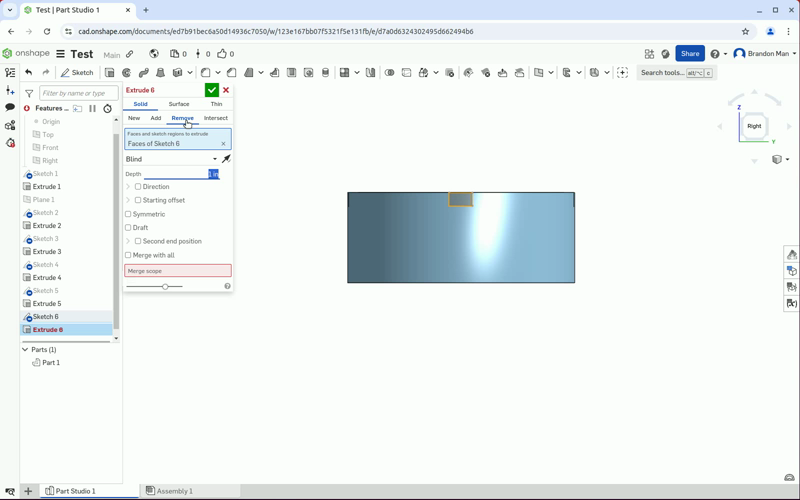
text(-23.108)
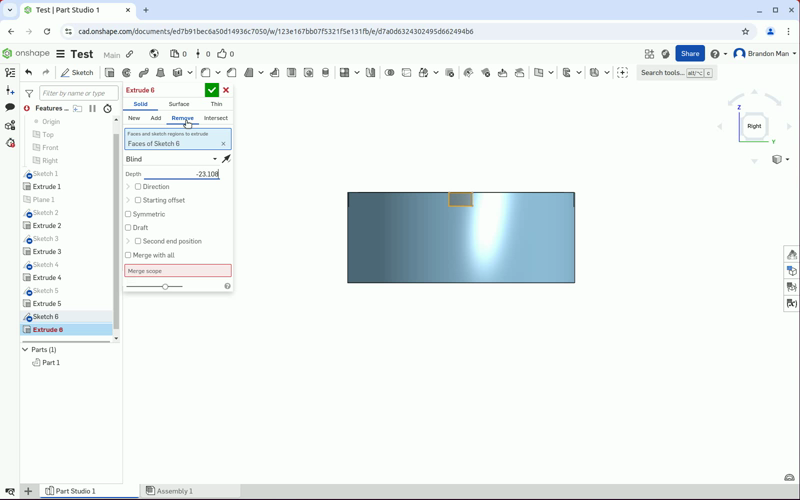
key(tab, 6)
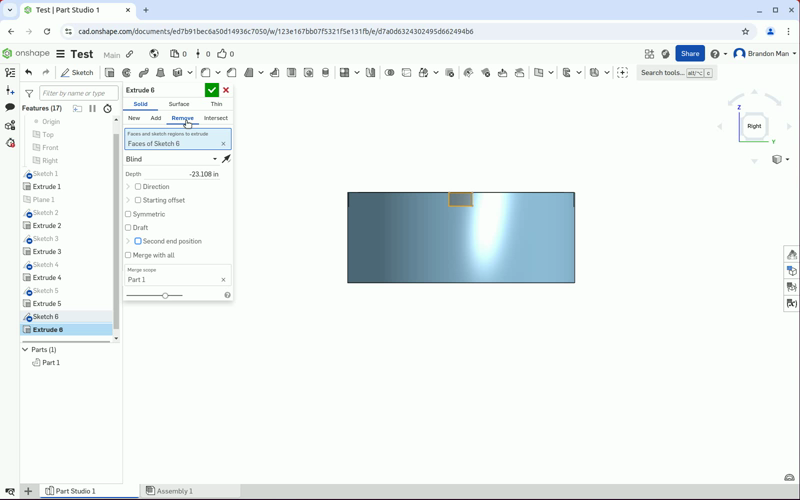
key(space)
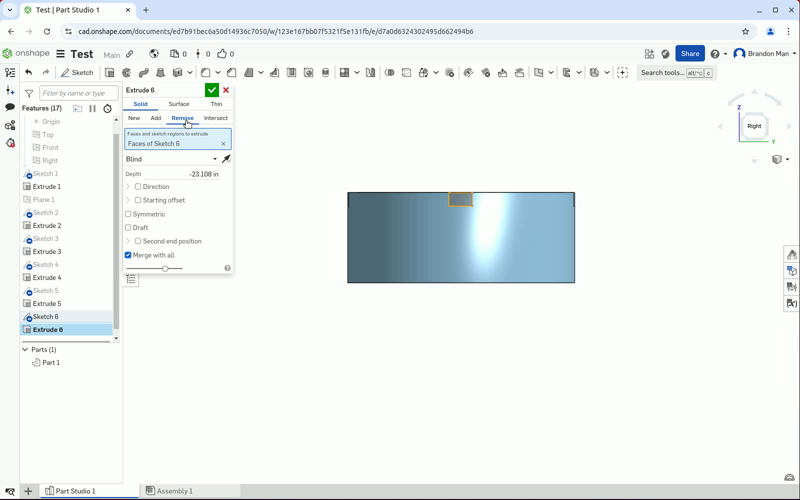
key(enter)
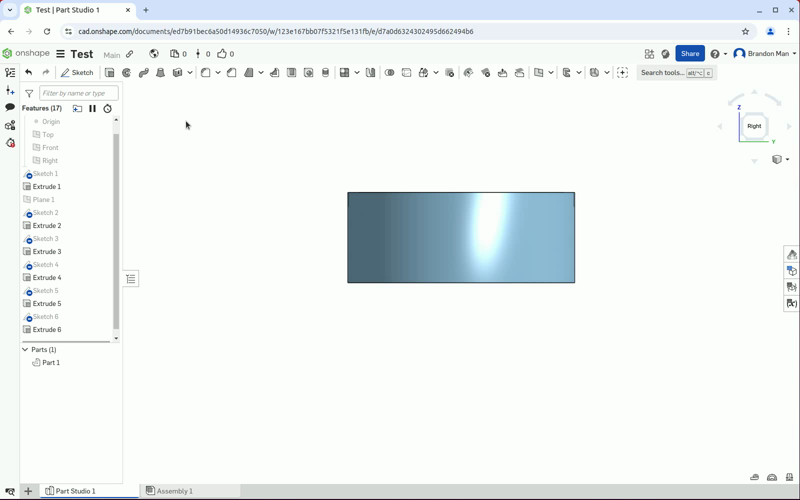
key(shift+h)
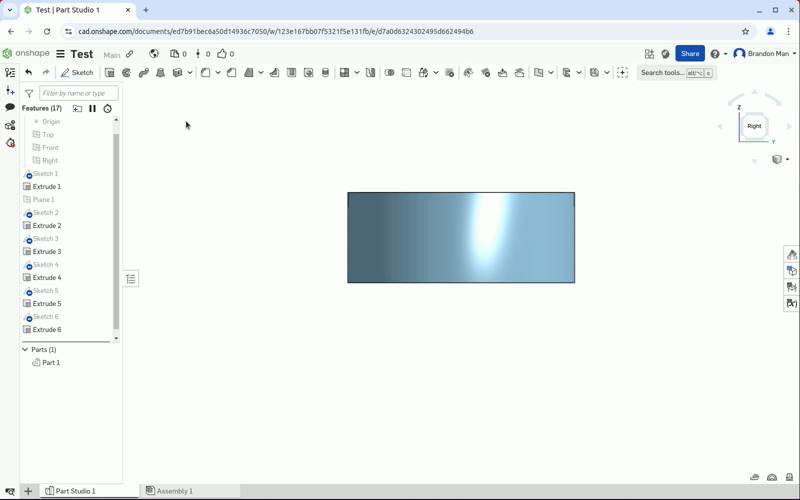
key(shift+h)
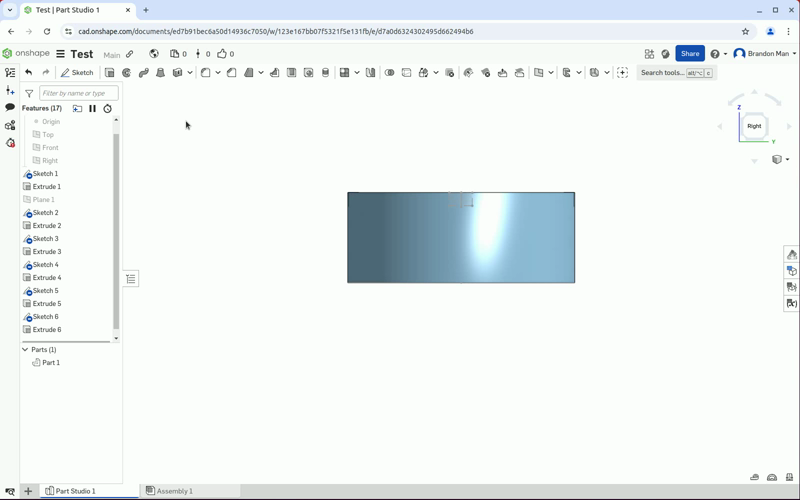
key(shift+7)
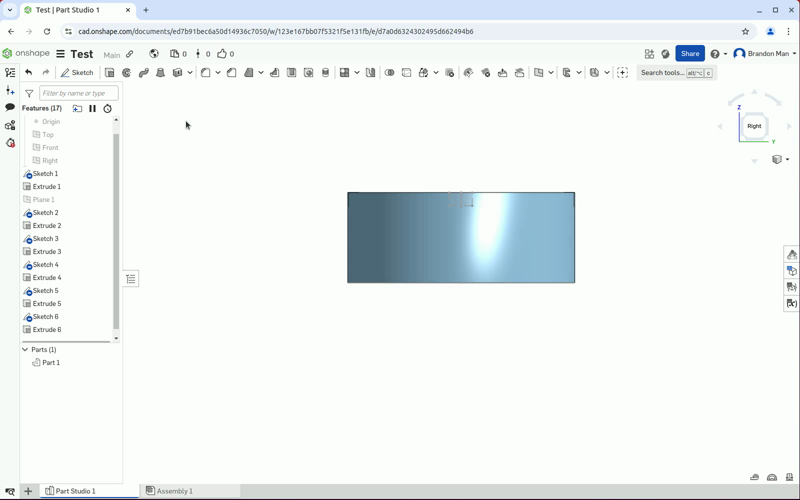
key(right, 2)
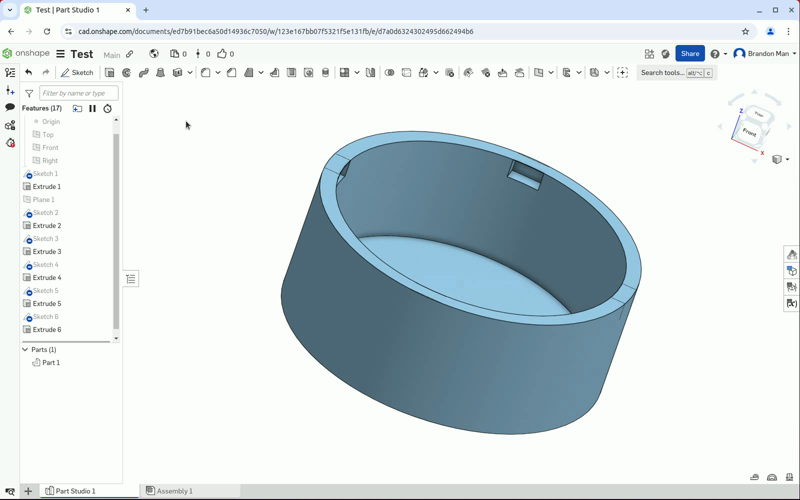
key(down, 2)
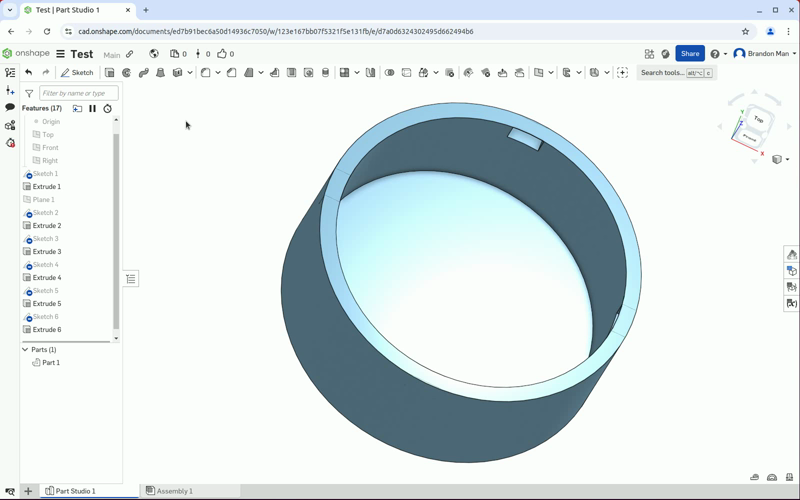
key(up, 2)
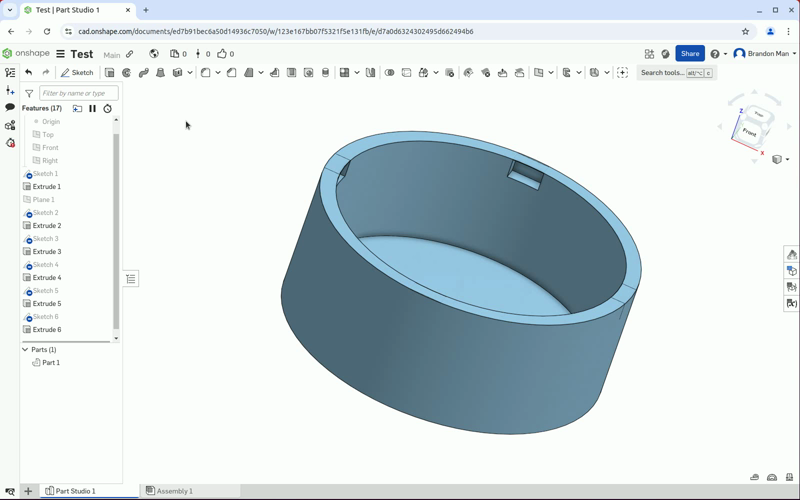
key(left, 2)
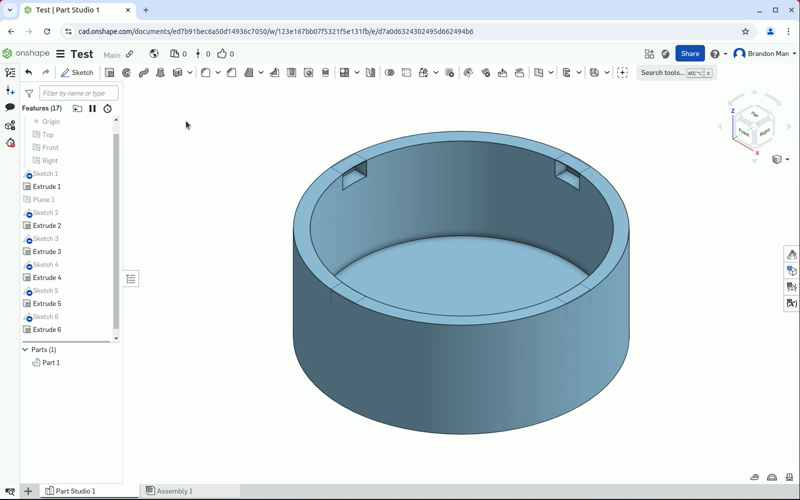
mouse_move(69, 176)
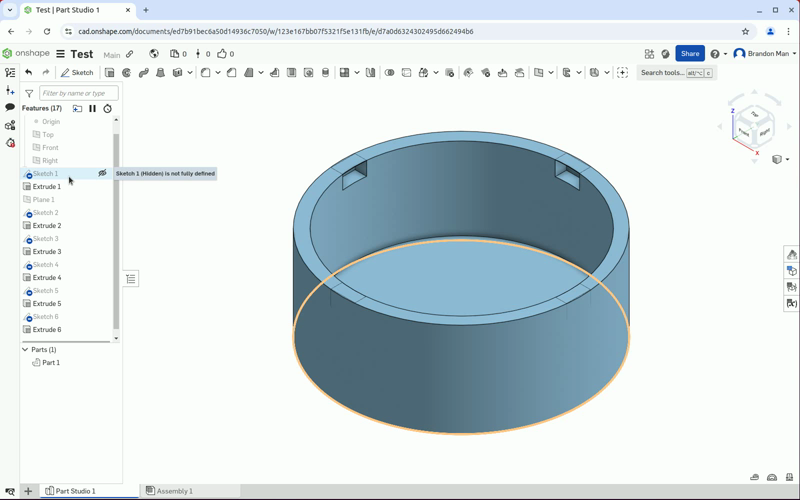
click(69, 176)